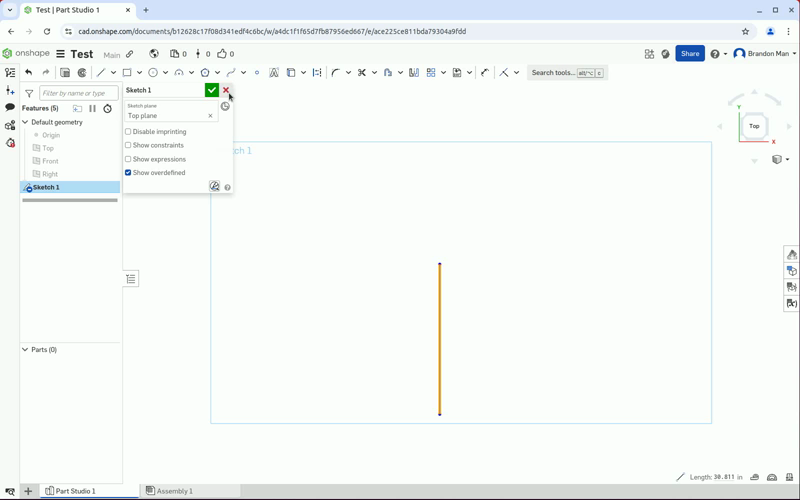
key(shift+h)
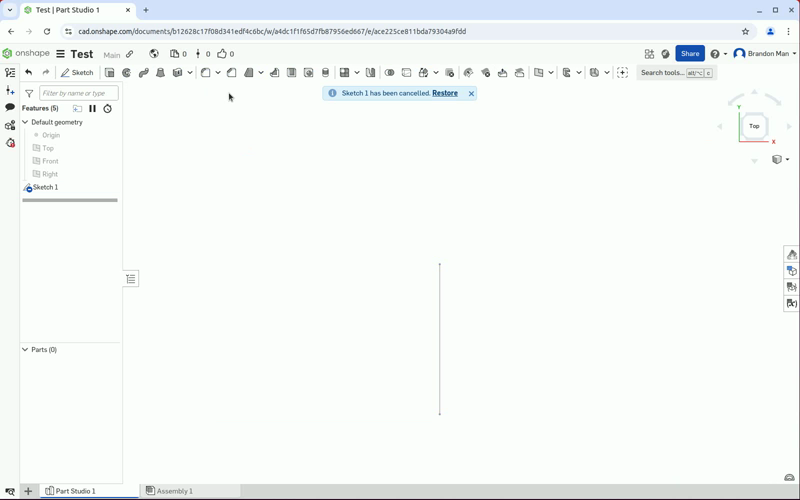
key(shift+s)
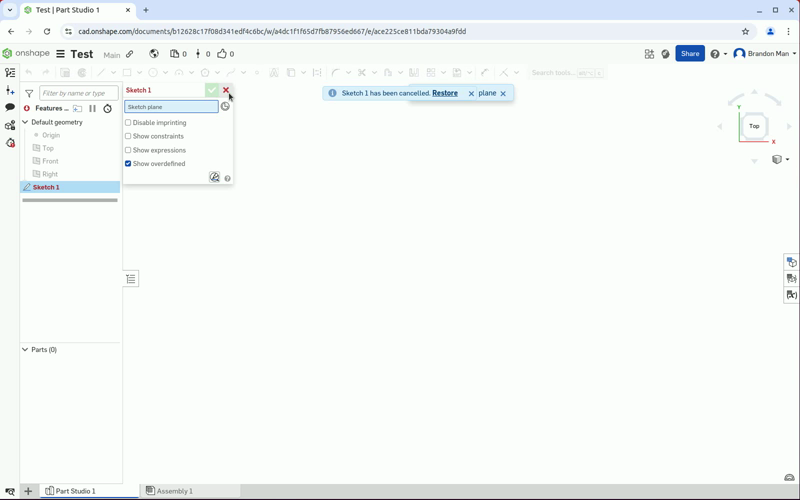
mouse_move(73, 150)
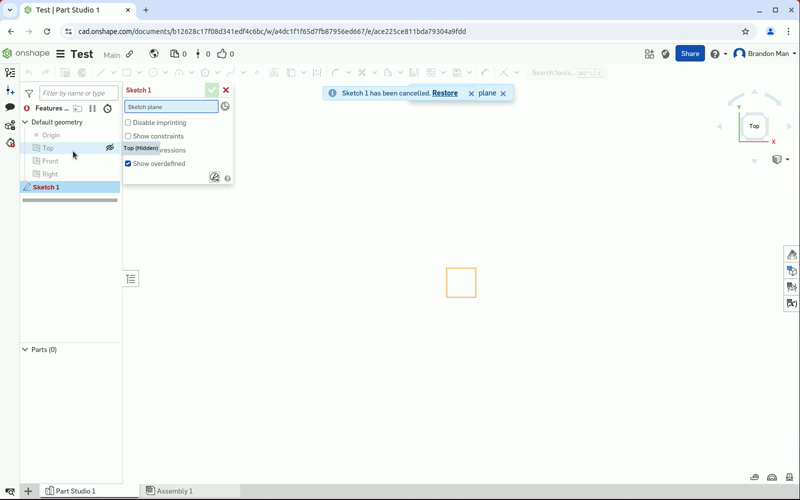
click(73, 150)
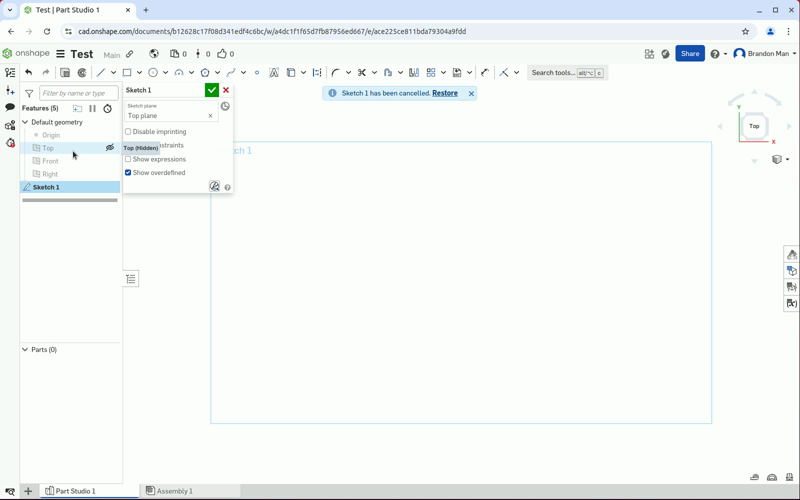
mouse_move(73, 352)
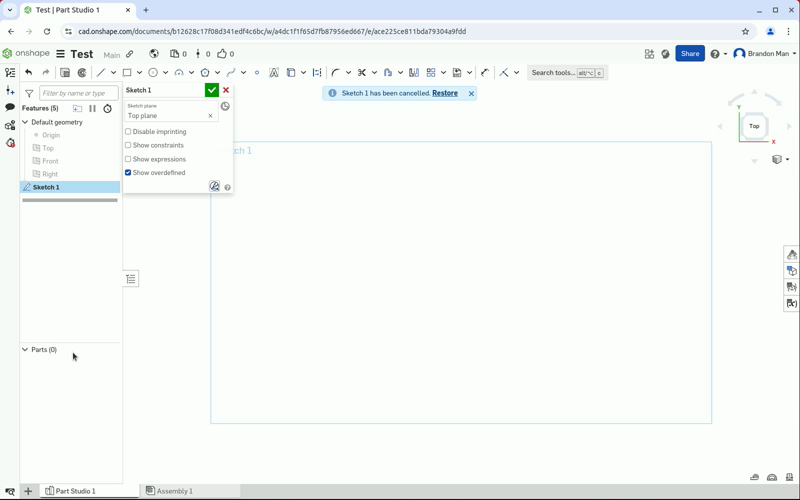
key(y)
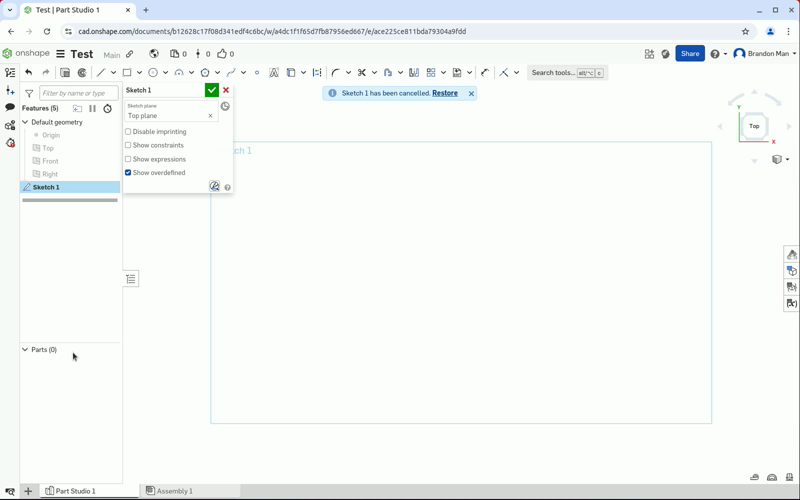
key(c)
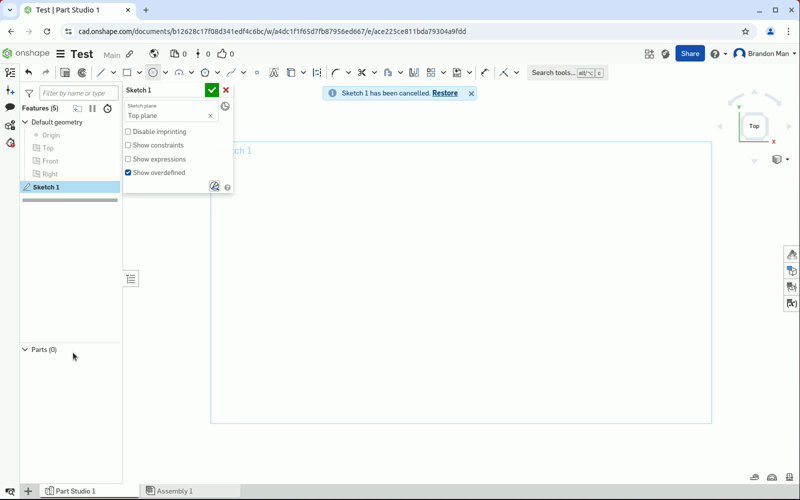
key_down(shift)
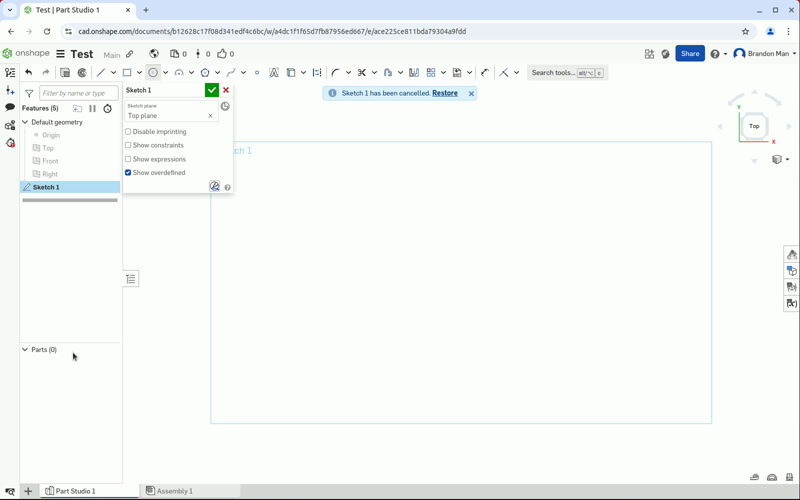
mouse_move(461, 282)
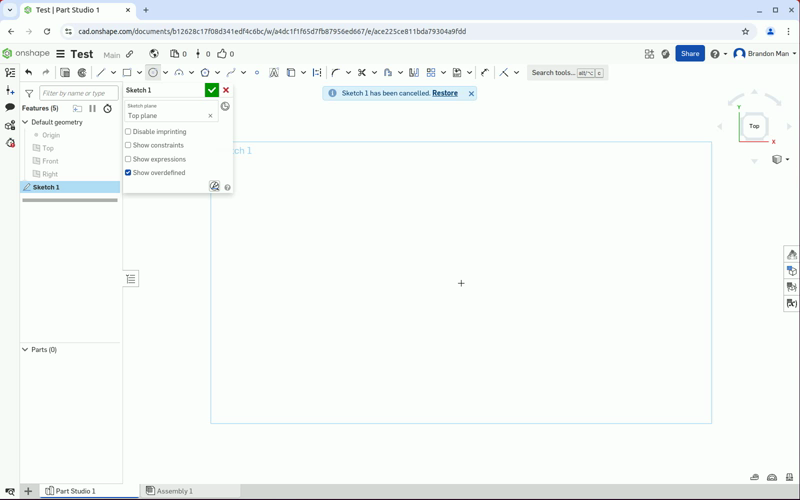
click(461, 282)
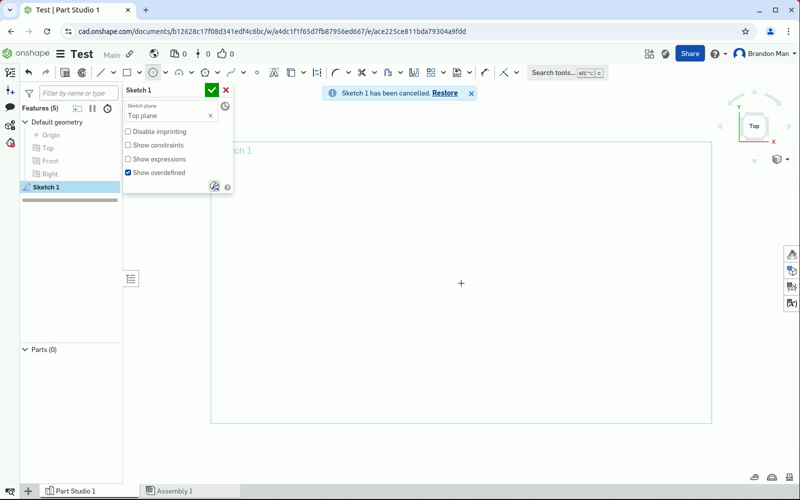
key_up(shift)
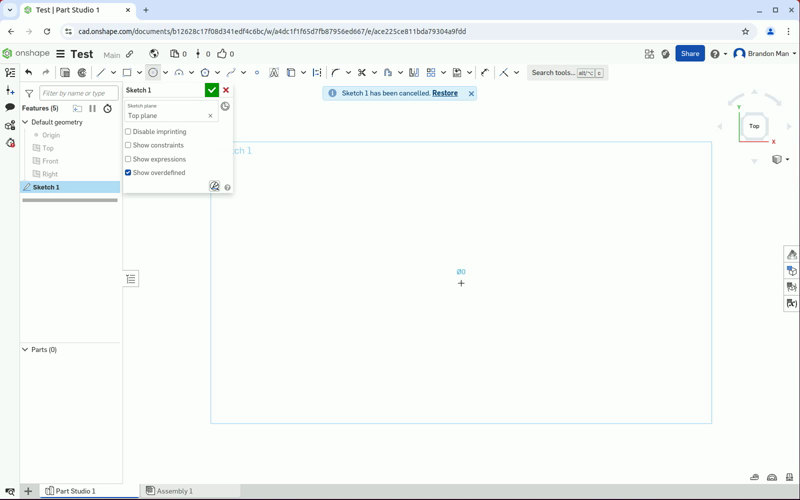
mouse_move(574, 282)
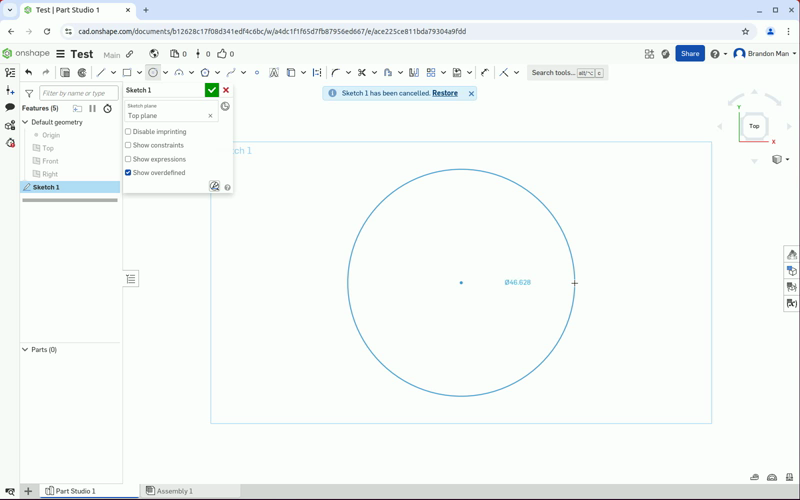
click(574, 282)
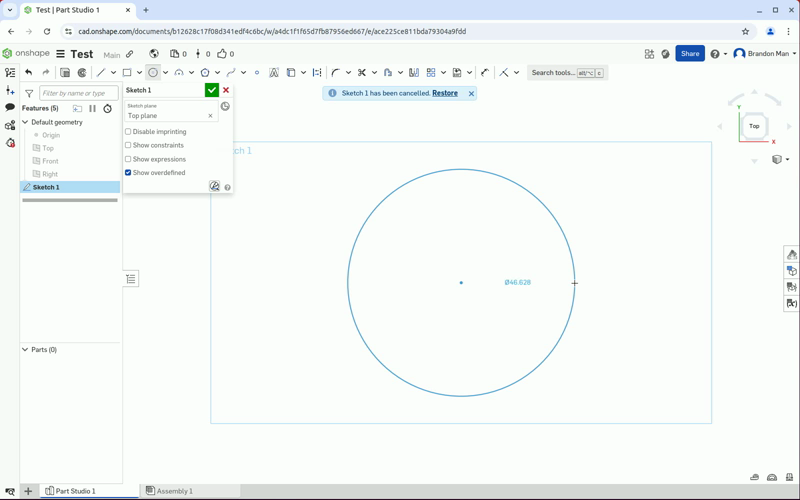
key(esc)
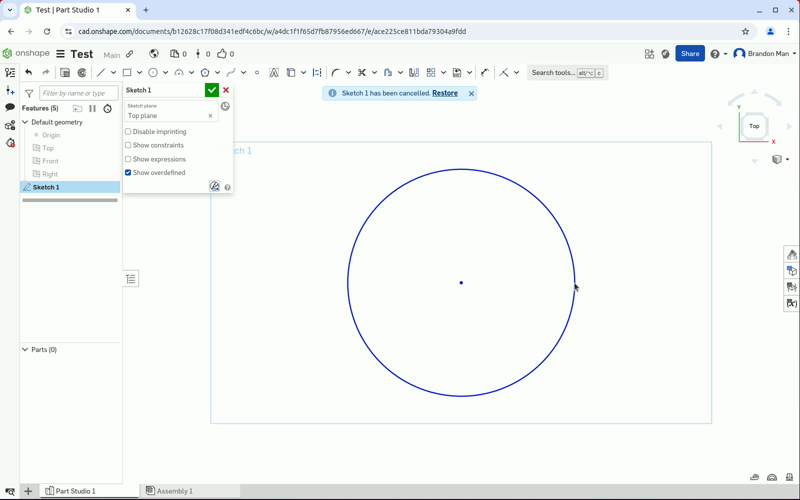
key(c)
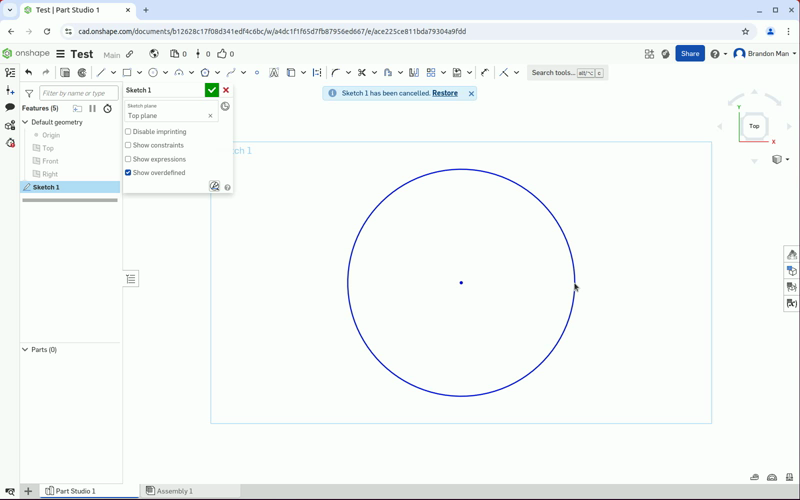
key_down(shift)
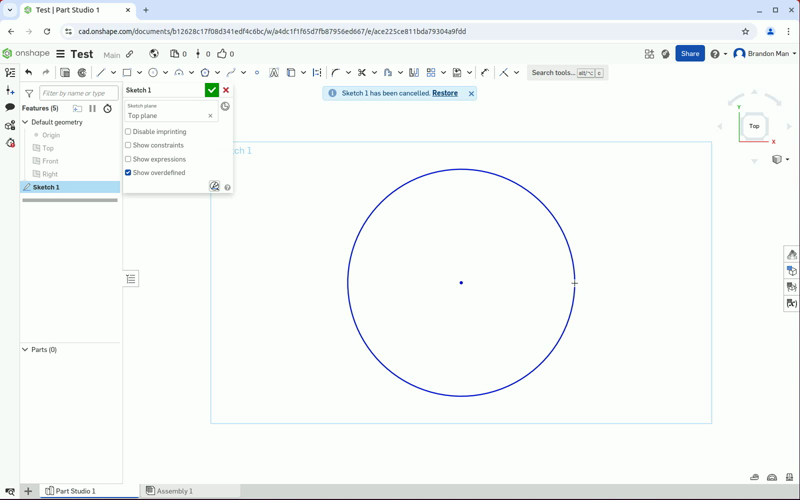
mouse_move(461, 282)
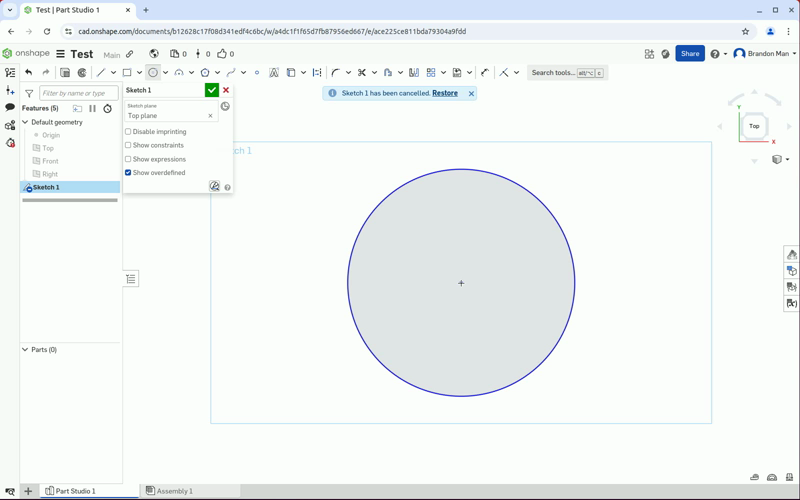
click(461, 282)
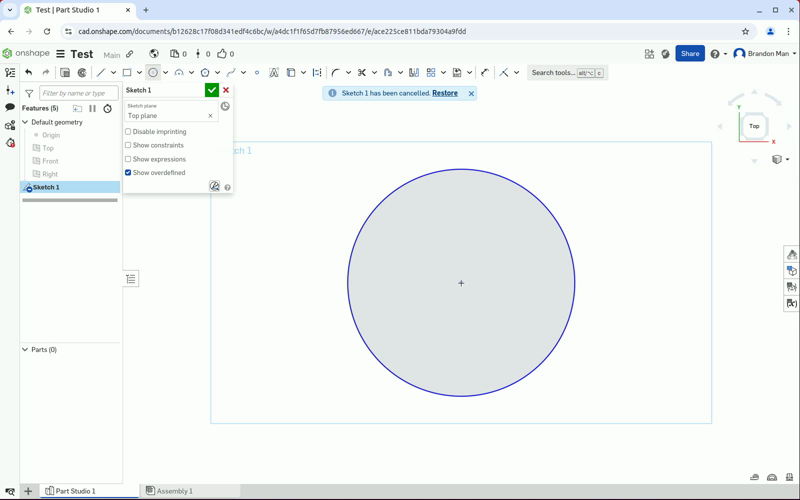
key_up(shift)
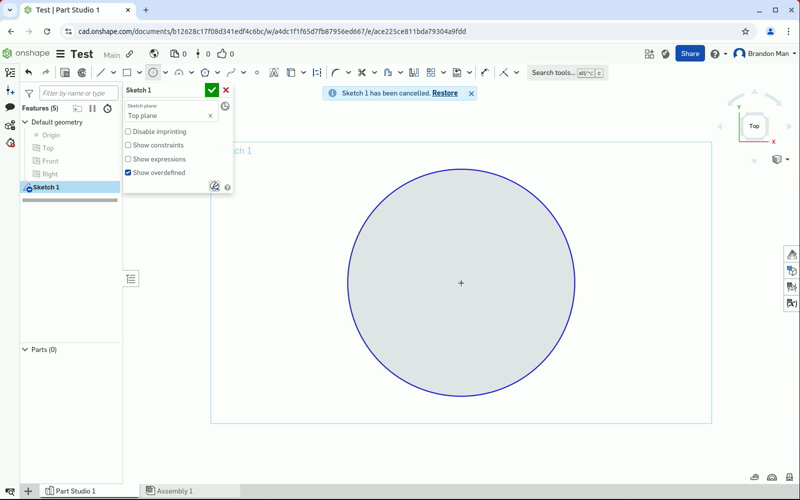
mouse_move(517, 282)
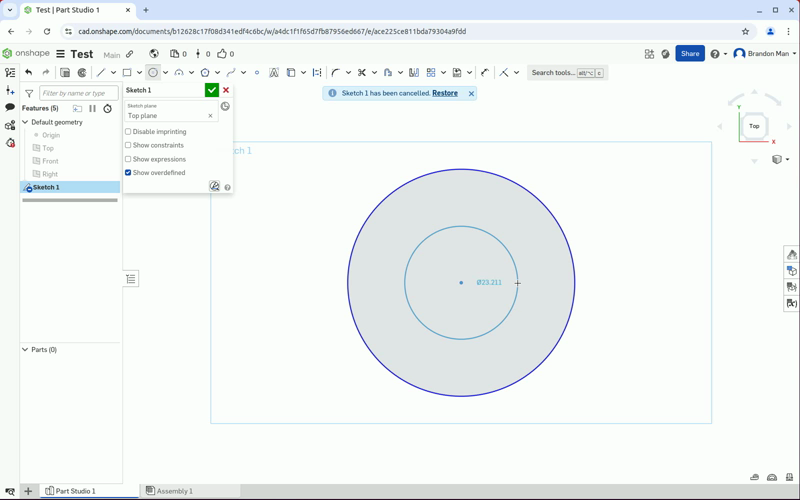
click(517, 282)
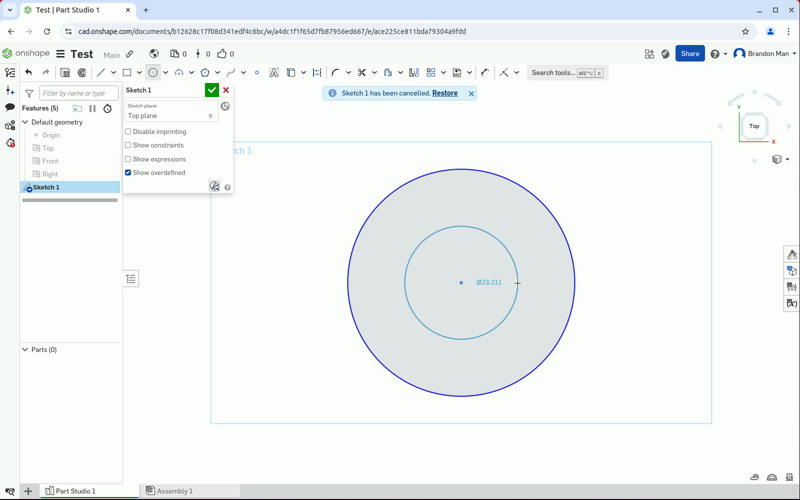
key(esc)
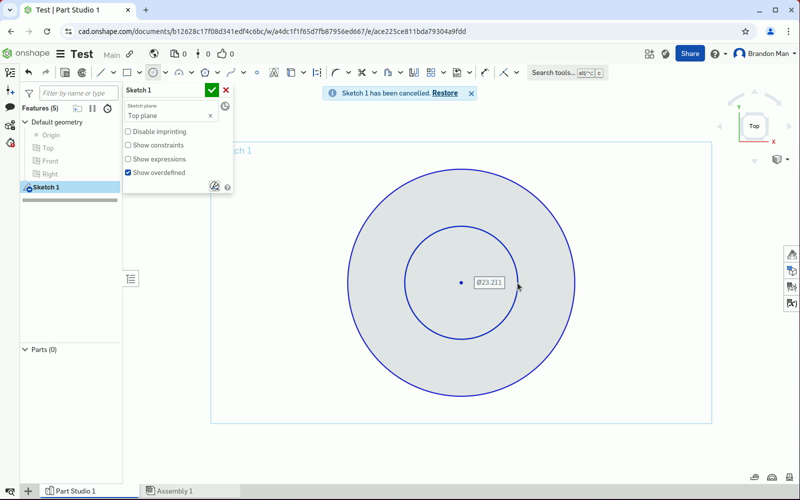
mouse_move(429, 366)
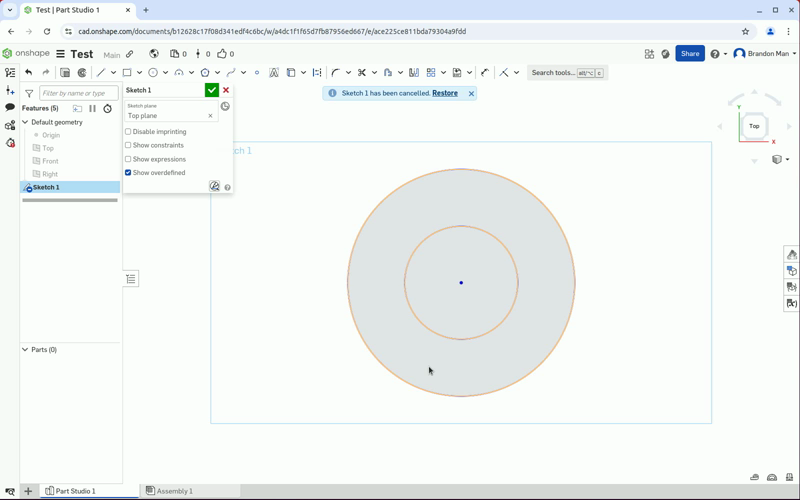
click(429, 366)
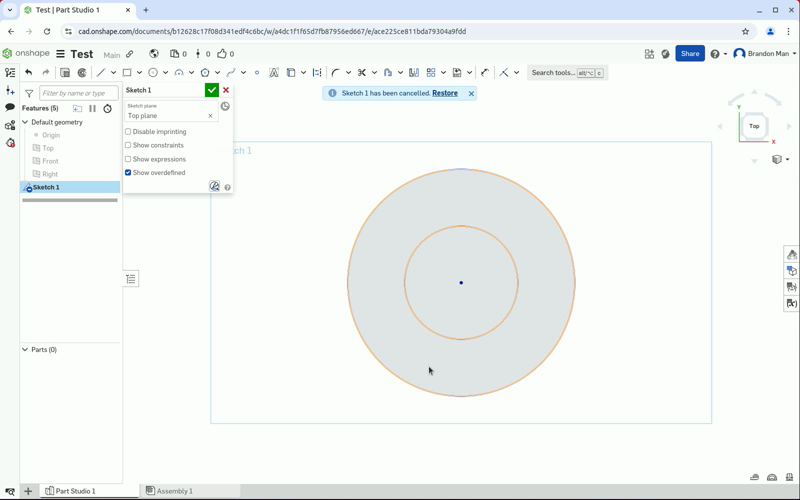
mouse_move(73, 352)
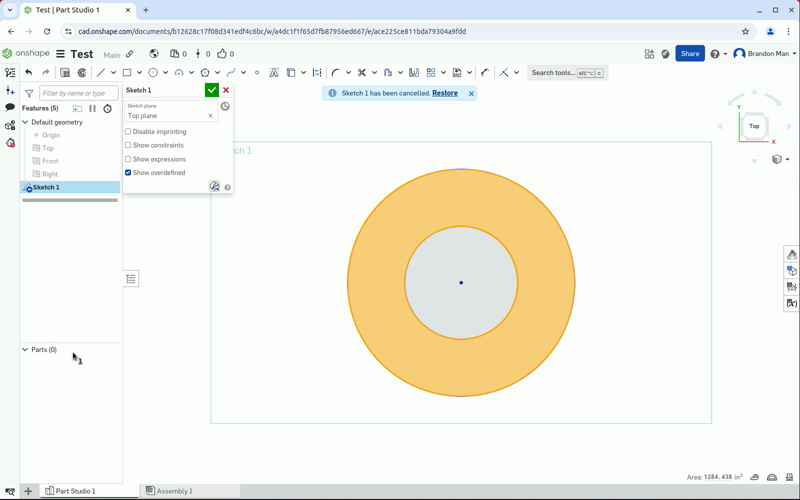
key(shift+y)
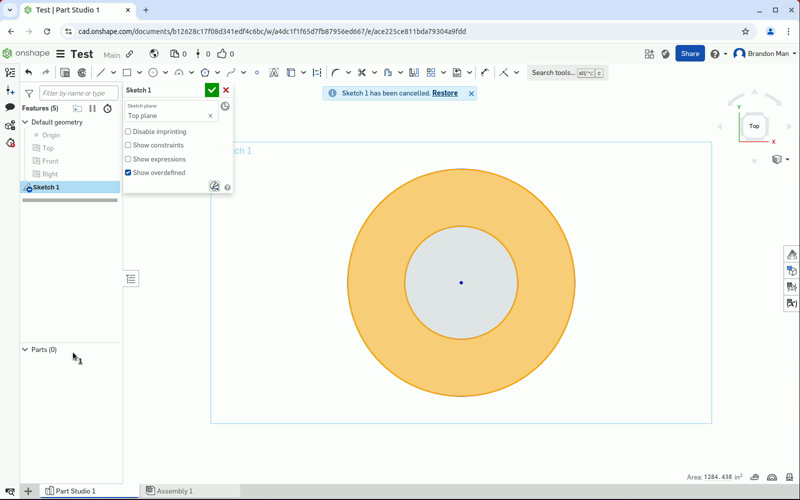
key(shift+e)
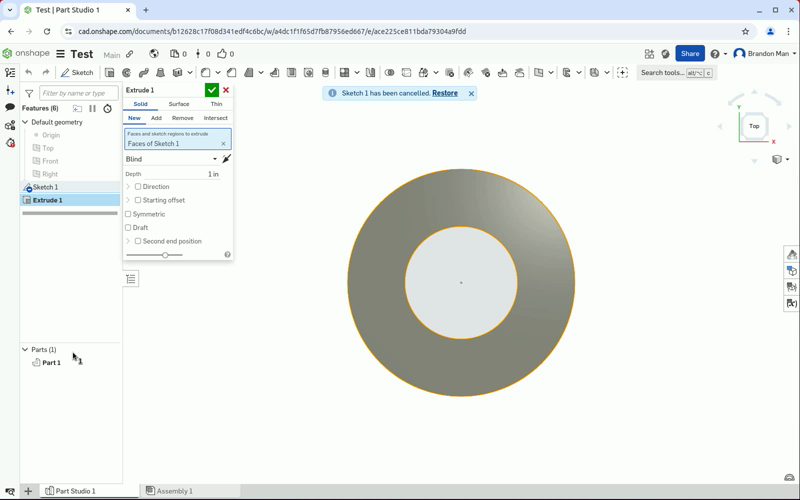
mouse_move(143, 106)
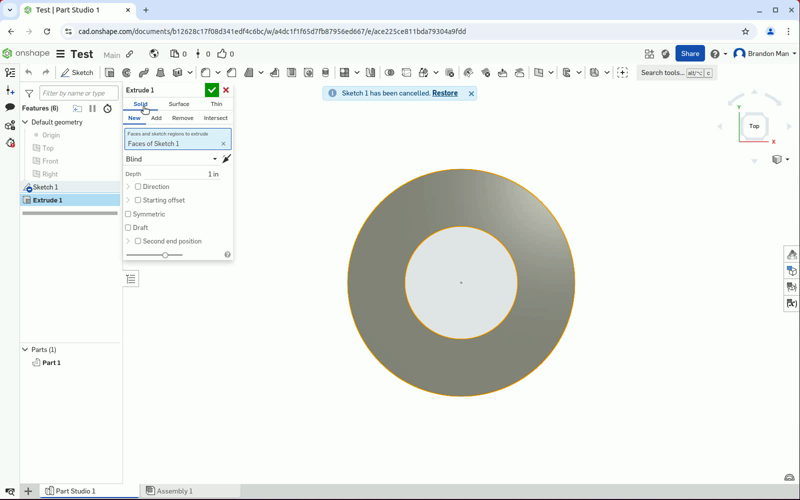
click(143, 106)
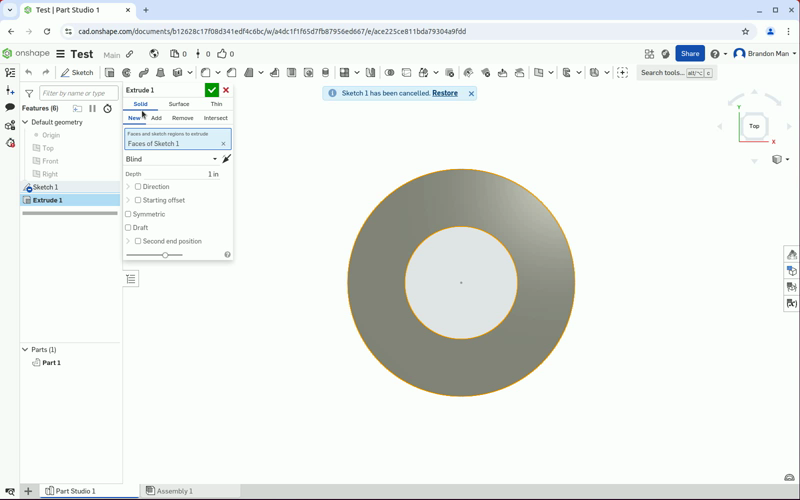
mouse_move(137, 120)
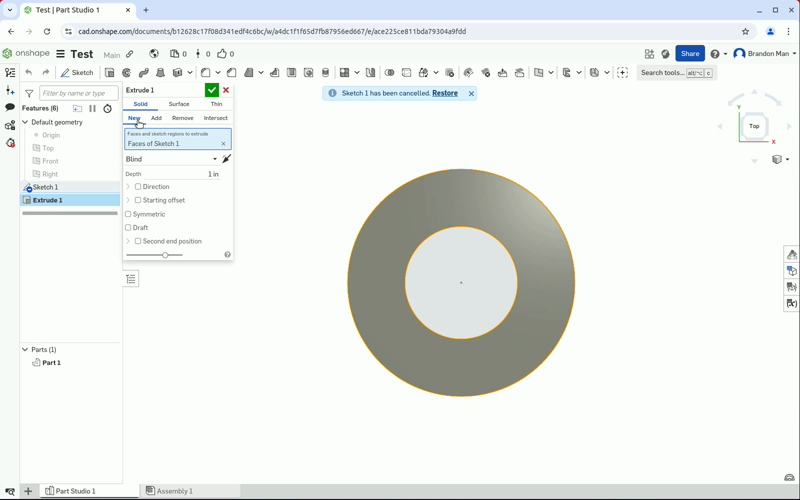
click(137, 120)
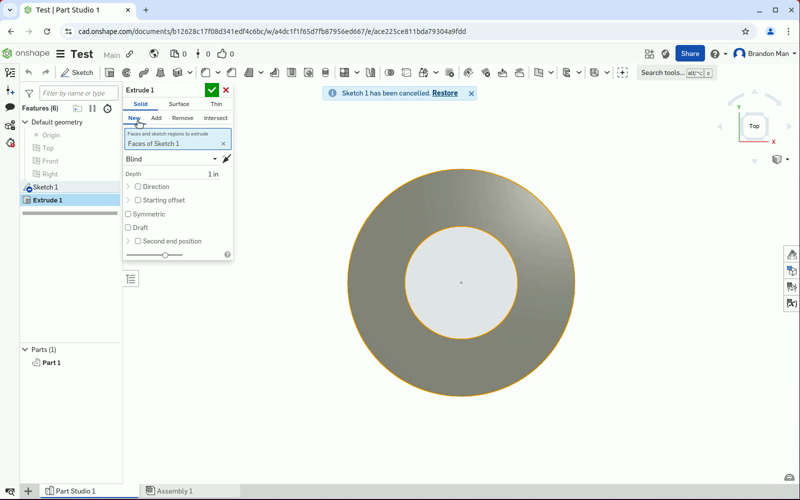
key(tab, 4)
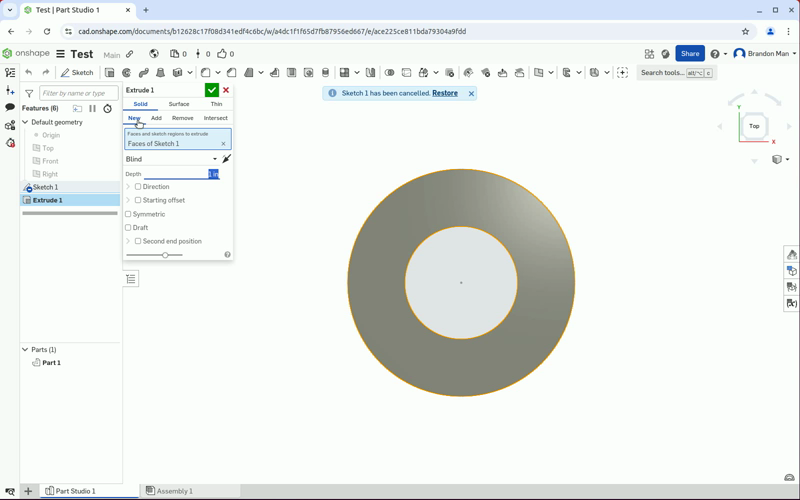
text(4.574)
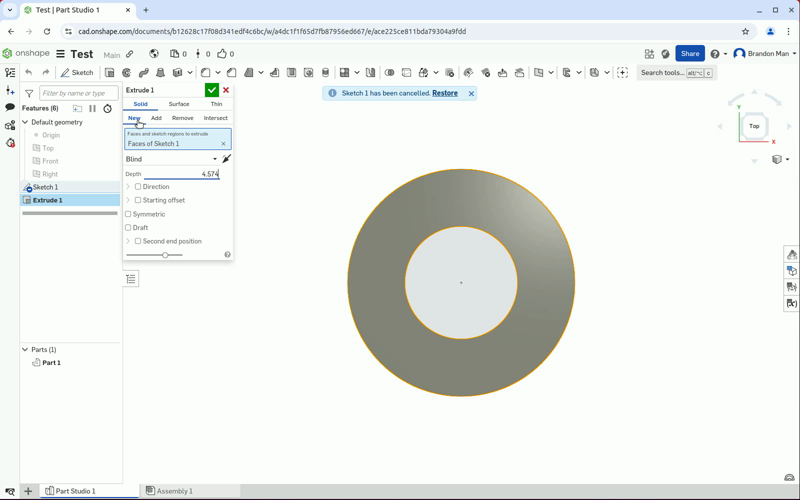
key(enter)
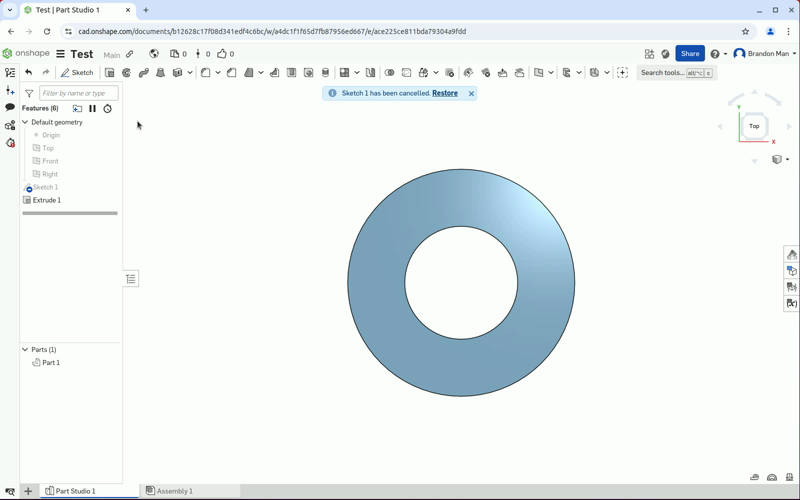
key(shift+h)
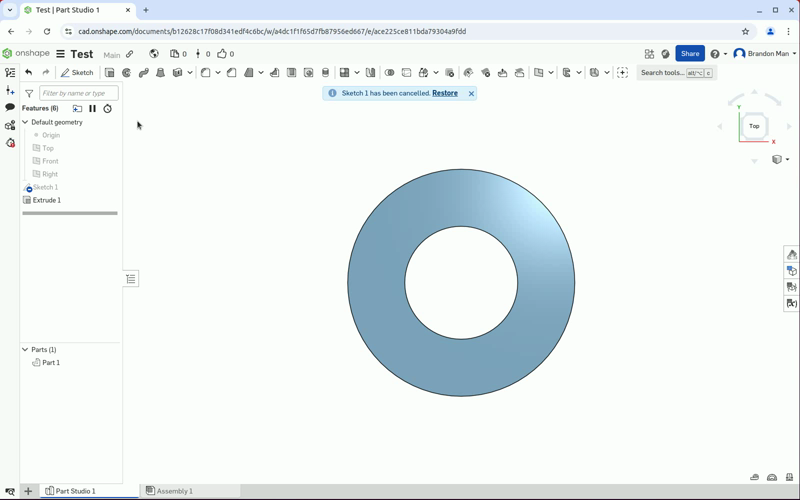
key(shift+h)
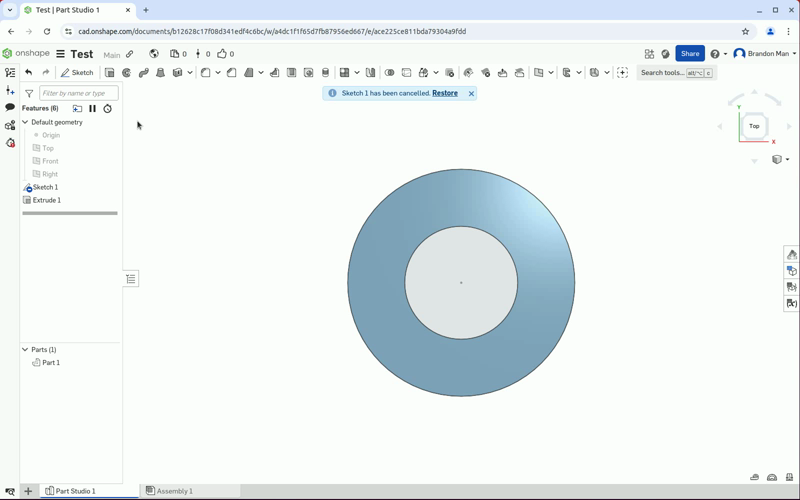
mouse_move(73, 189)
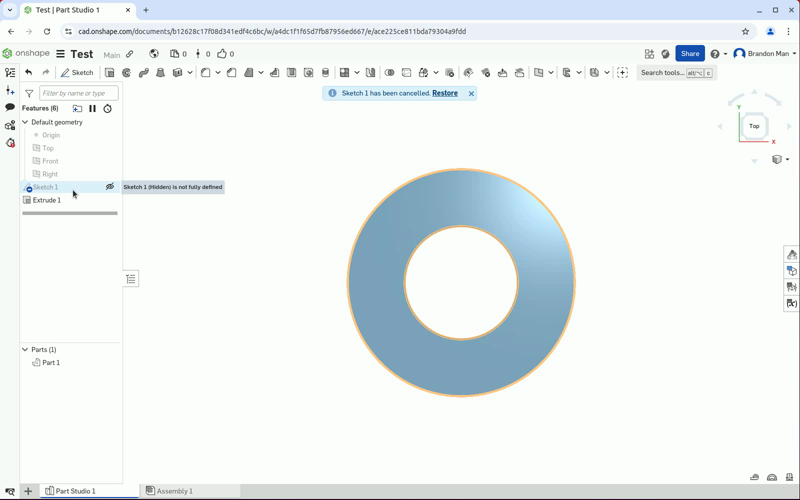
click(73, 189)
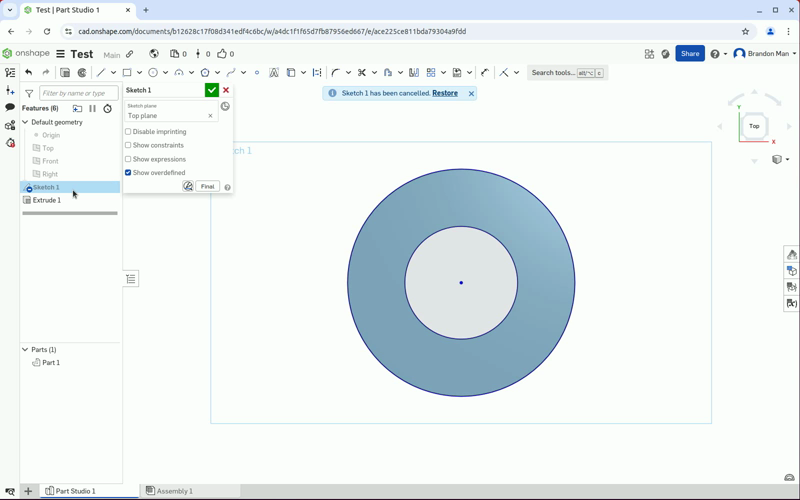
mouse_move(229, 92)
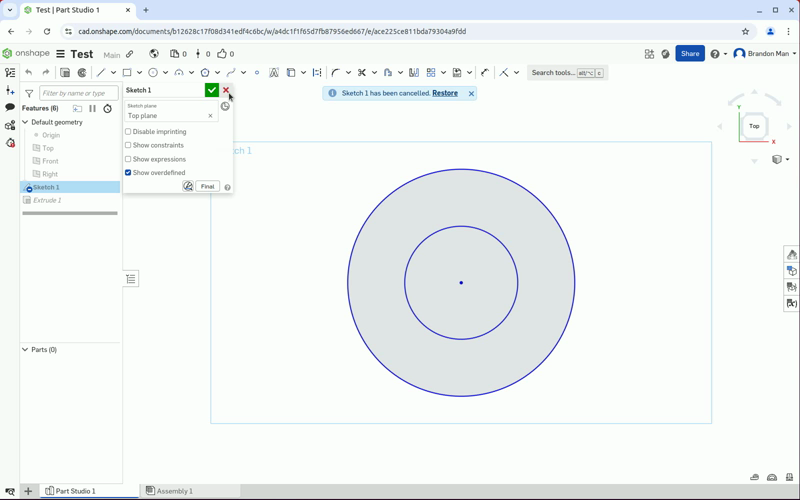
click(229, 92)
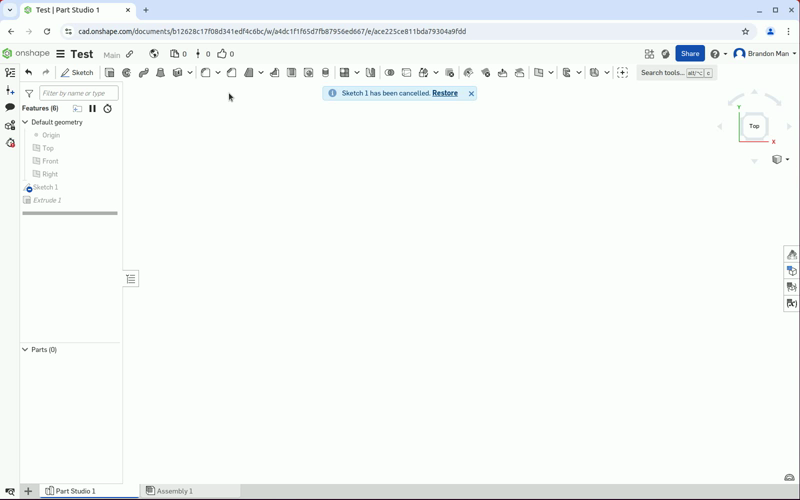
mouse_move(541, 75)
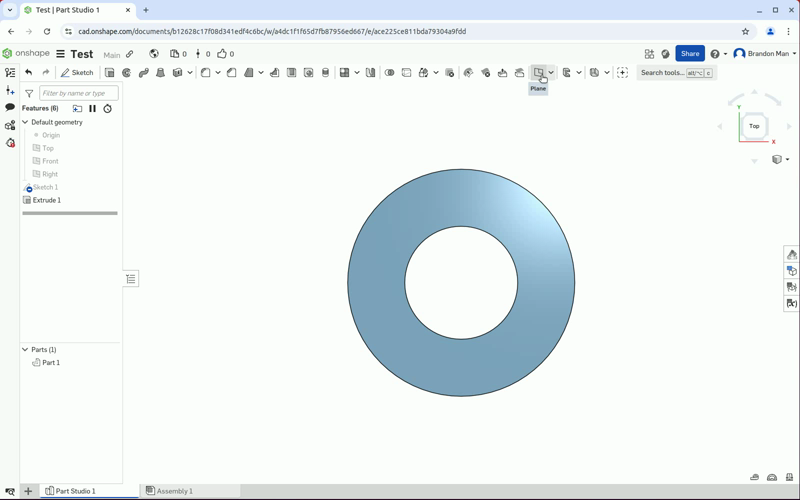
click(541, 75)
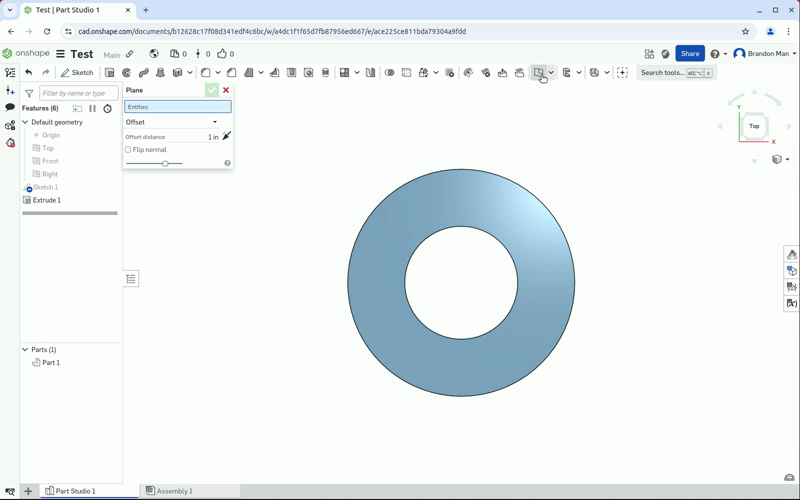
mouse_move(73, 150)
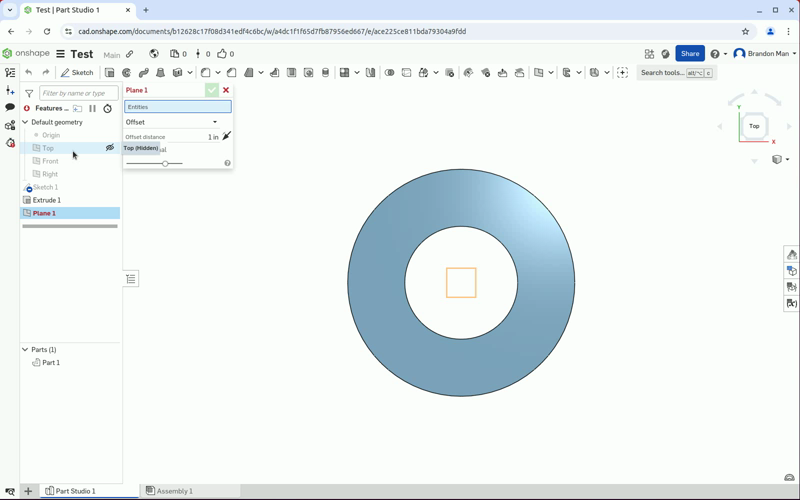
click(73, 150)
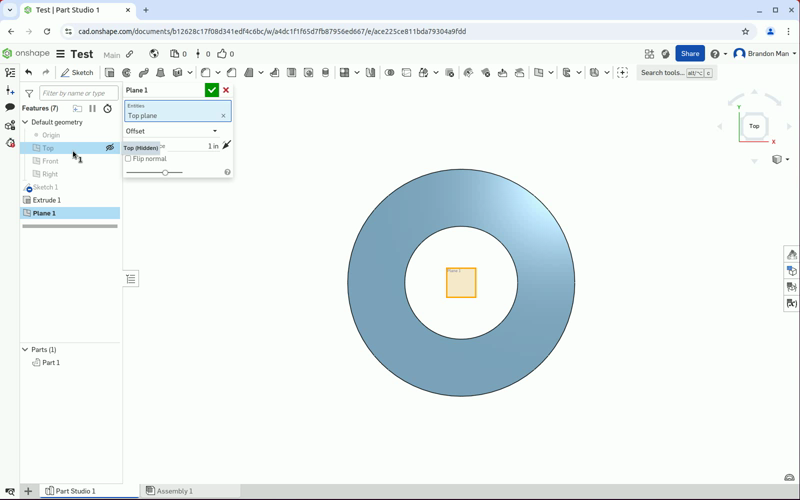
key(tab, 2)
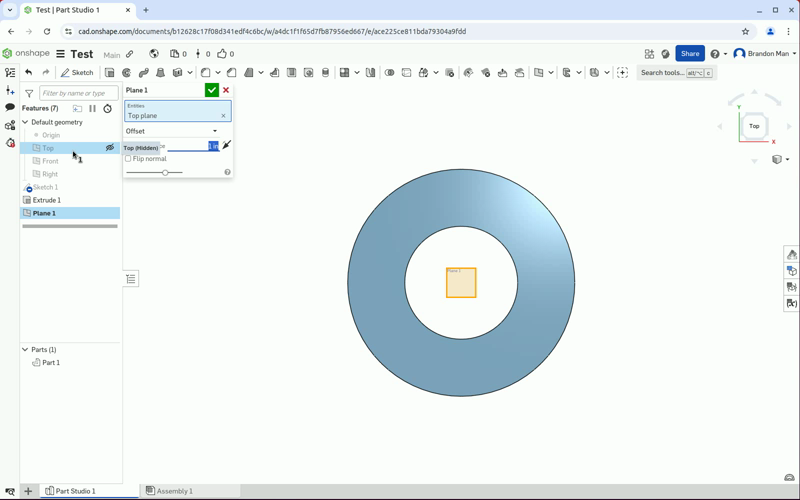
text(4.56)
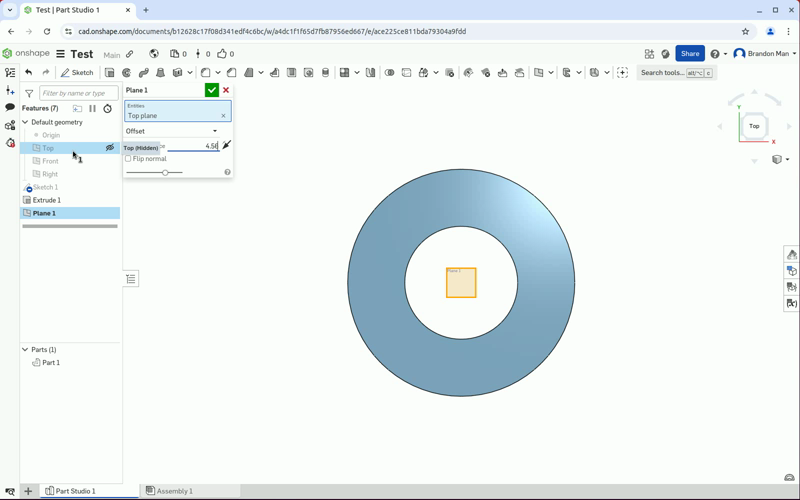
key(enter, 2)
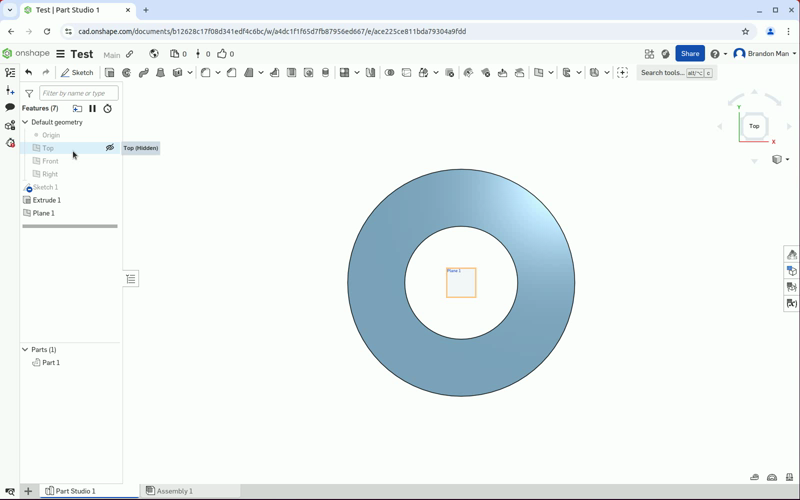
key(shift+s)
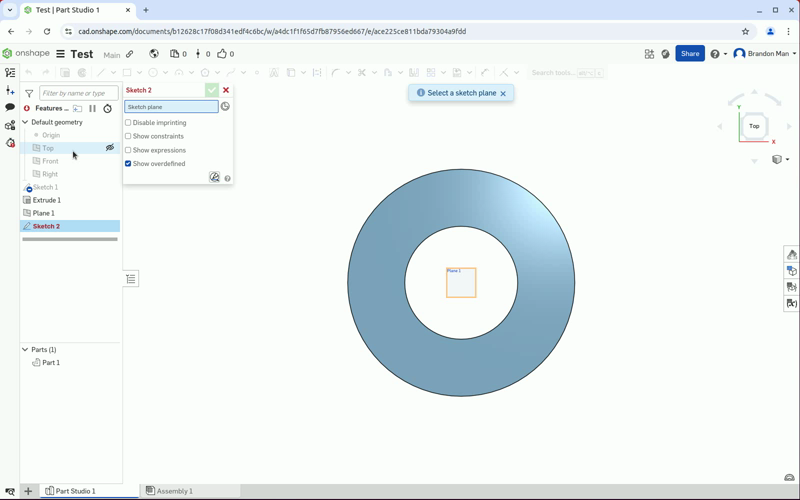
mouse_move(73, 215)
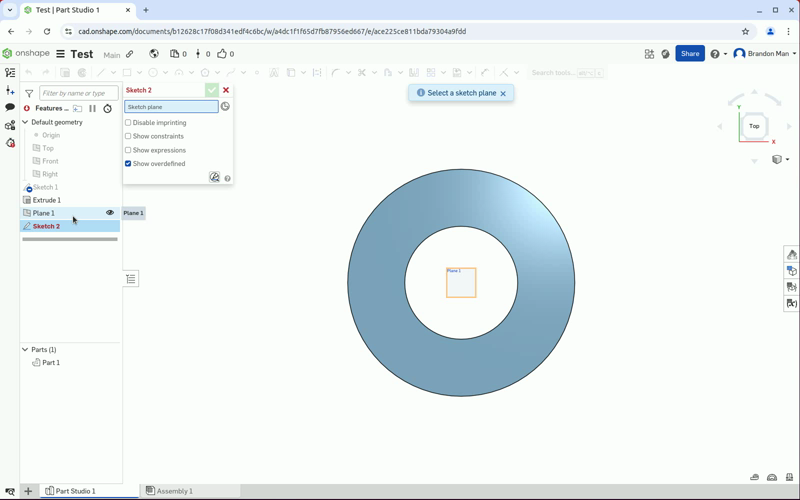
click(73, 215)
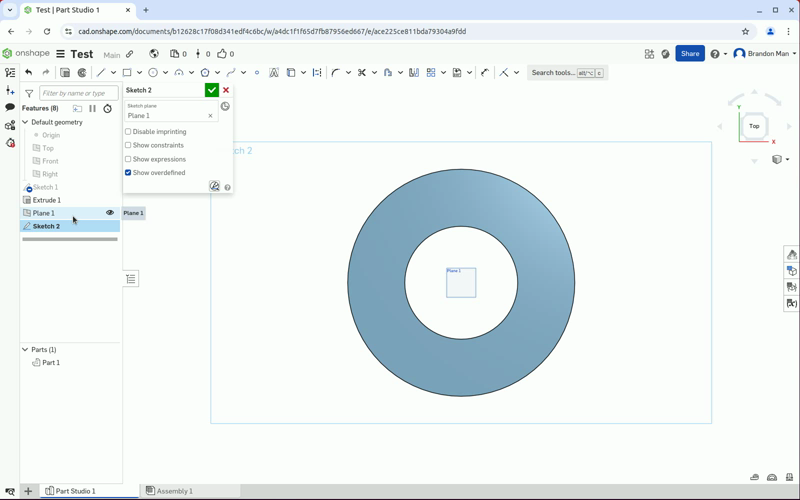
mouse_move(73, 352)
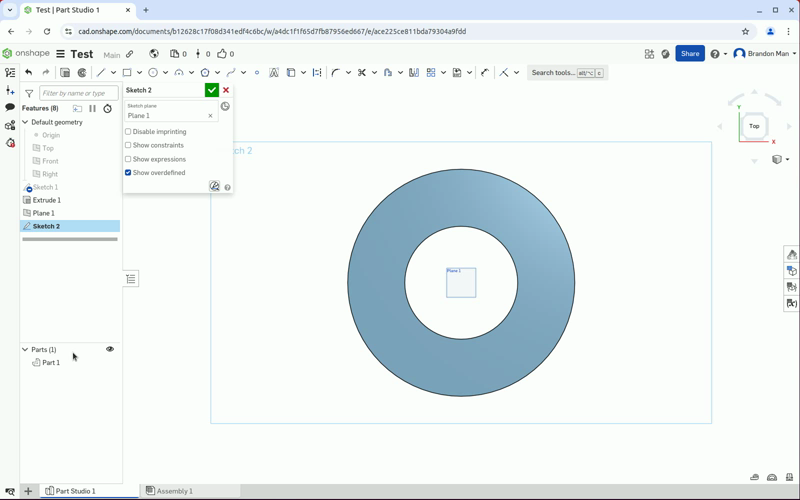
key(y)
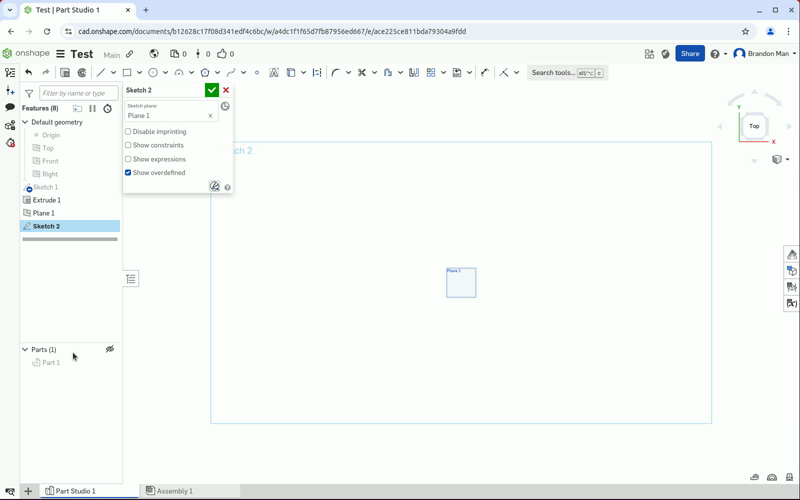
key(a)
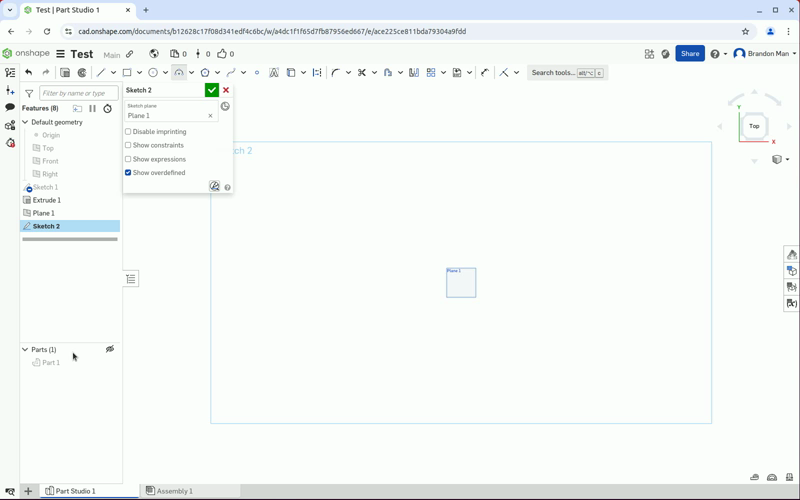
key_down(shift)
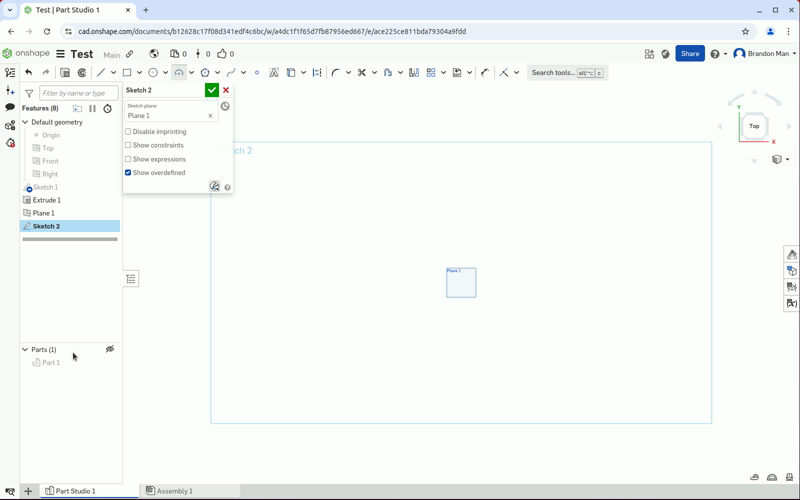
mouse_move(451, 227)
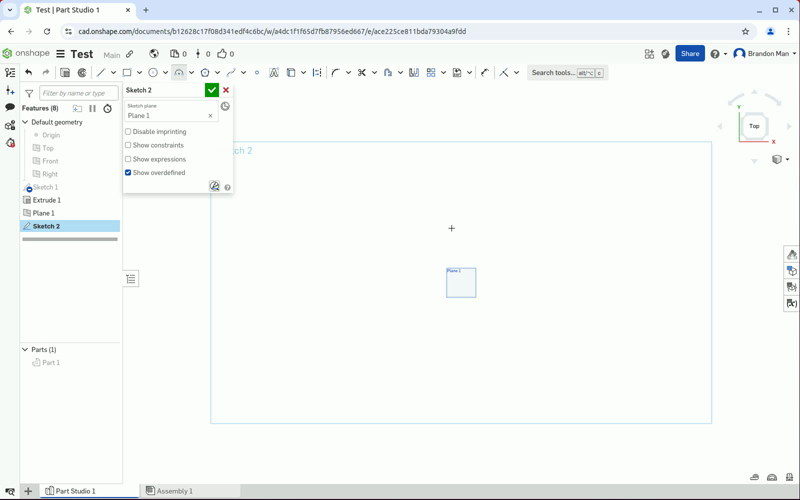
click(451, 227)
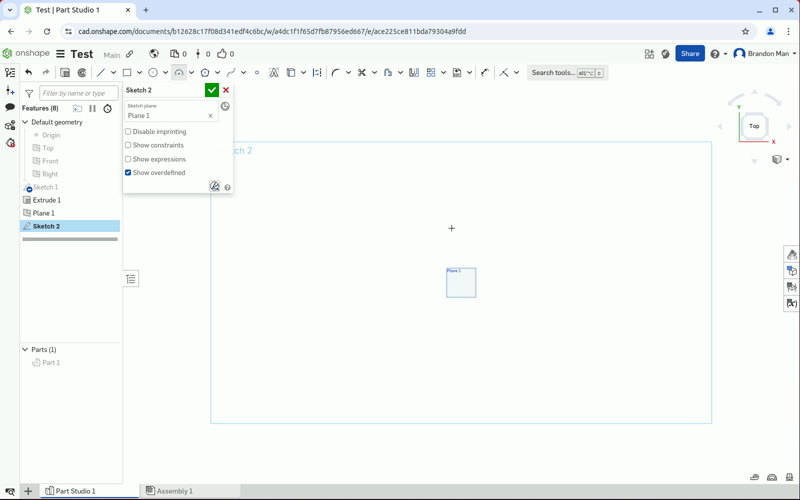
key_up(shift)
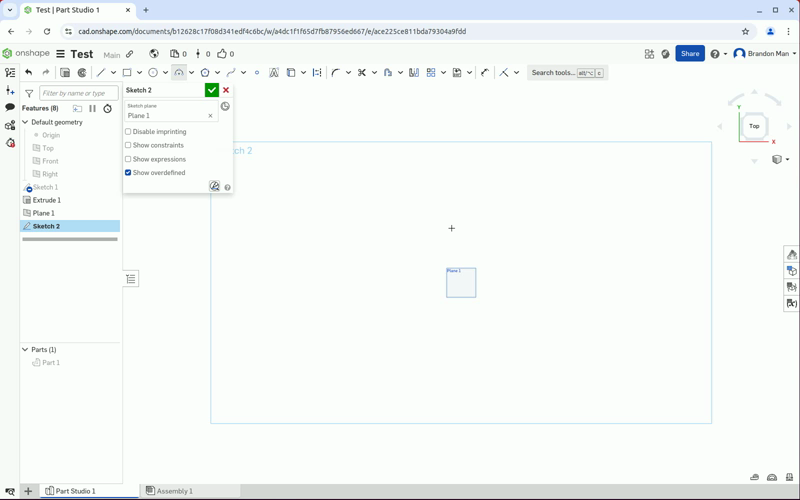
key_down(shift)
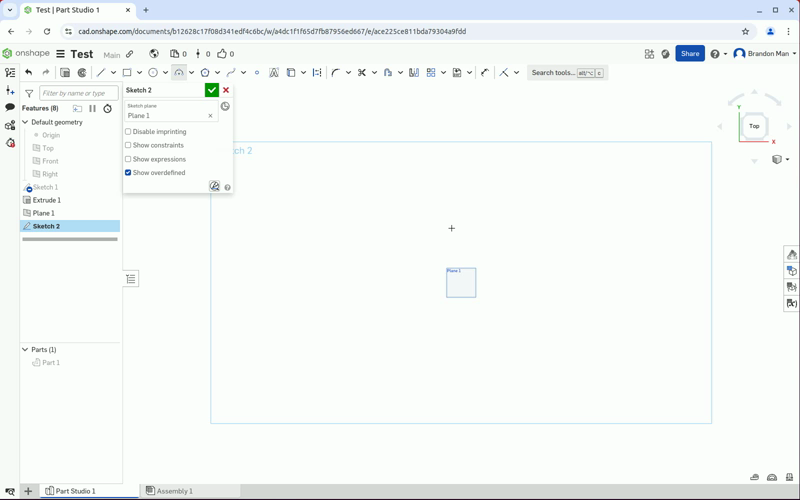
mouse_move(470, 227)
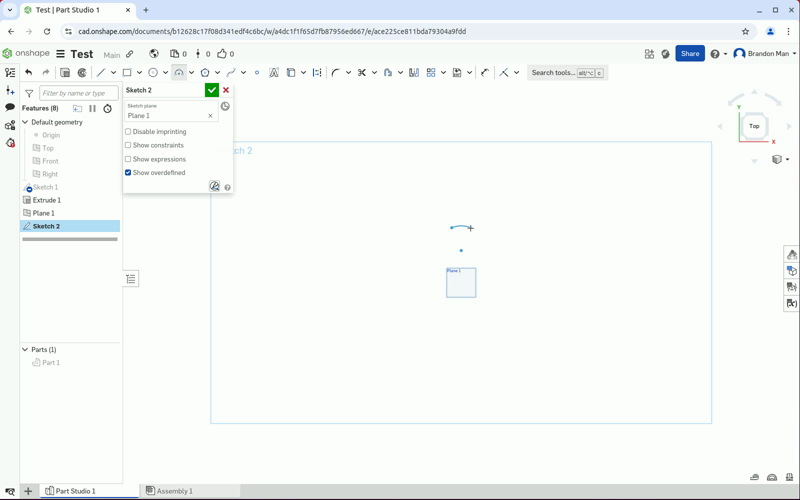
click(470, 227)
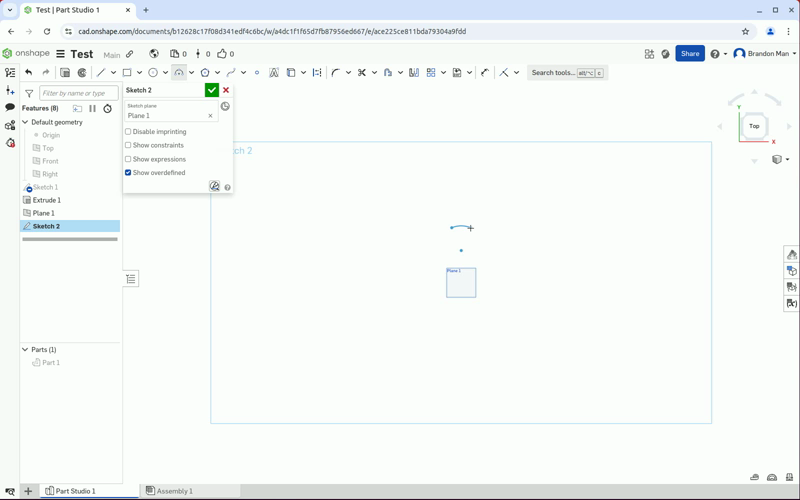
mouse_move(461, 227)
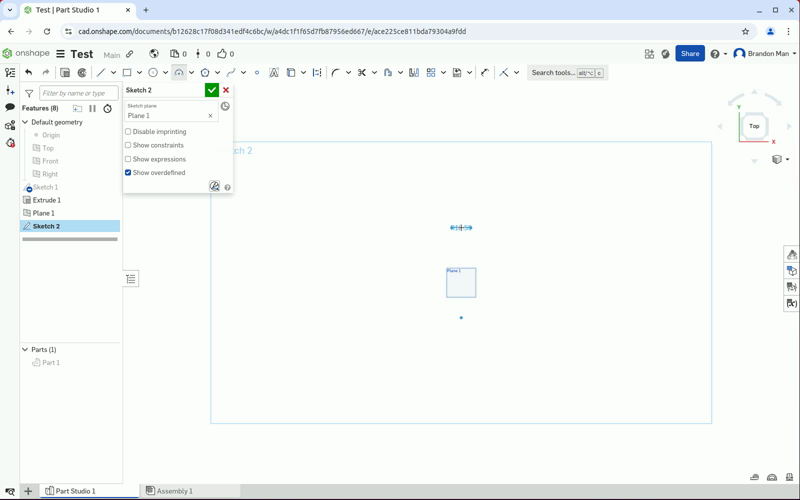
click(461, 227)
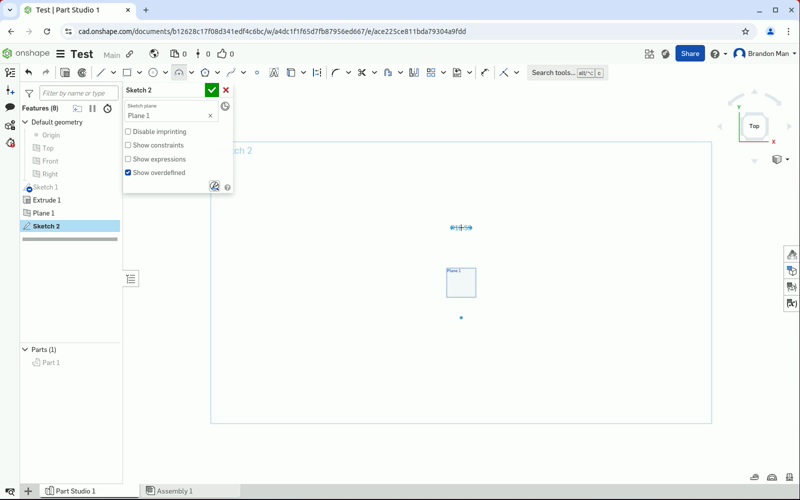
key_up(shift)
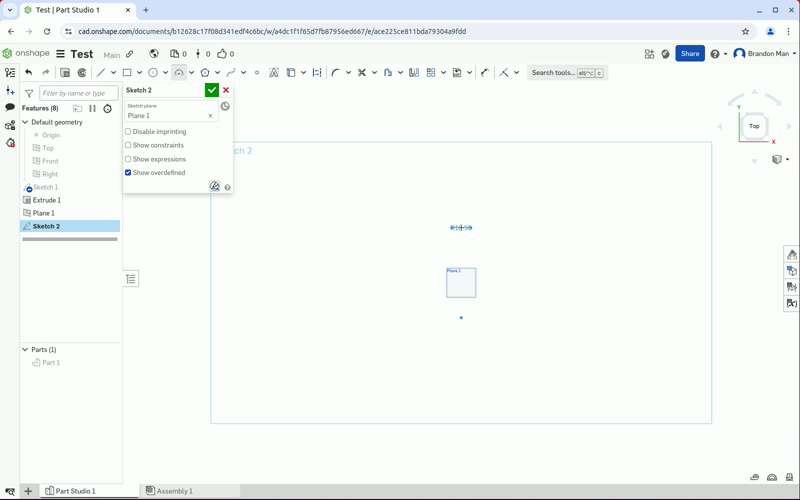
key(esc)
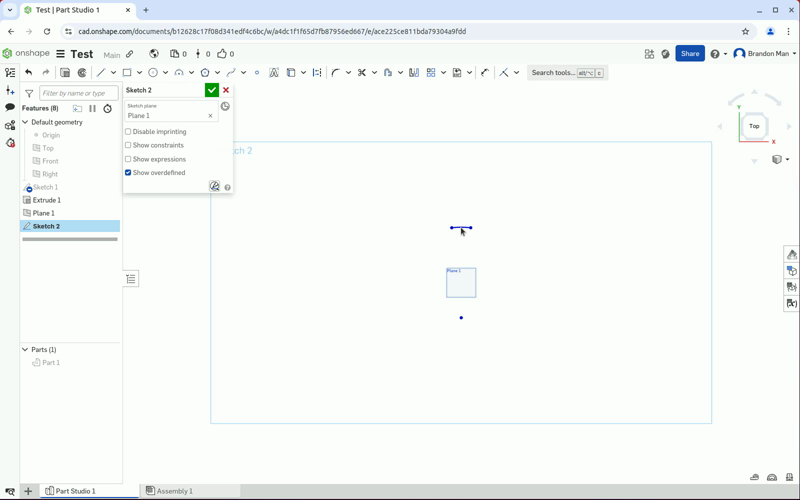
key(l)
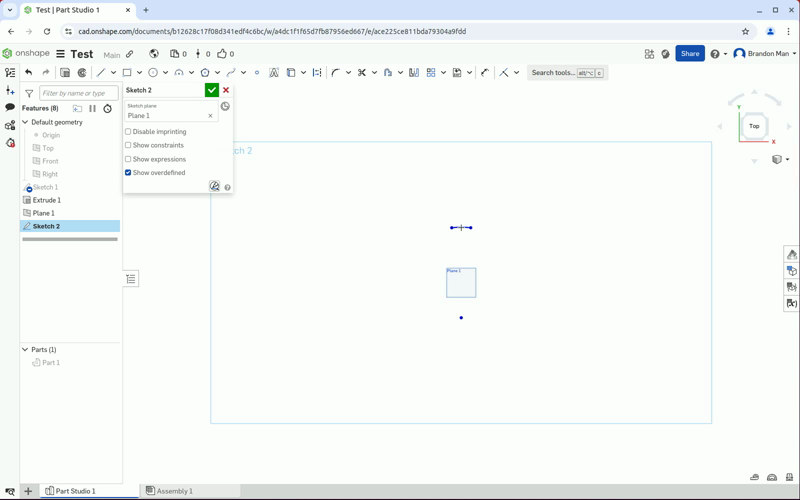
mouse_move(470, 227)
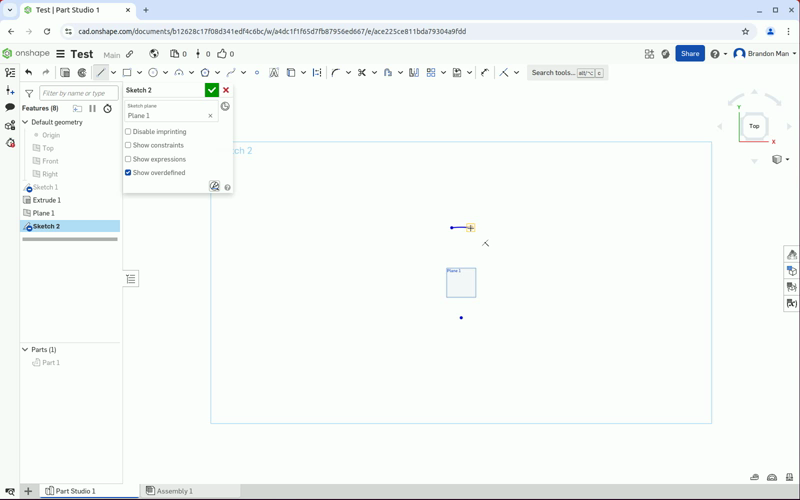
click(470, 227)
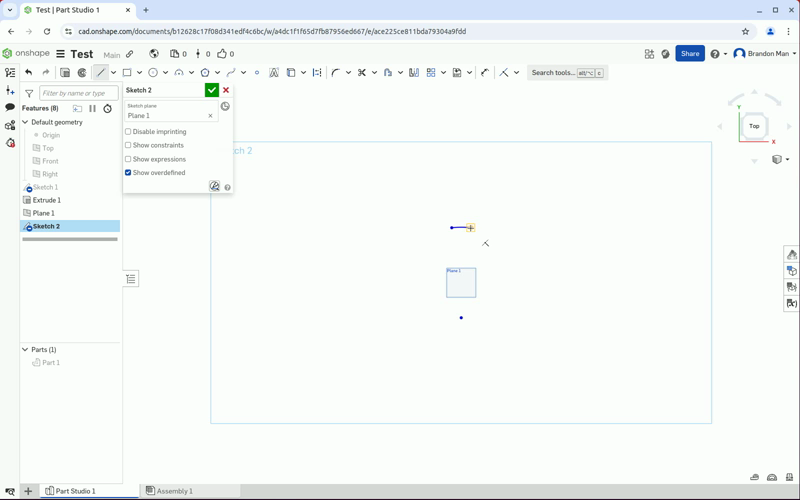
key_down(shift)
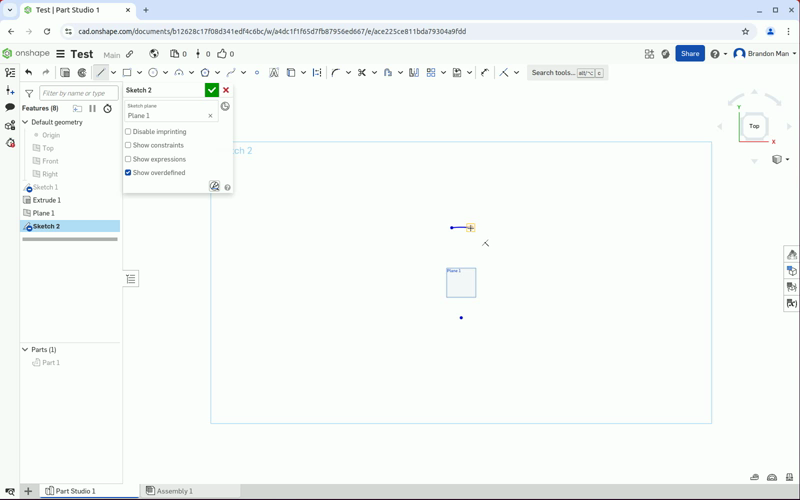
mouse_move(500, 227)
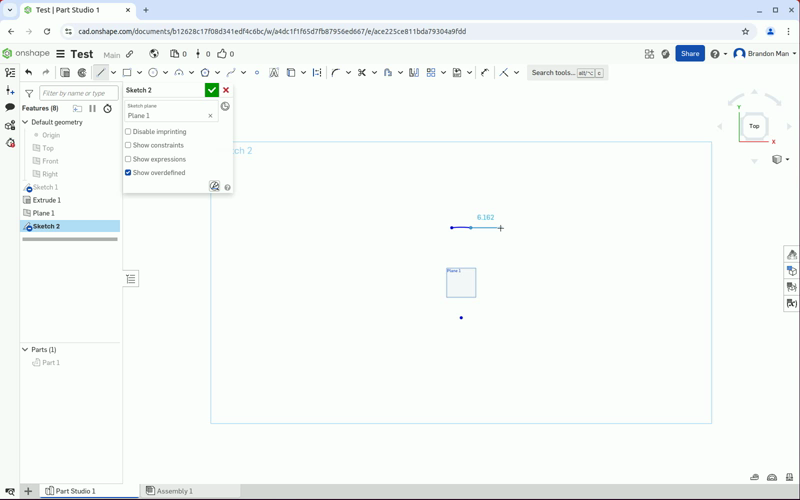
mouse_move(470, 170)
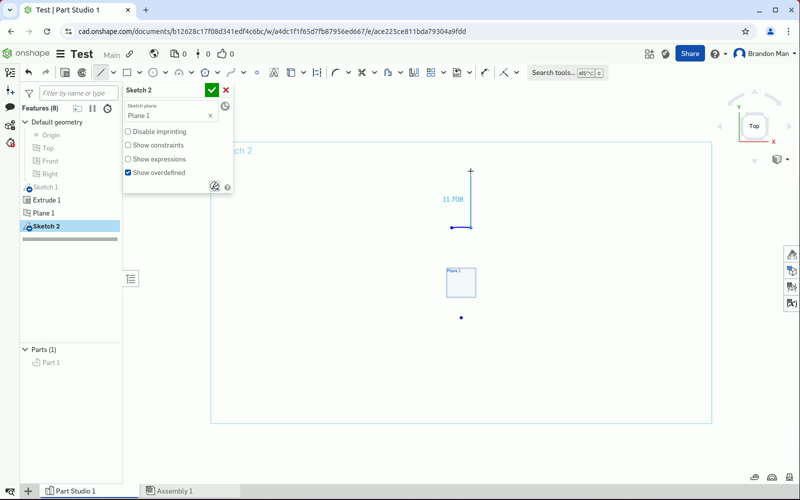
click(470, 170)
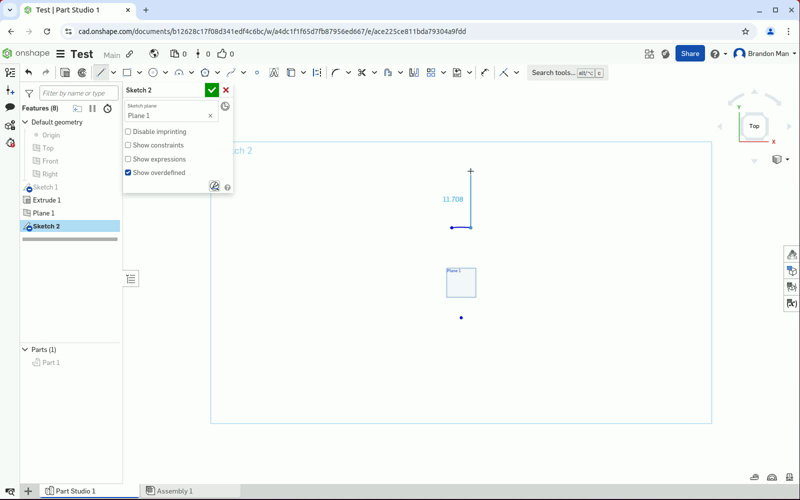
key_up(shift)
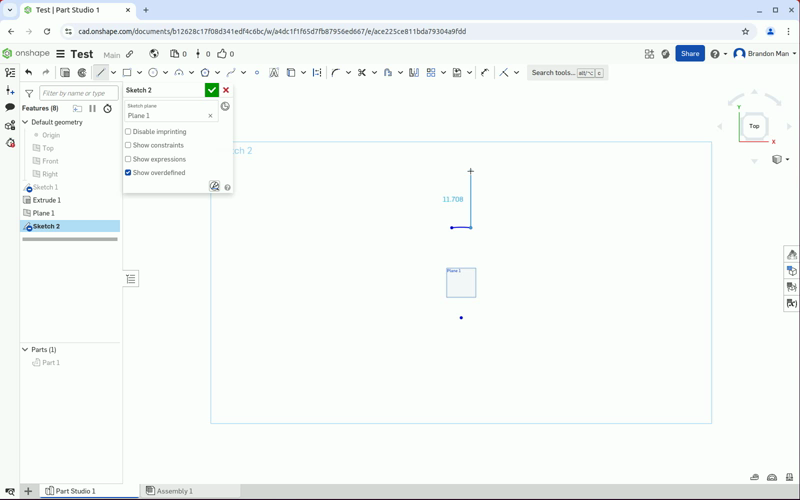
key_down(shift)
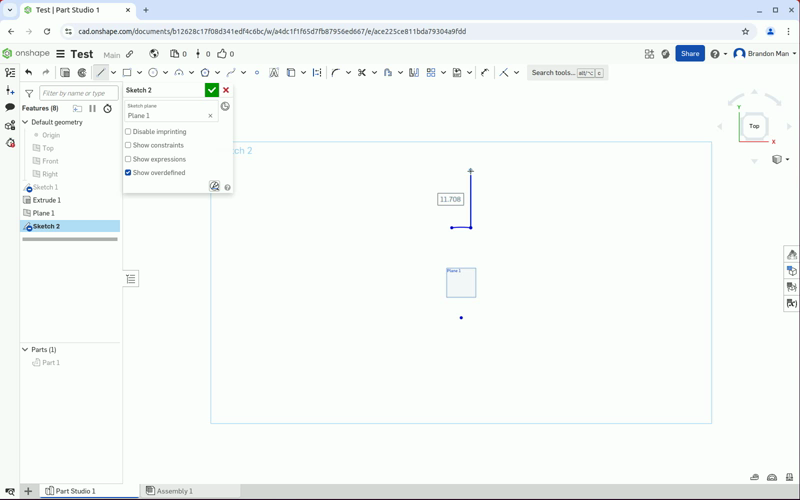
mouse_move(500, 170)
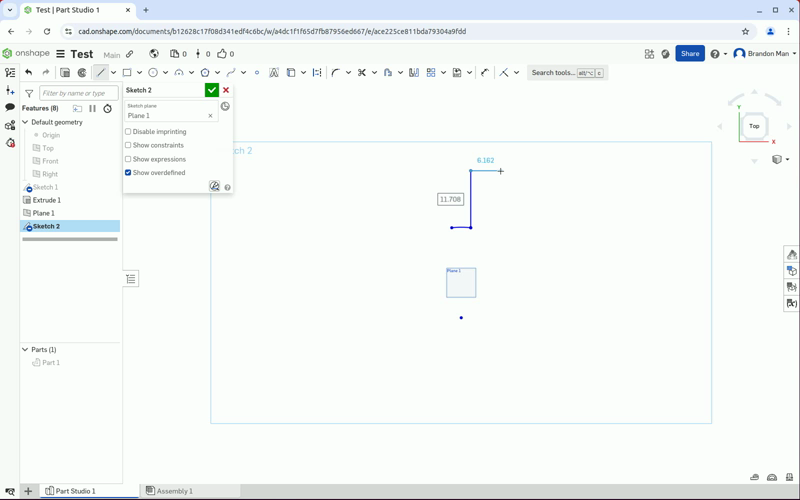
mouse_move(451, 170)
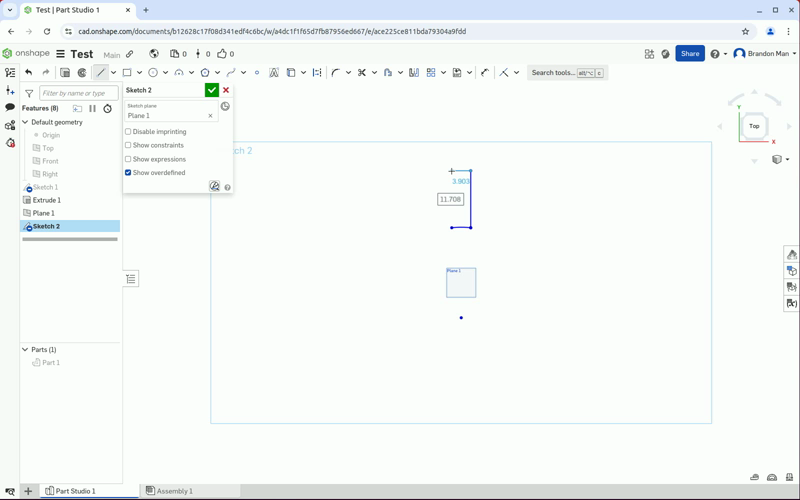
click(451, 170)
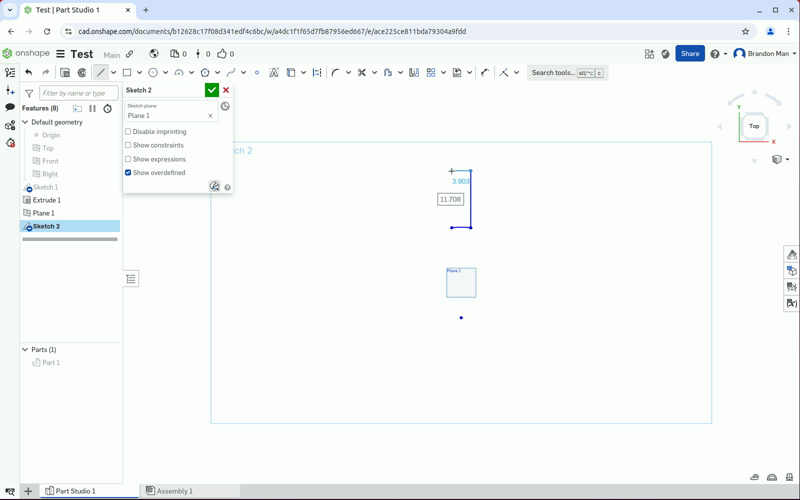
key_up(shift)
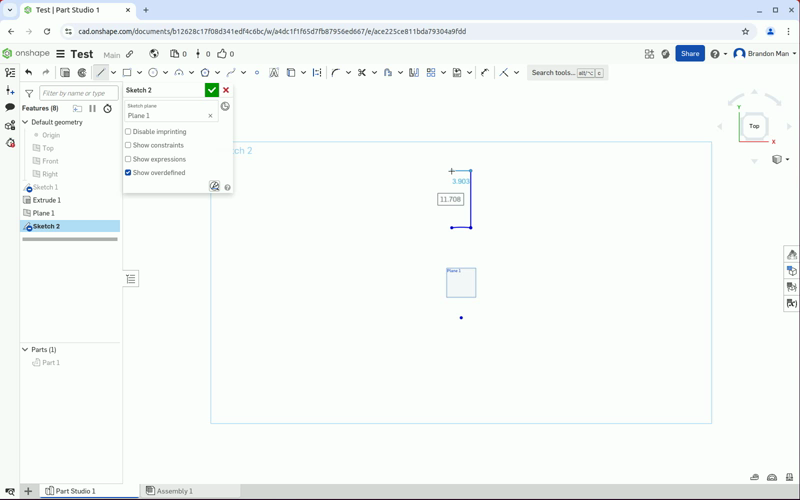
mouse_move(481, 170)
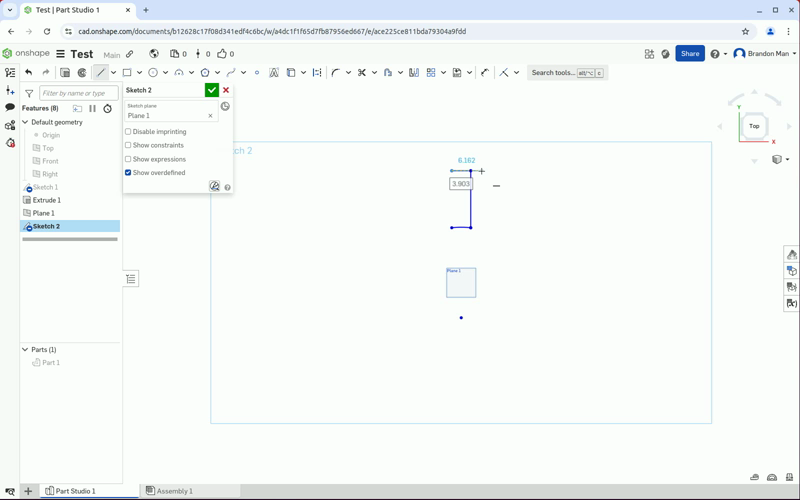
key_down(shift)
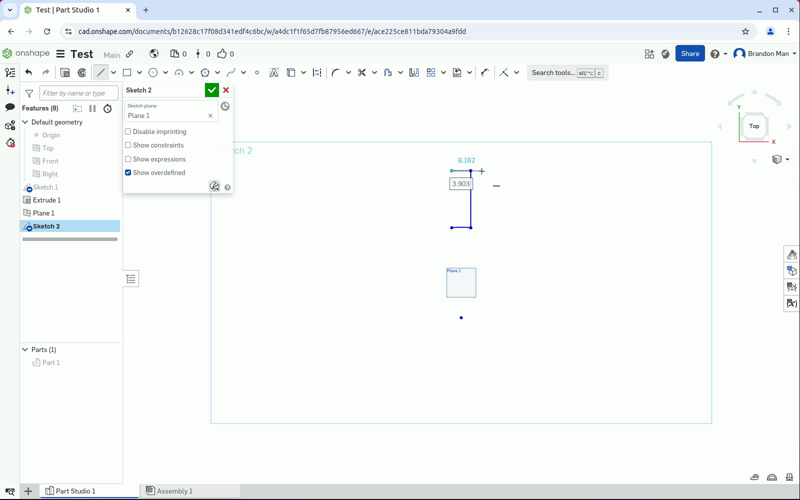
mouse_move(451, 227)
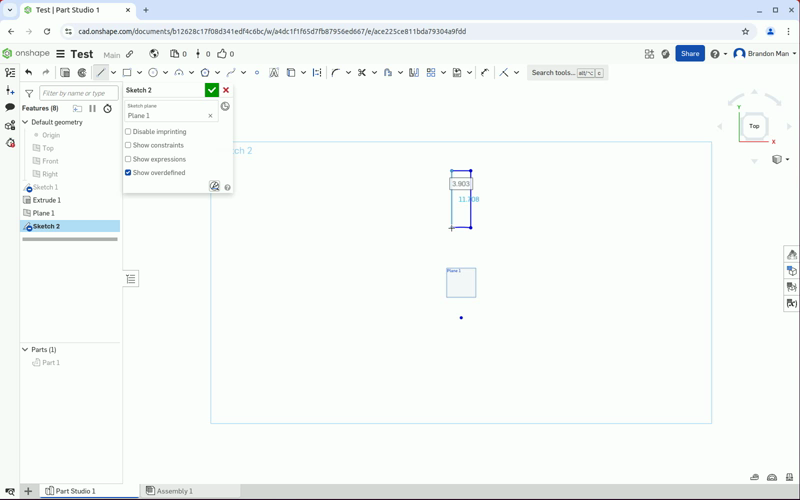
key_up(shift)
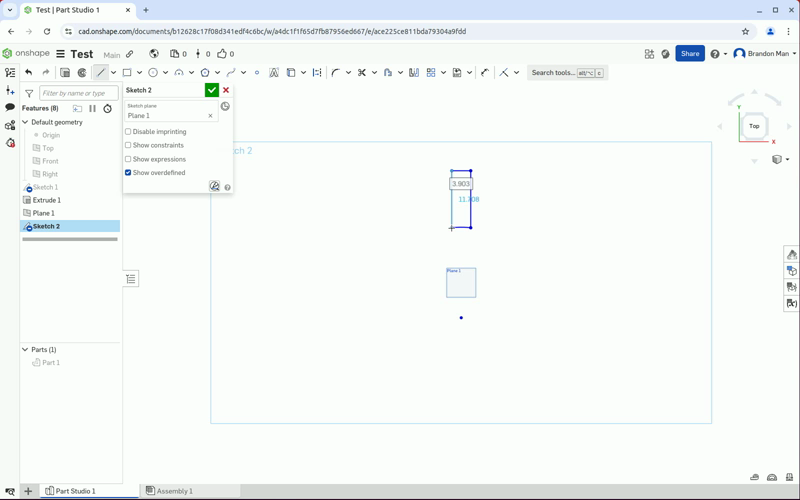
click(451, 227)
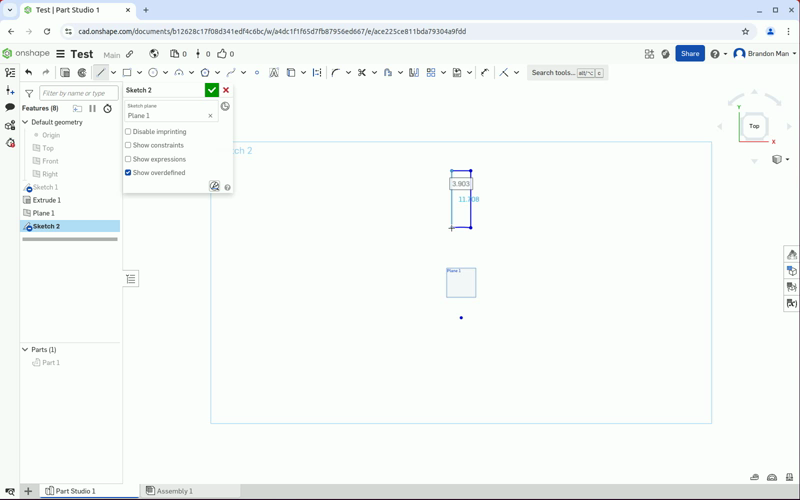
key(esc)
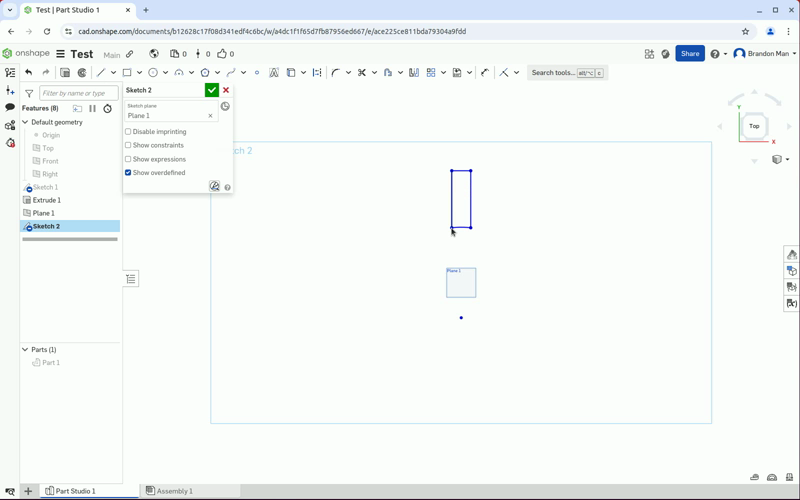
mouse_move(469, 195)
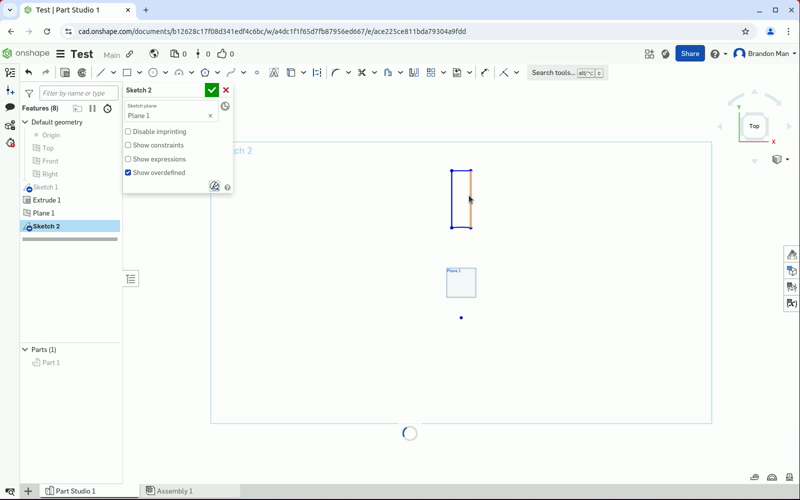
scroll(6)
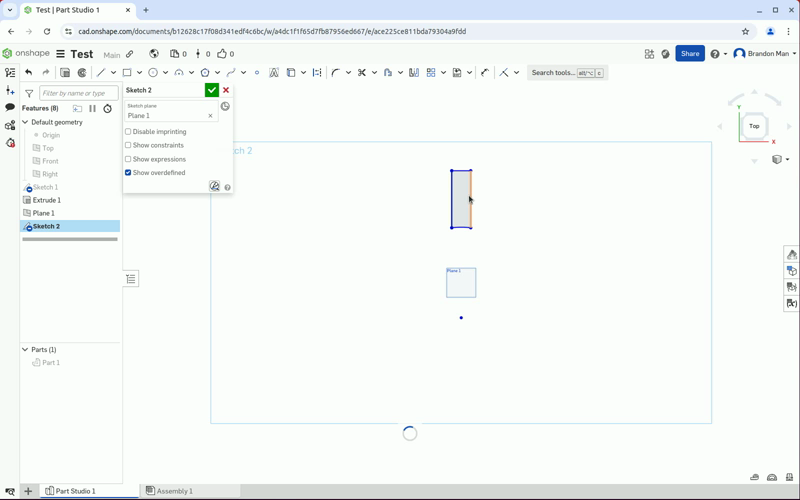
scroll(6)
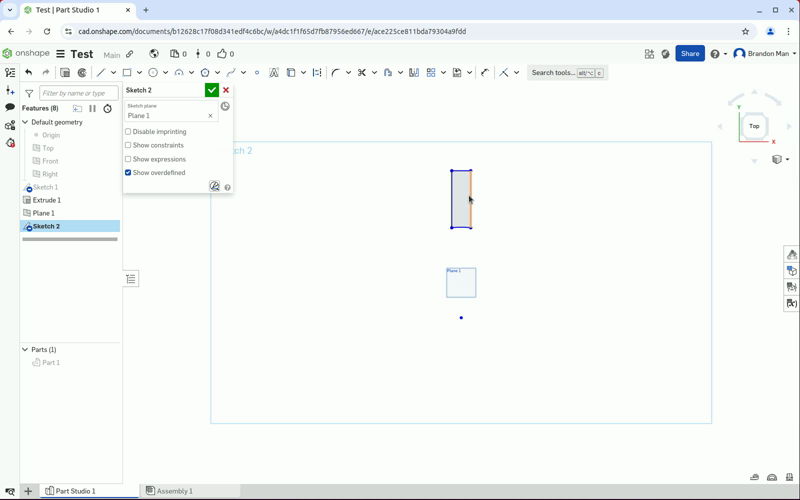
scroll(6)
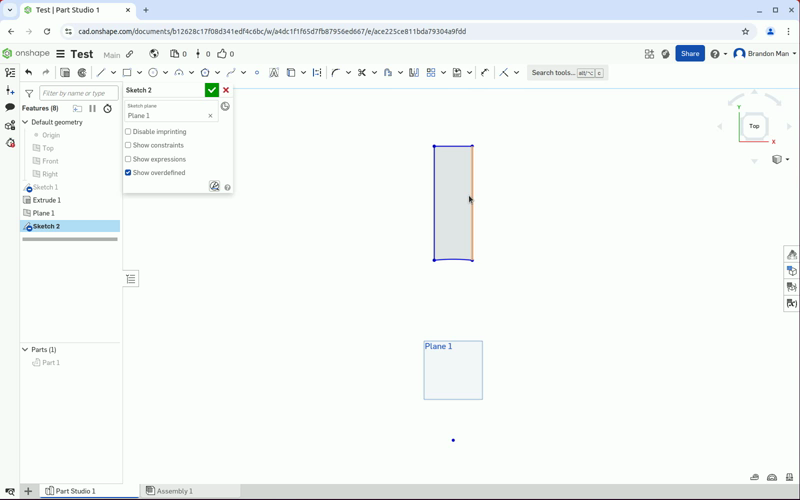
scroll(6)
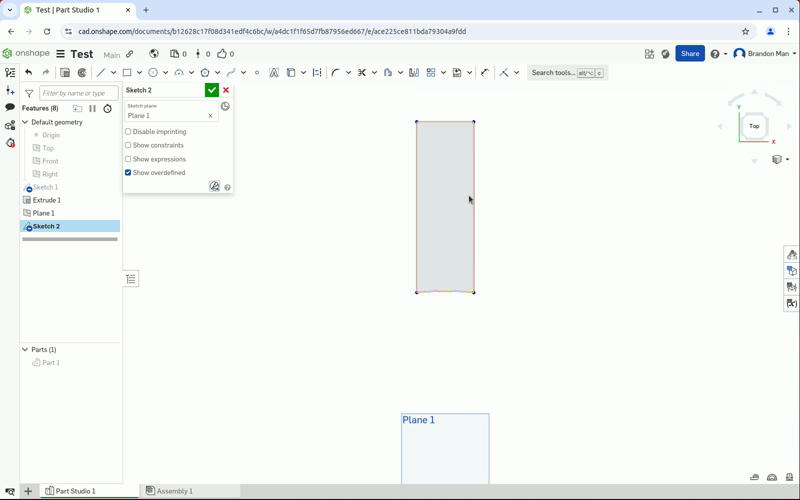
scroll(6)
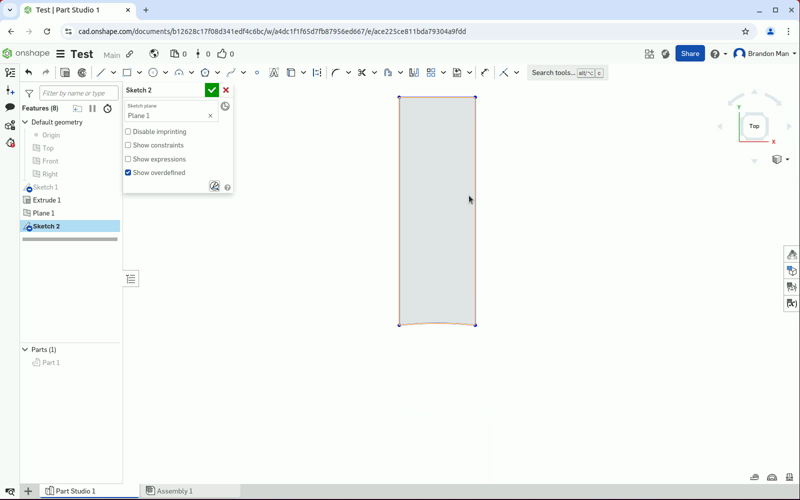
scroll(6)
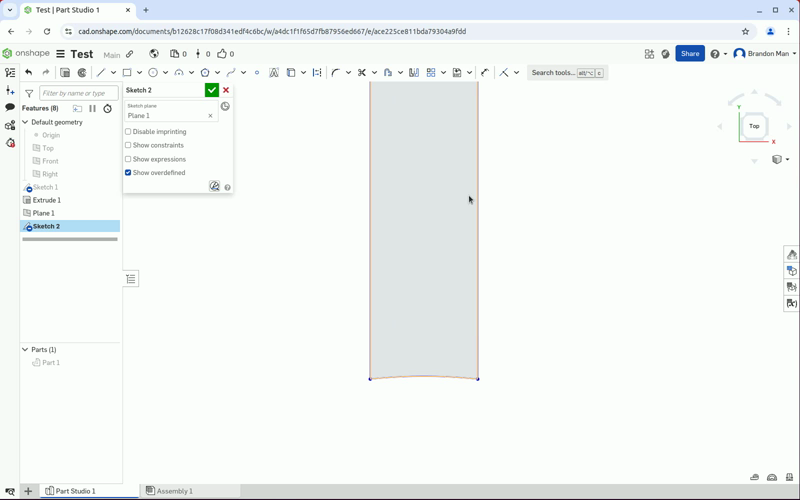
scroll(6)
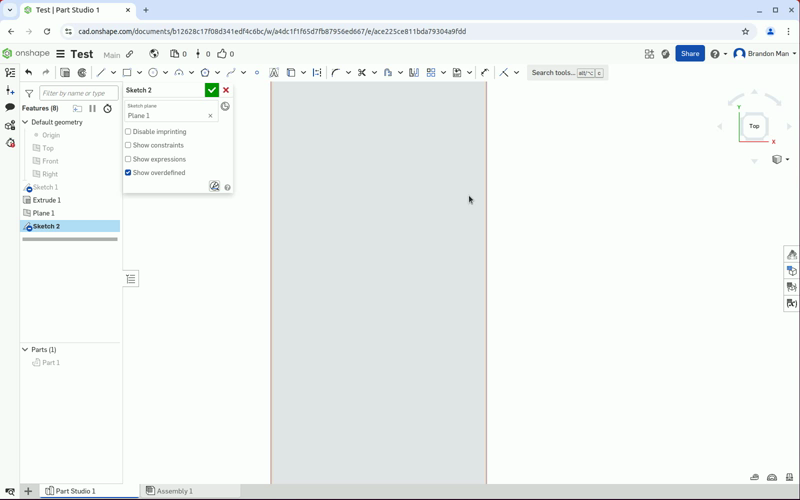
click(469, 195)
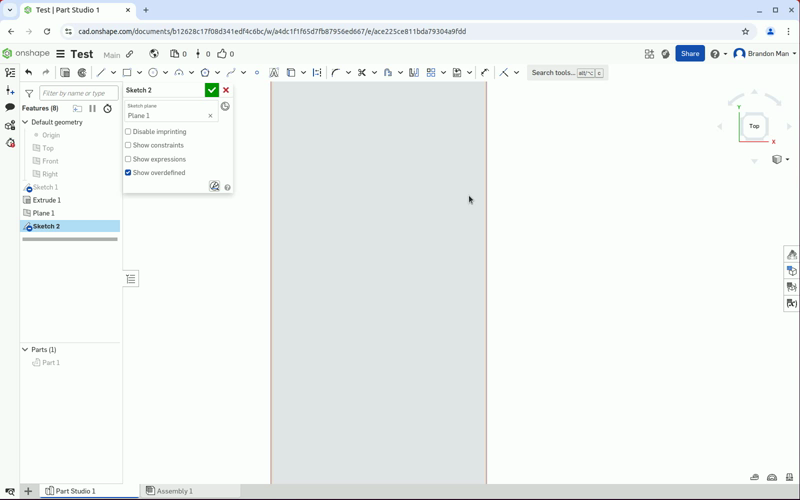
scroll(-6)
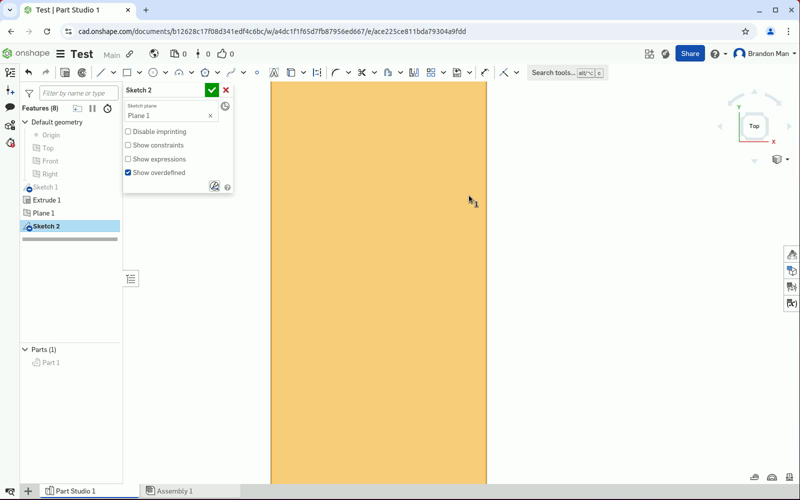
scroll(-6)
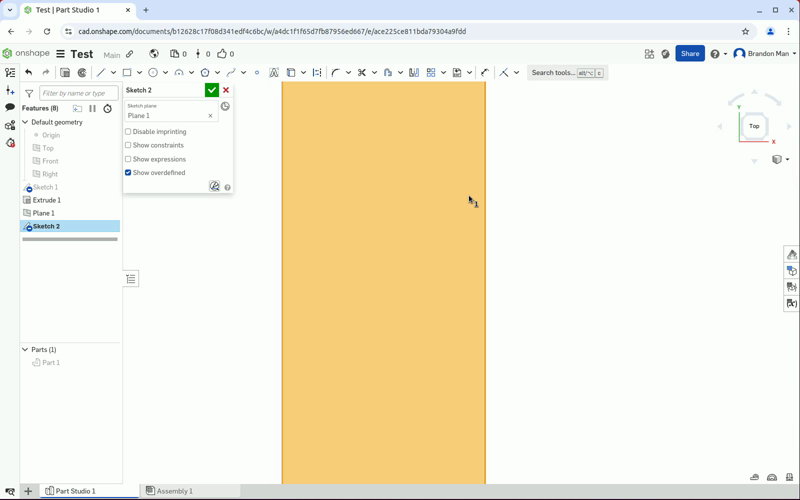
scroll(-6)
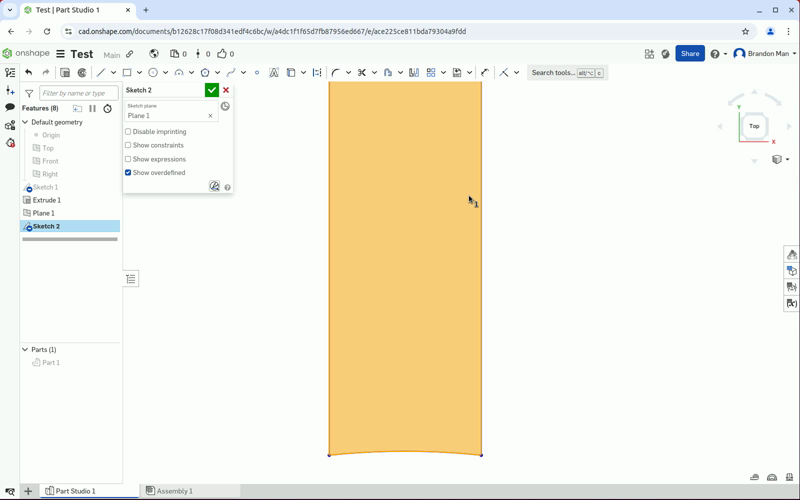
scroll(-6)
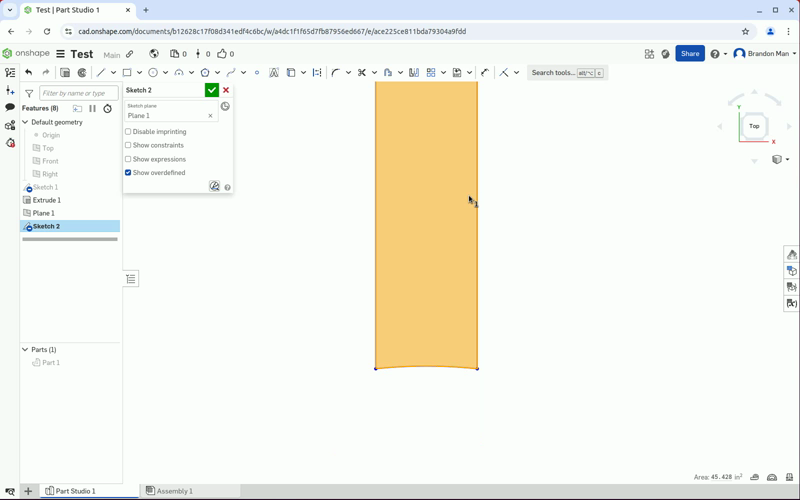
scroll(-6)
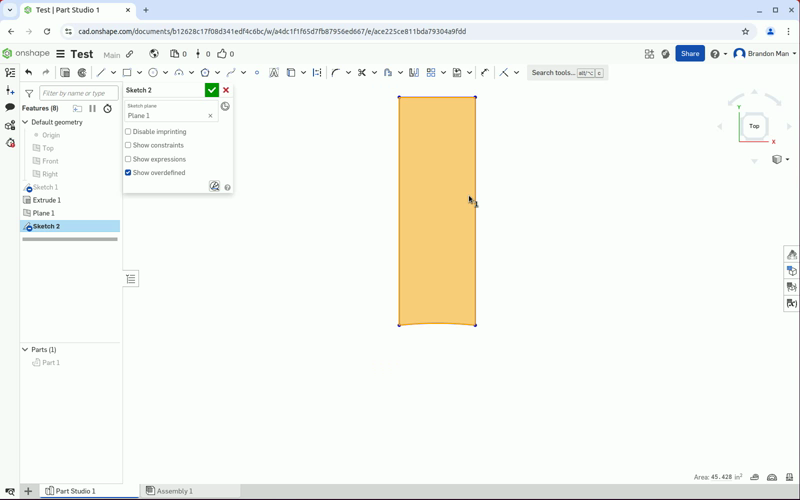
scroll(-6)
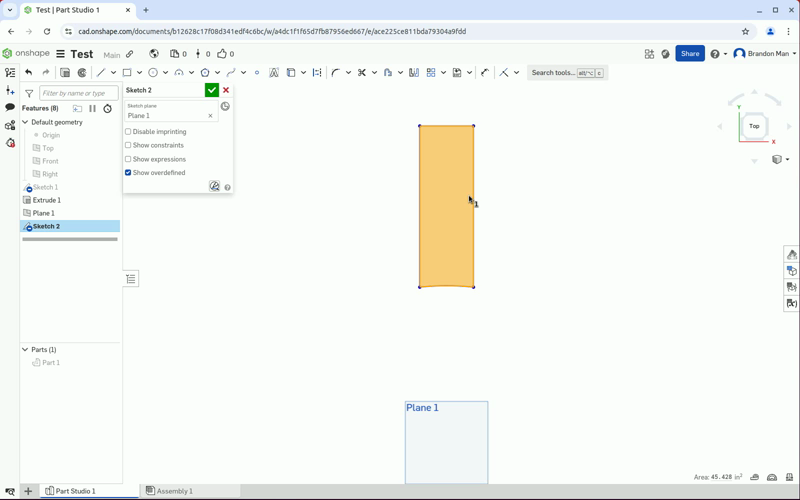
scroll(-6)
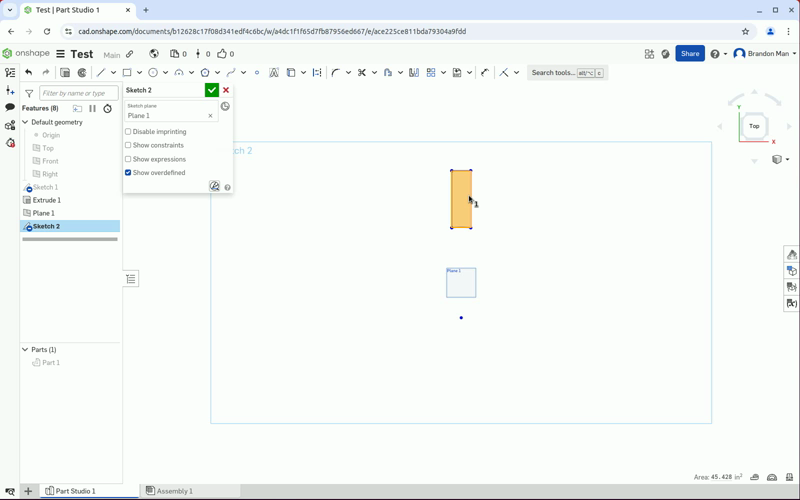
mouse_move(73, 352)
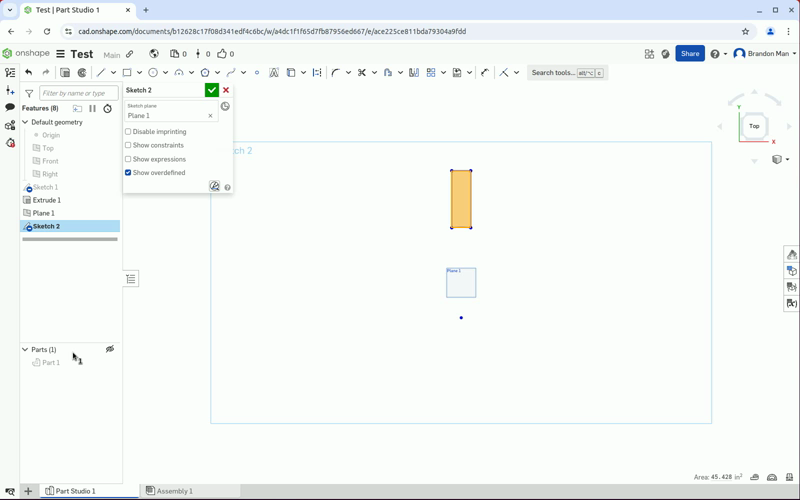
key(shift+y)
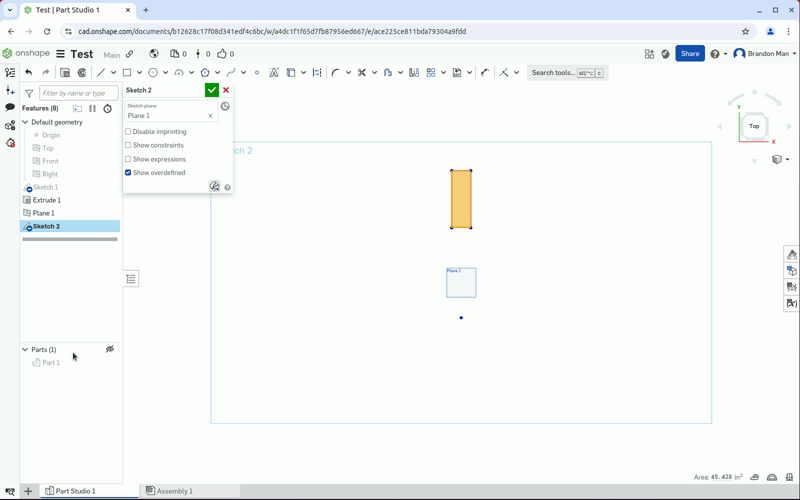
key(shift+e)
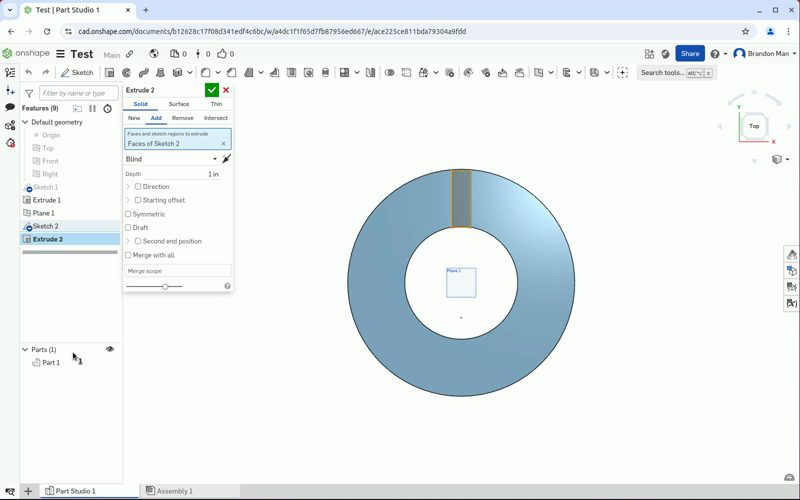
mouse_move(143, 106)
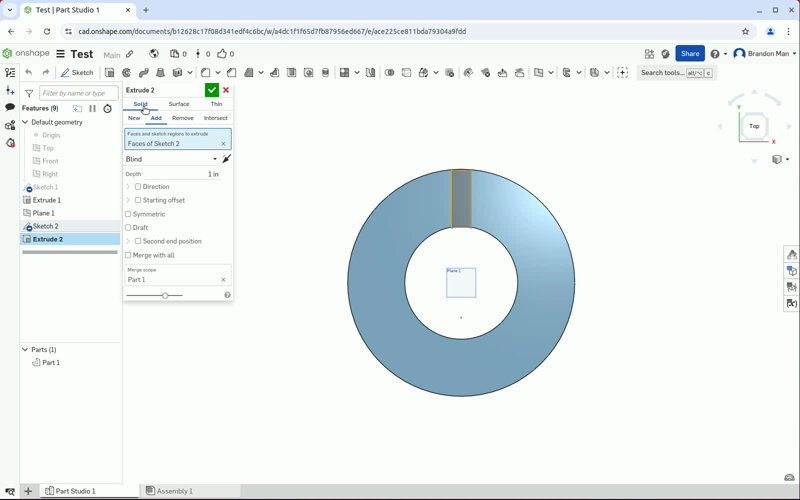
click(143, 106)
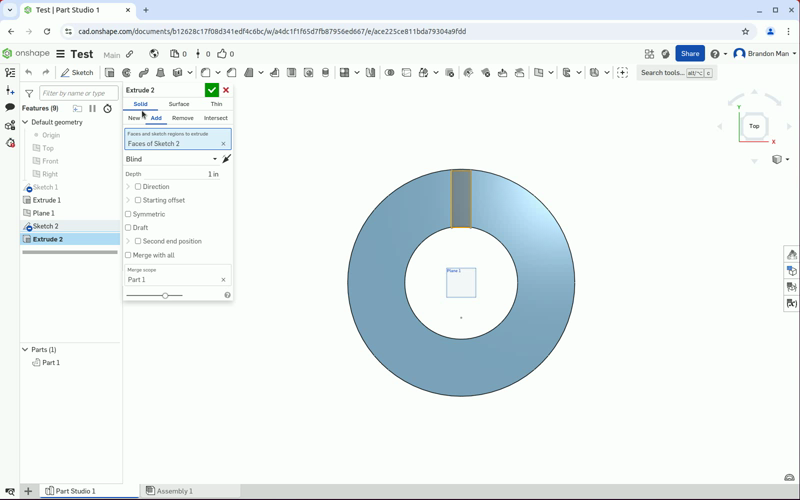
mouse_move(137, 120)
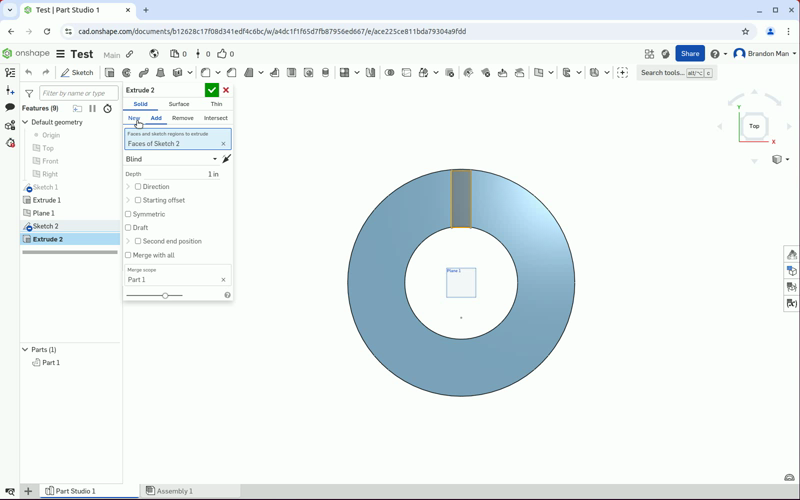
click(137, 120)
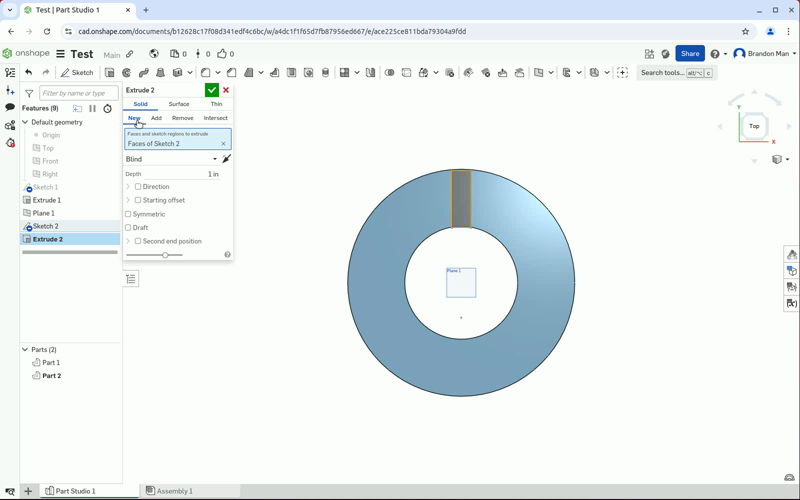
key(tab, 4)
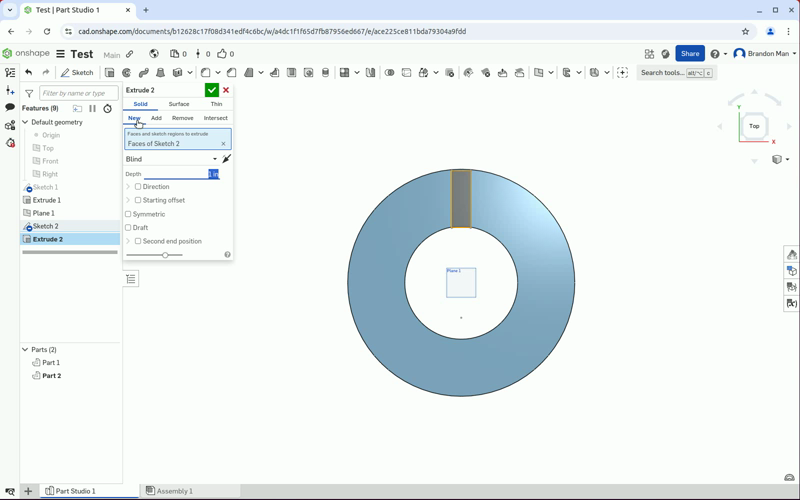
text(4.574)
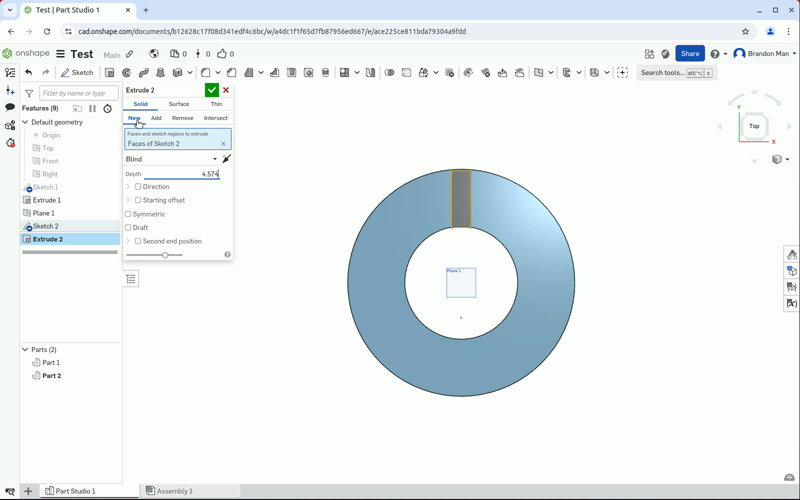
key(enter)
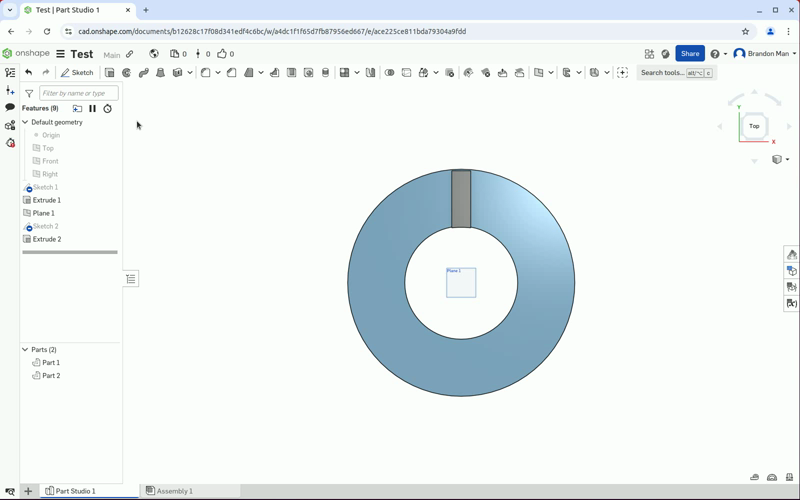
key(shift+h)
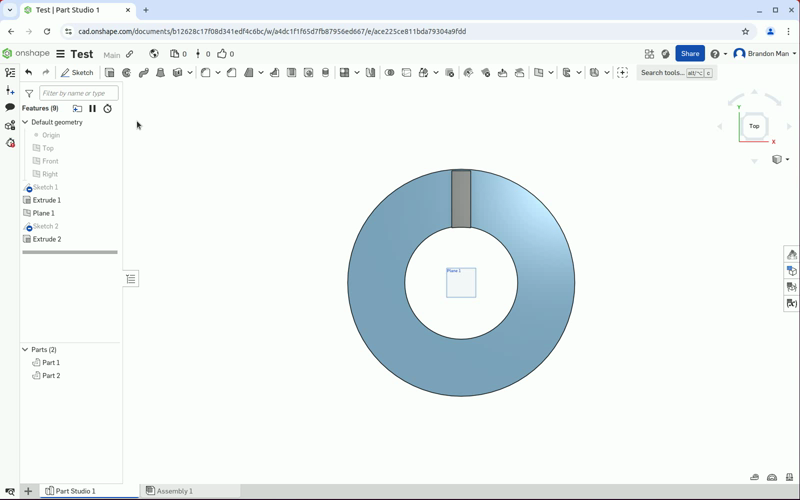
key(shift+h)
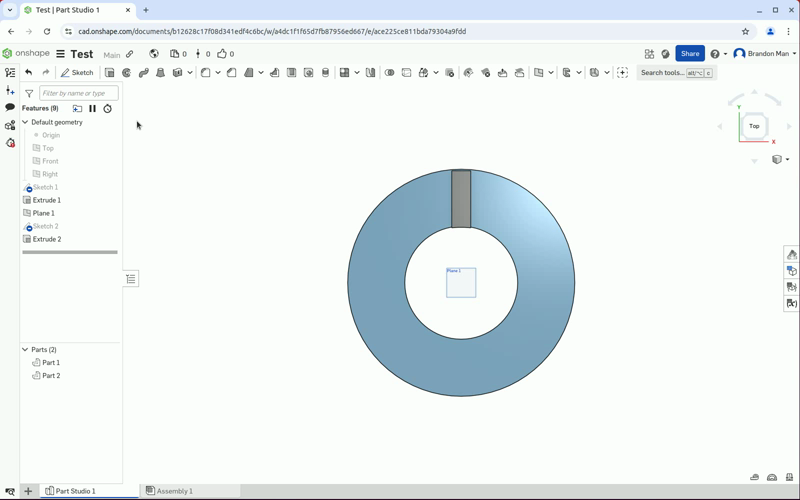
mouse_move(73, 189)
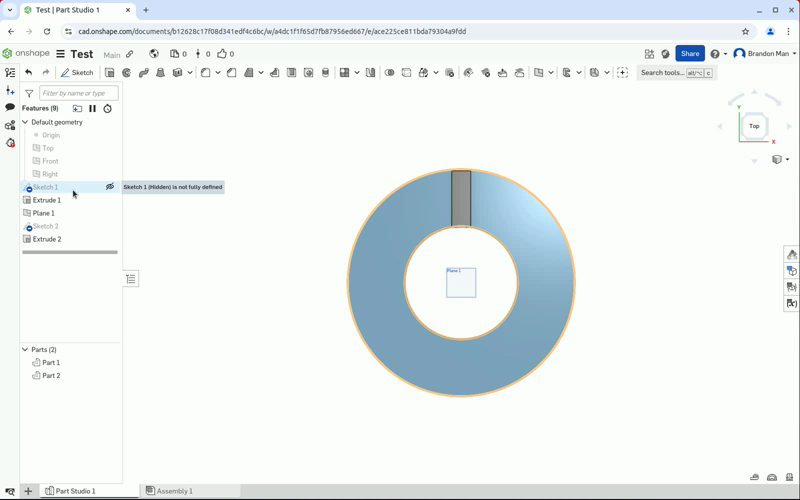
click(73, 189)
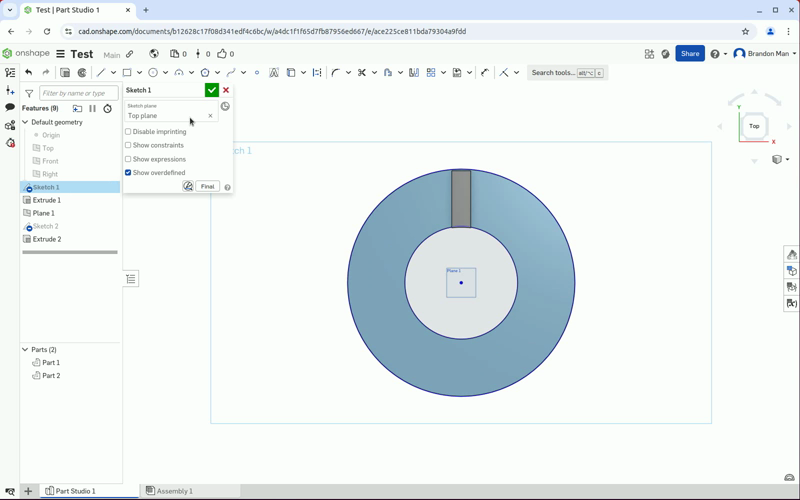
mouse_move(229, 92)
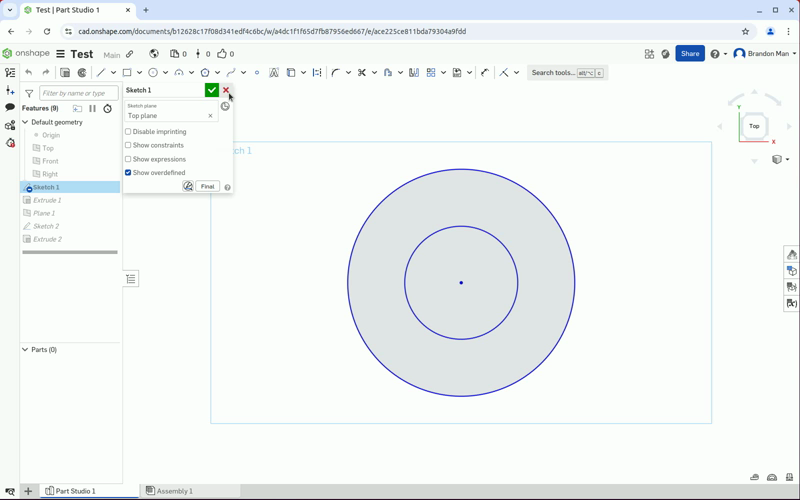
click(229, 92)
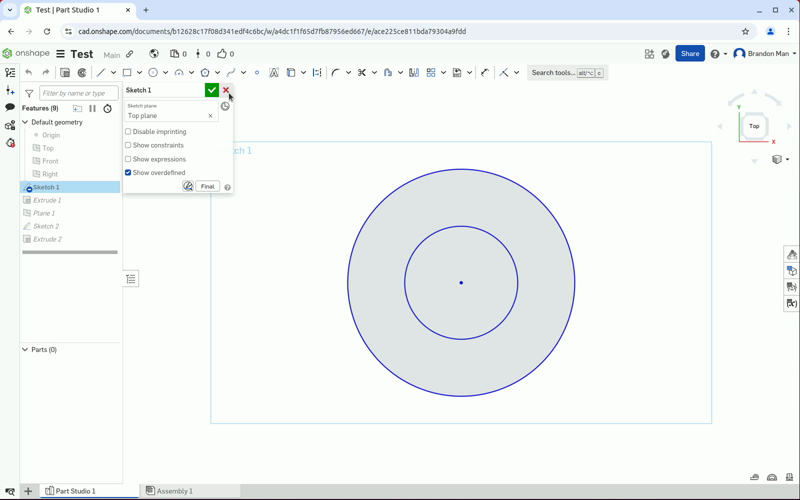
key(shift+s)
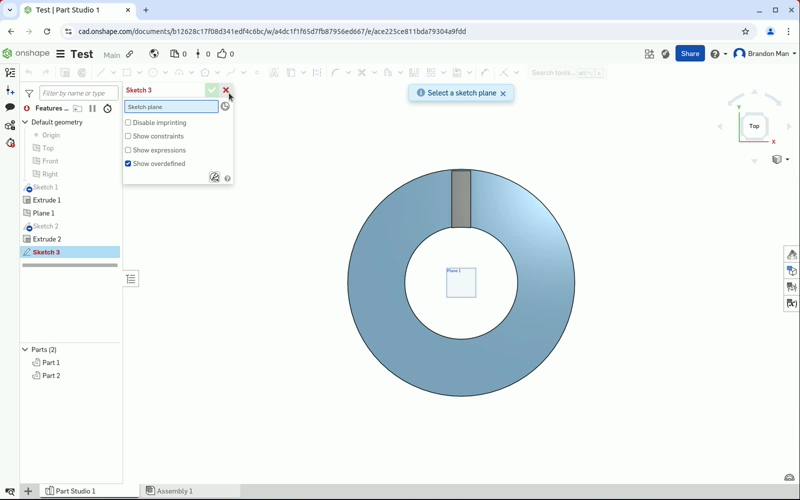
mouse_move(73, 215)
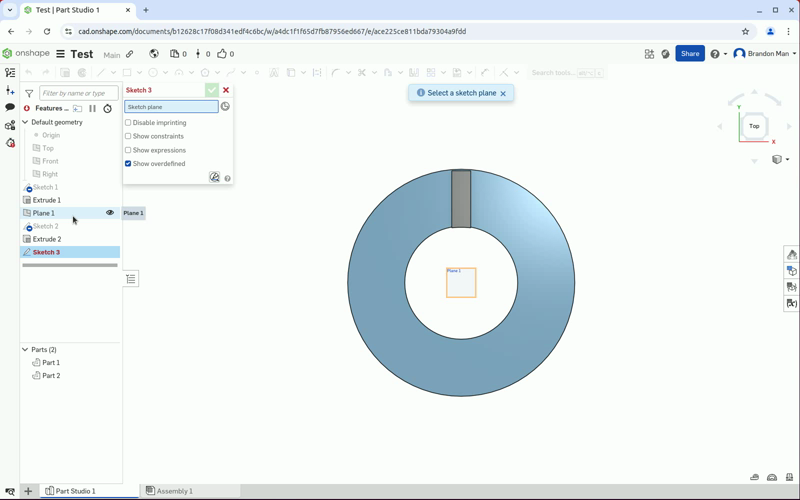
click(73, 215)
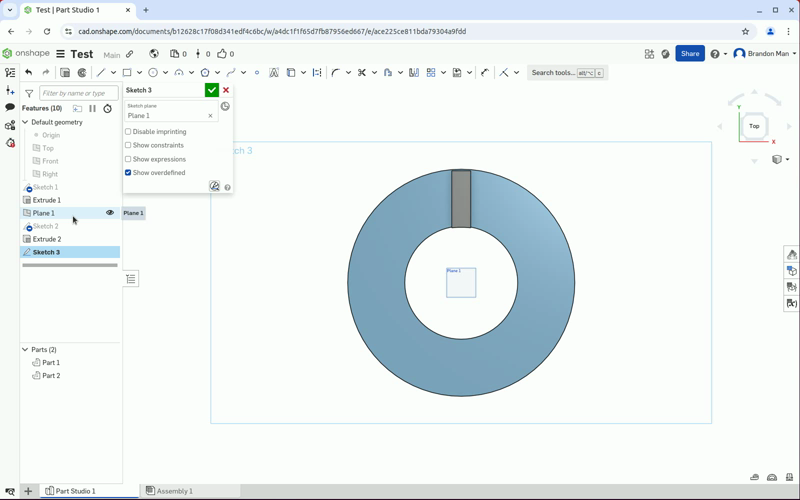
mouse_move(73, 352)
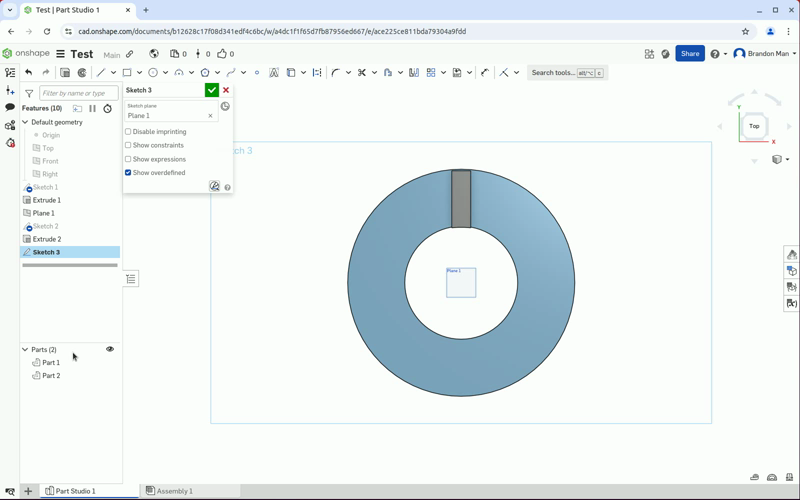
key(y)
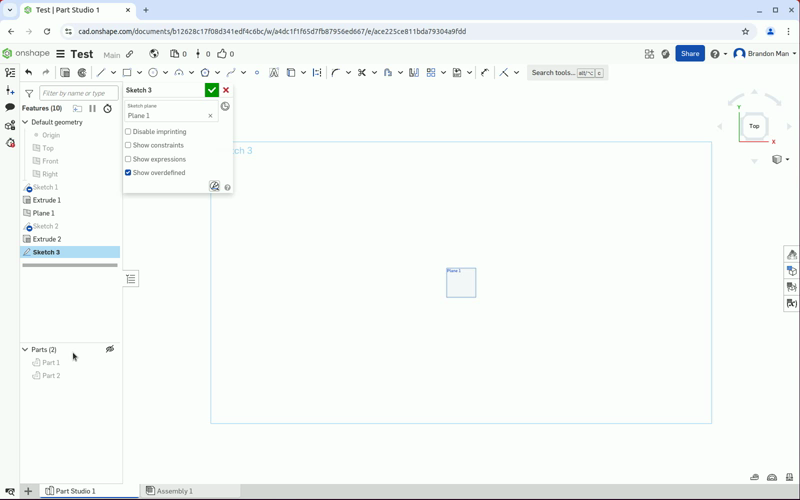
key(l)
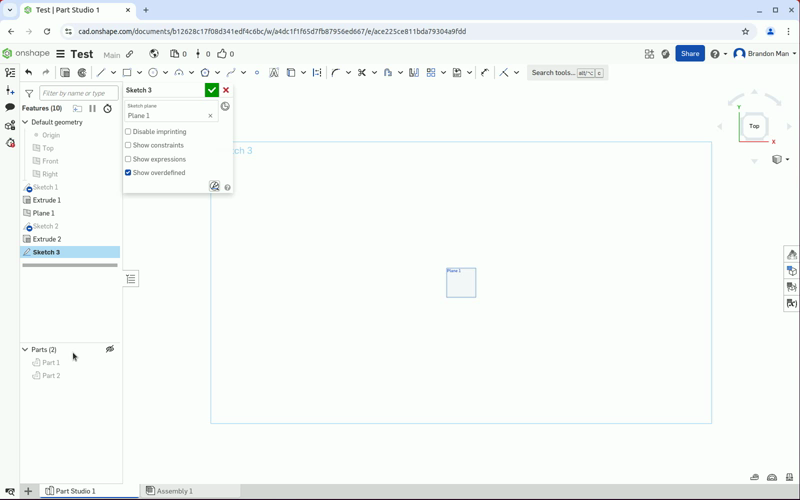
key_down(shift)
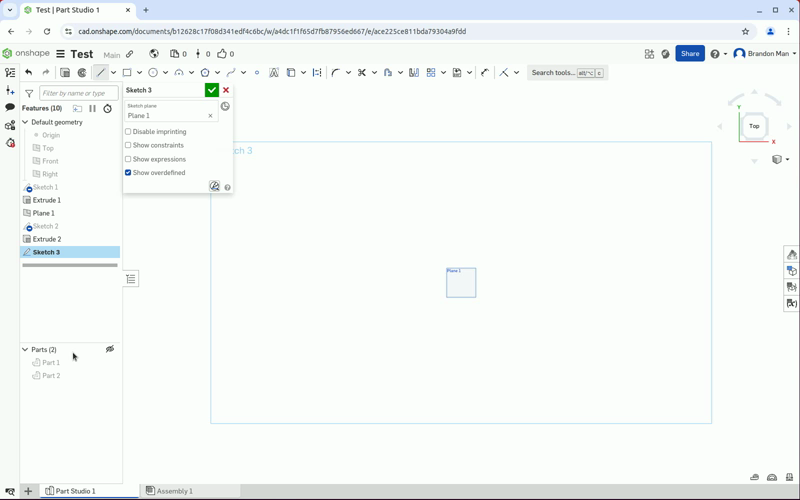
mouse_move(358, 234)
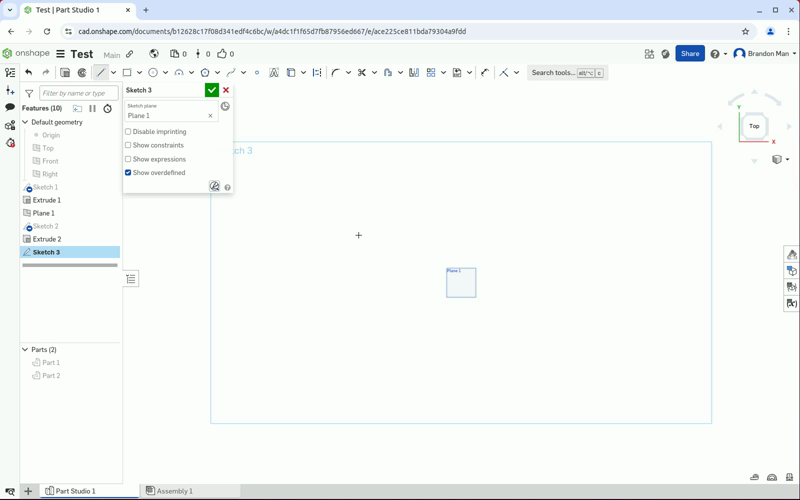
click(358, 234)
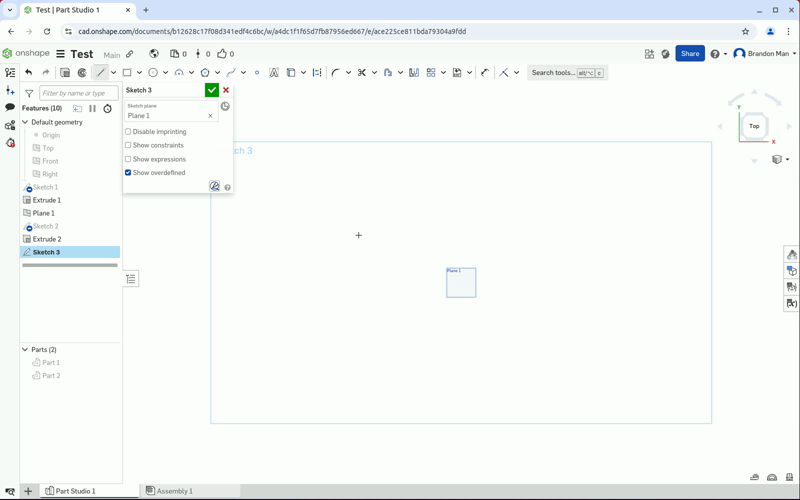
key_up(shift)
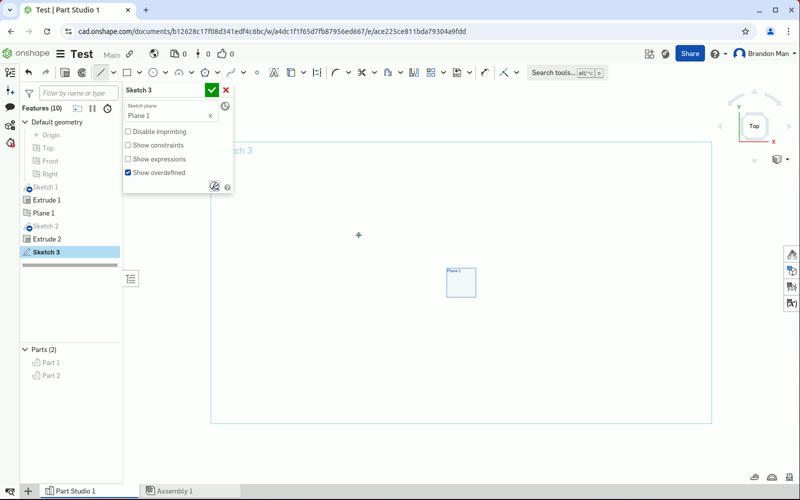
key_down(shift)
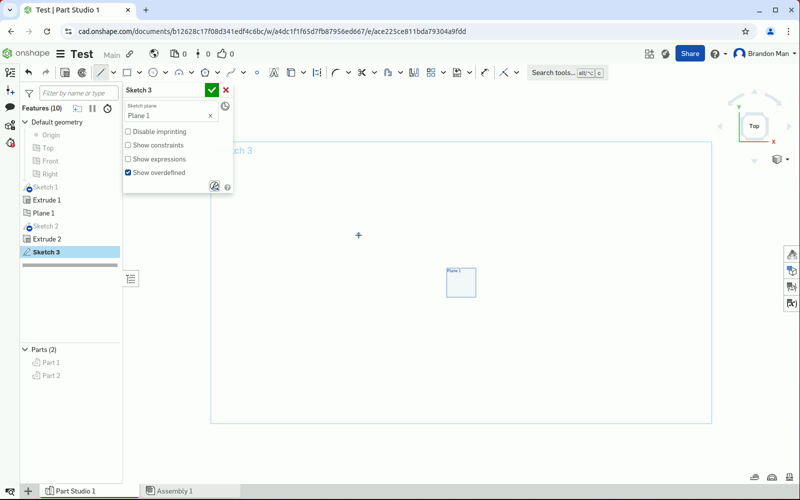
mouse_move(388, 234)
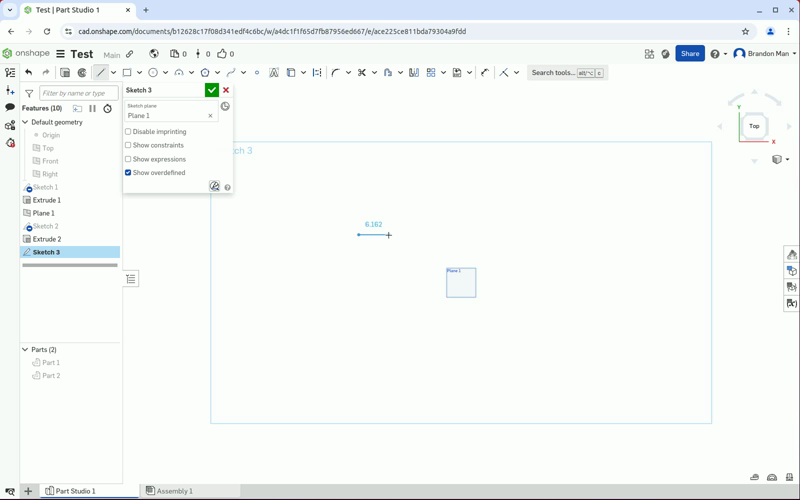
mouse_move(408, 263)
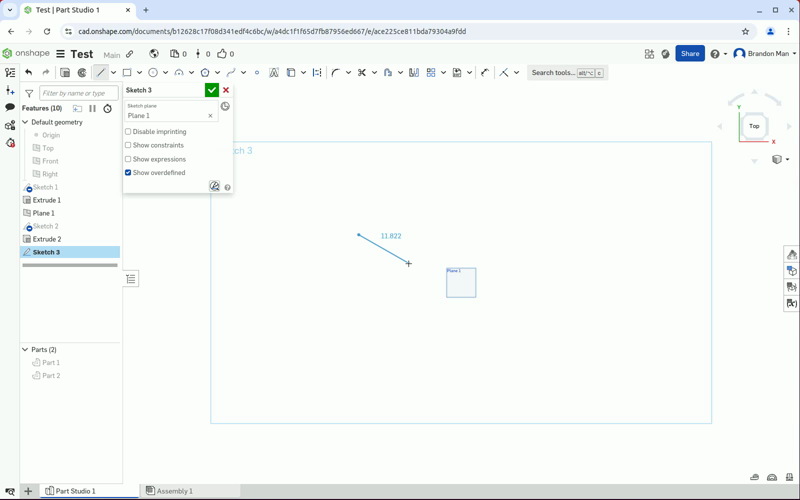
click(408, 263)
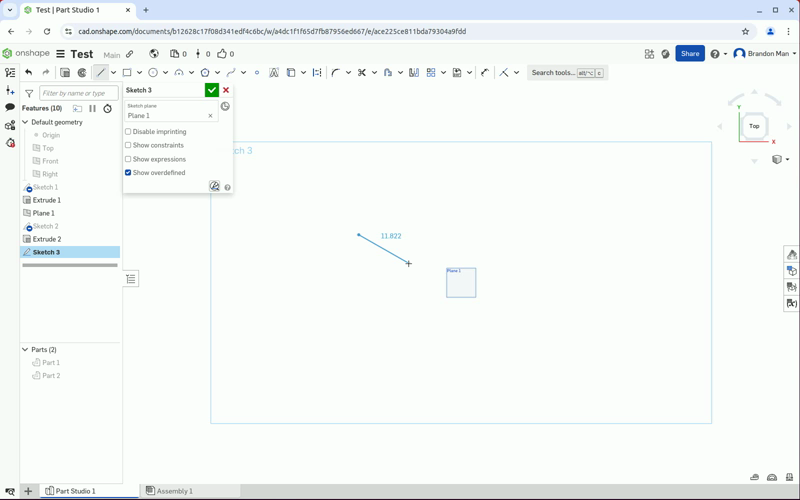
key_up(shift)
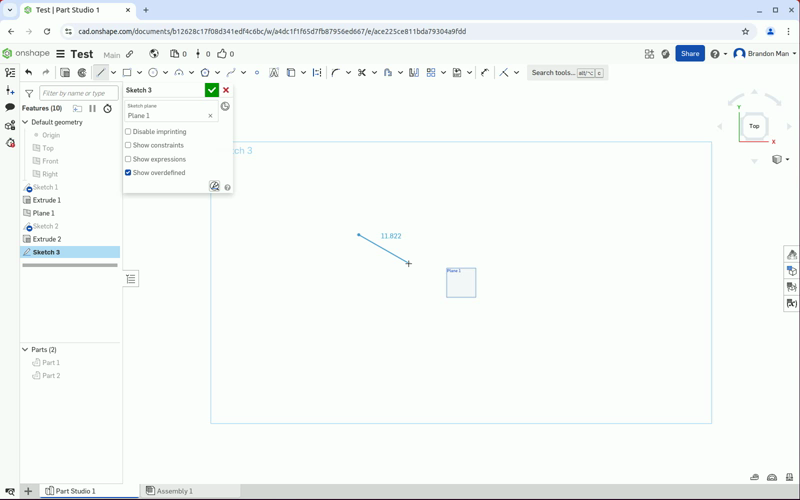
key(esc)
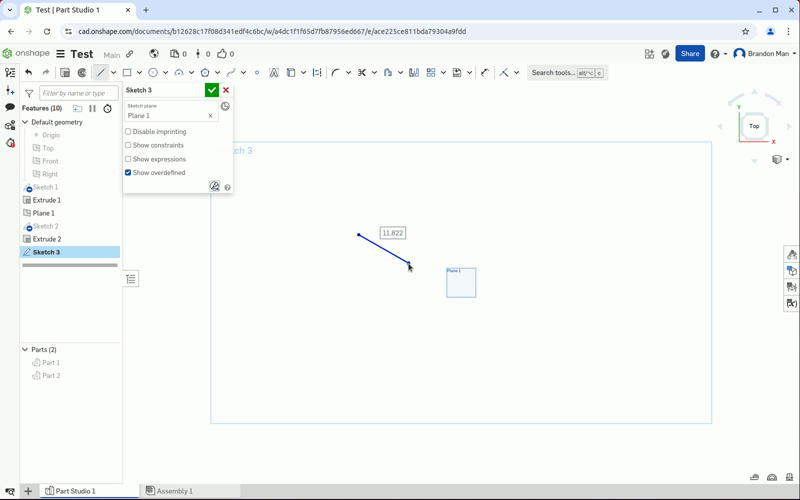
key(a)
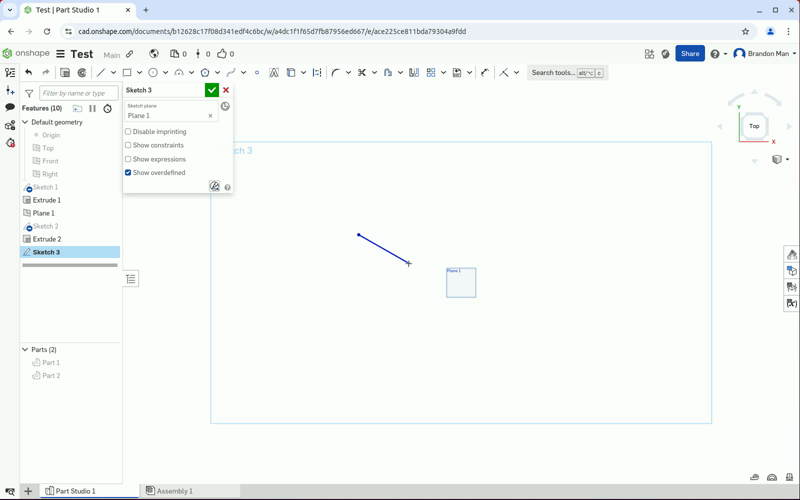
mouse_move(408, 263)
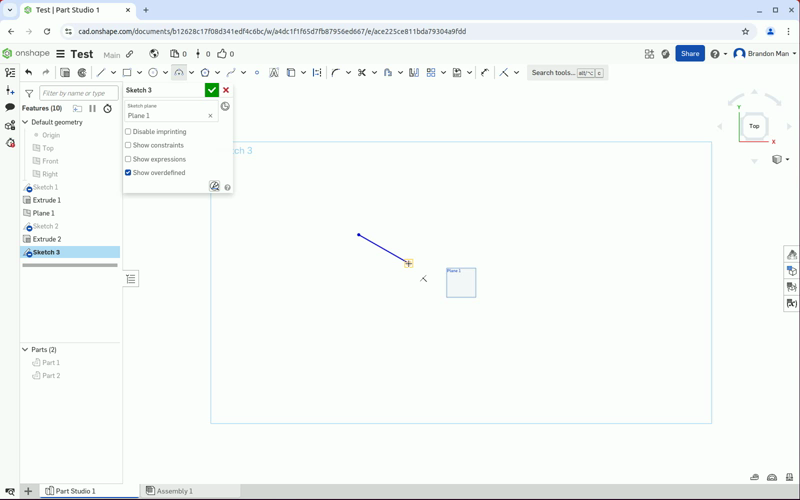
click(408, 263)
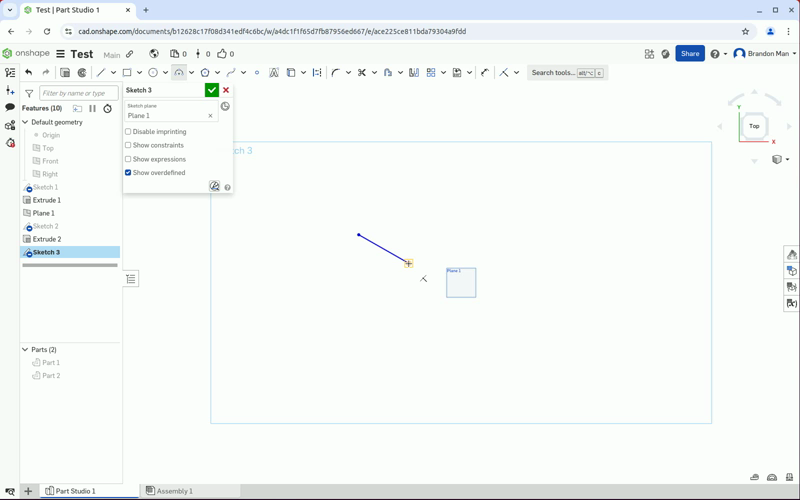
key_down(shift)
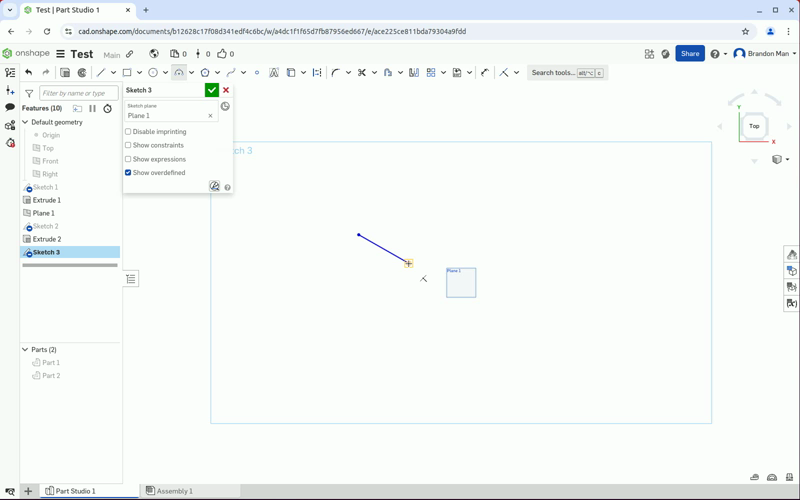
mouse_move(417, 246)
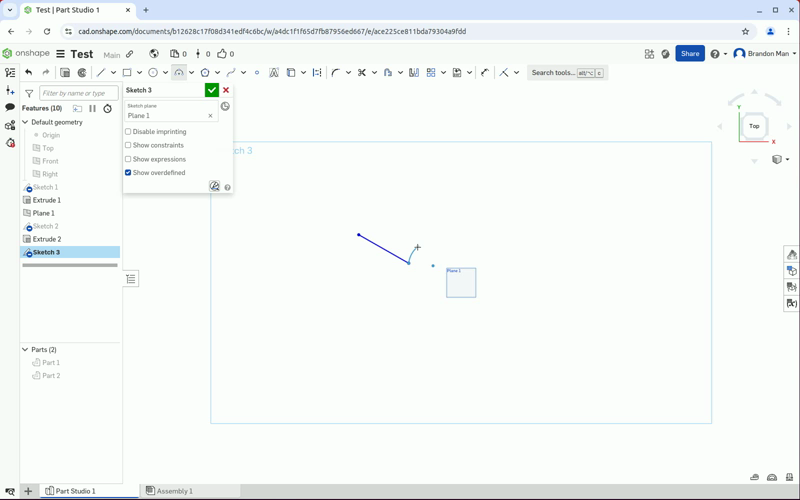
click(417, 246)
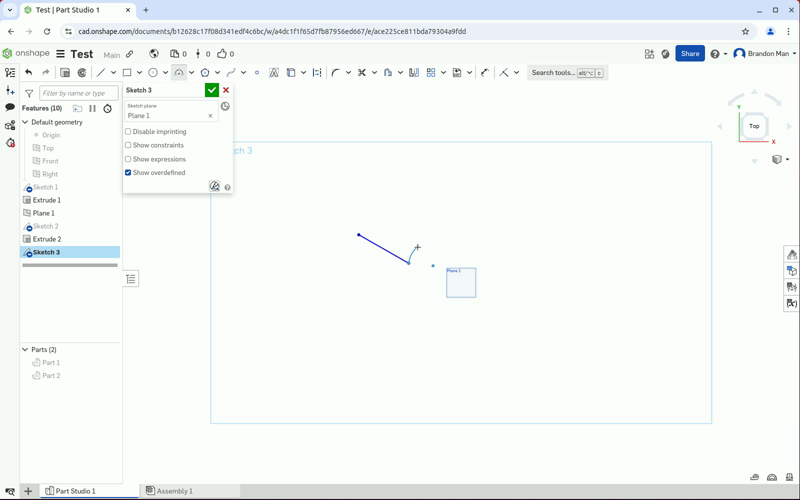
mouse_move(412, 254)
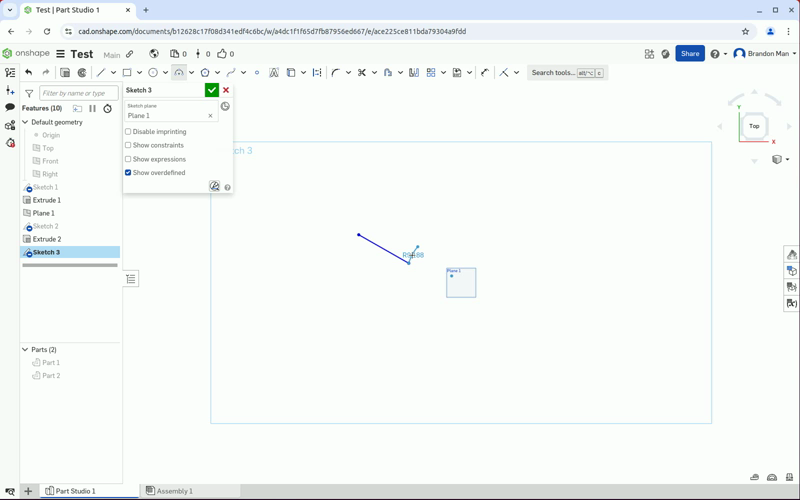
click(412, 254)
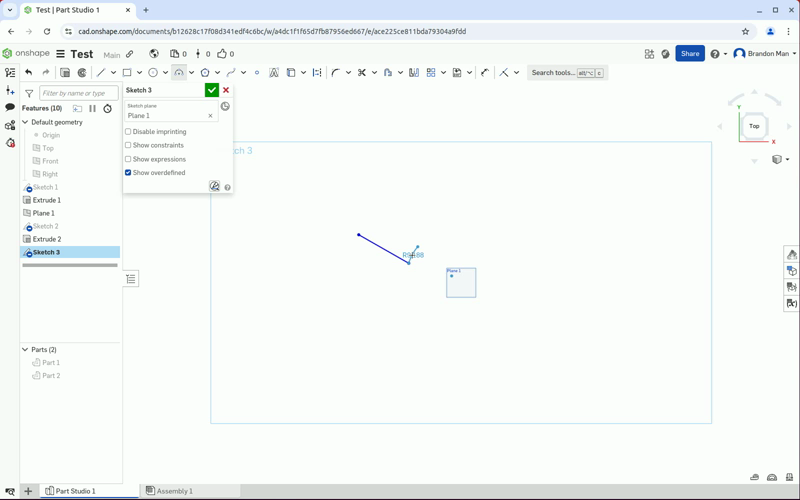
key_up(shift)
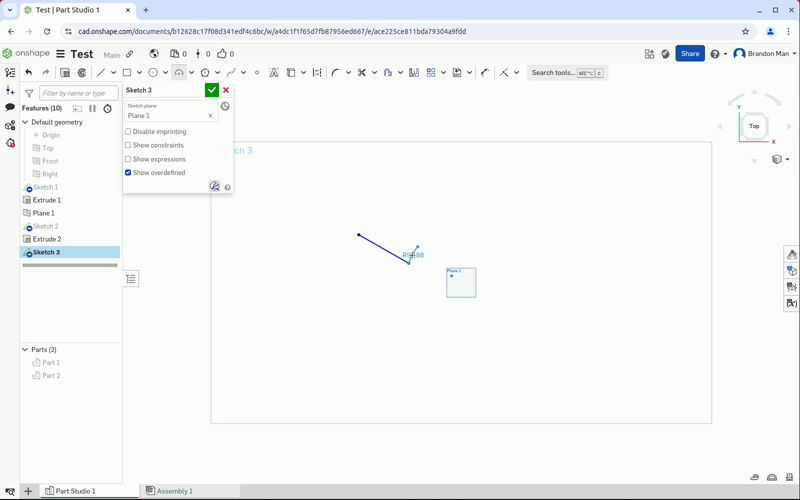
key(esc)
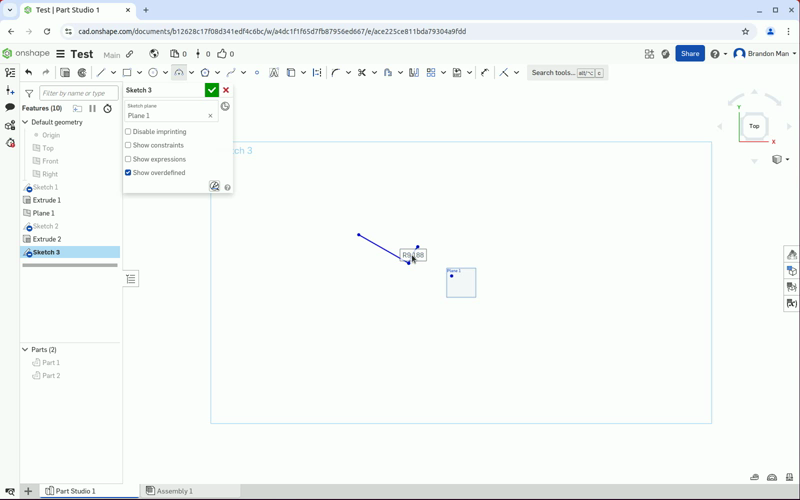
key(l)
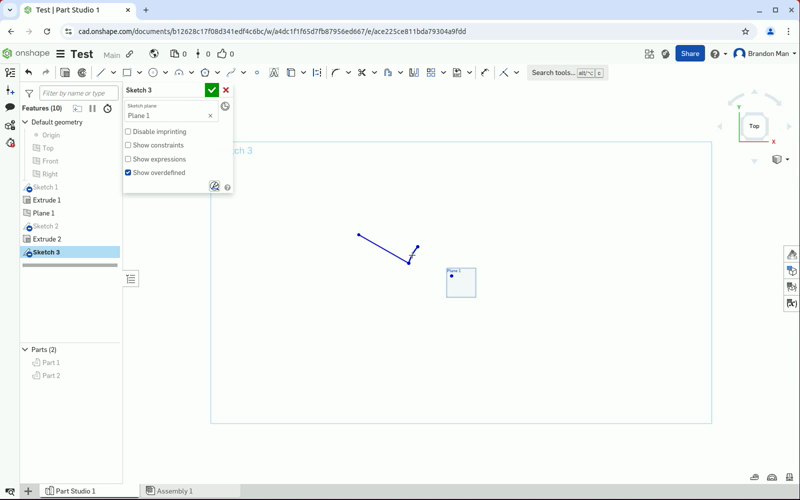
mouse_move(417, 246)
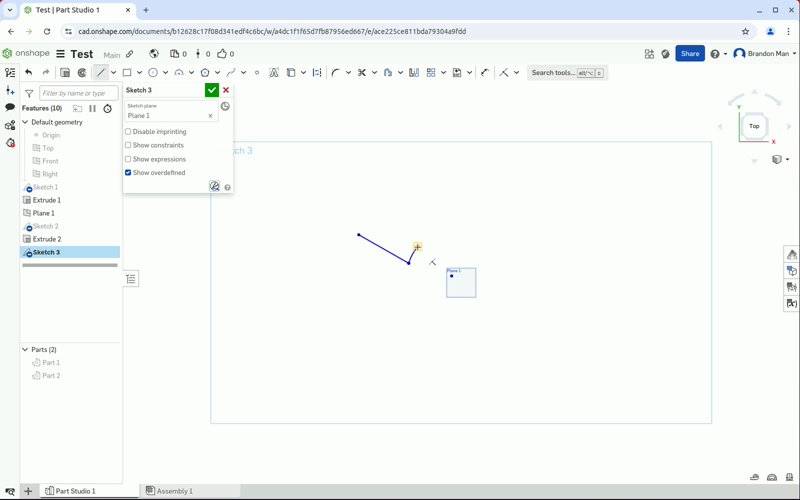
click(417, 246)
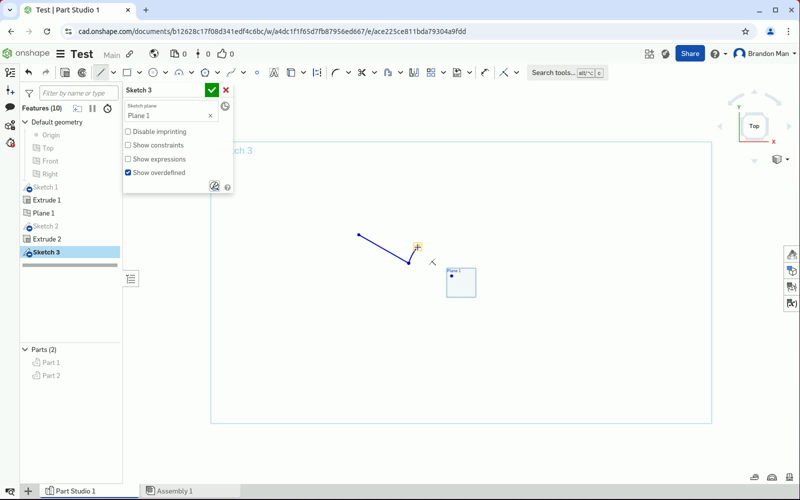
key_down(shift)
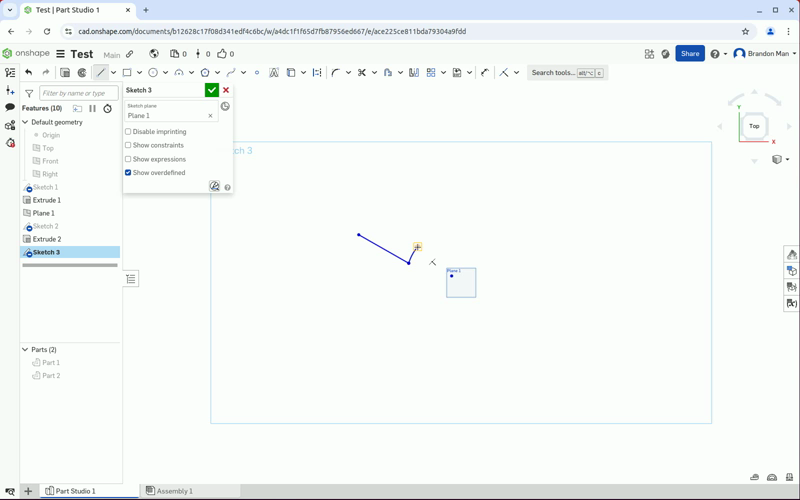
mouse_move(447, 246)
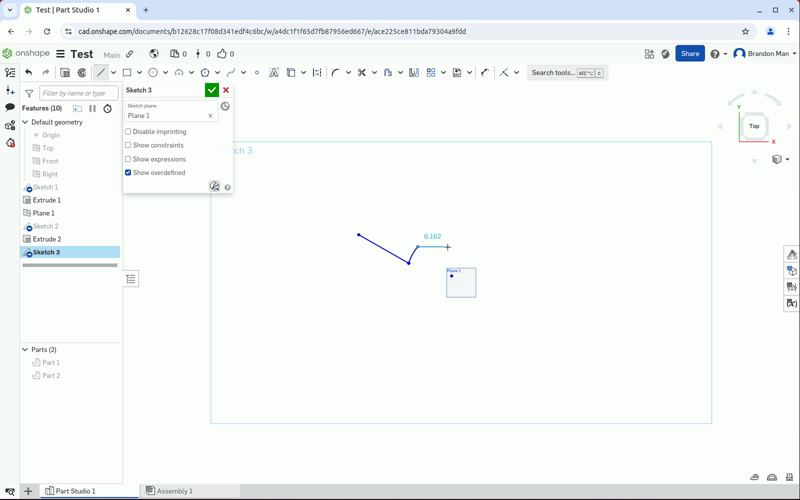
mouse_move(368, 218)
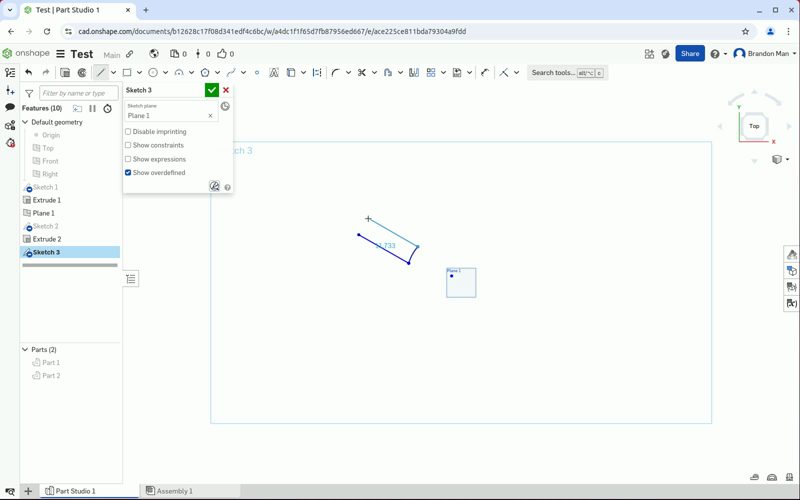
click(368, 218)
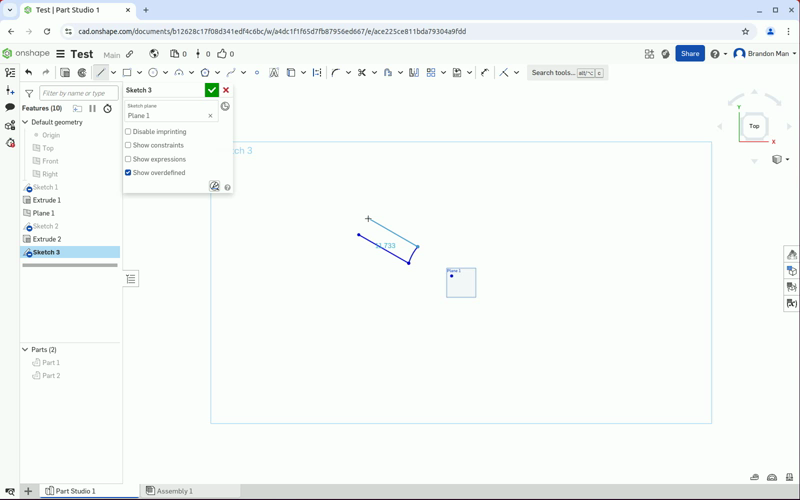
key_up(shift)
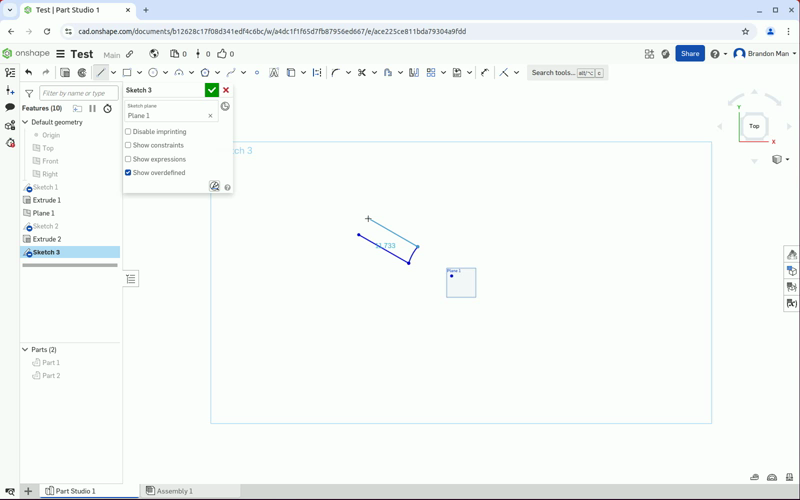
mouse_move(398, 218)
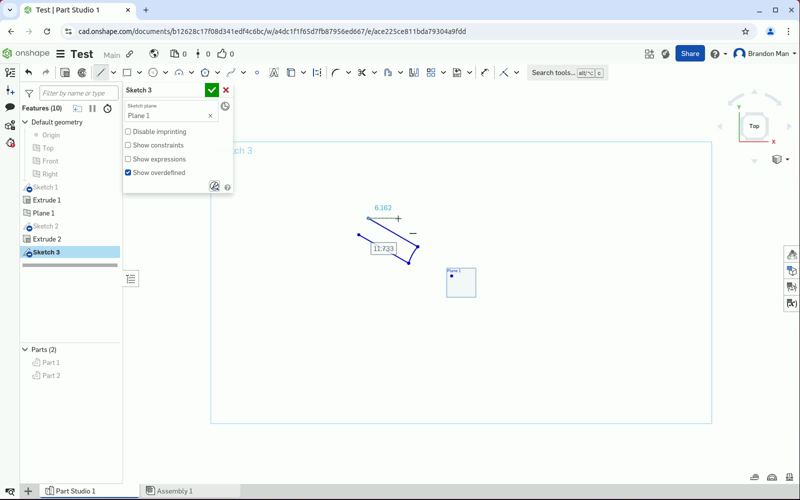
key_down(shift)
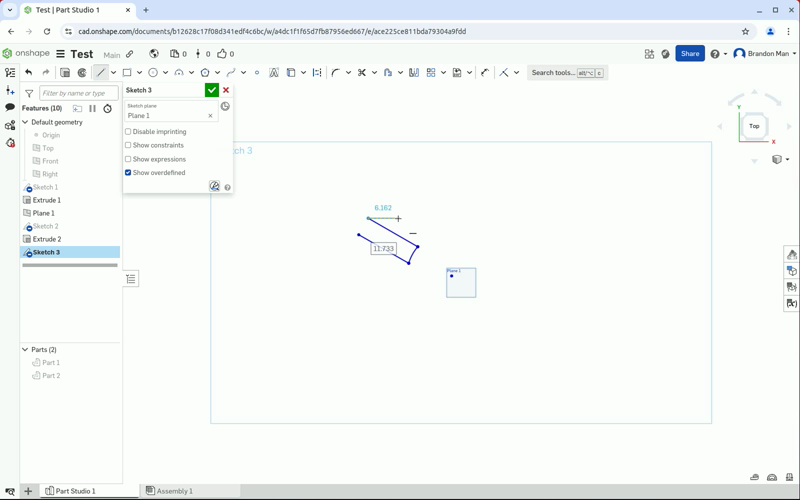
mouse_move(358, 234)
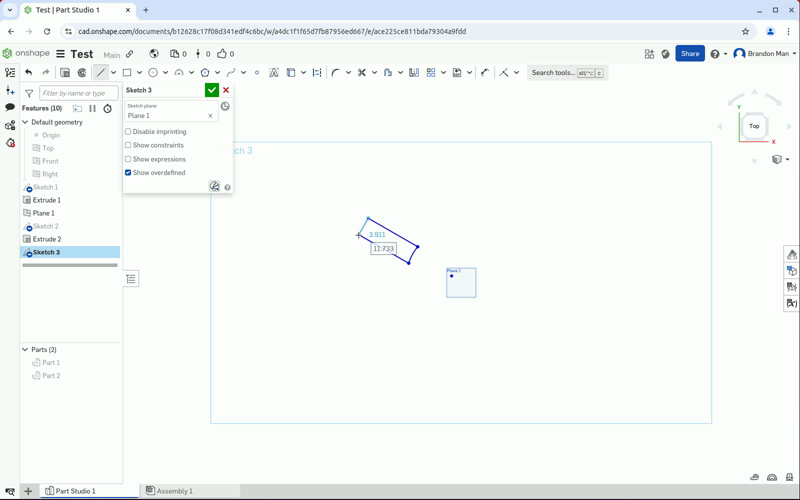
key_up(shift)
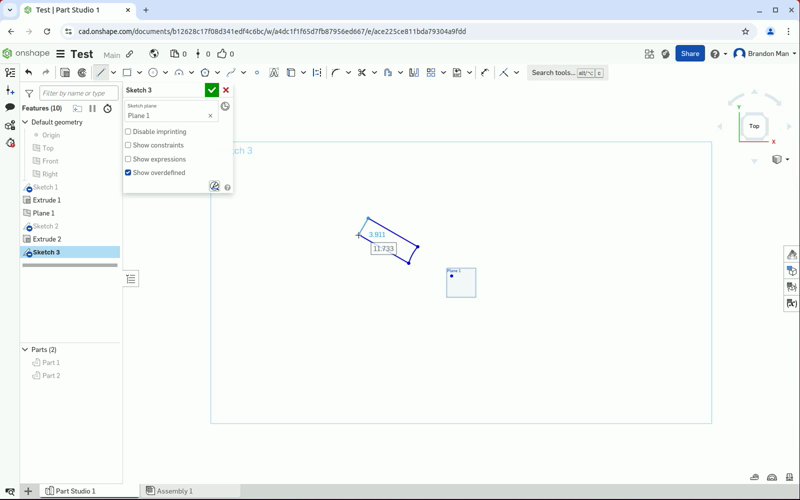
click(358, 234)
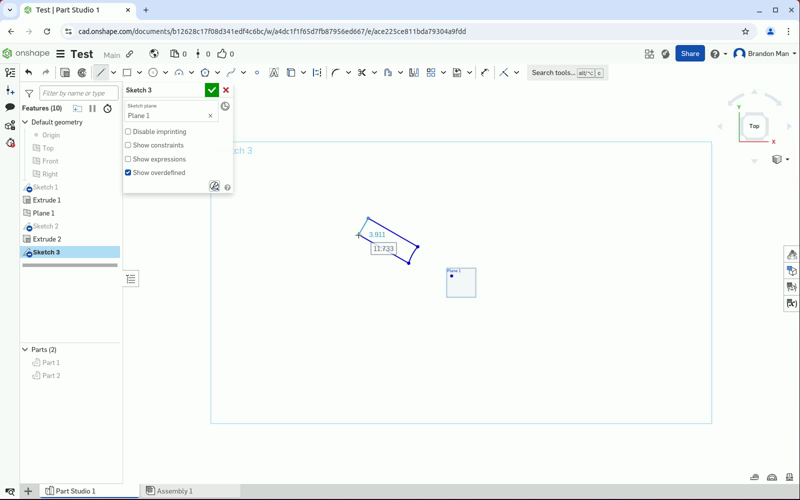
key(esc)
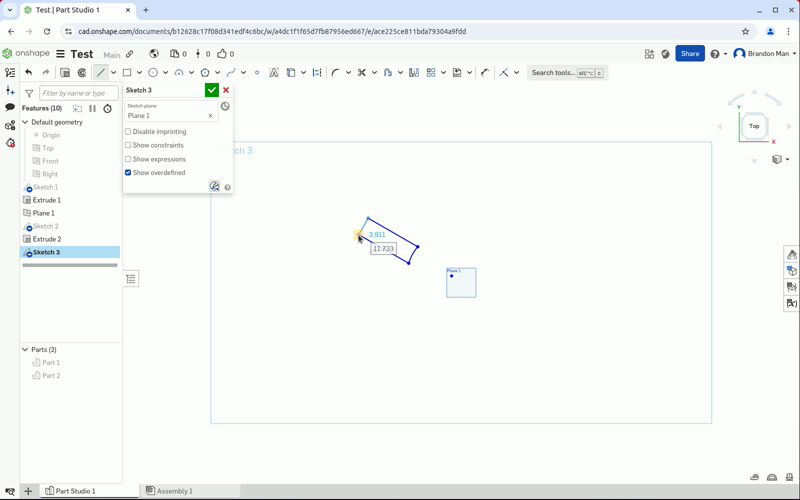
mouse_move(377, 226)
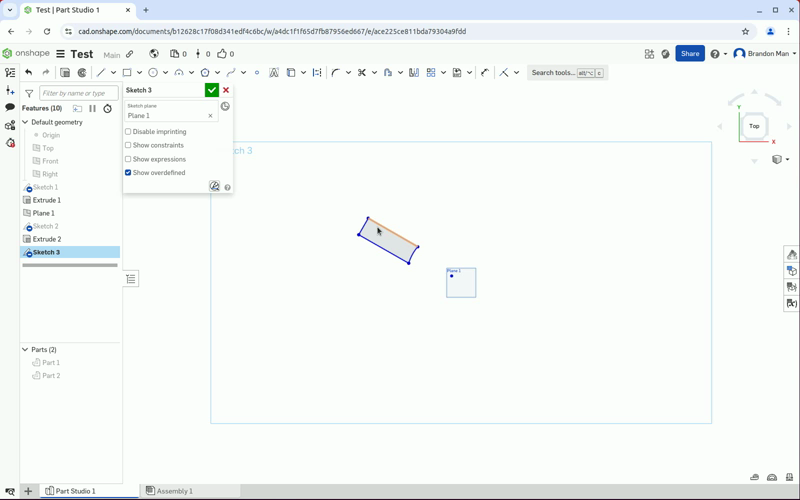
scroll(6)
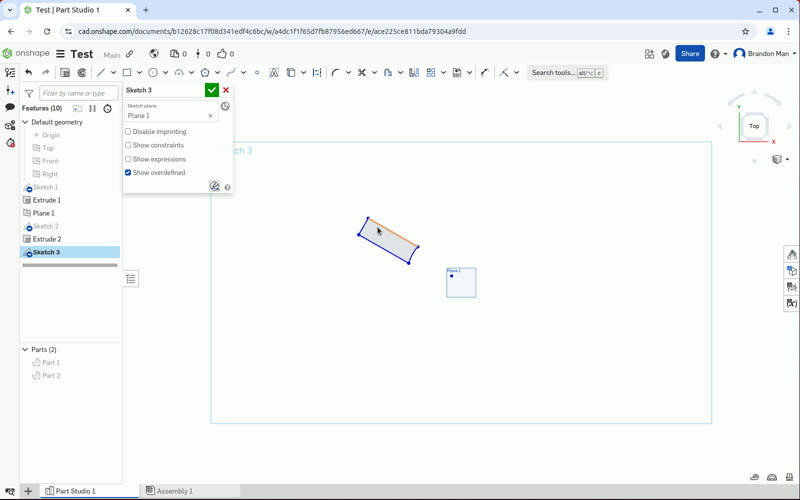
scroll(6)
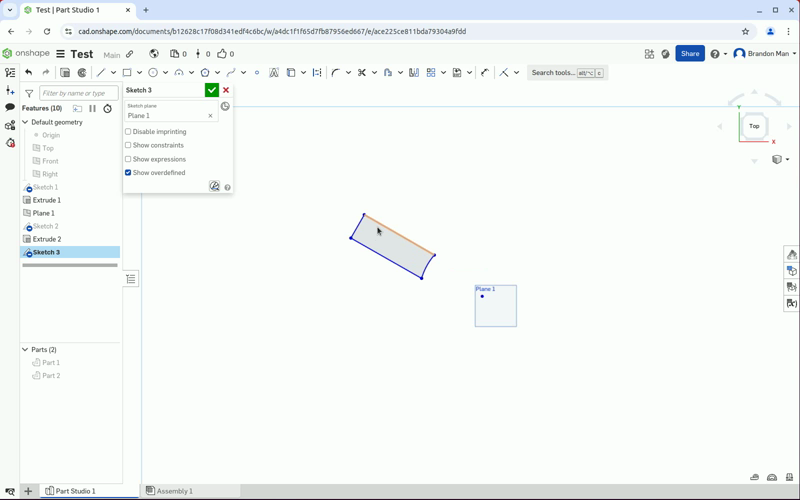
scroll(6)
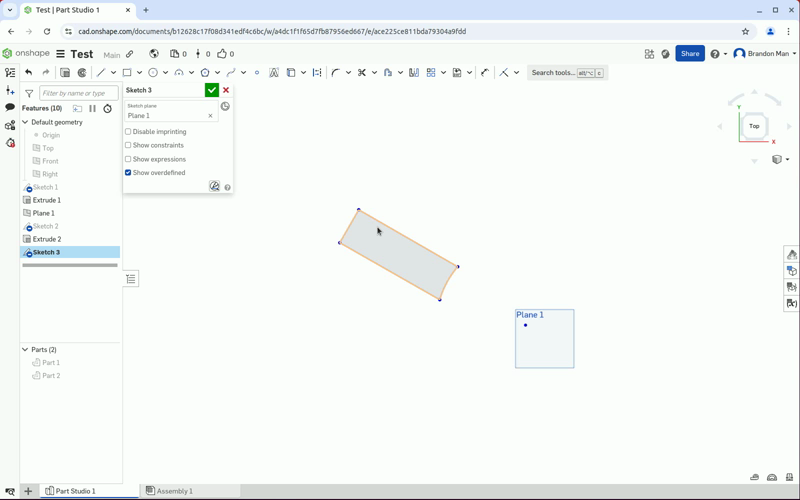
scroll(6)
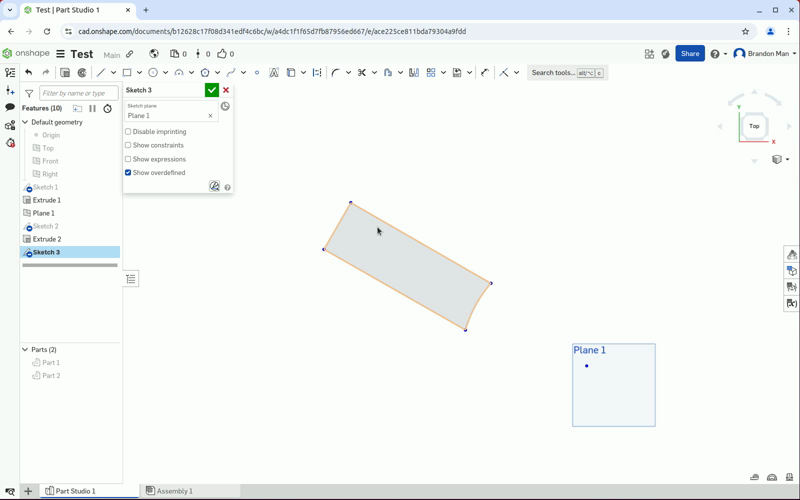
scroll(6)
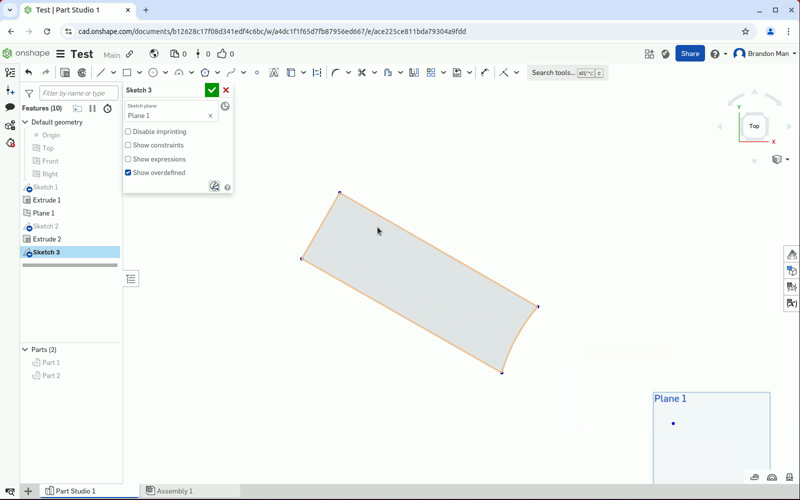
scroll(6)
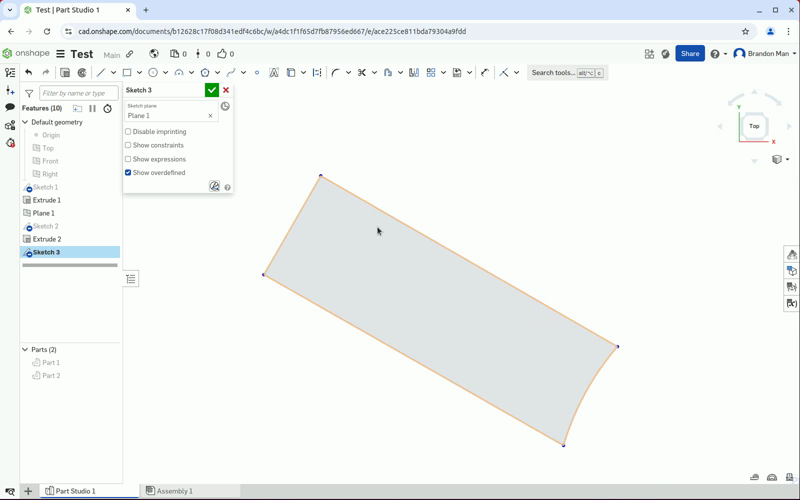
scroll(6)
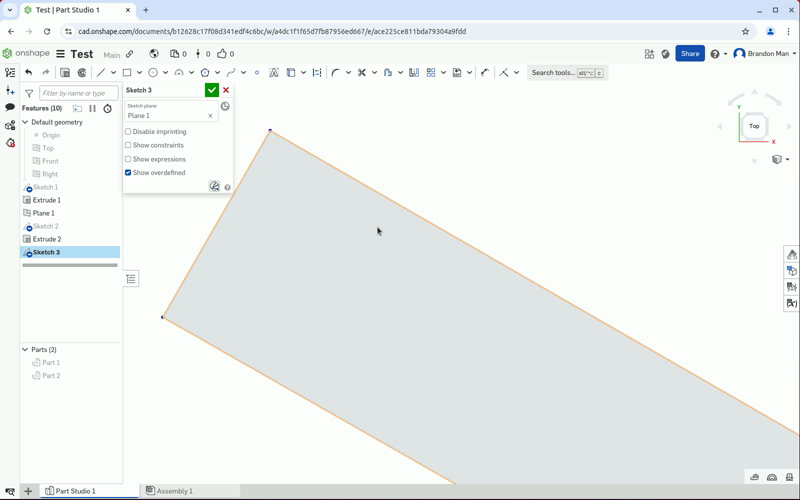
click(377, 226)
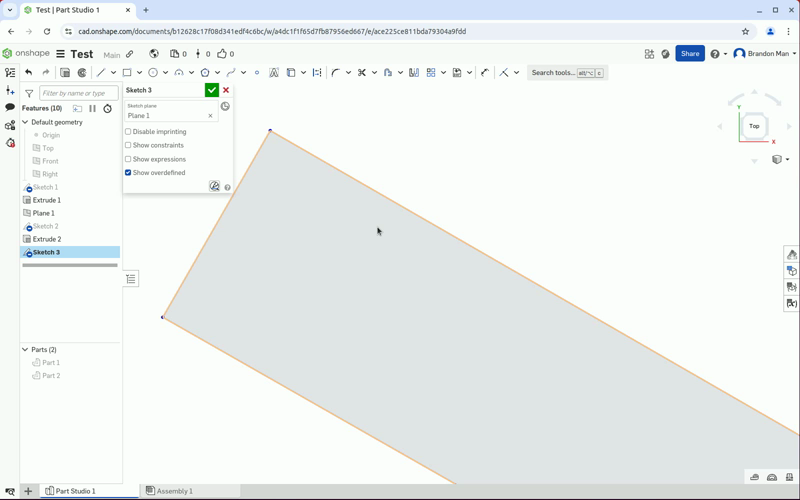
scroll(-6)
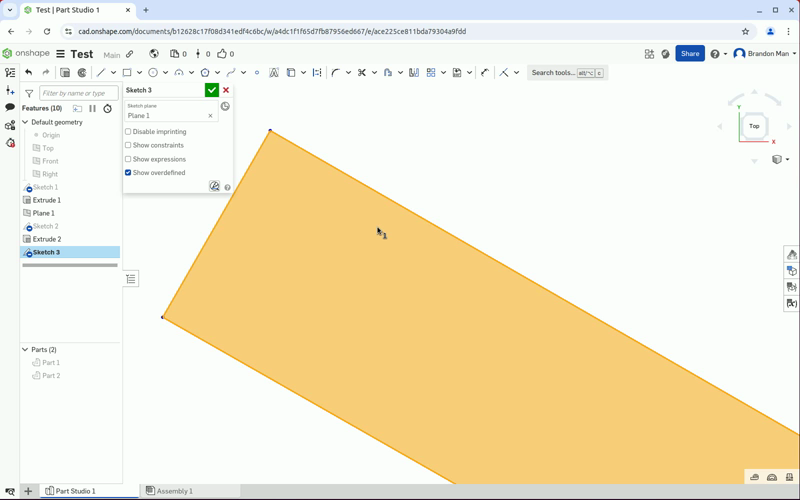
scroll(-6)
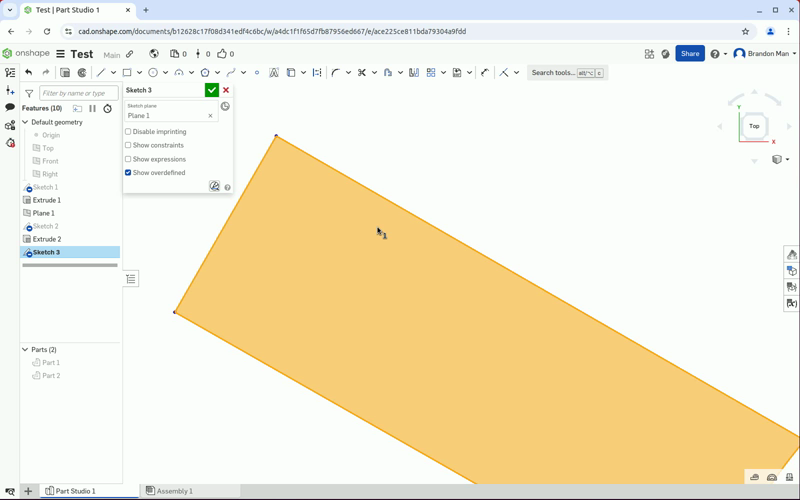
scroll(-6)
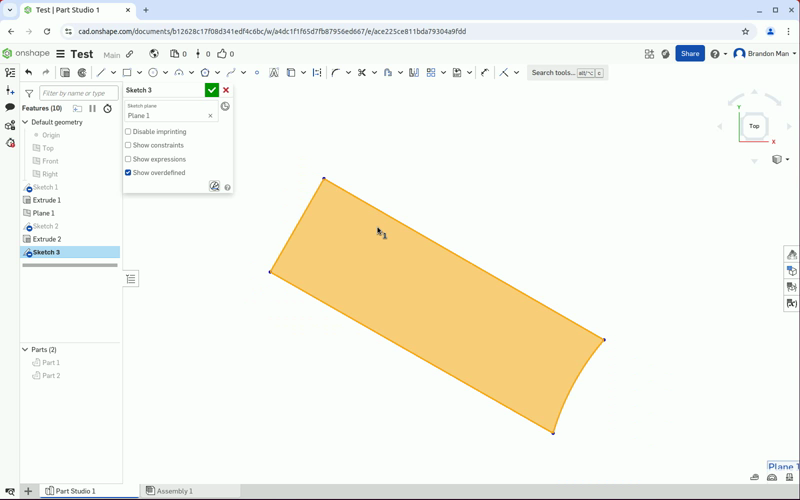
scroll(-6)
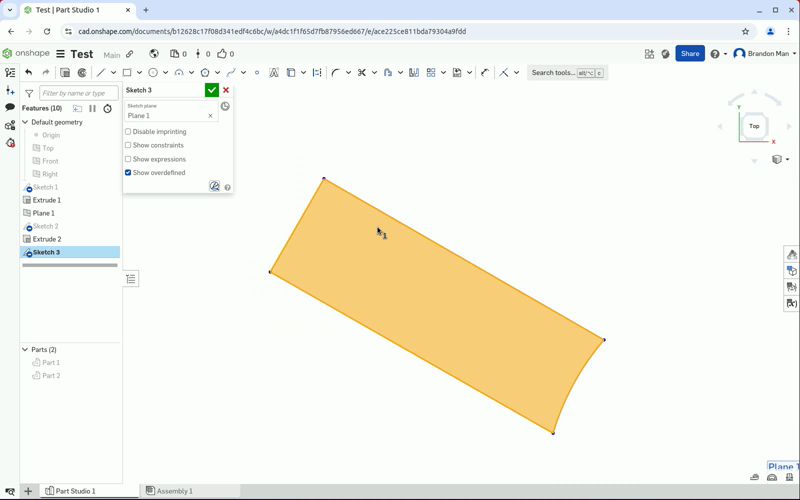
scroll(-6)
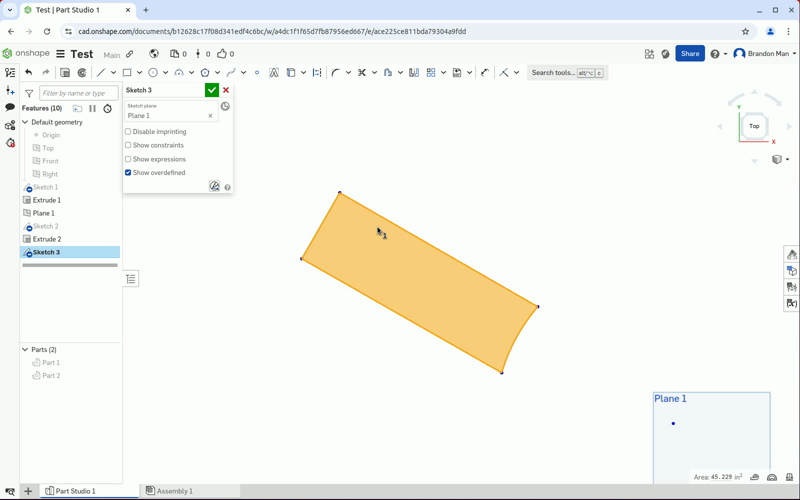
scroll(-6)
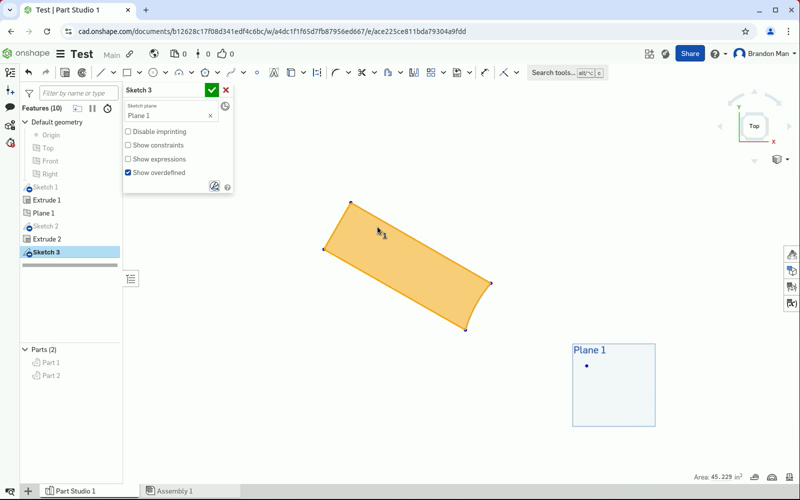
scroll(-6)
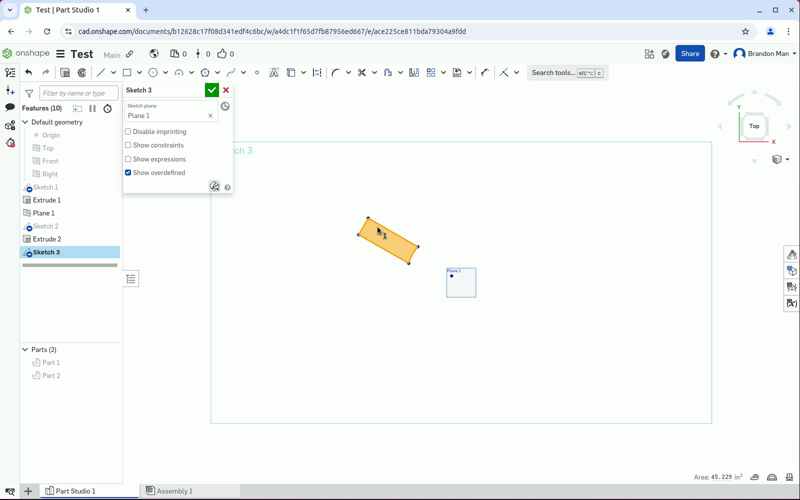
mouse_move(73, 352)
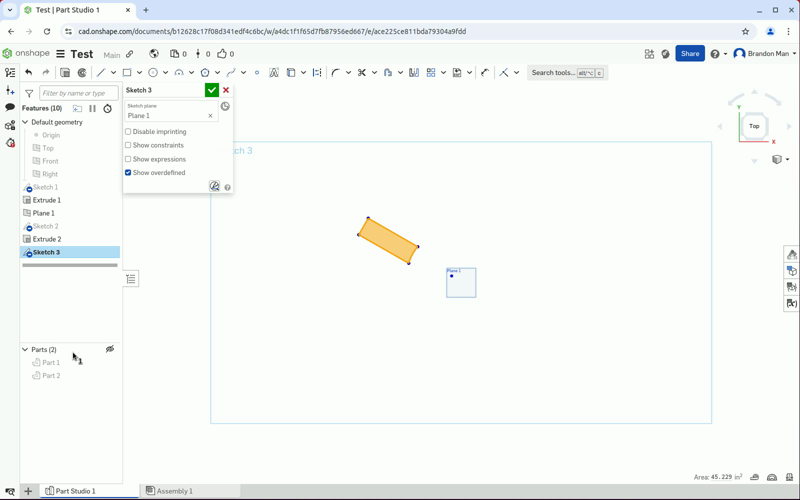
key(shift+y)
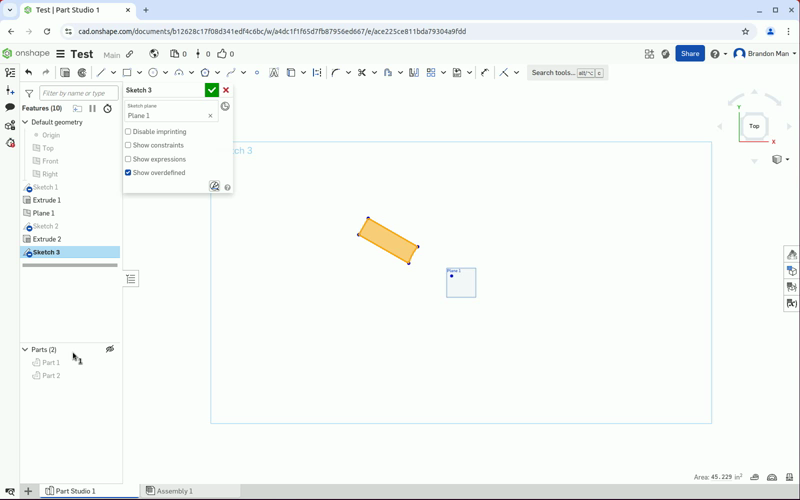
key(shift+e)
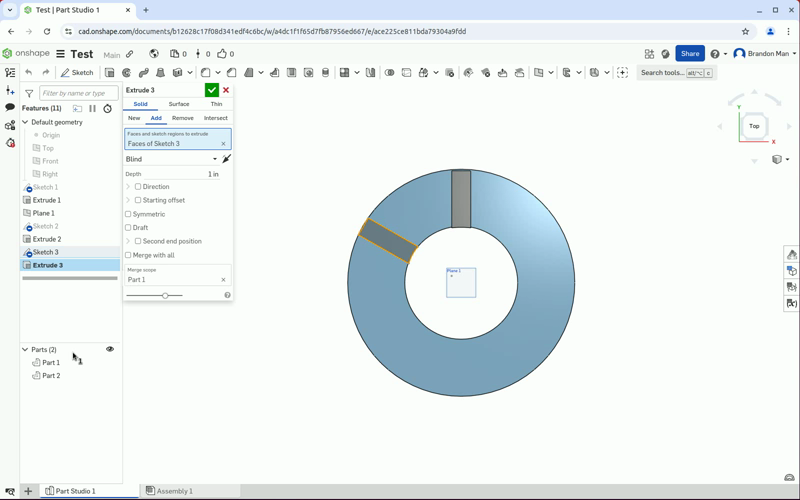
mouse_move(143, 106)
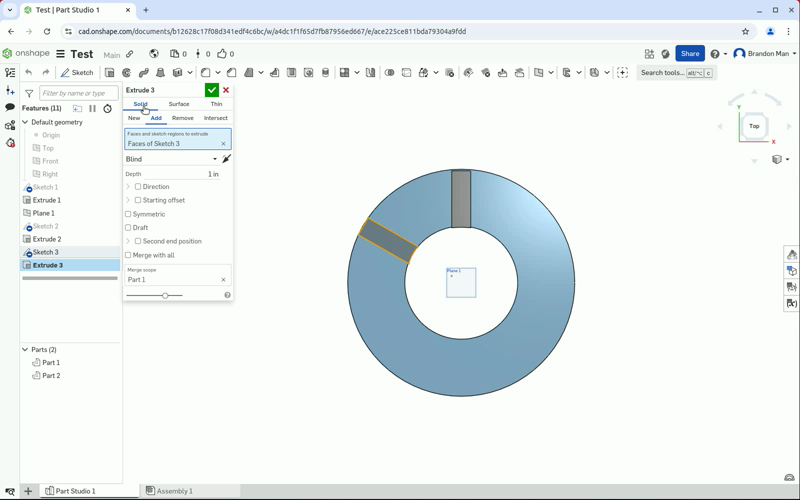
click(143, 106)
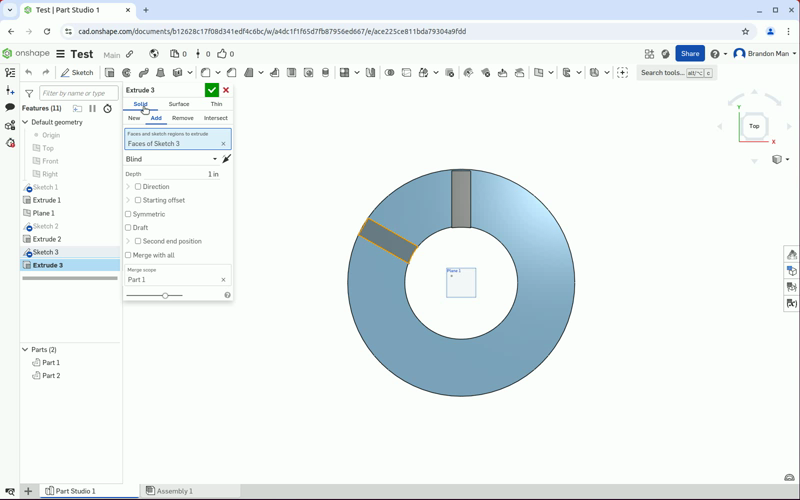
mouse_move(137, 120)
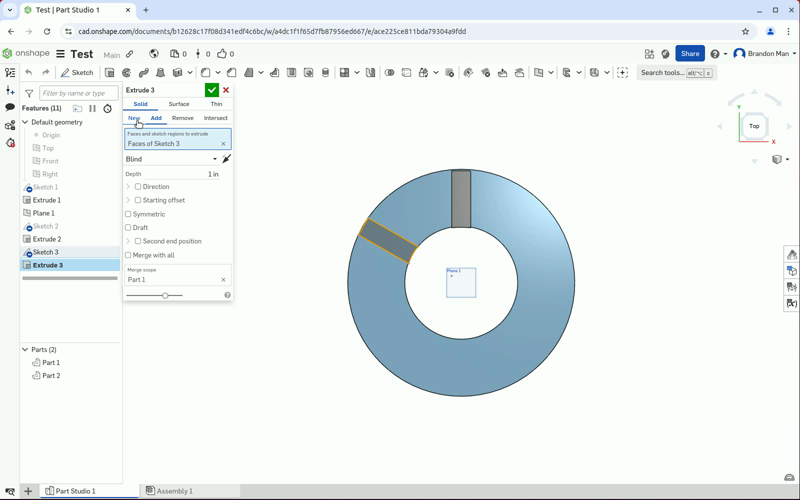
click(137, 120)
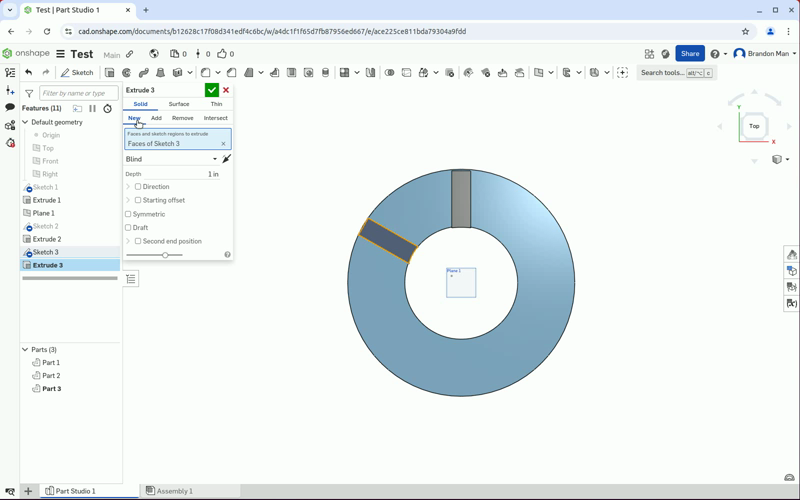
key(tab, 4)
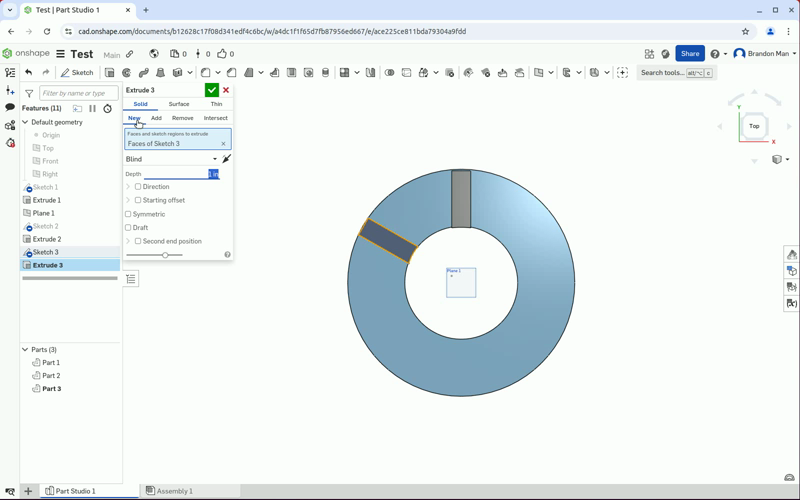
text(4.574)
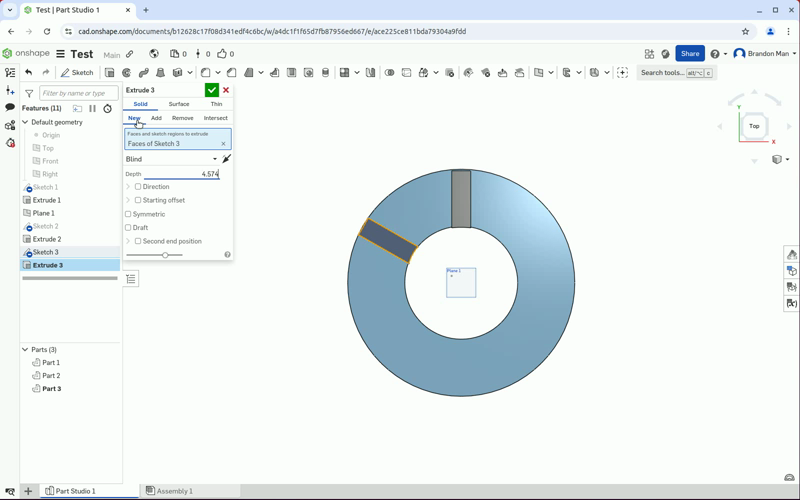
key(enter)
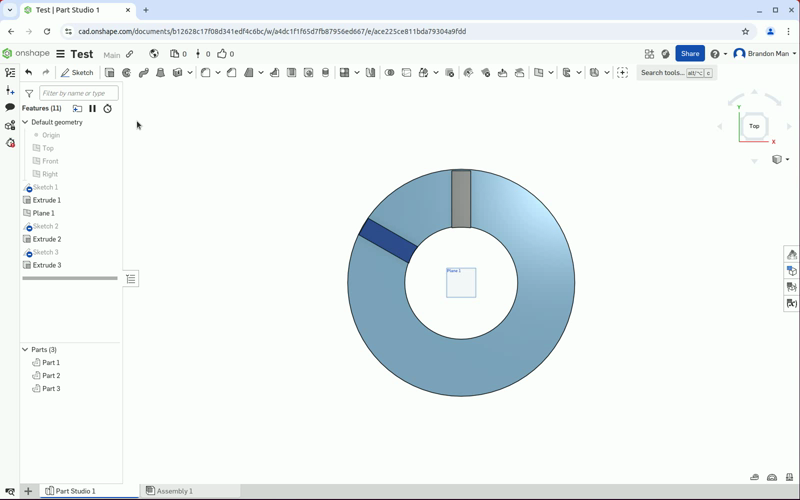
key(shift+h)
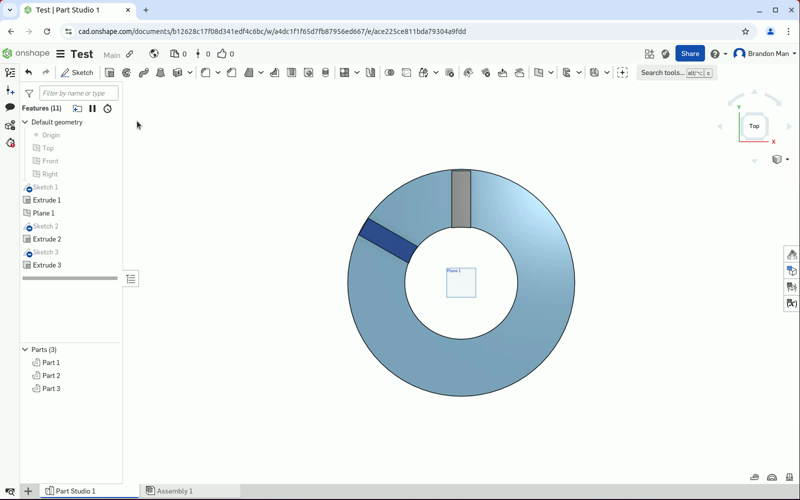
key(shift+h)
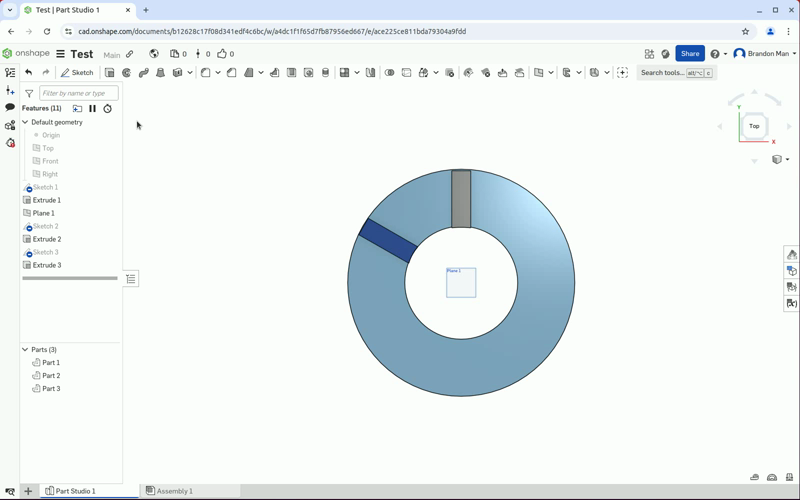
mouse_move(73, 189)
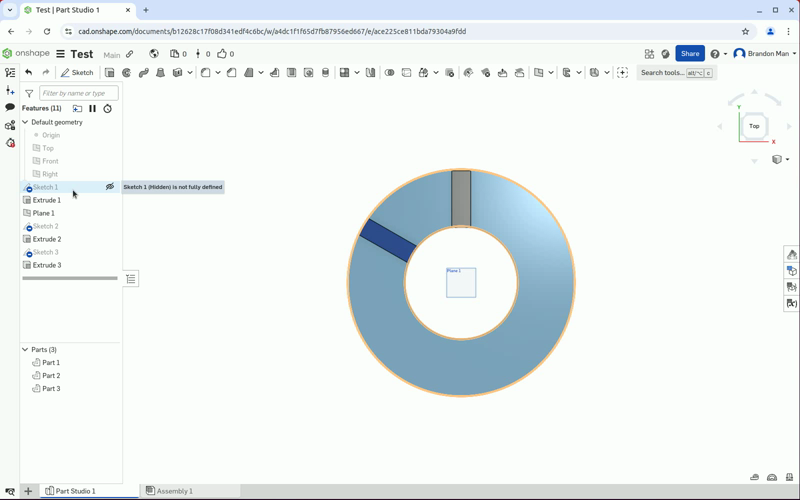
click(73, 189)
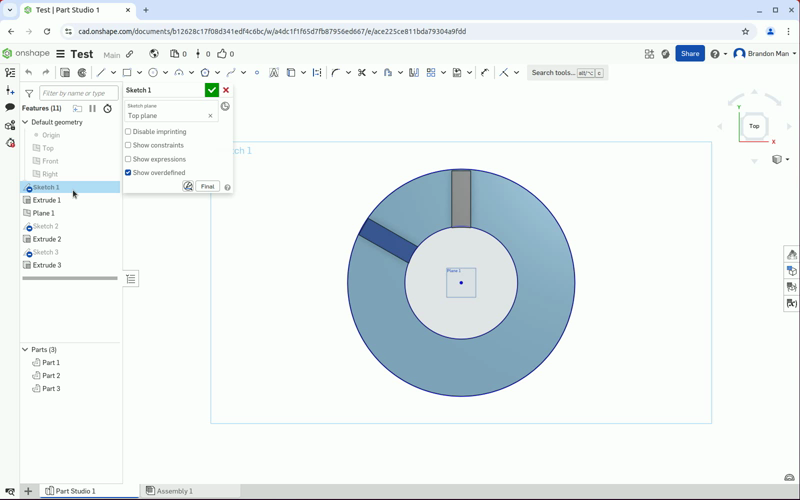
mouse_move(229, 92)
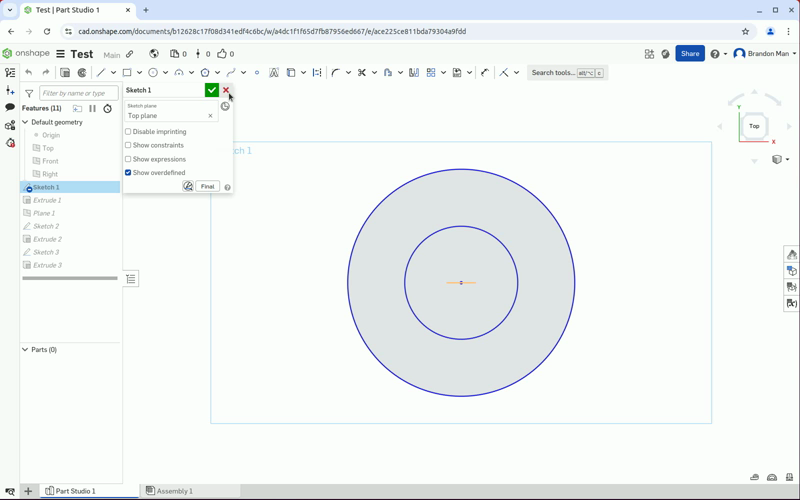
click(229, 92)
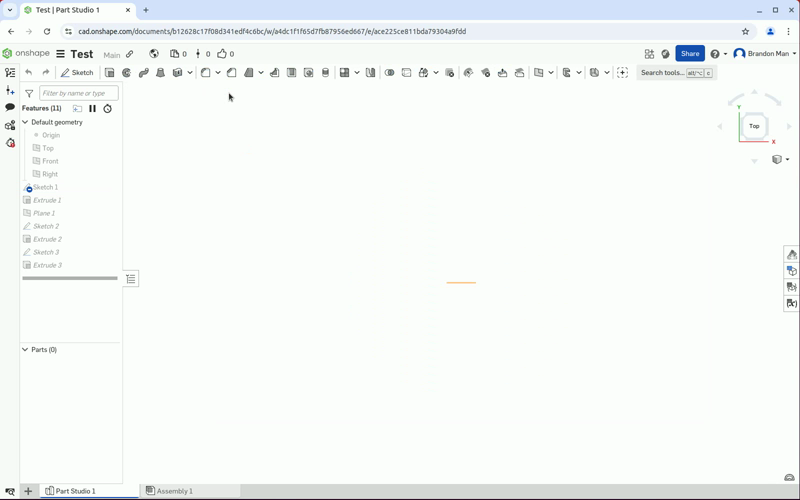
key(shift+s)
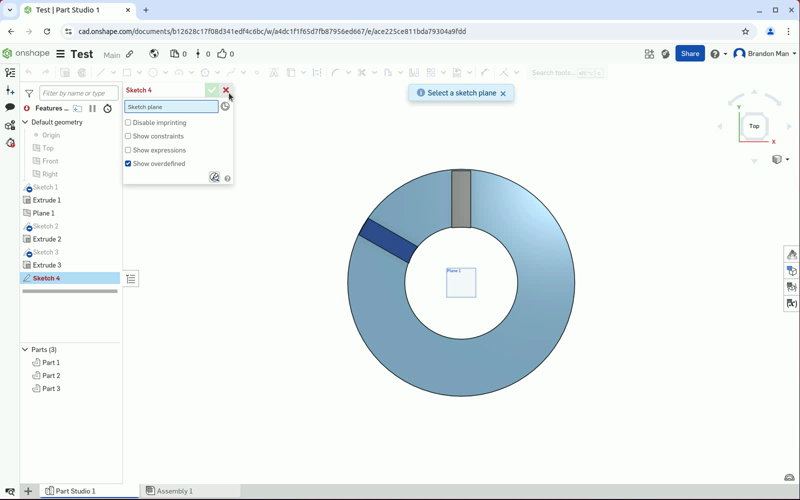
mouse_move(73, 215)
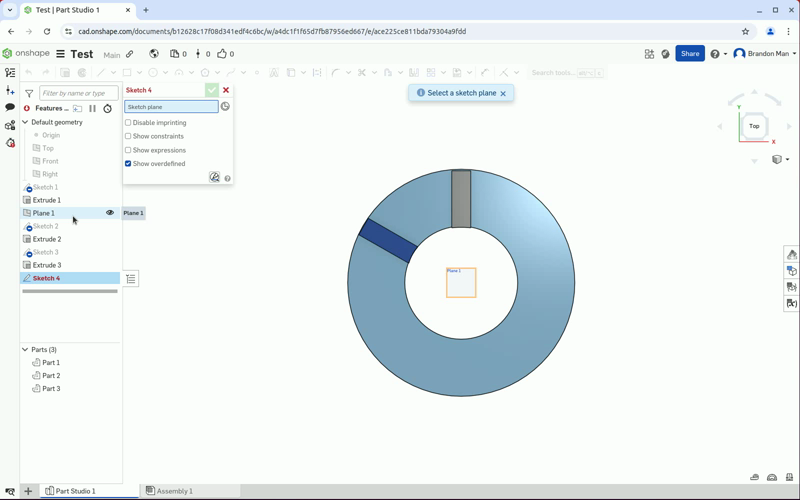
click(73, 215)
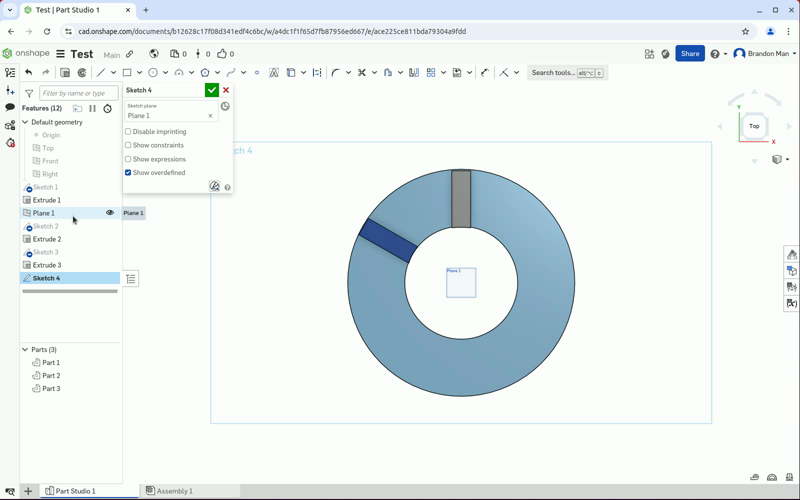
mouse_move(73, 352)
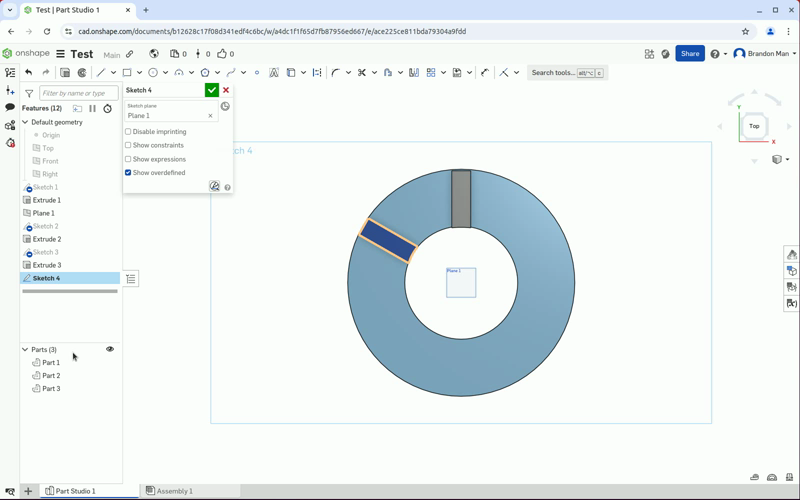
key(y)
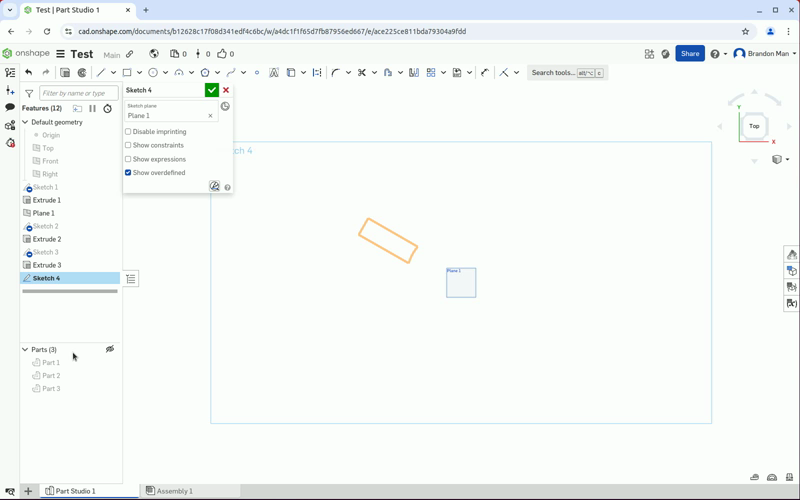
key(l)
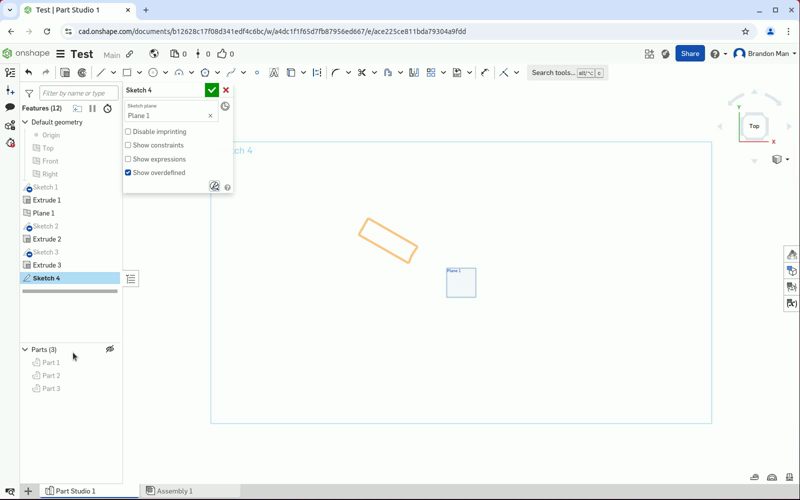
key_down(shift)
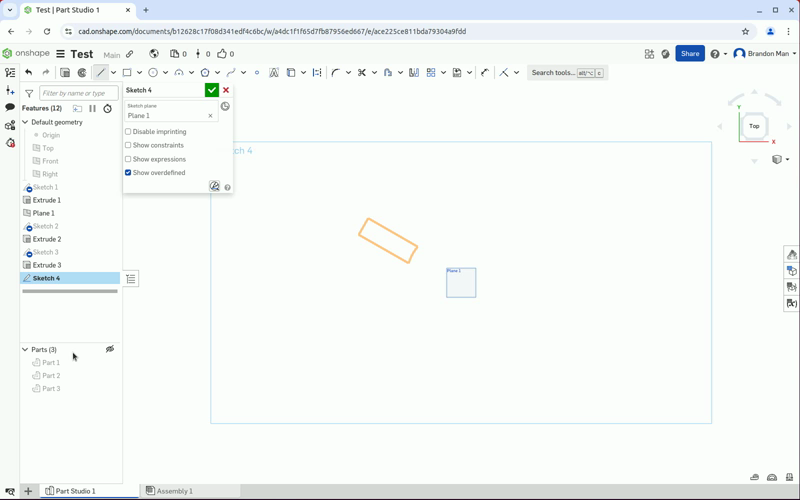
mouse_move(358, 330)
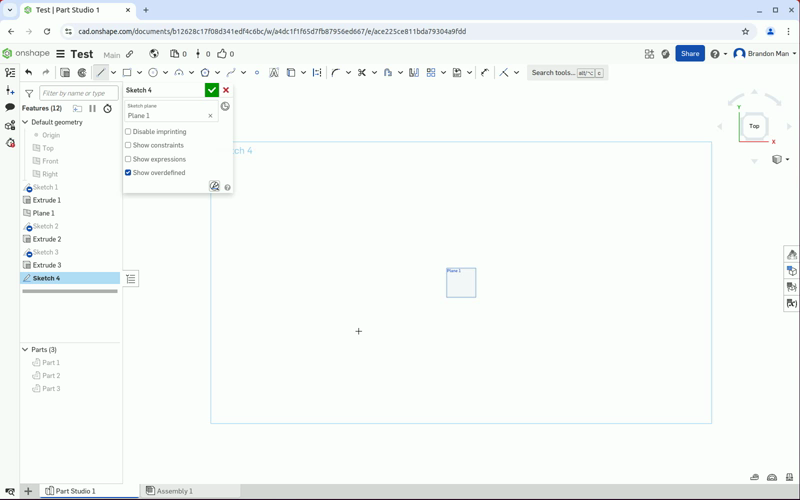
click(358, 330)
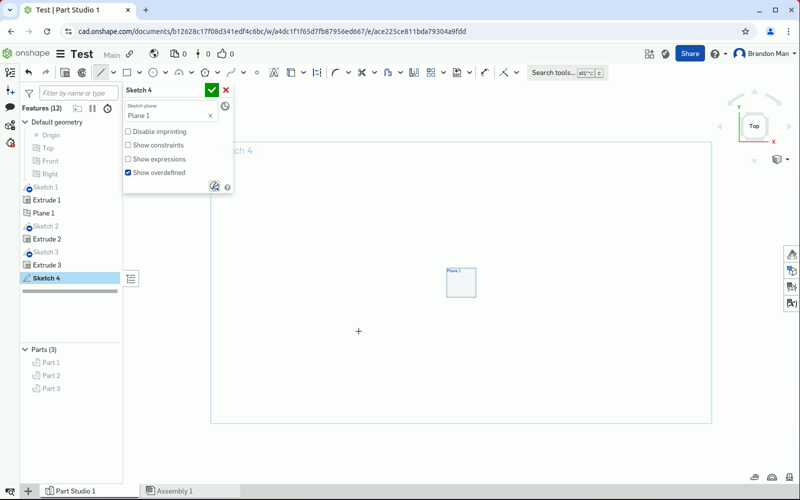
key_up(shift)
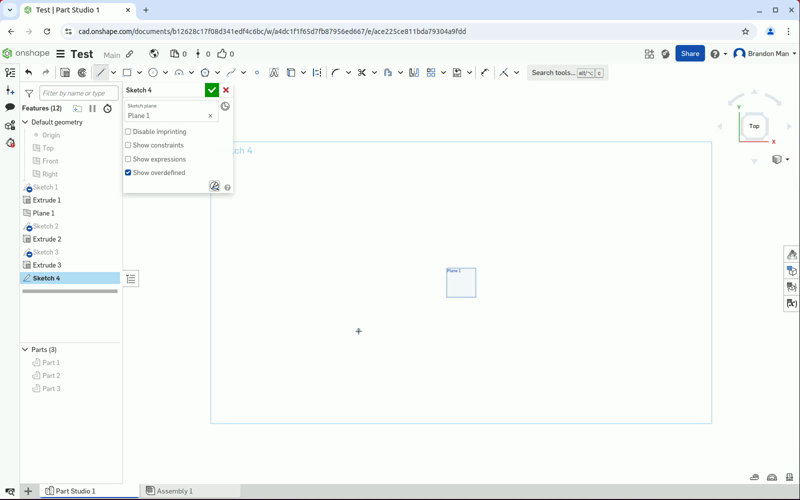
key_down(shift)
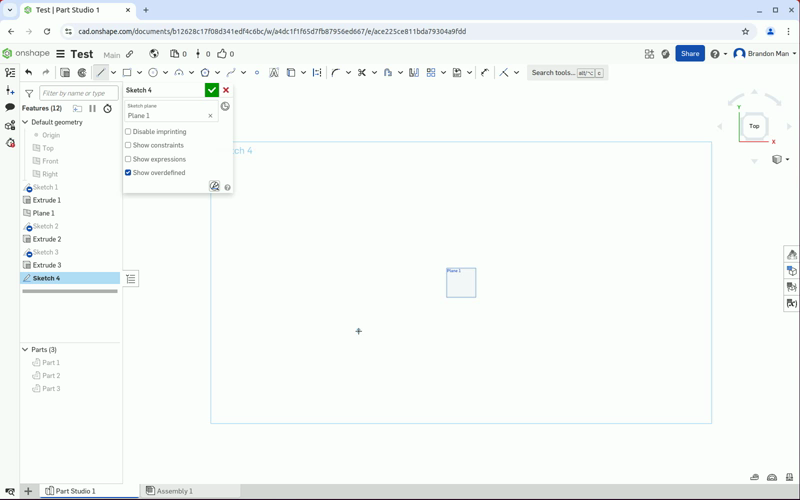
mouse_move(388, 330)
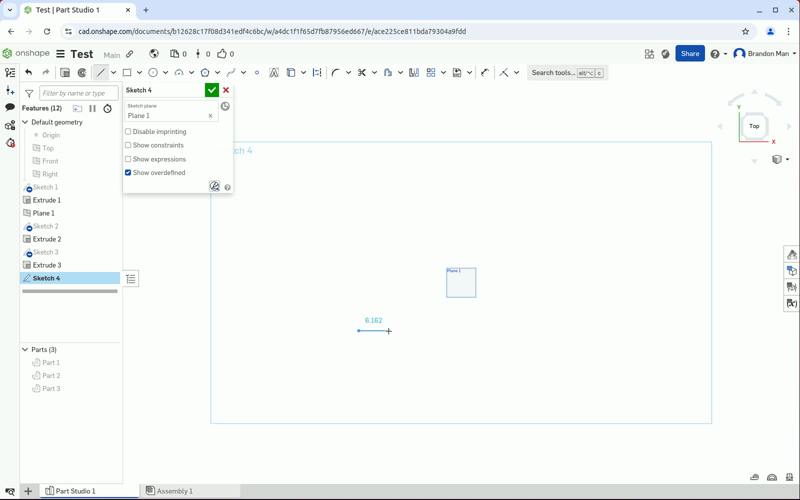
mouse_move(368, 347)
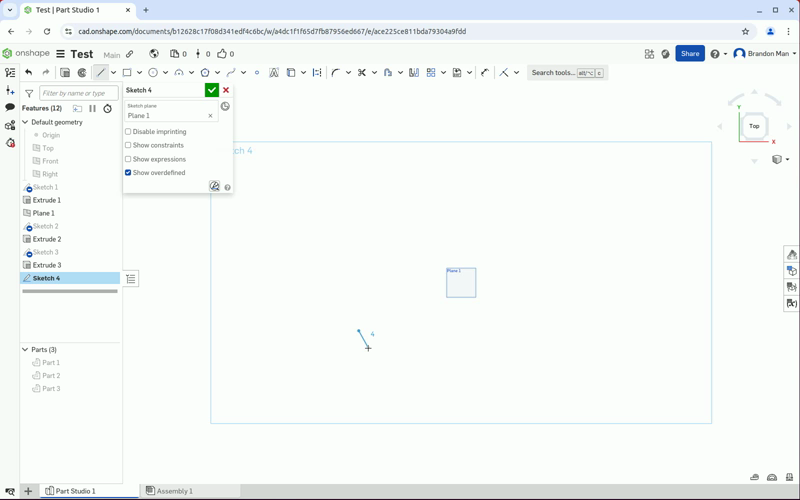
click(368, 347)
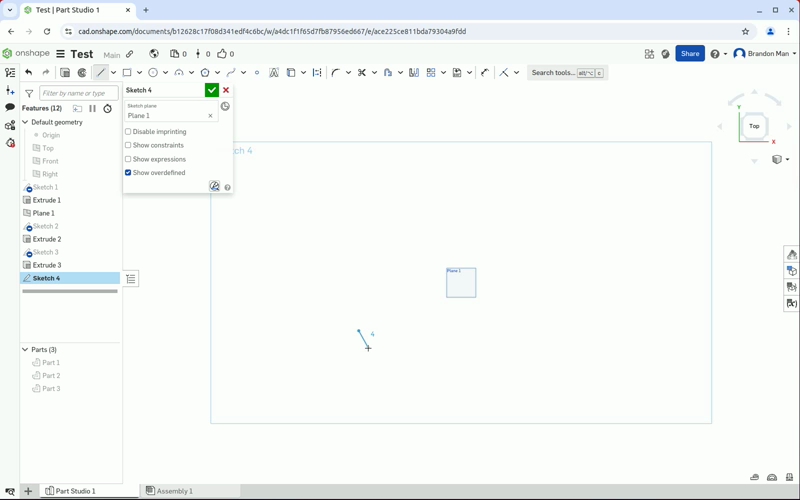
key_up(shift)
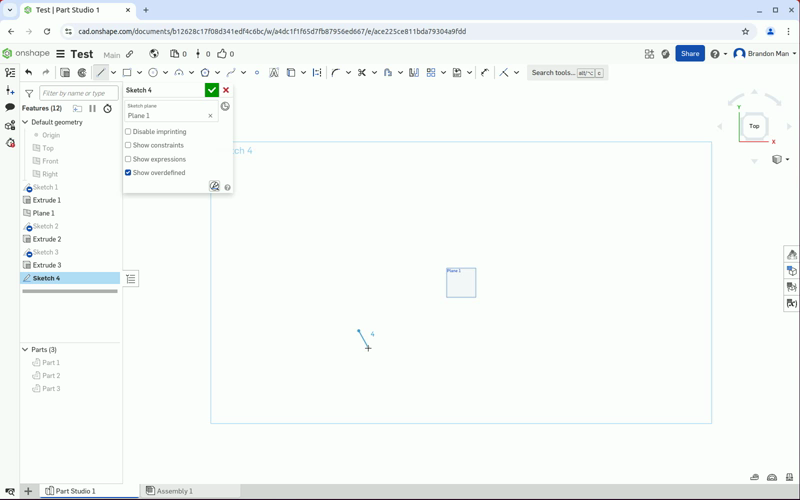
key_down(shift)
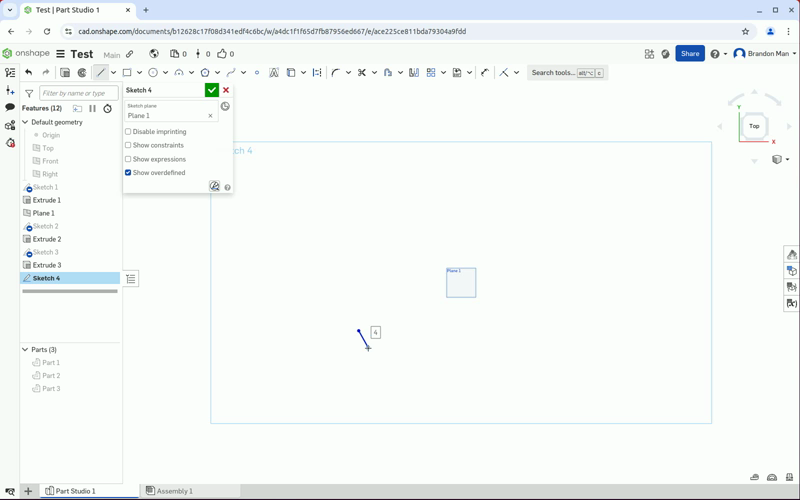
mouse_move(398, 347)
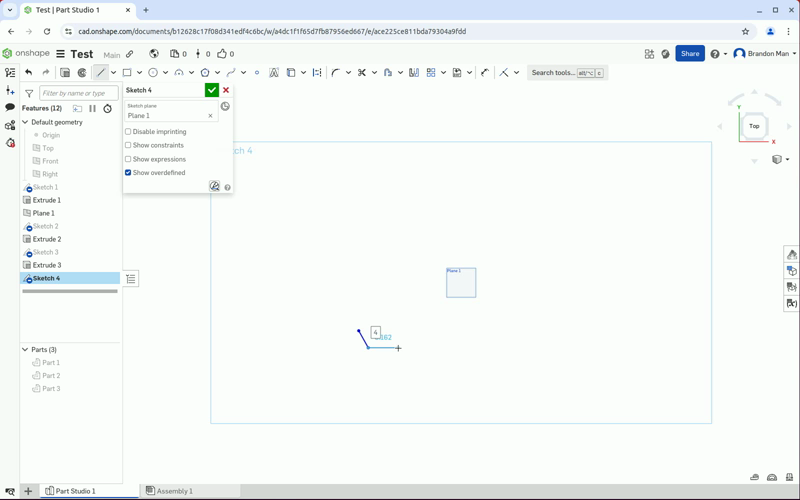
mouse_move(417, 319)
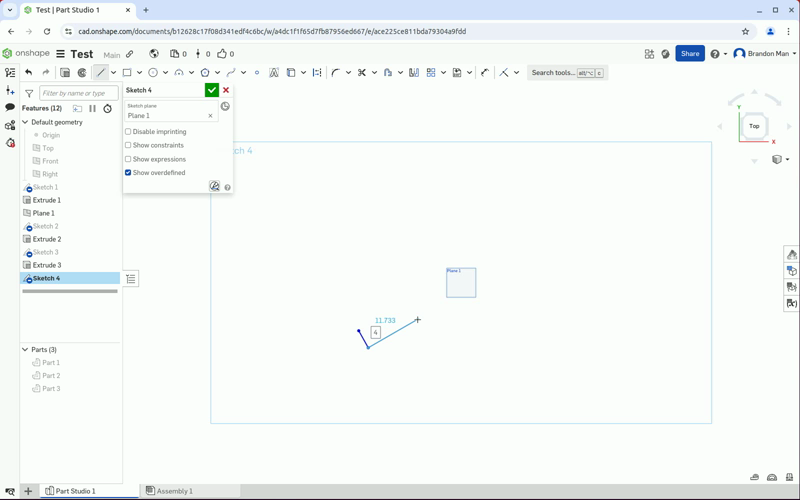
click(417, 319)
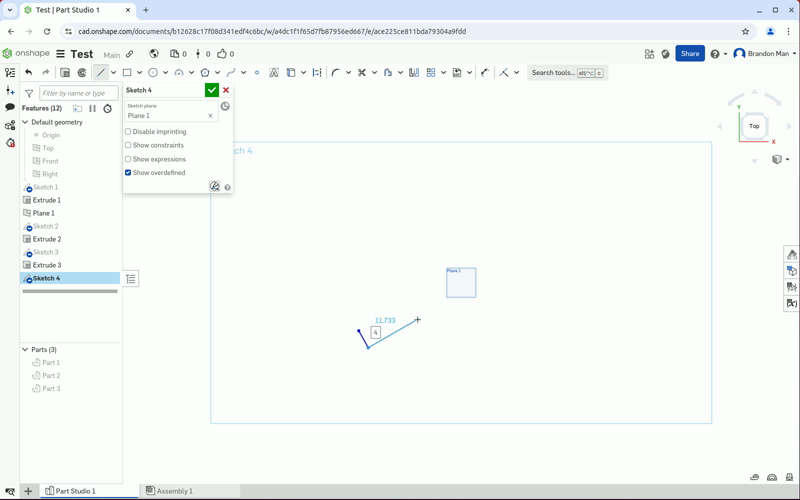
key_up(shift)
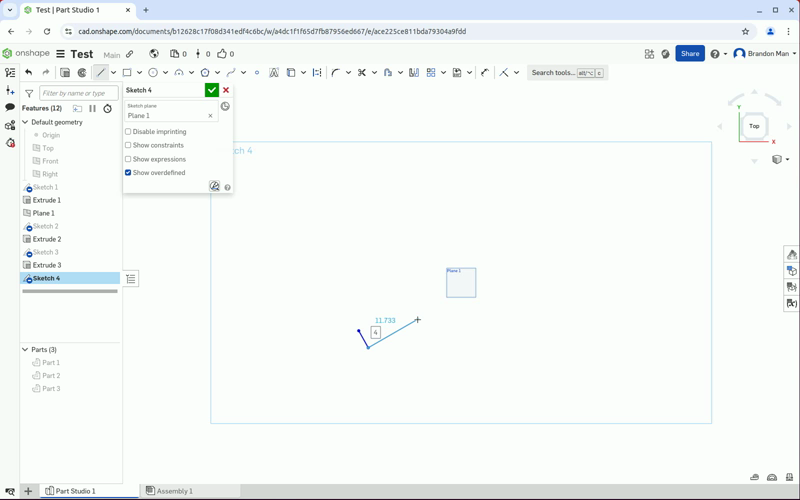
key(esc)
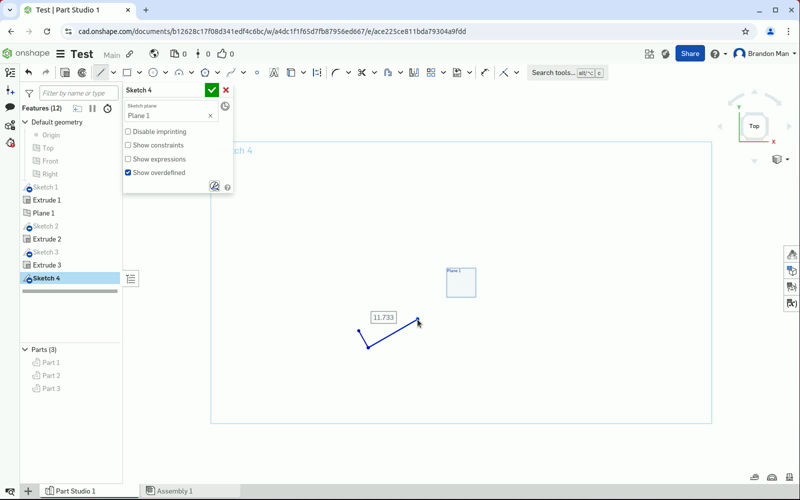
key(a)
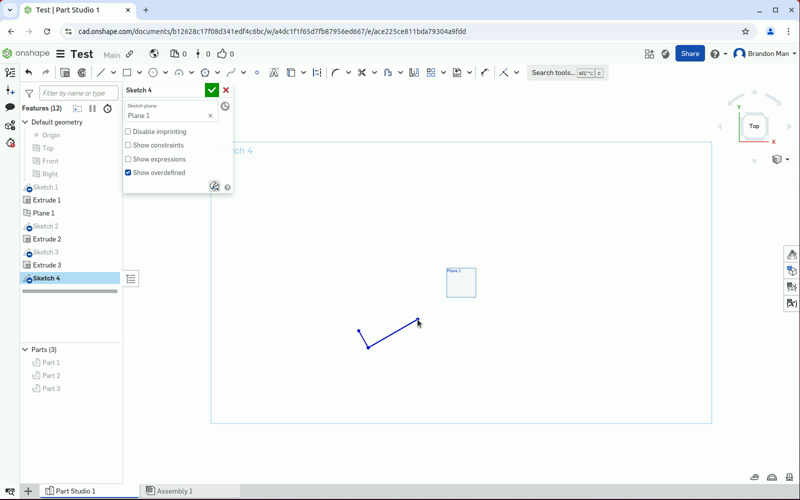
mouse_move(417, 319)
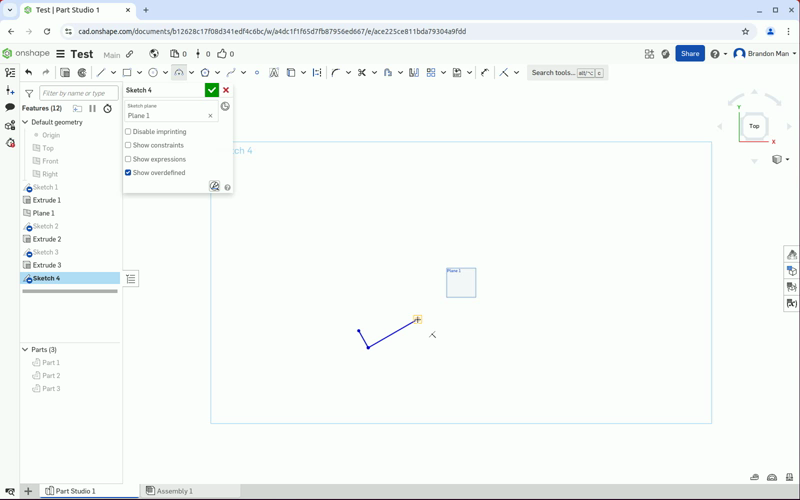
click(417, 319)
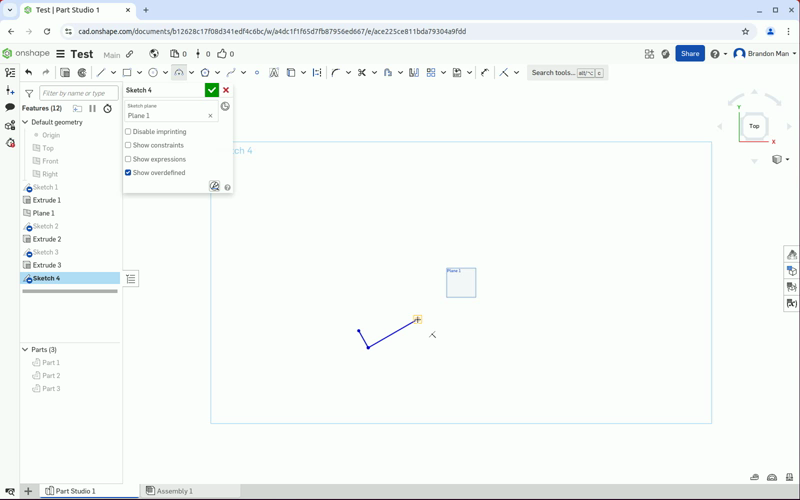
key_down(shift)
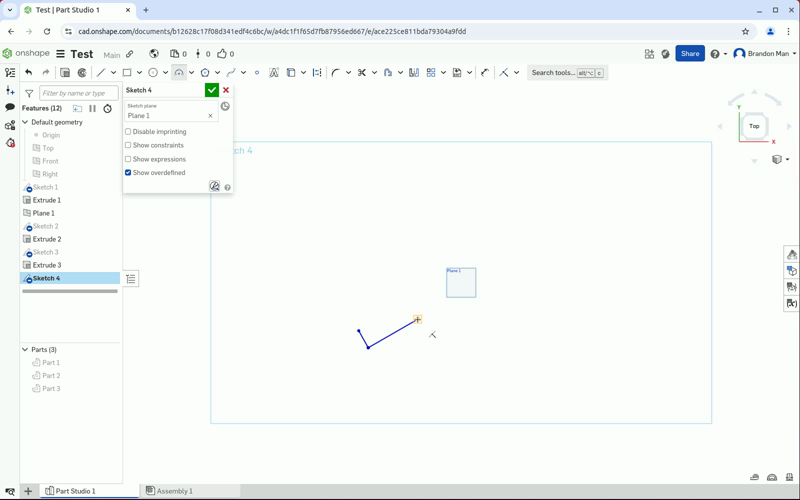
mouse_move(408, 302)
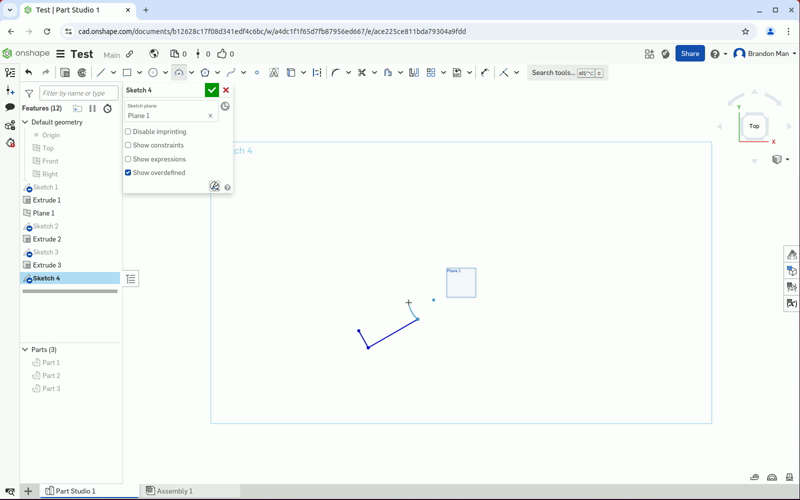
click(408, 302)
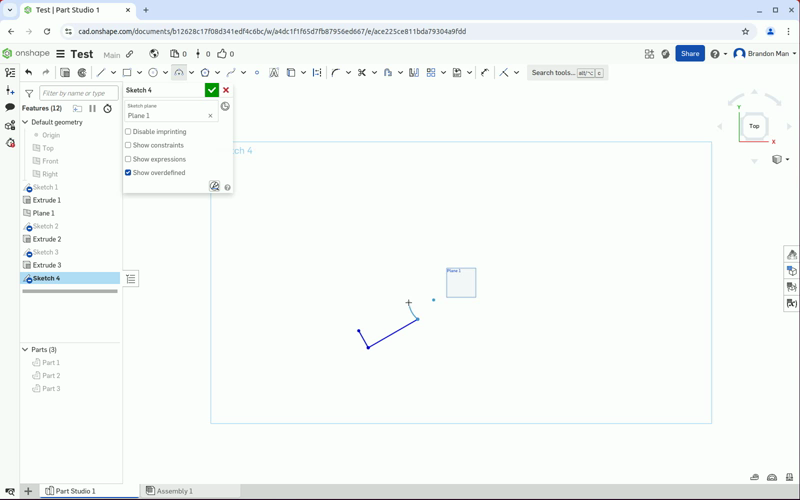
mouse_move(412, 311)
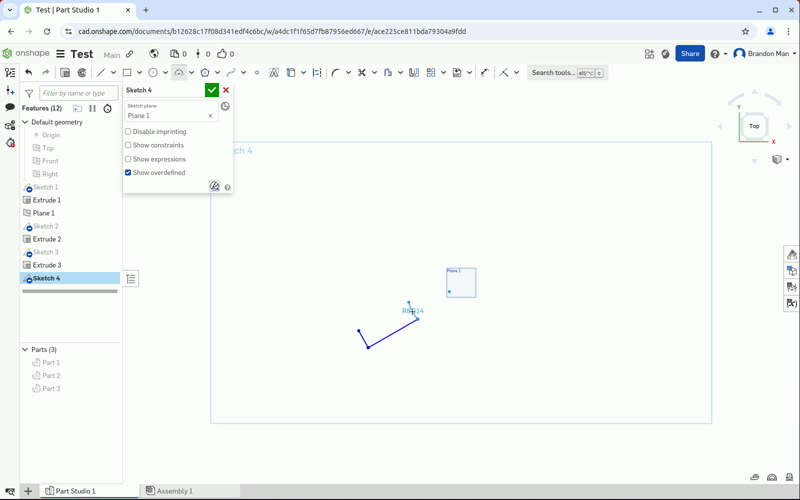
click(412, 311)
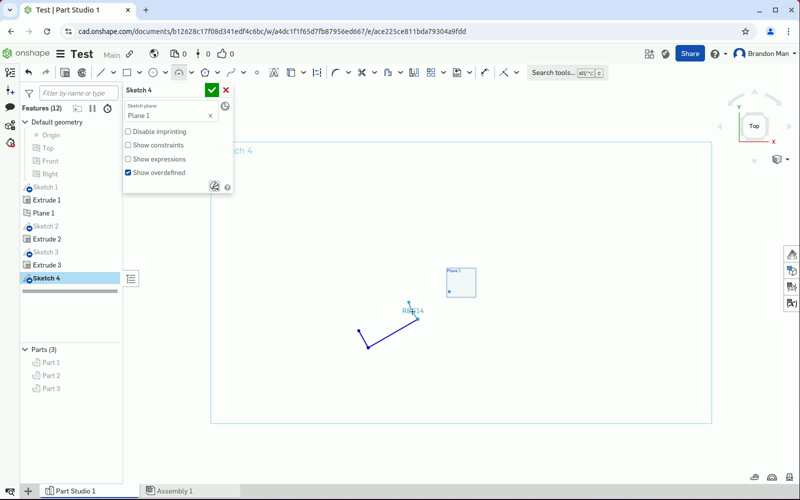
key_up(shift)
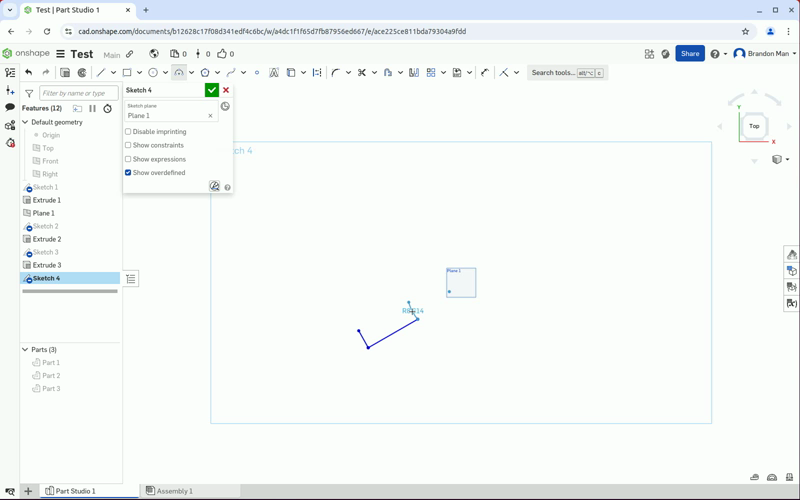
key(esc)
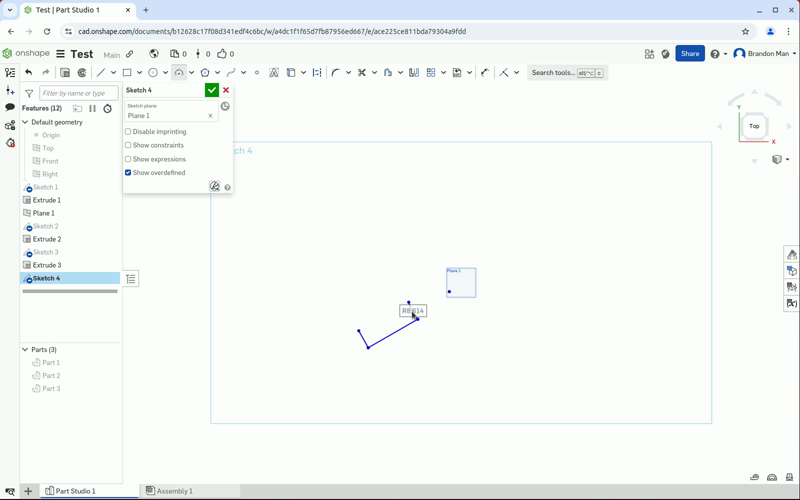
key(l)
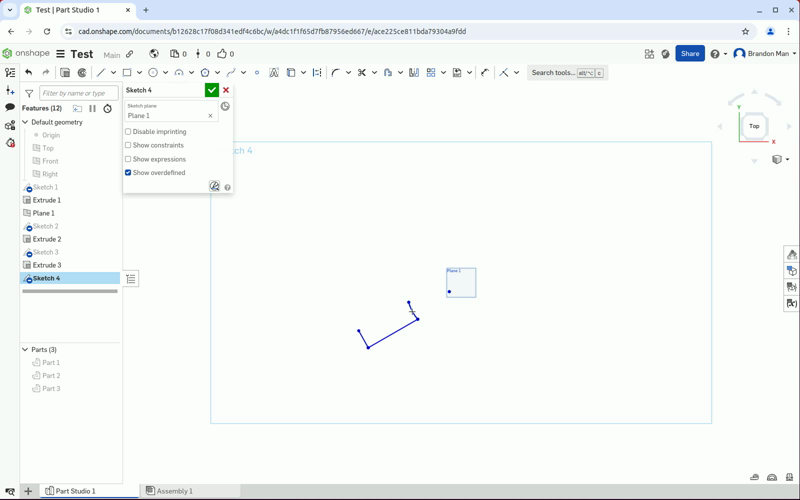
mouse_move(408, 302)
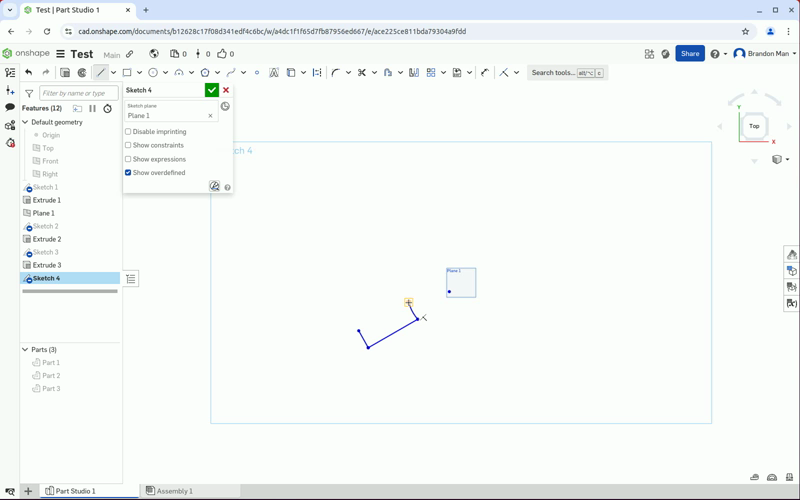
click(408, 302)
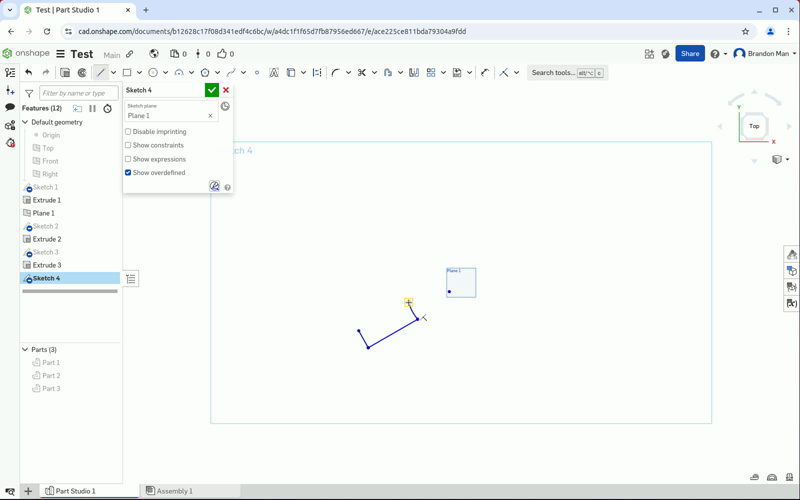
mouse_move(438, 302)
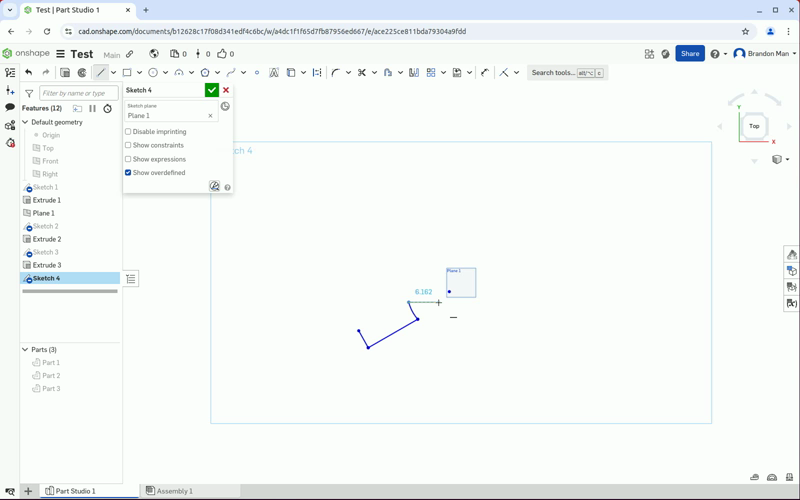
key_down(shift)
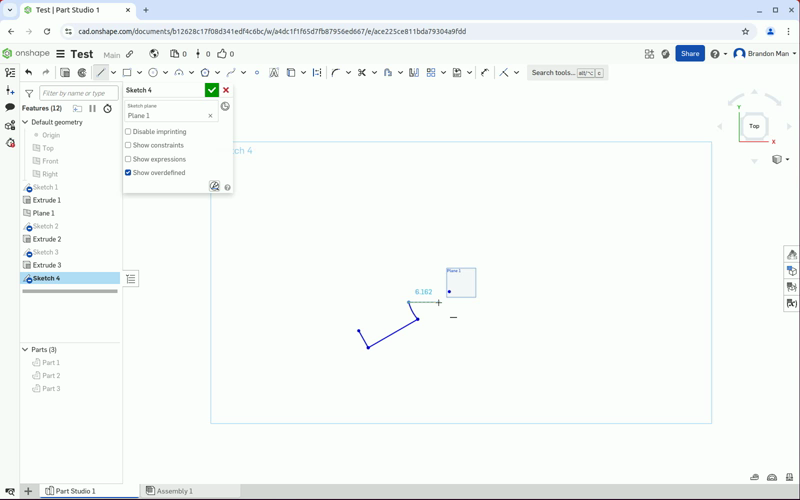
mouse_move(358, 330)
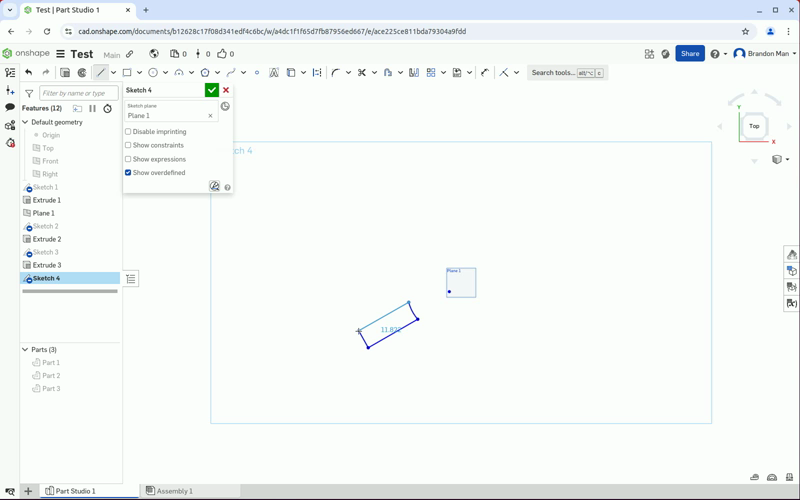
key_up(shift)
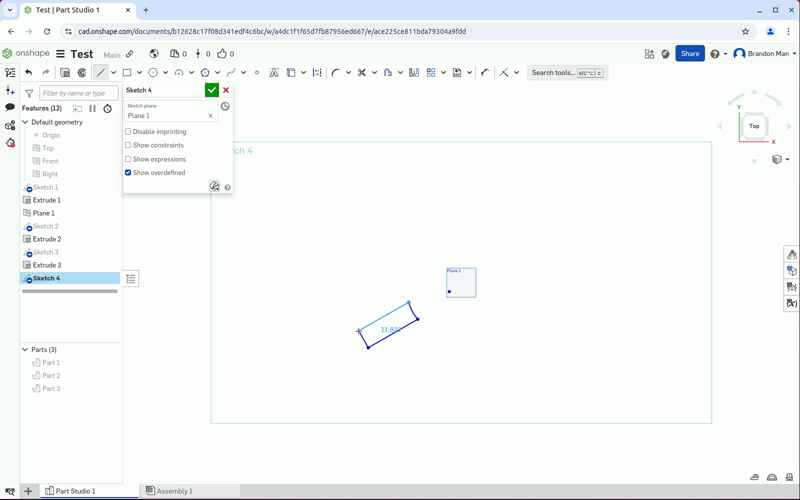
click(358, 330)
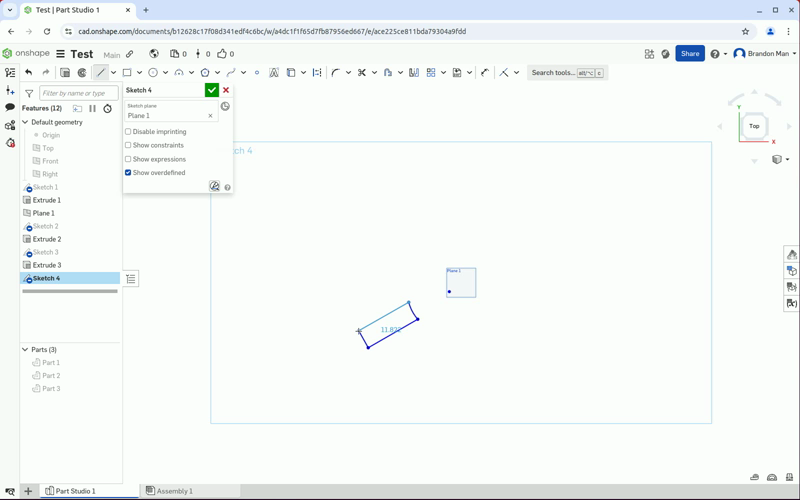
key(esc)
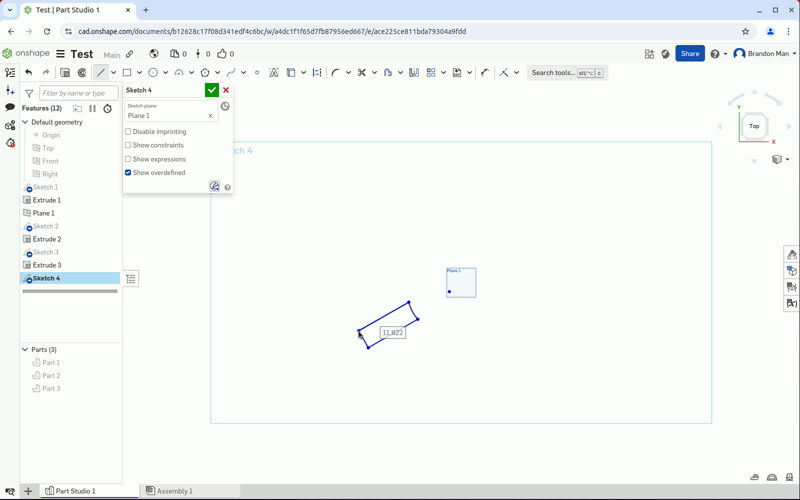
mouse_move(387, 324)
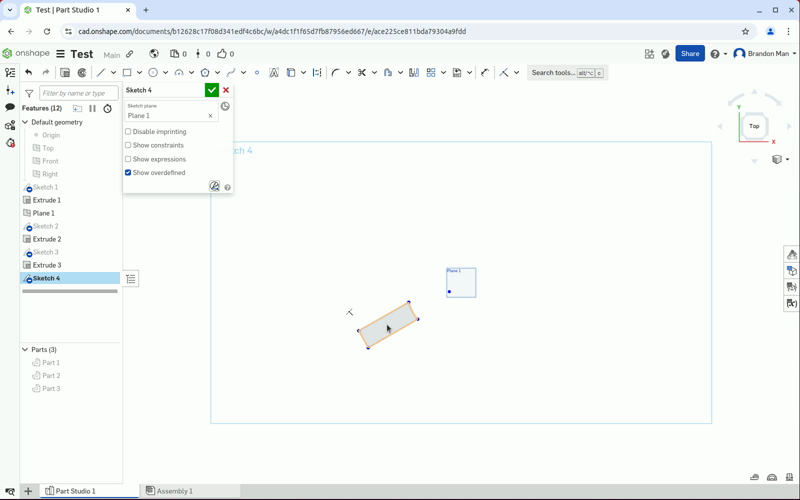
scroll(6)
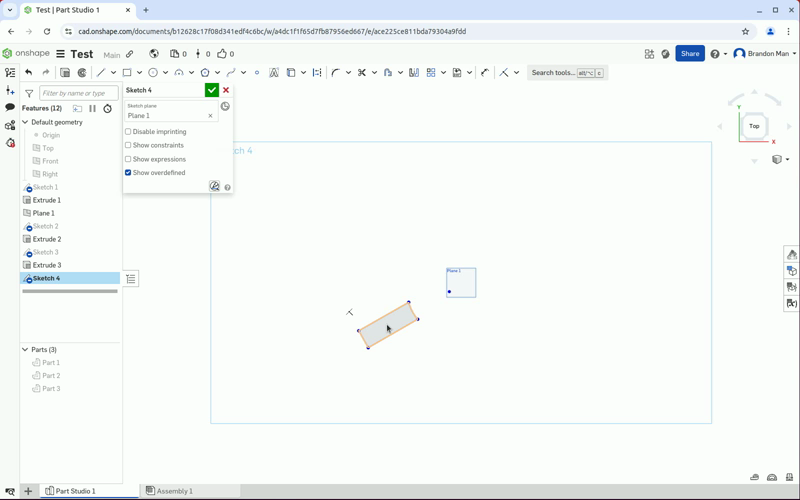
scroll(6)
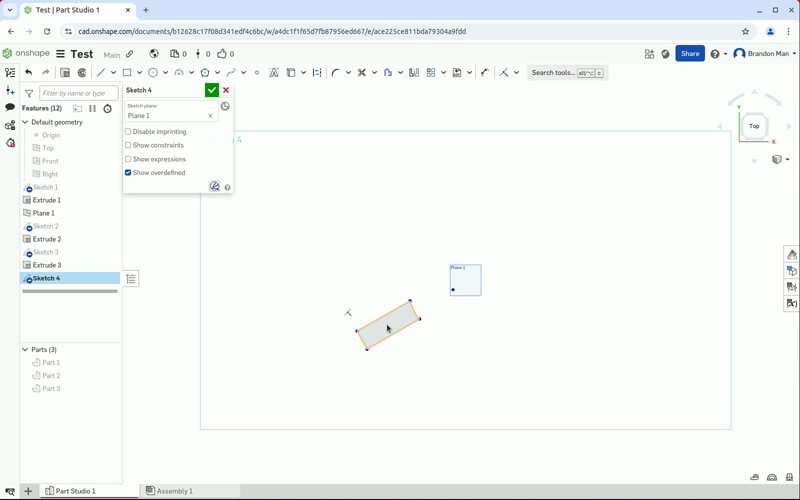
scroll(6)
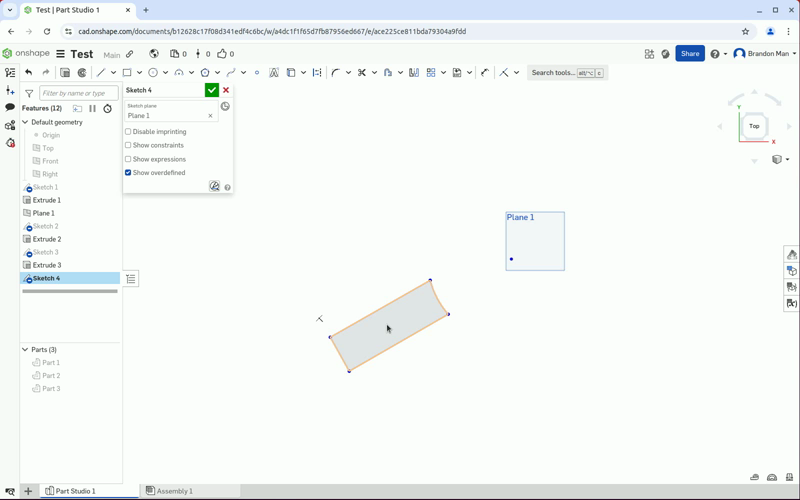
scroll(6)
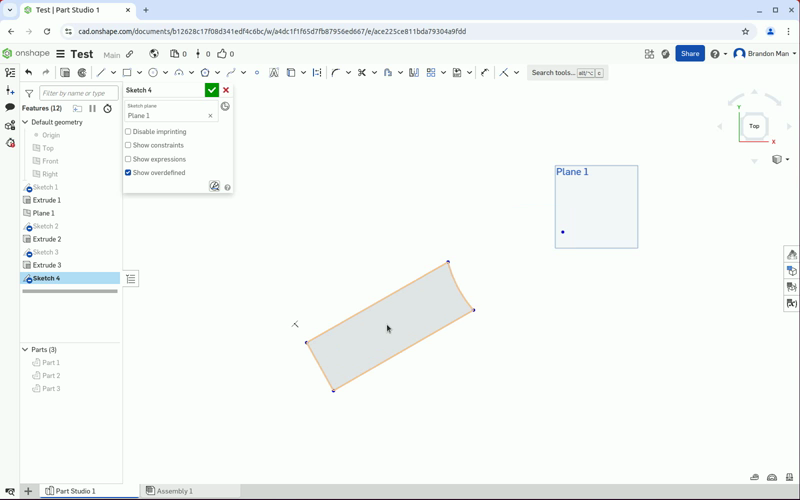
scroll(6)
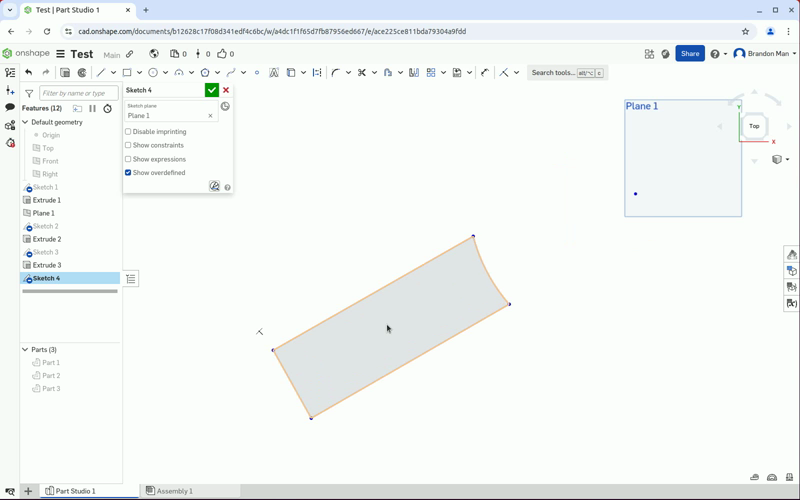
scroll(6)
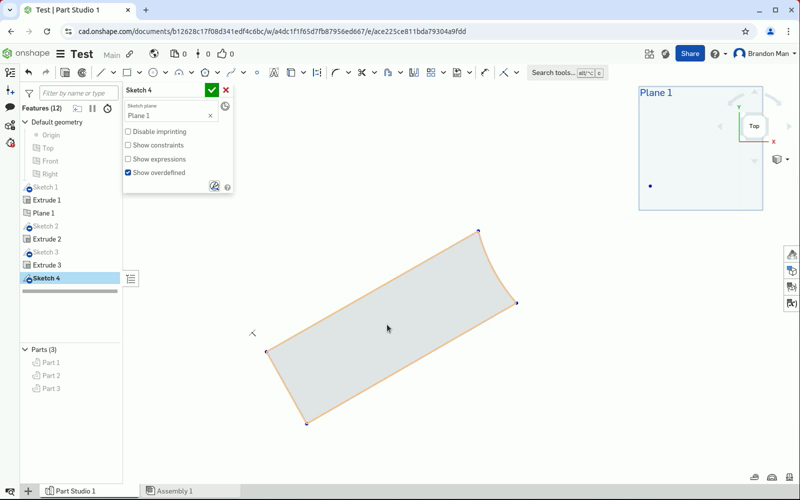
scroll(6)
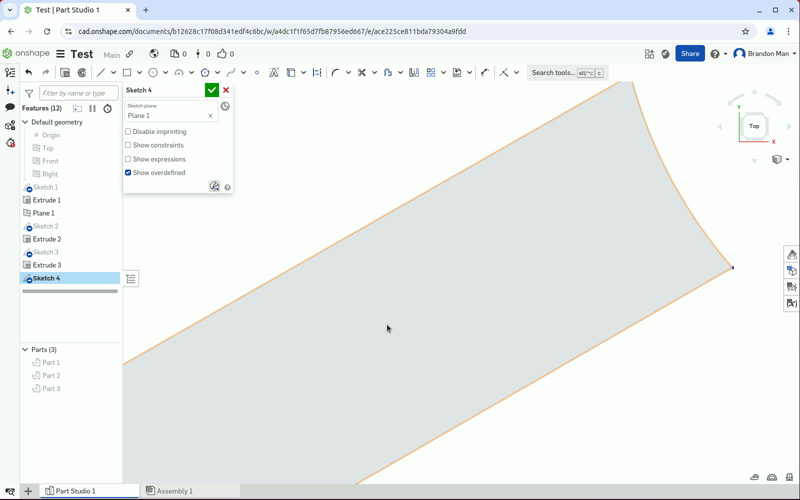
click(387, 324)
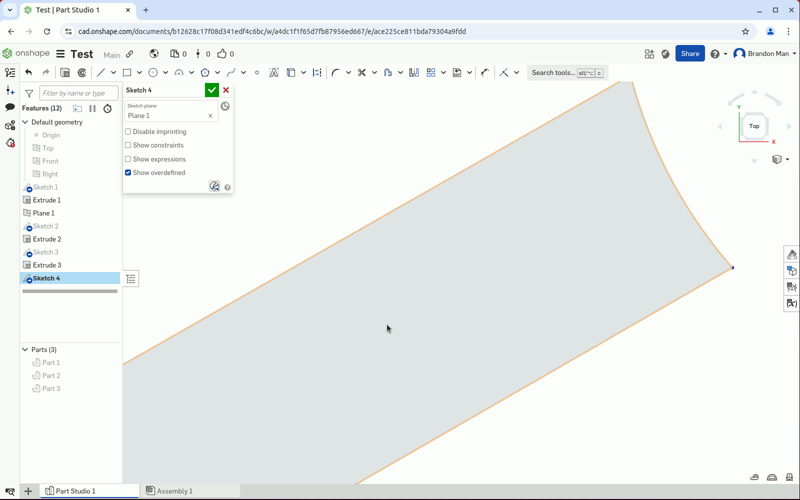
scroll(-6)
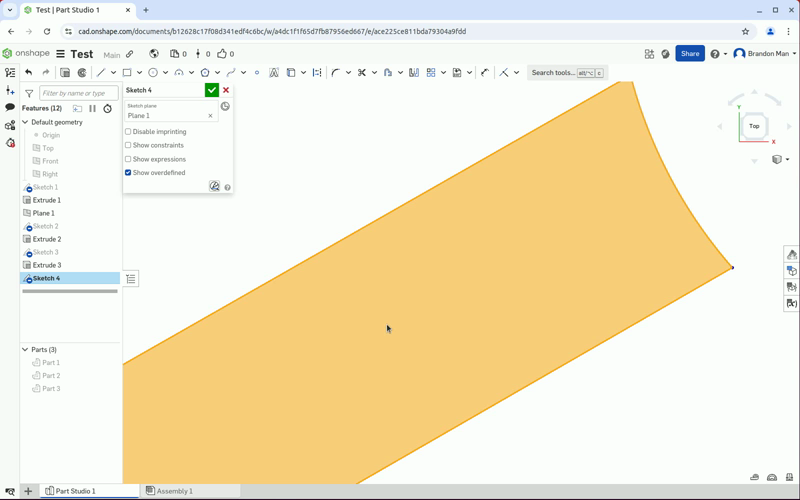
scroll(-6)
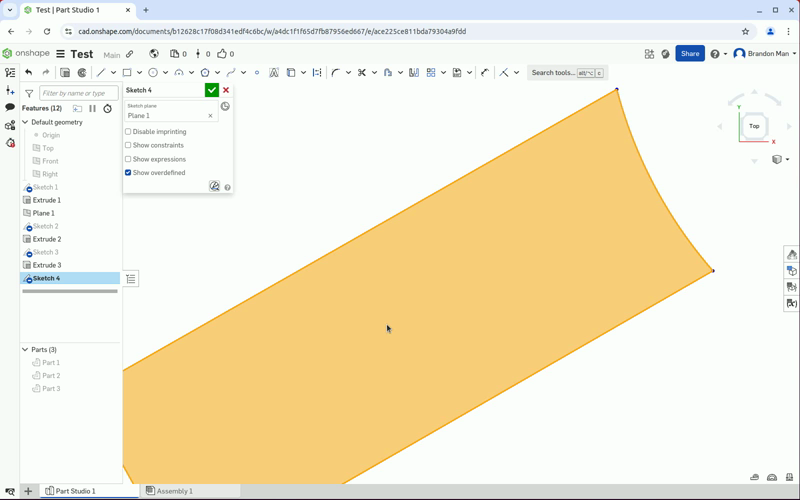
scroll(-6)
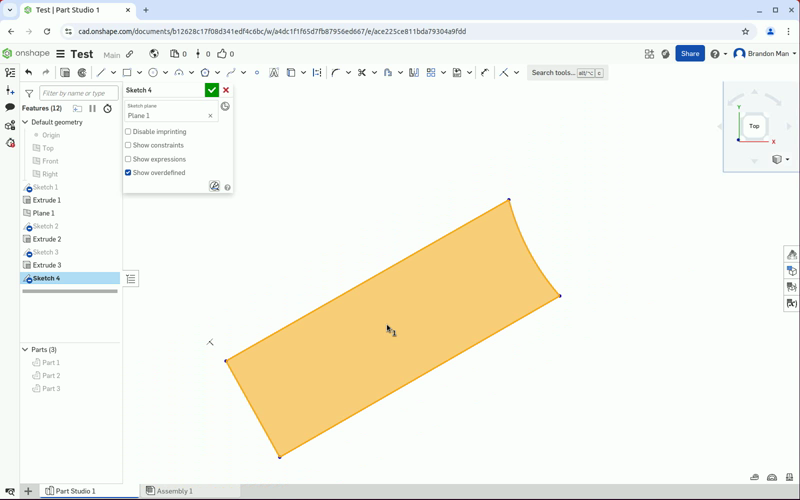
scroll(-6)
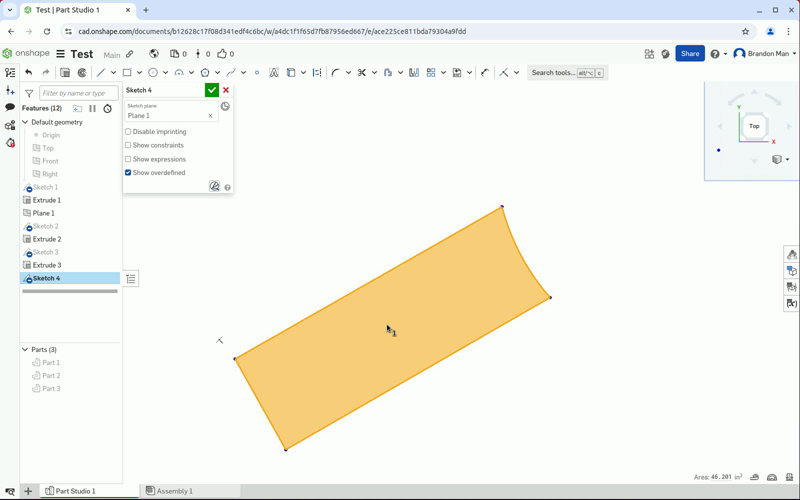
scroll(-6)
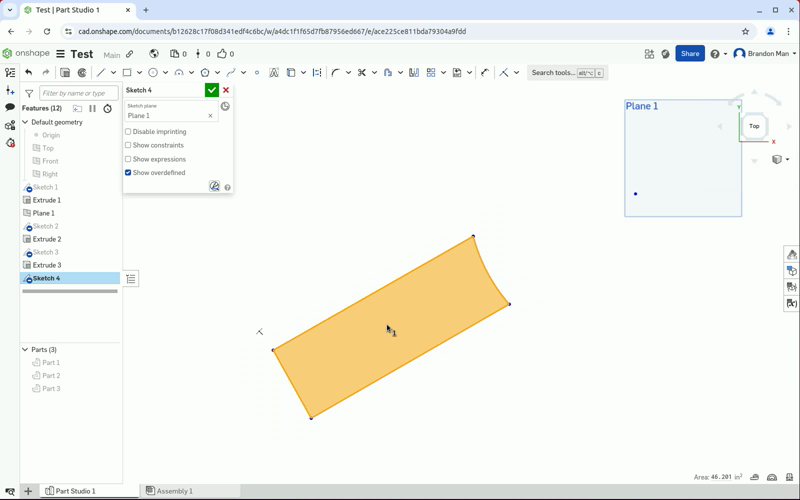
scroll(-6)
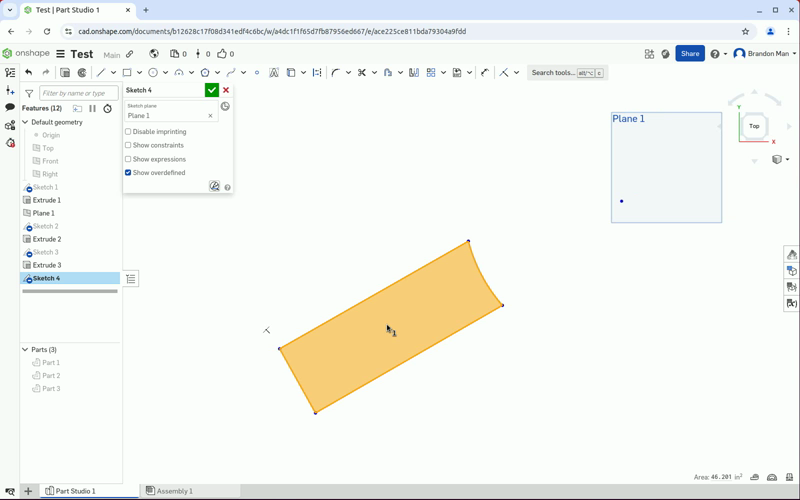
scroll(-6)
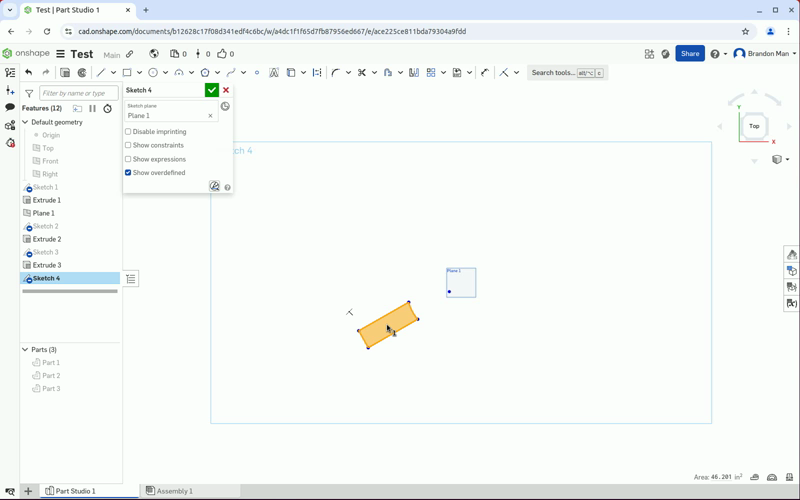
mouse_move(73, 352)
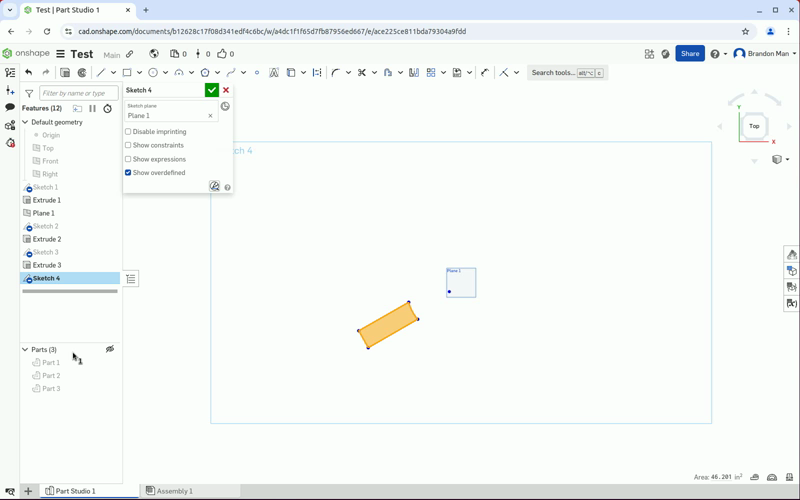
key(shift+y)
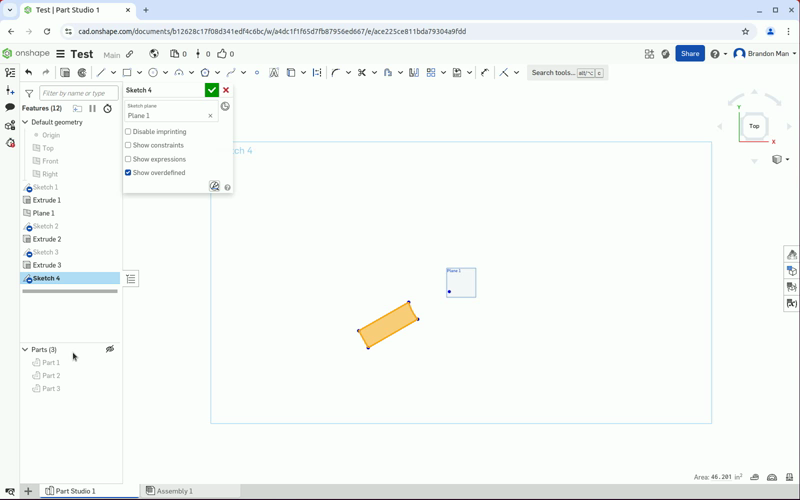
key(shift+e)
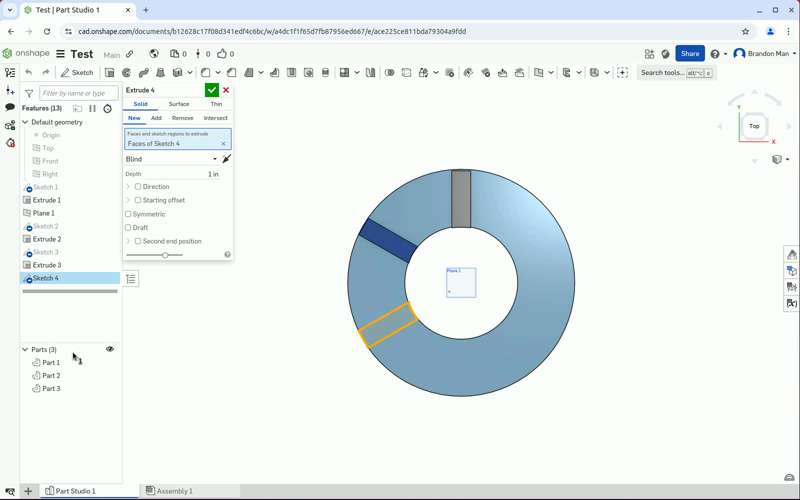
mouse_move(143, 106)
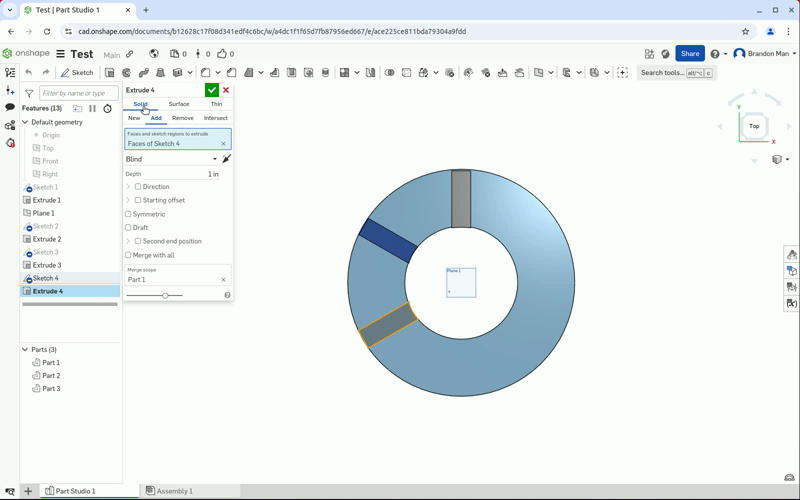
click(143, 106)
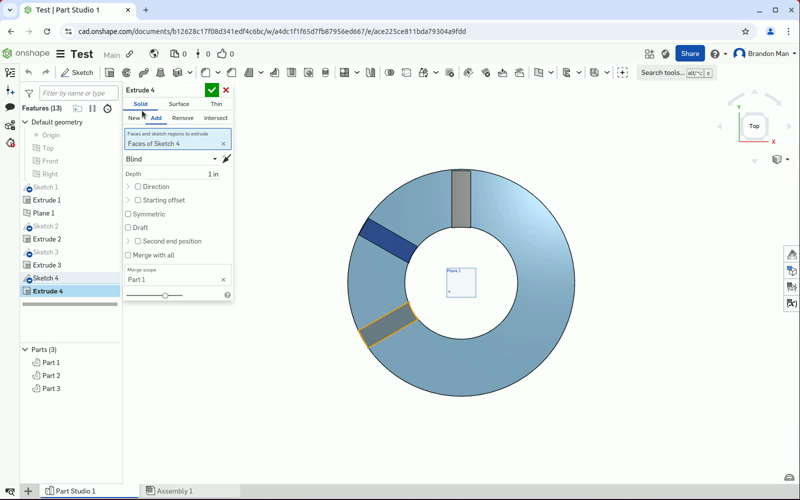
mouse_move(137, 120)
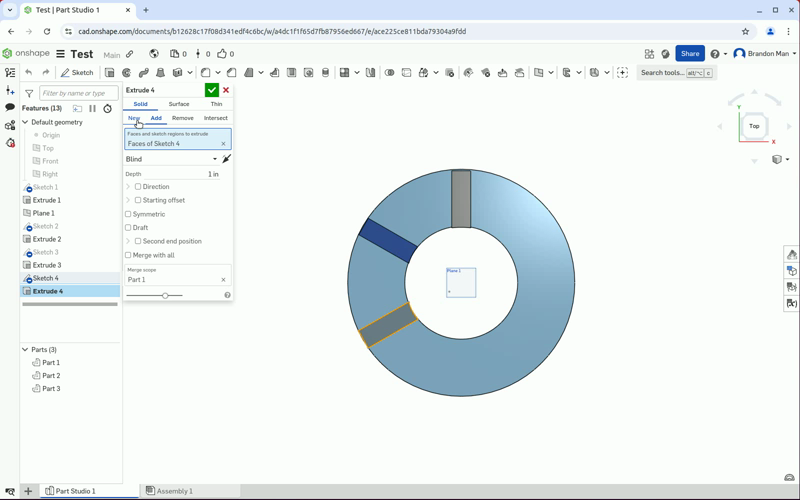
click(137, 120)
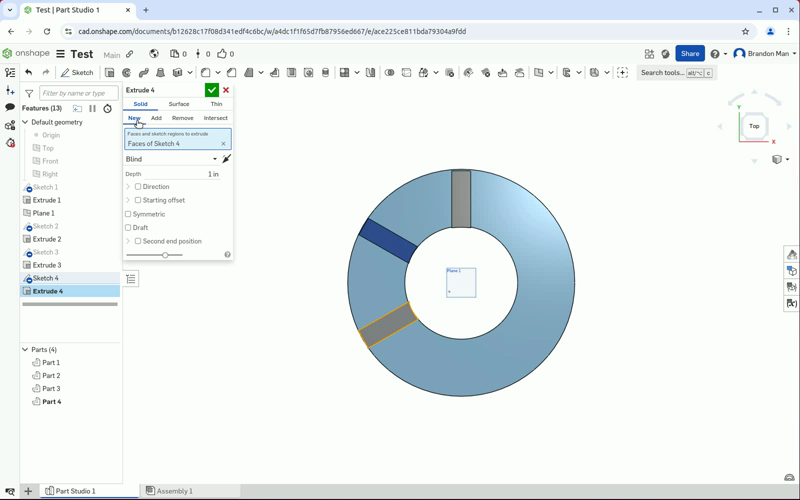
key(tab, 4)
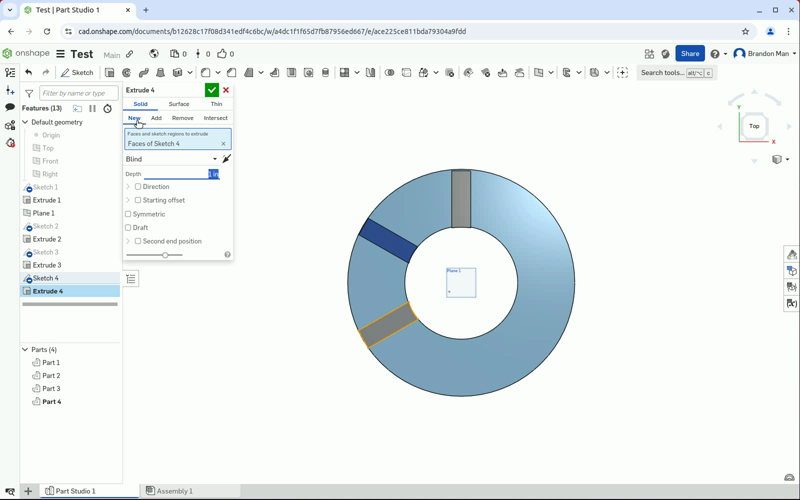
text(4.574)
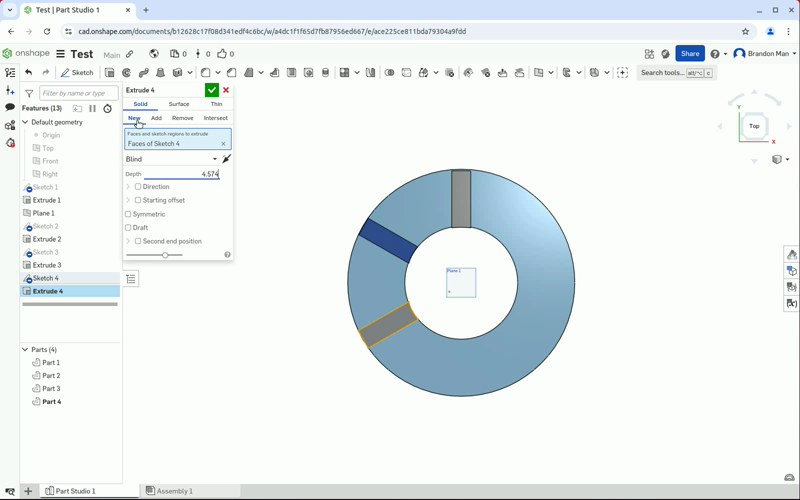
key(enter)
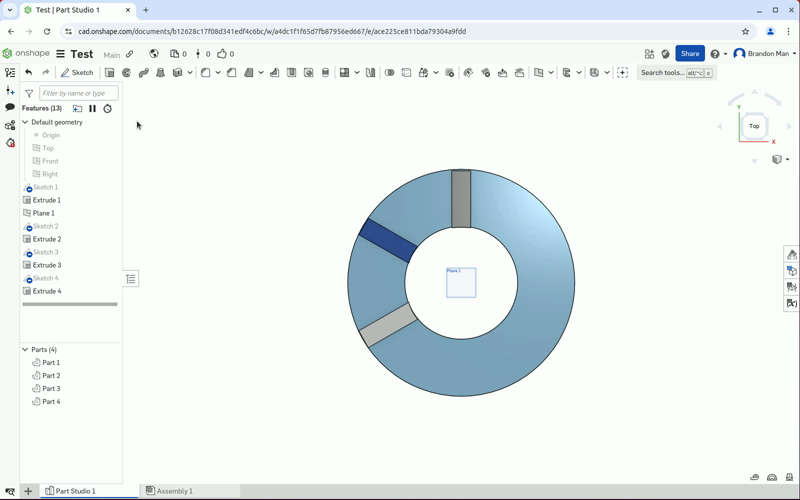
key(shift+h)
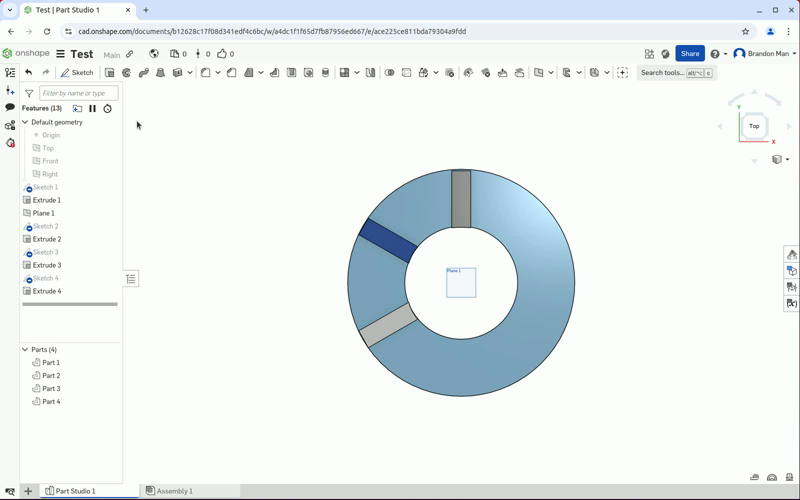
key(shift+h)
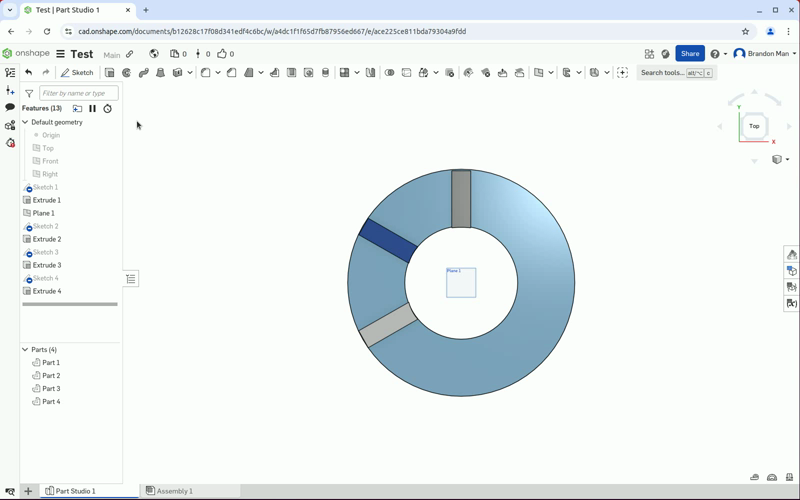
mouse_move(73, 189)
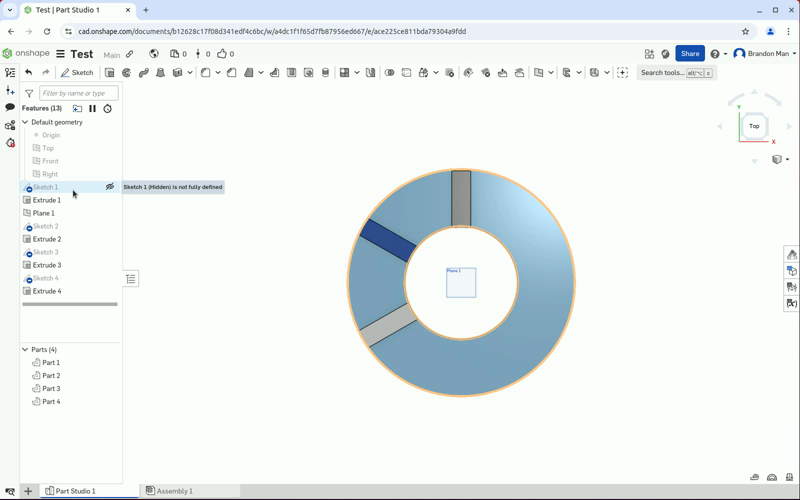
click(73, 189)
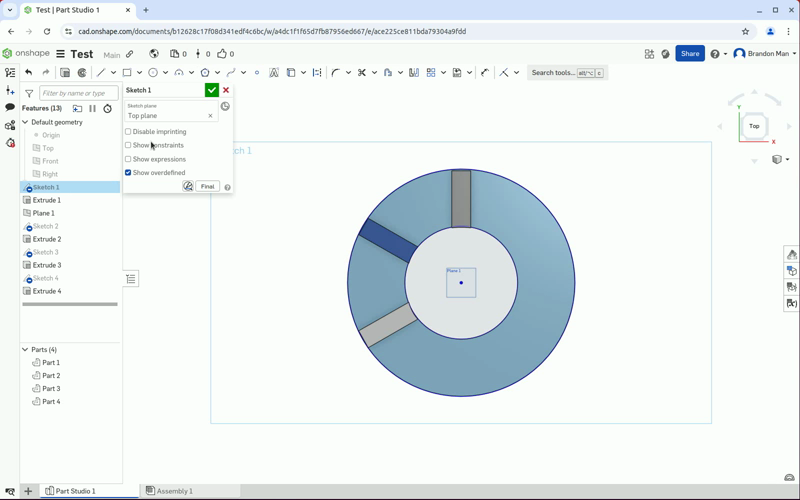
mouse_move(229, 92)
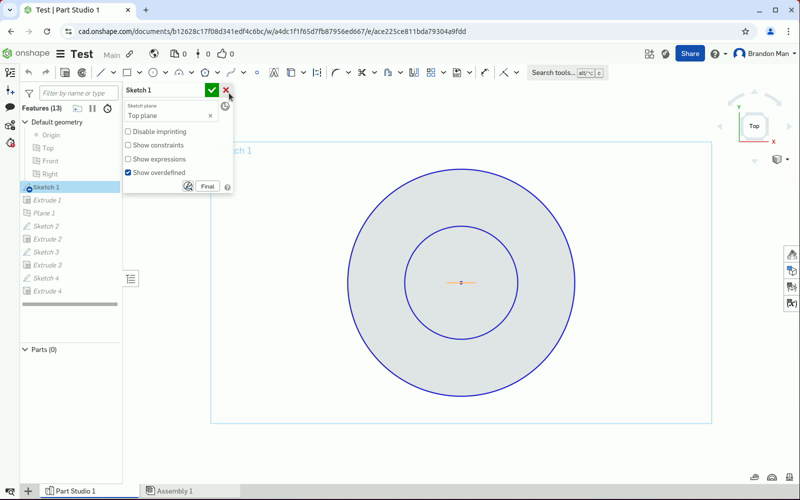
click(229, 92)
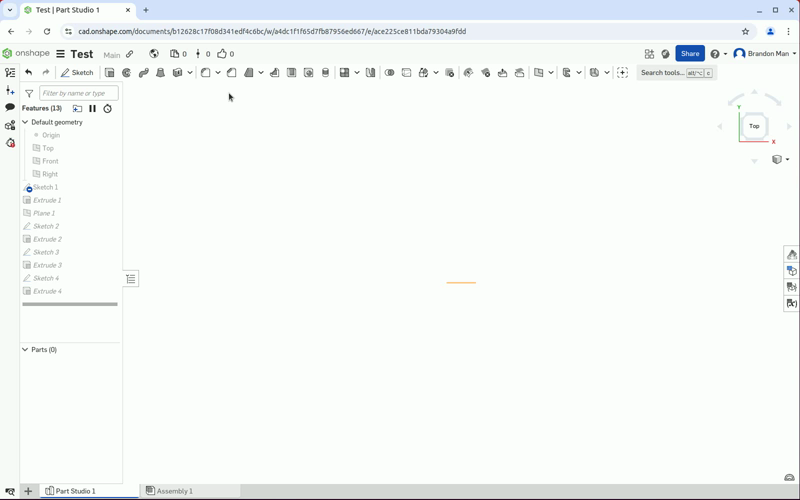
key(shift+s)
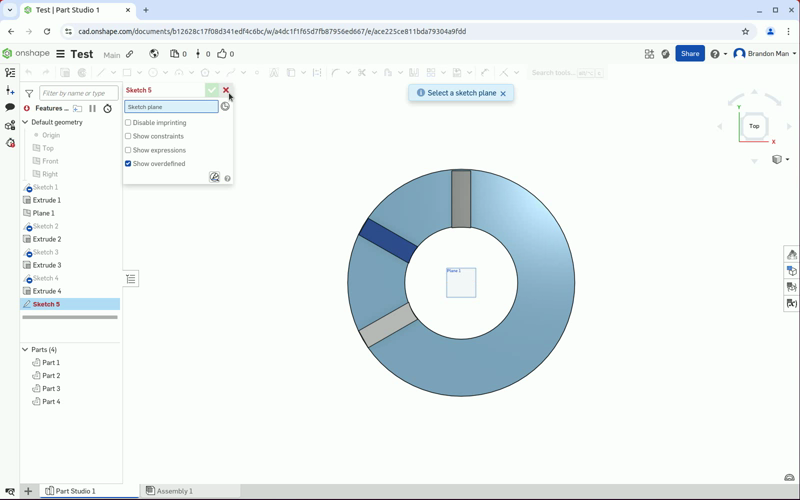
mouse_move(73, 215)
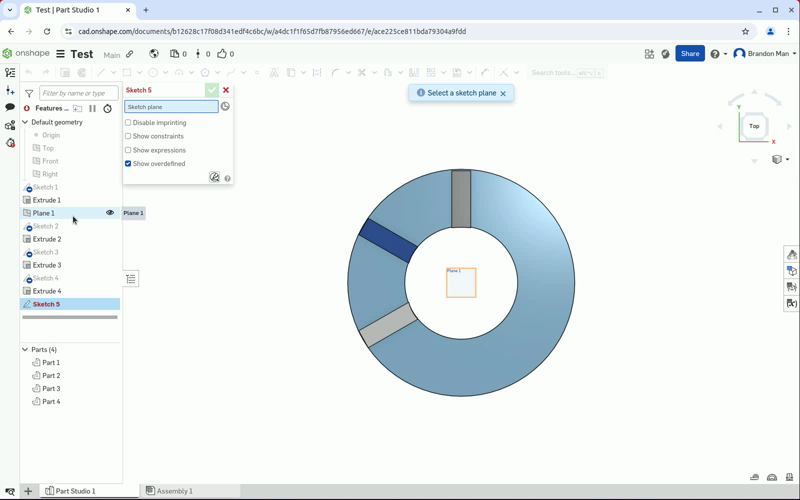
click(73, 215)
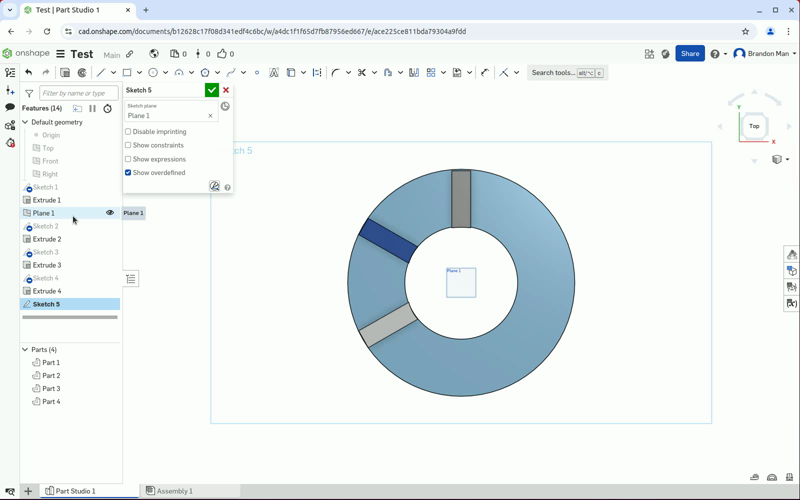
mouse_move(73, 352)
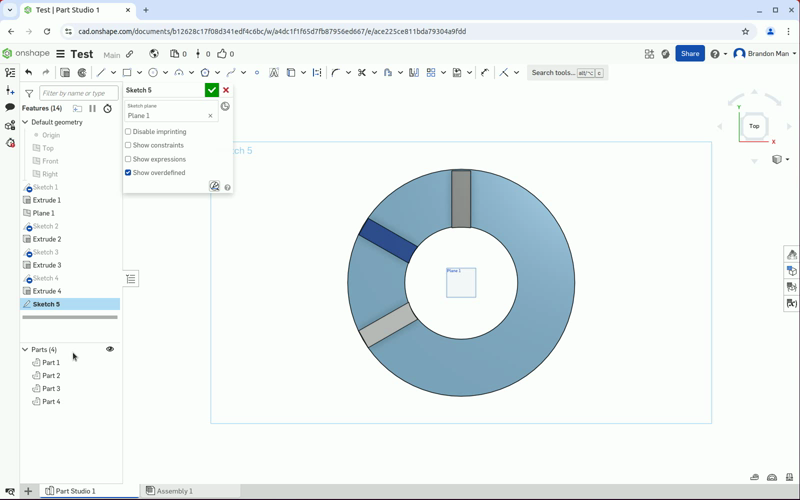
key(y)
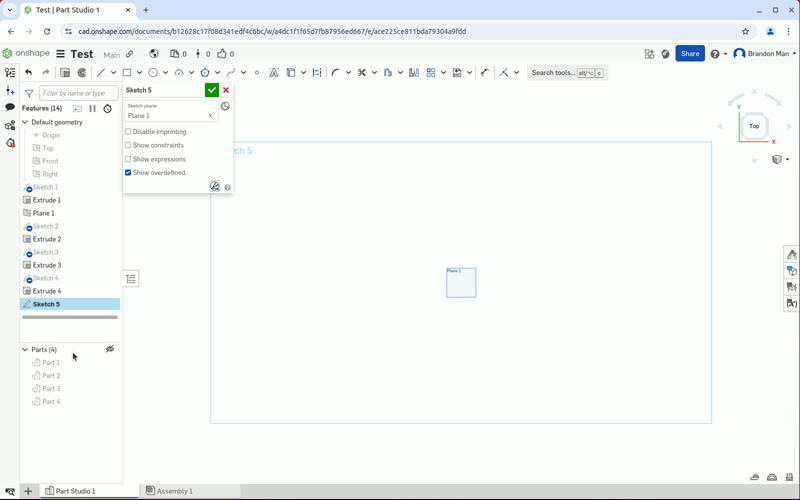
key(l)
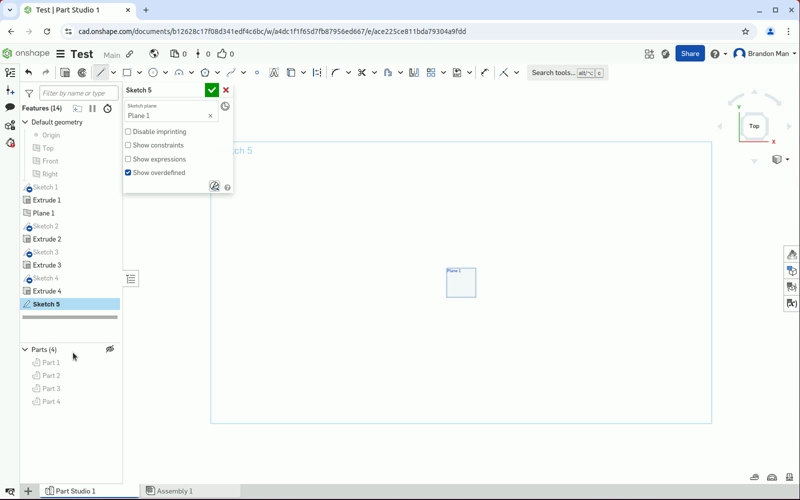
key_down(shift)
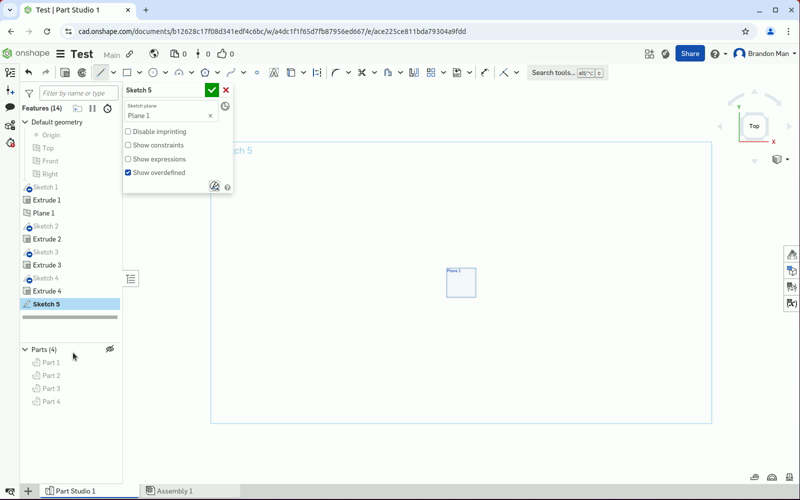
mouse_move(451, 395)
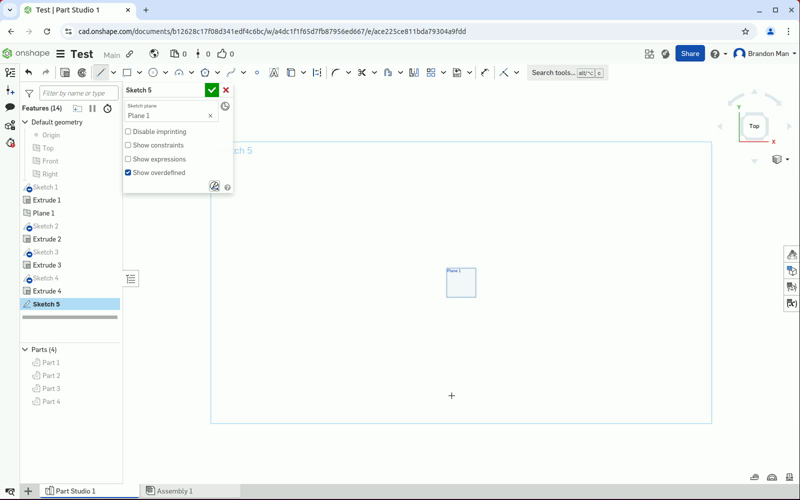
click(451, 395)
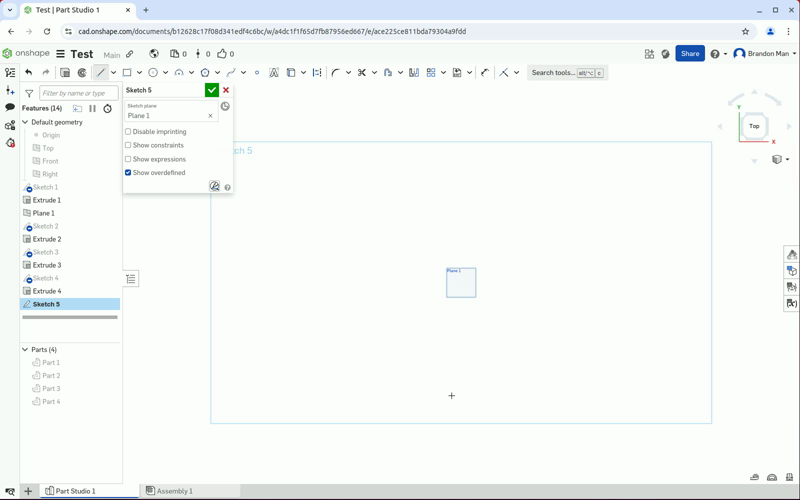
key_up(shift)
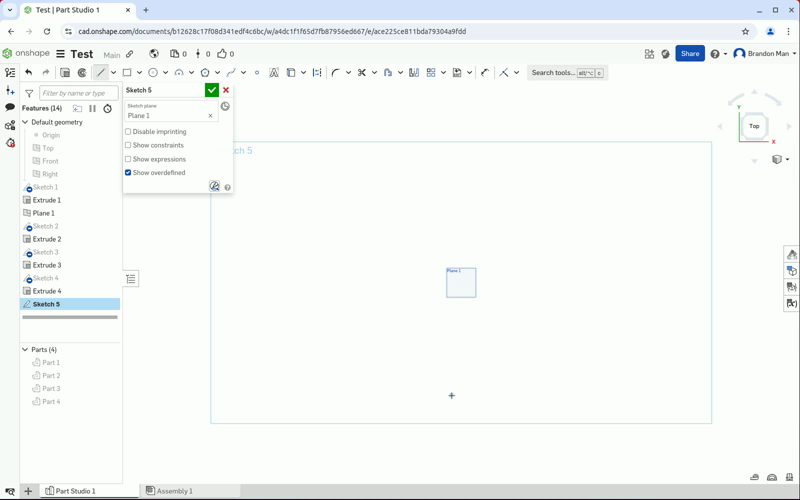
key_down(shift)
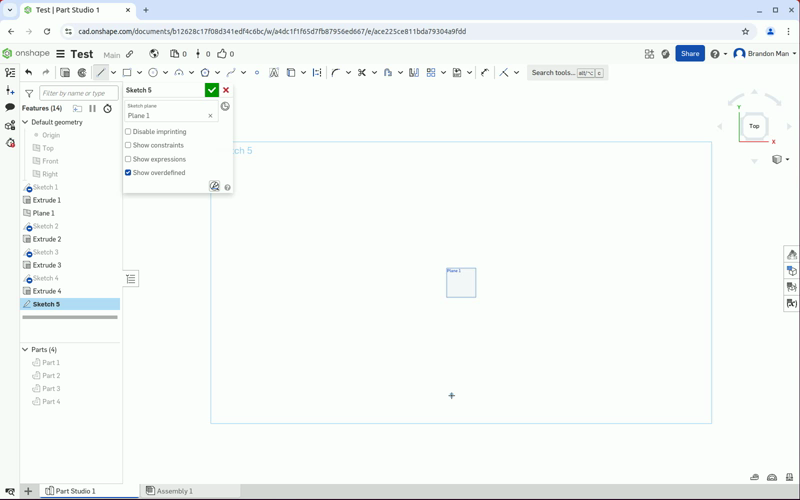
mouse_move(481, 395)
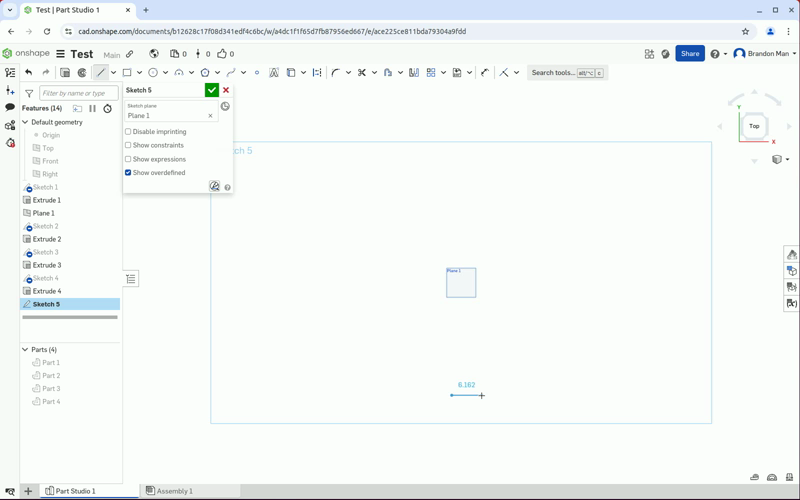
mouse_move(470, 395)
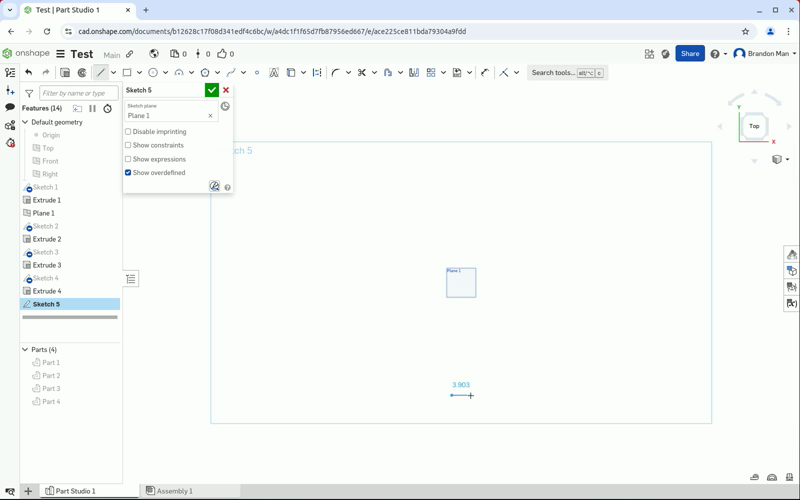
click(470, 395)
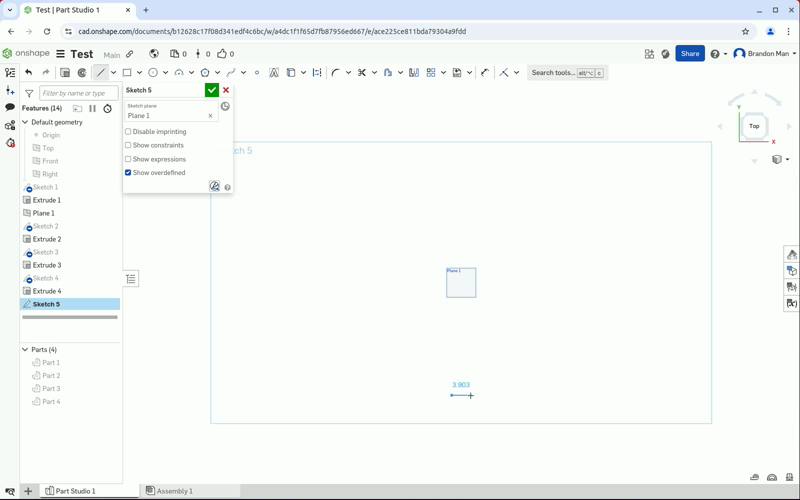
key_up(shift)
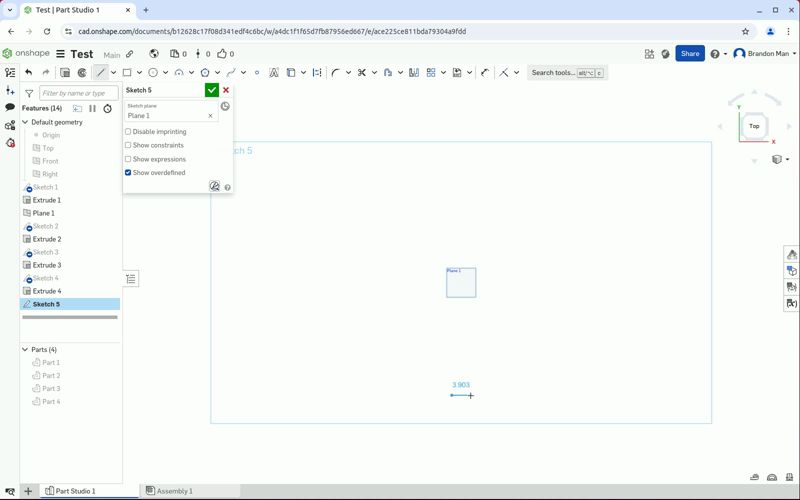
key_down(shift)
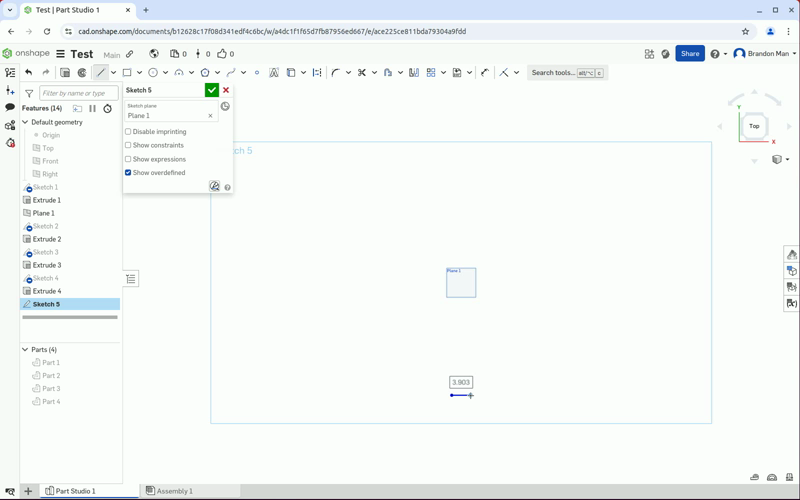
mouse_move(500, 395)
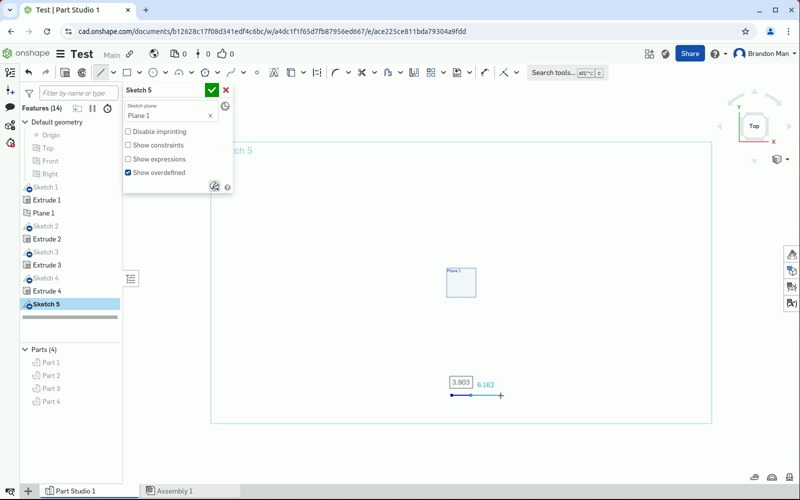
mouse_move(470, 338)
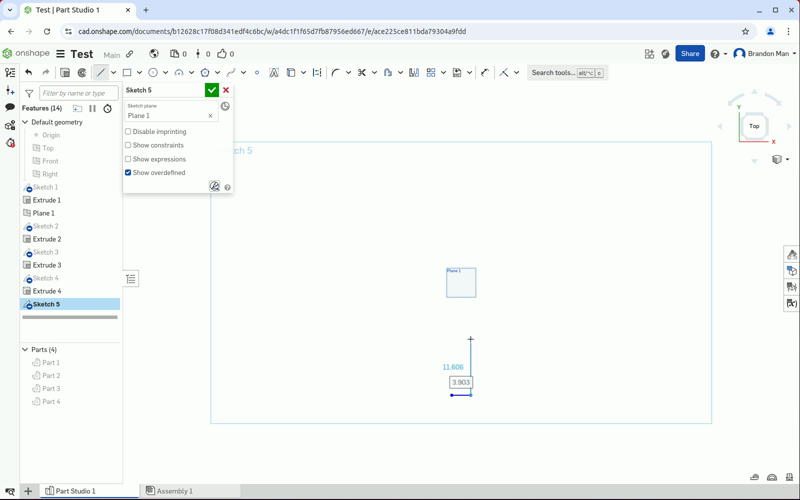
click(470, 338)
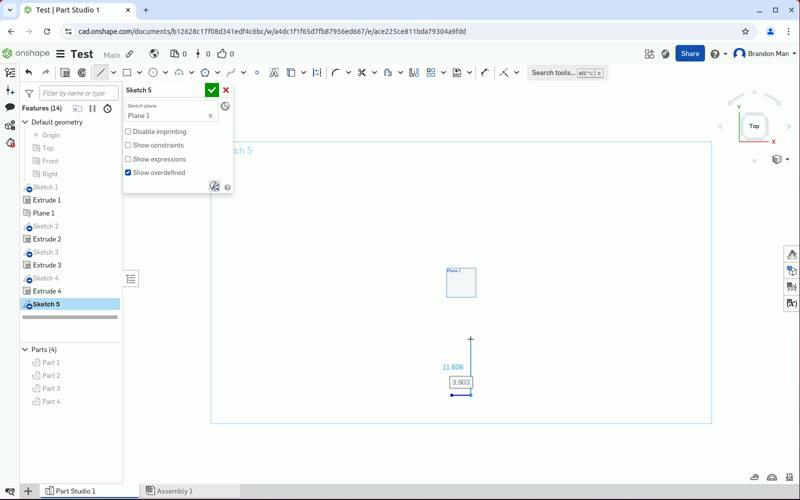
key_up(shift)
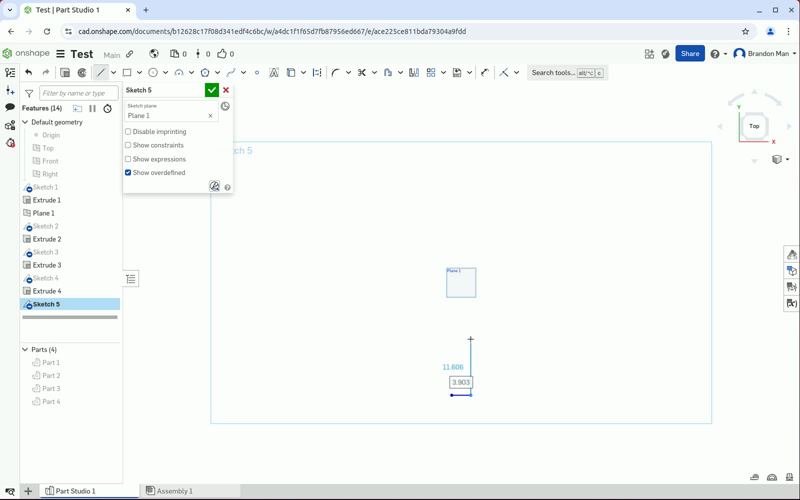
key(esc)
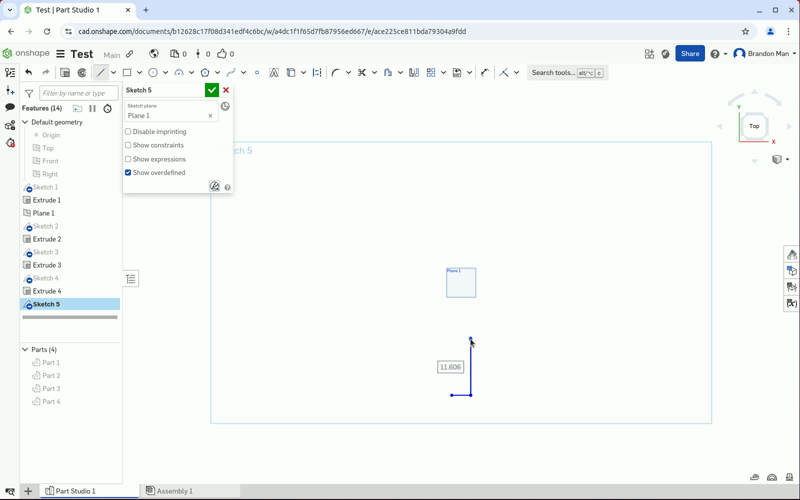
key(a)
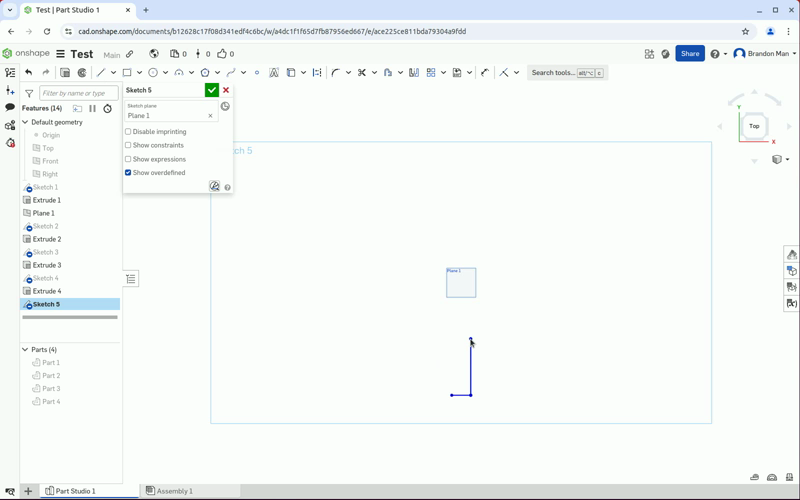
mouse_move(470, 338)
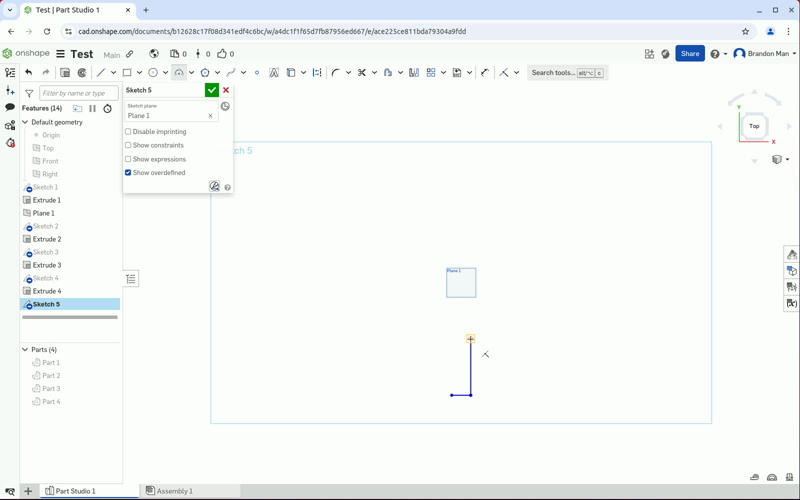
click(470, 338)
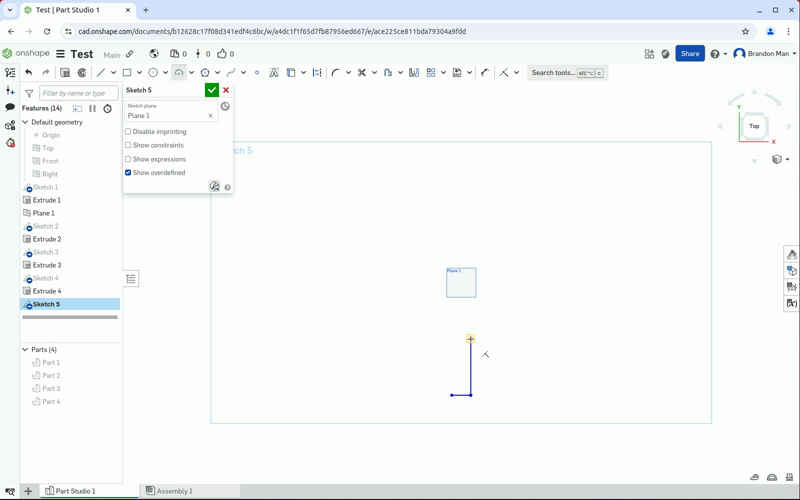
key_down(shift)
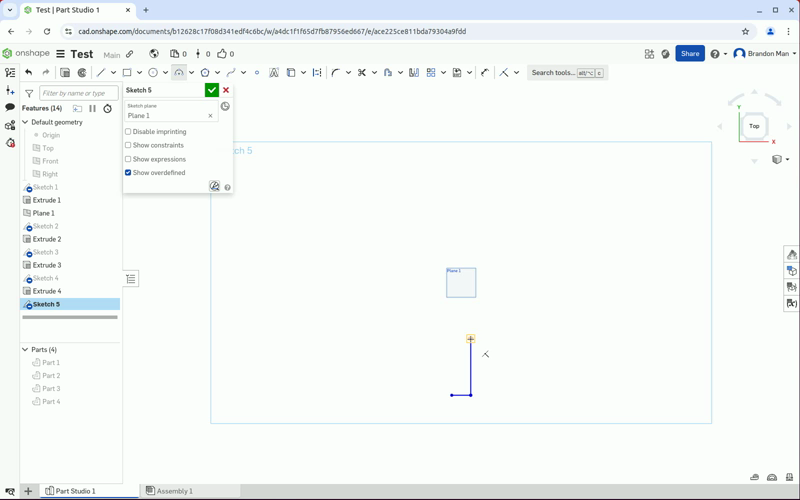
mouse_move(451, 338)
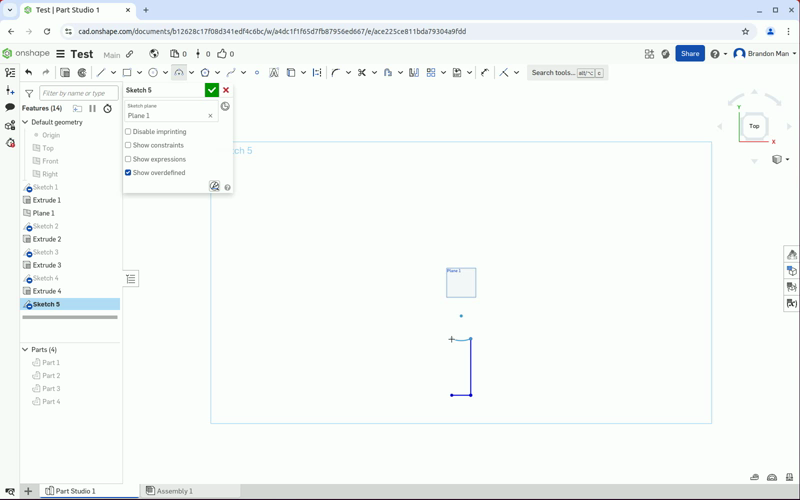
click(451, 338)
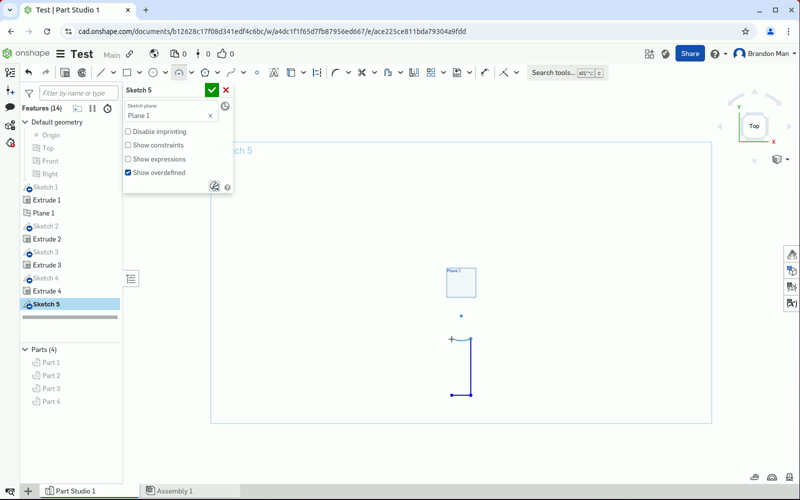
mouse_move(461, 339)
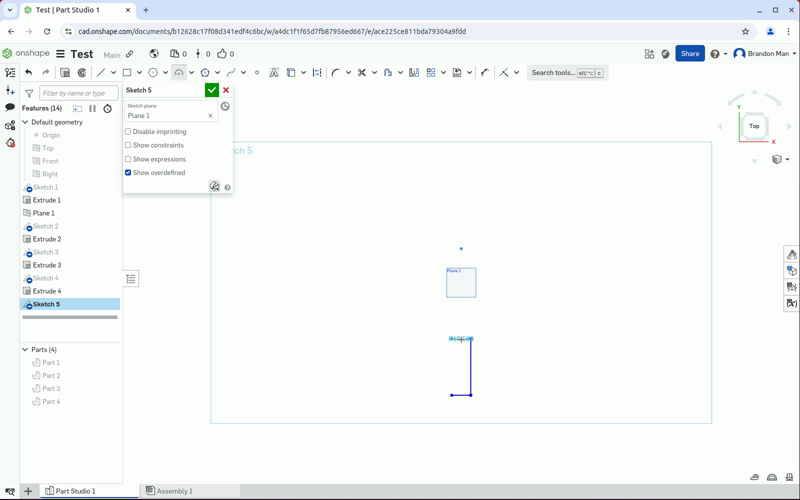
click(461, 339)
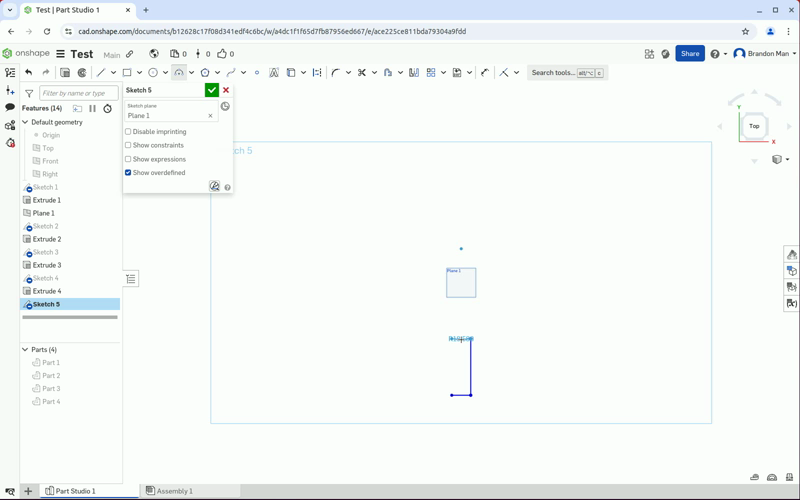
key_up(shift)
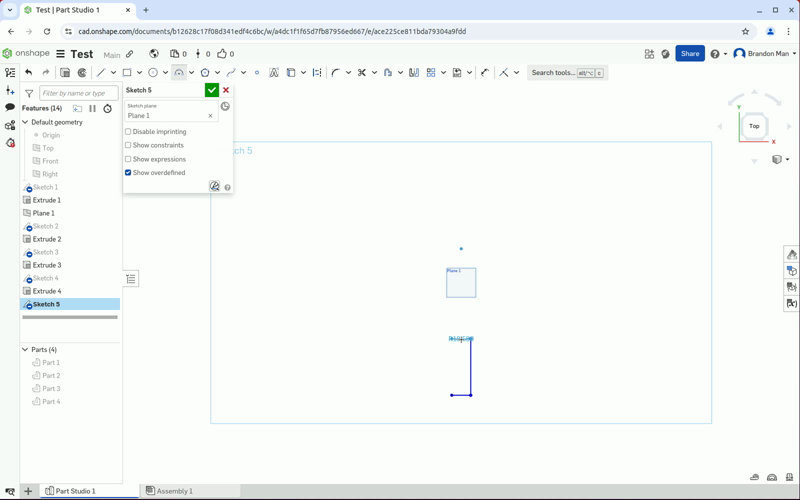
key(esc)
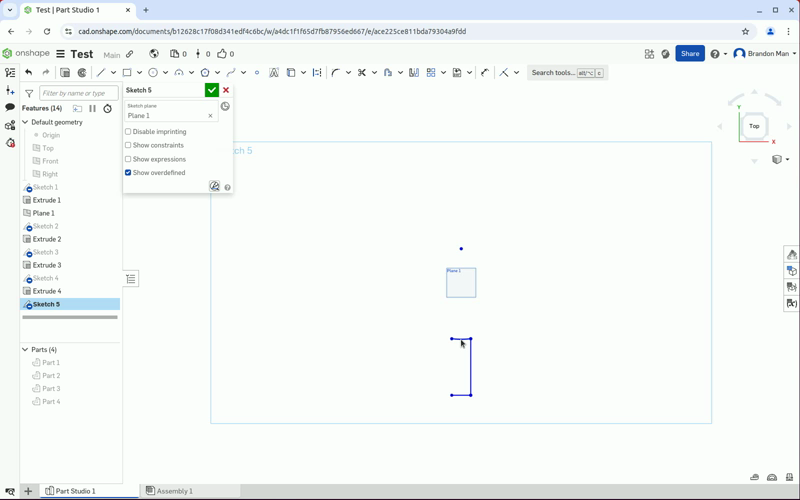
key(l)
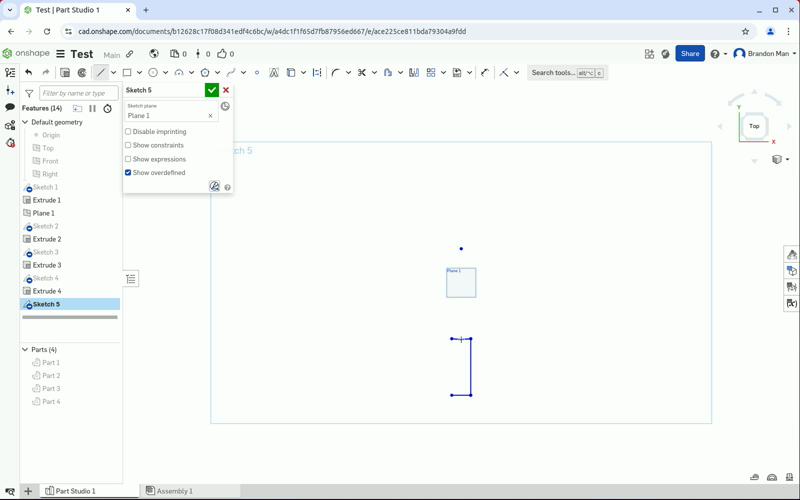
mouse_move(451, 338)
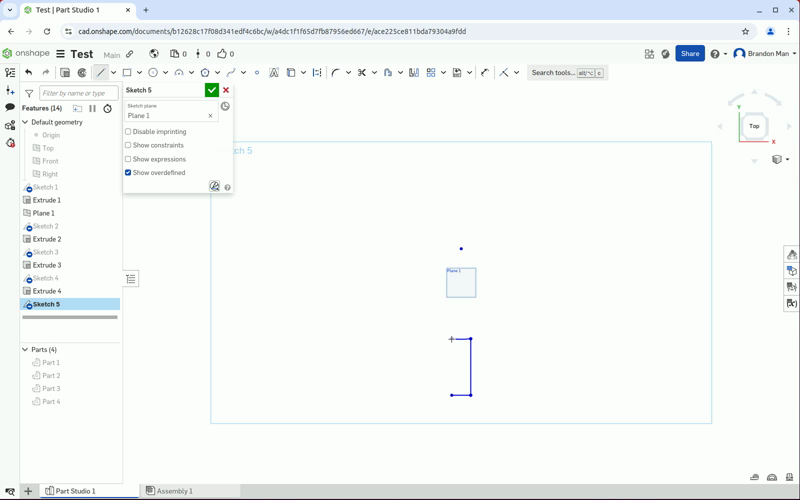
click(451, 338)
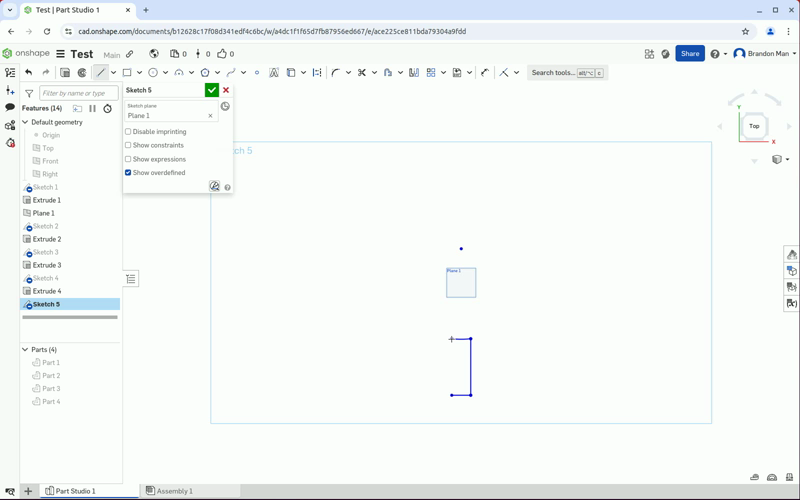
mouse_move(481, 338)
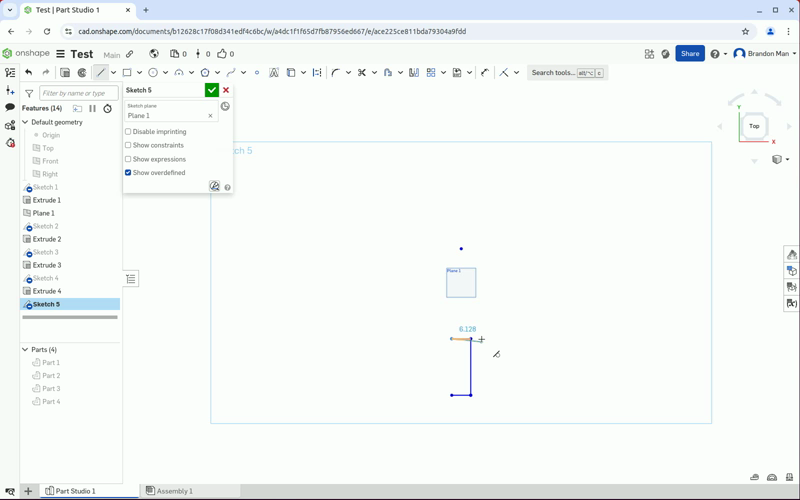
key_down(shift)
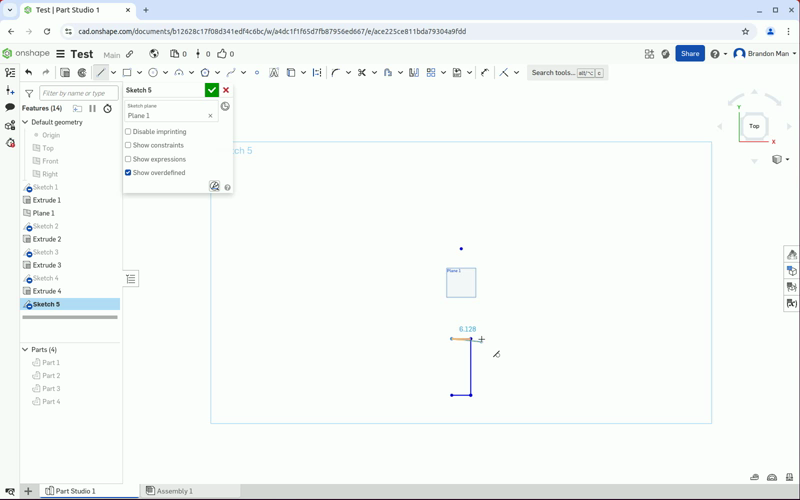
mouse_move(451, 395)
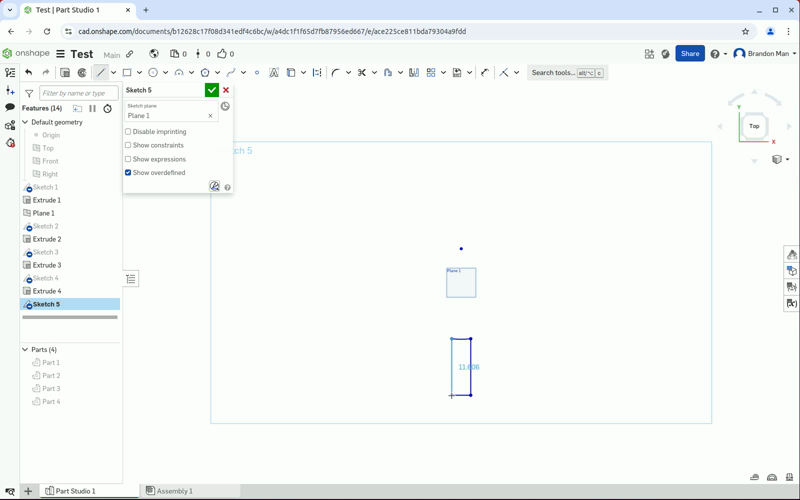
key_up(shift)
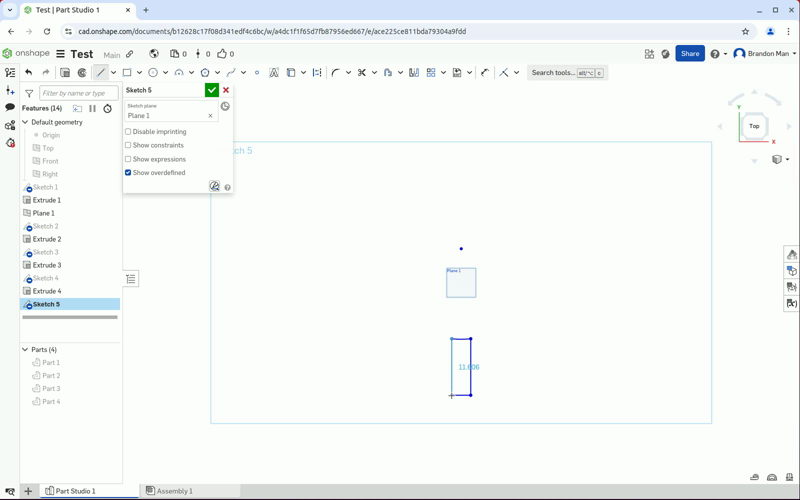
click(451, 395)
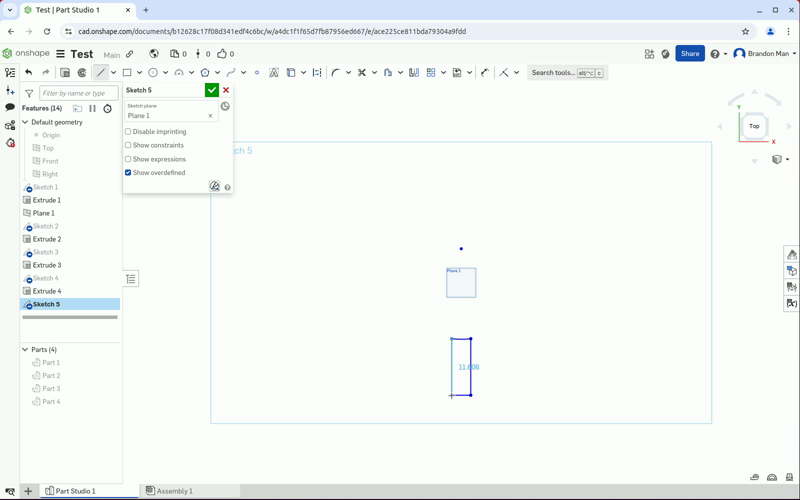
key(esc)
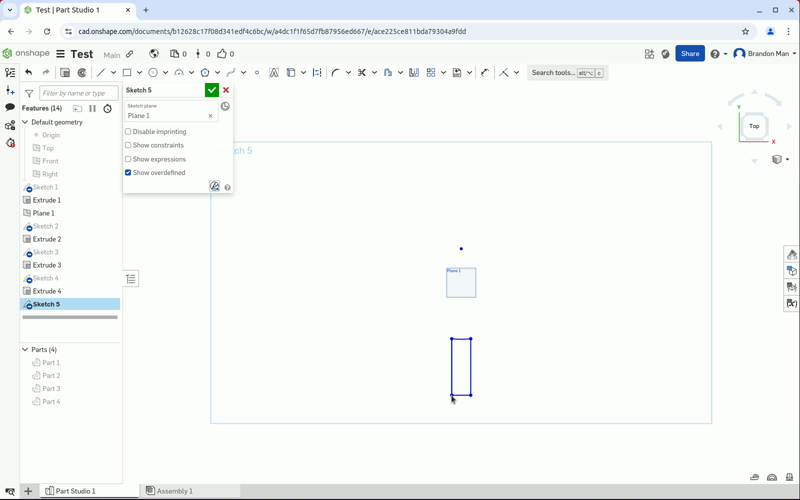
mouse_move(460, 347)
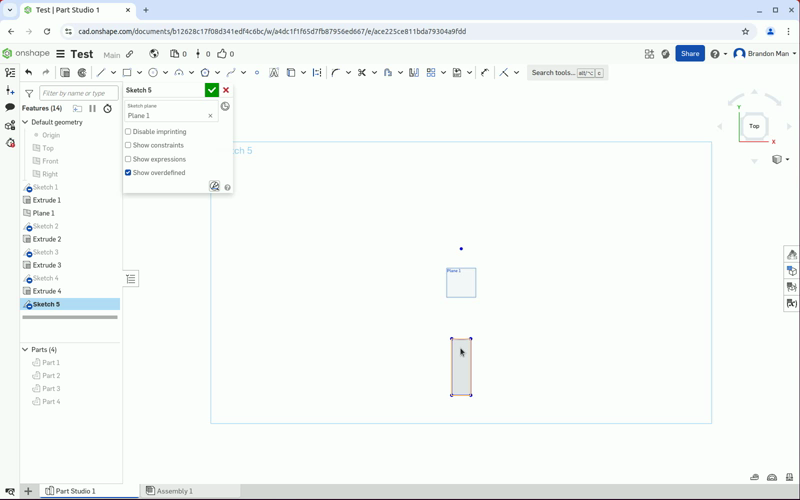
scroll(6)
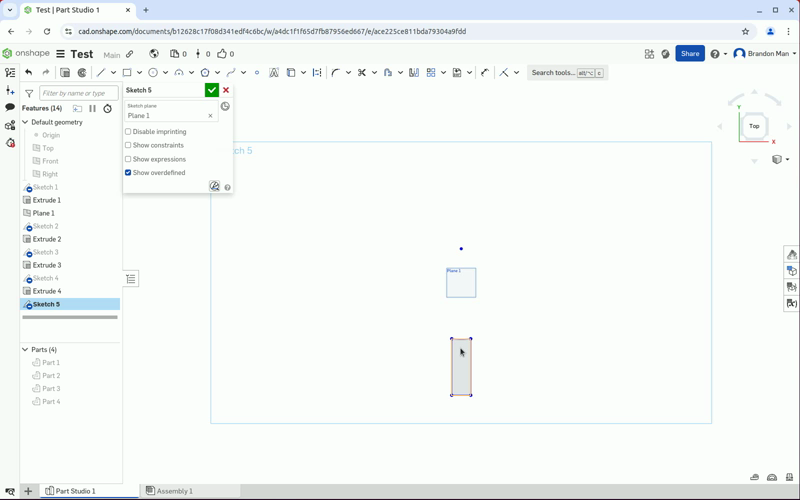
scroll(6)
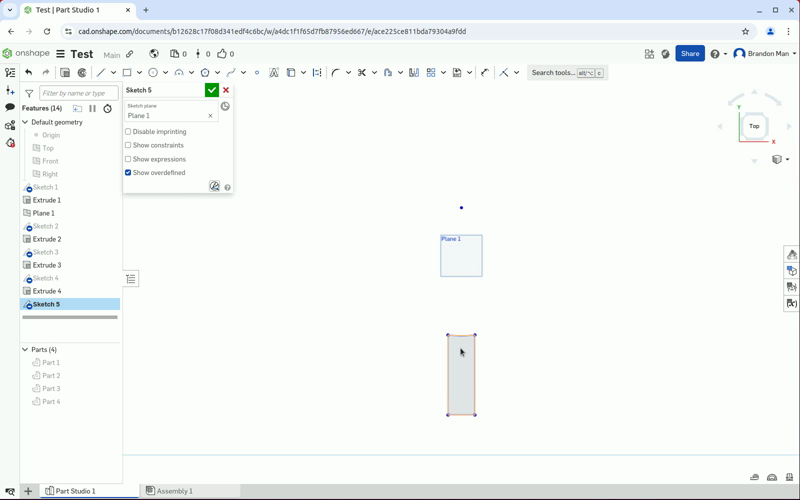
scroll(6)
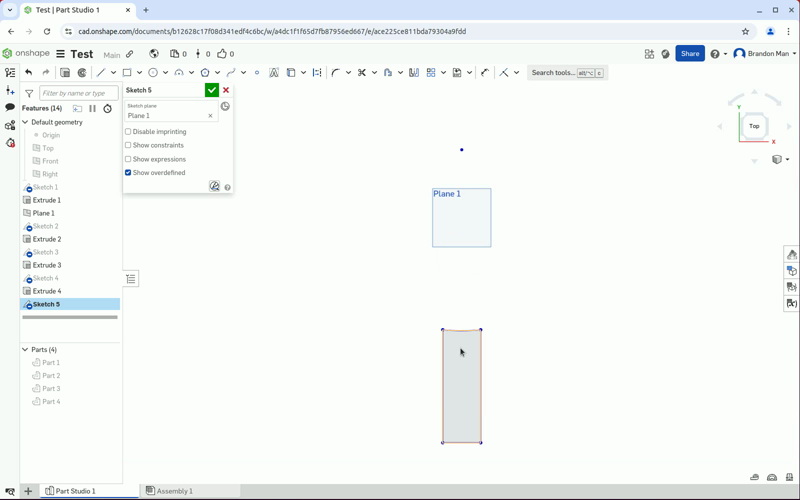
scroll(6)
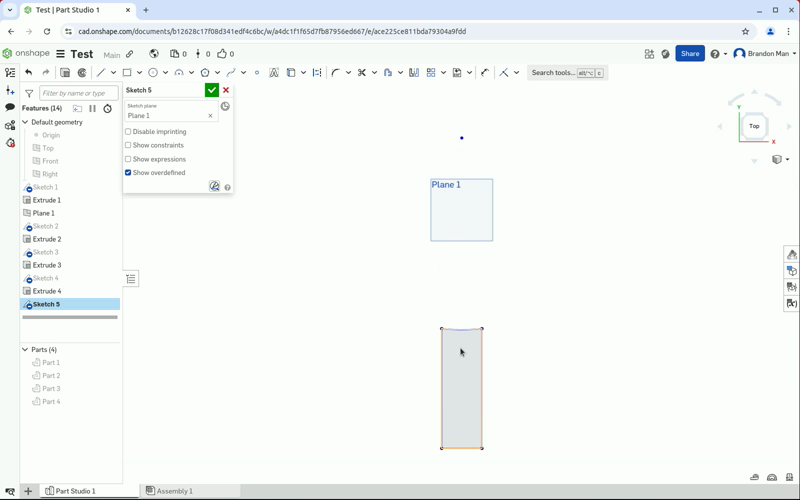
scroll(6)
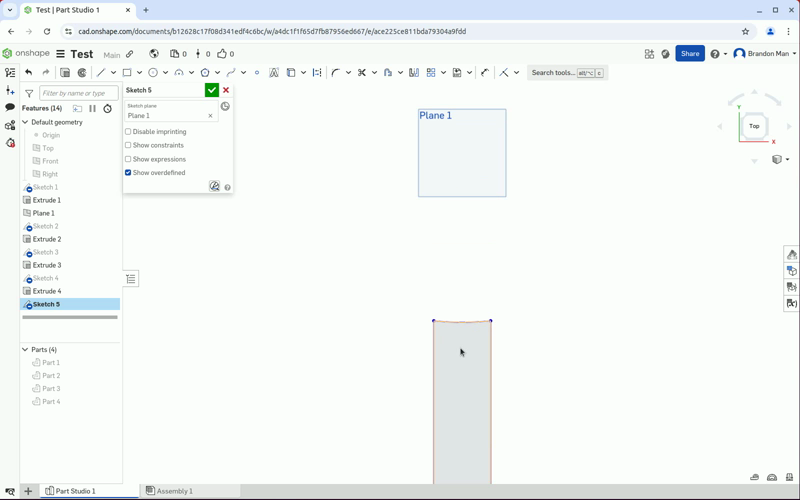
scroll(6)
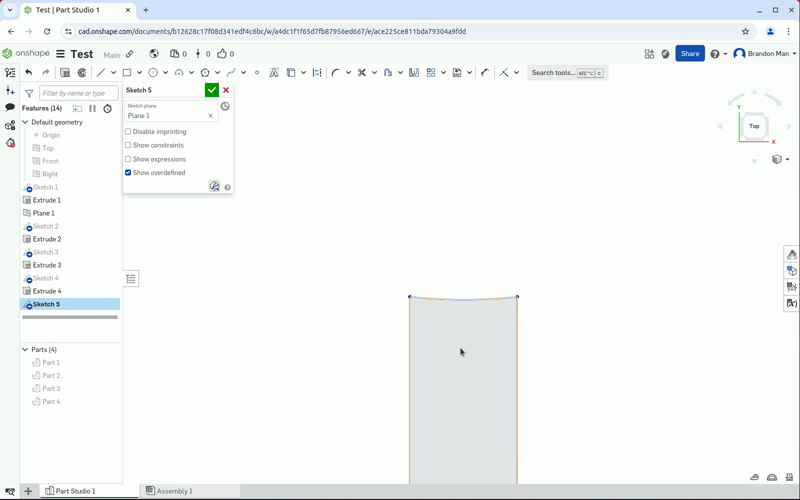
scroll(6)
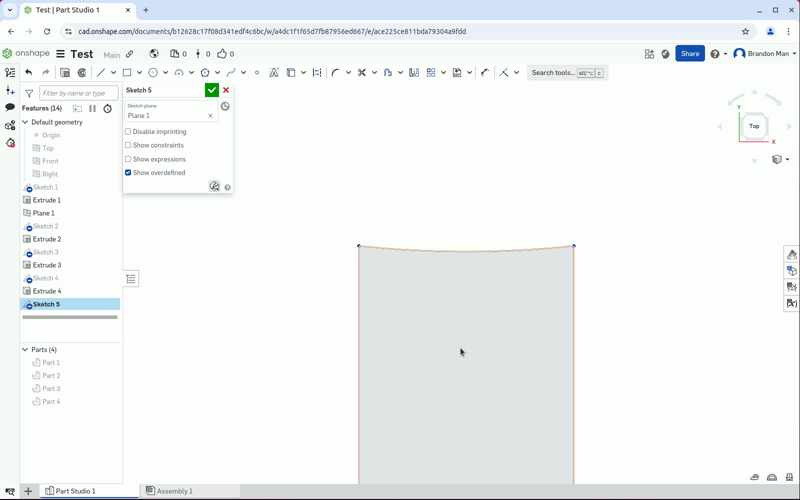
click(460, 347)
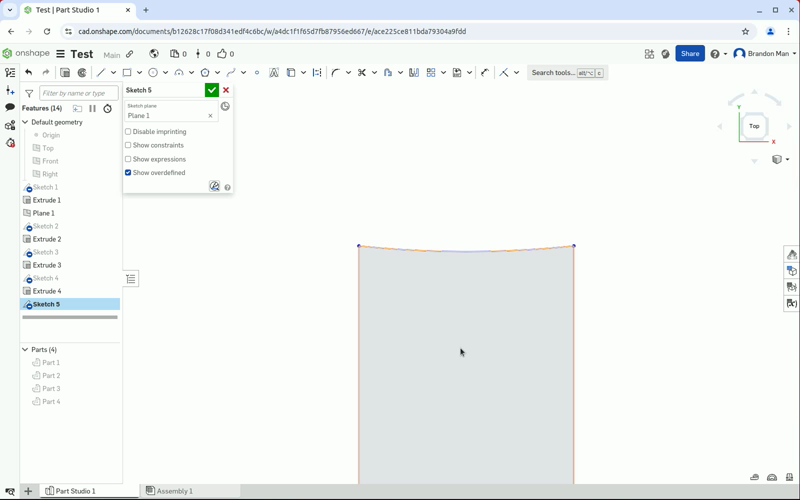
scroll(-6)
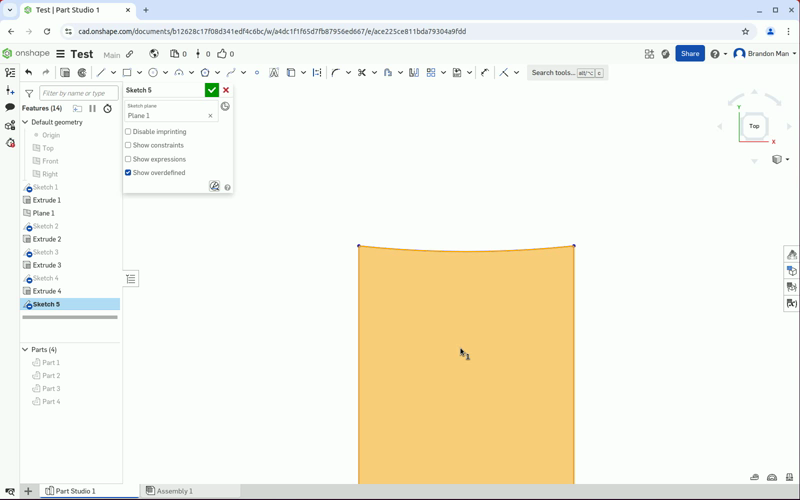
scroll(-6)
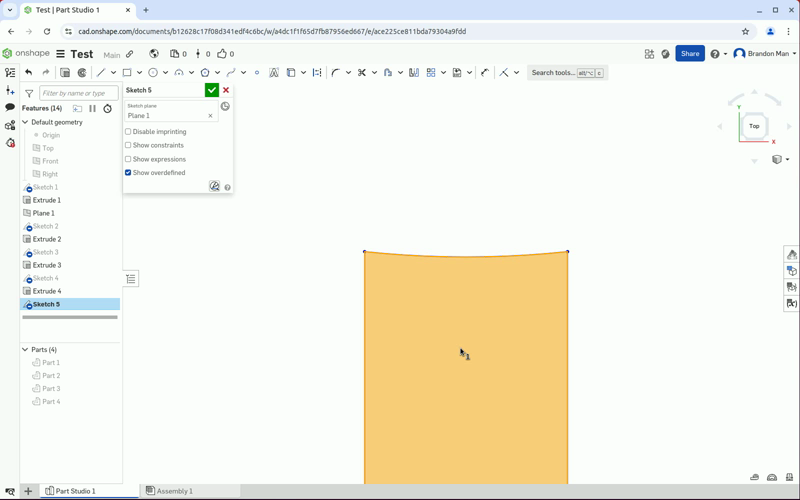
scroll(-6)
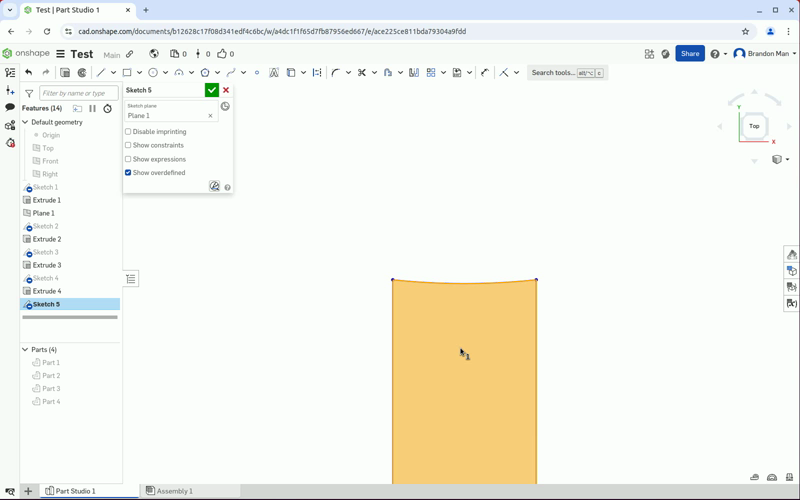
scroll(-6)
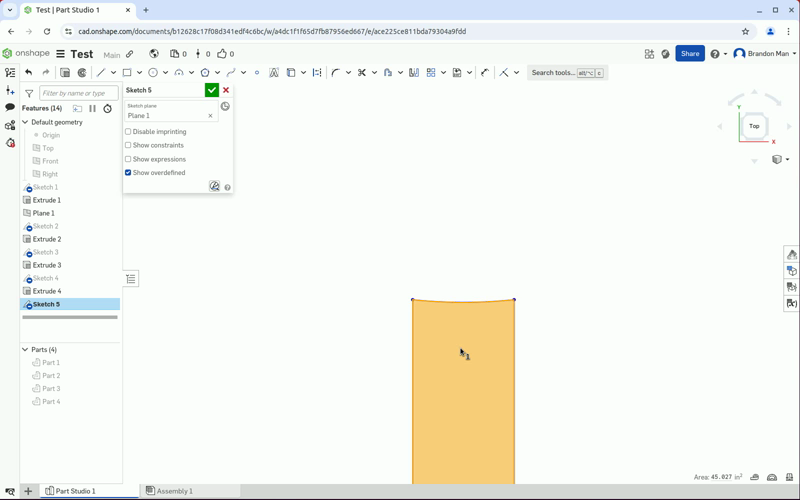
scroll(-6)
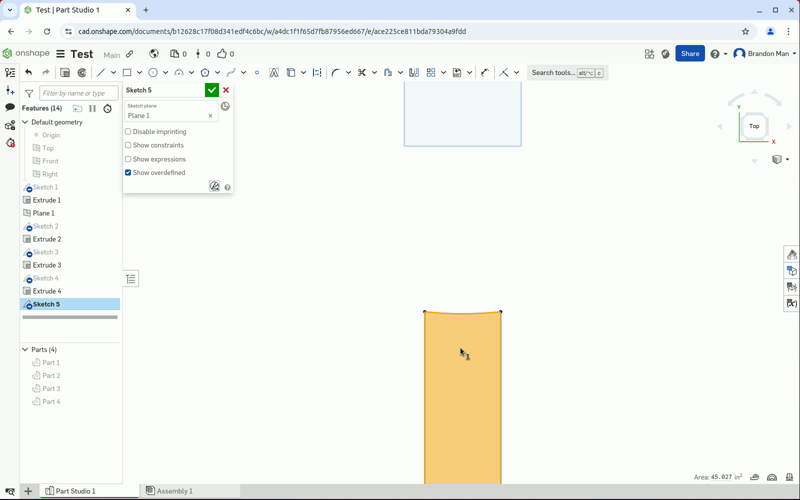
scroll(-6)
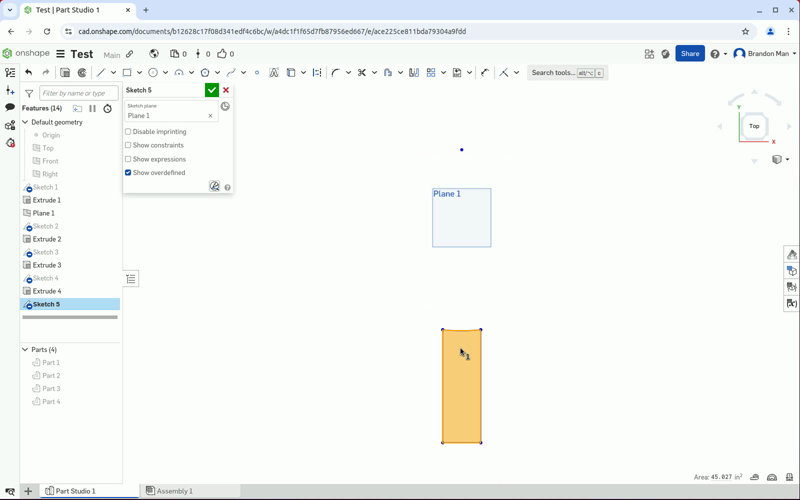
scroll(-6)
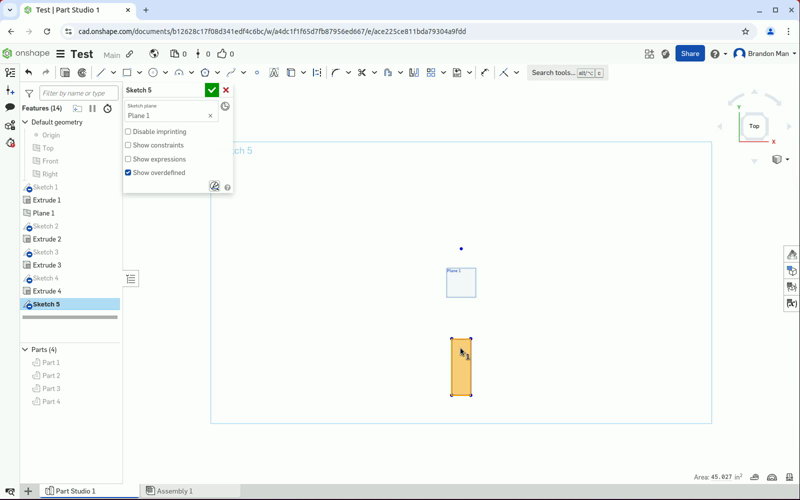
mouse_move(73, 352)
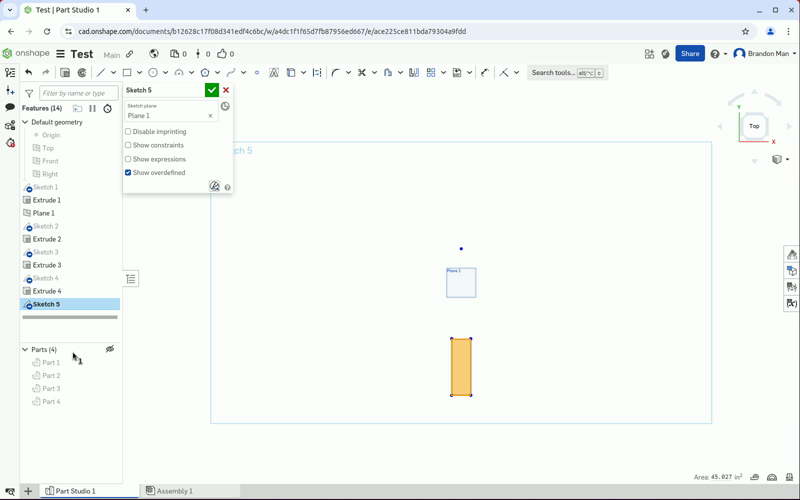
key(shift+y)
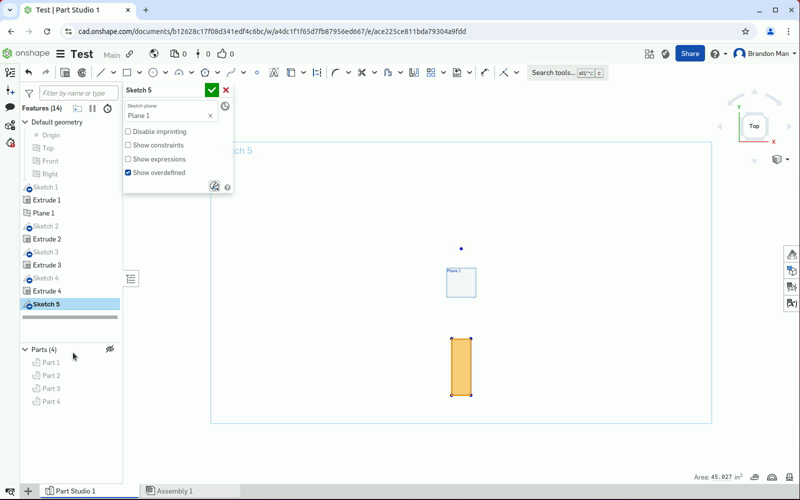
key(shift+e)
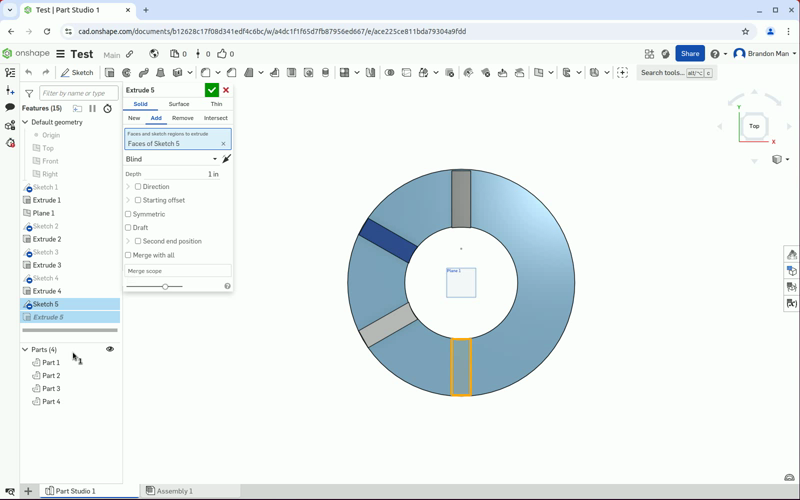
mouse_move(143, 106)
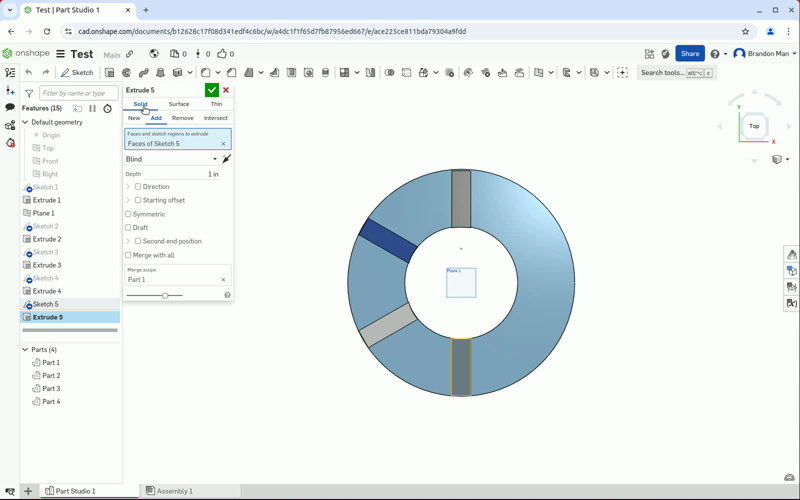
click(143, 106)
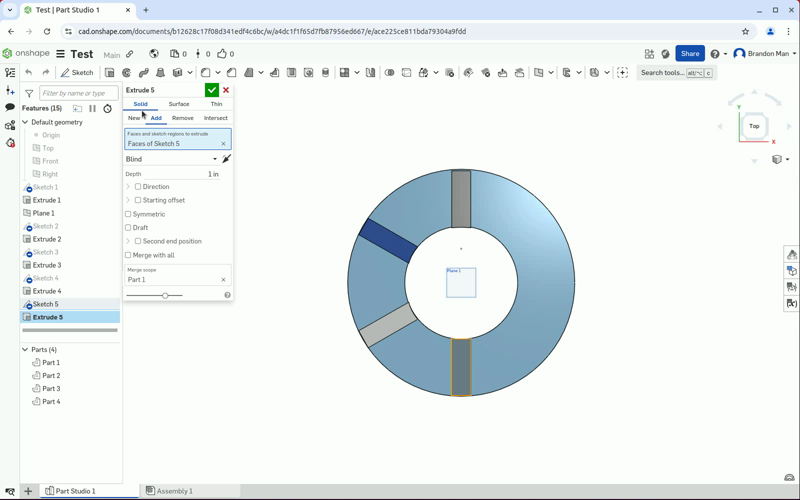
mouse_move(137, 120)
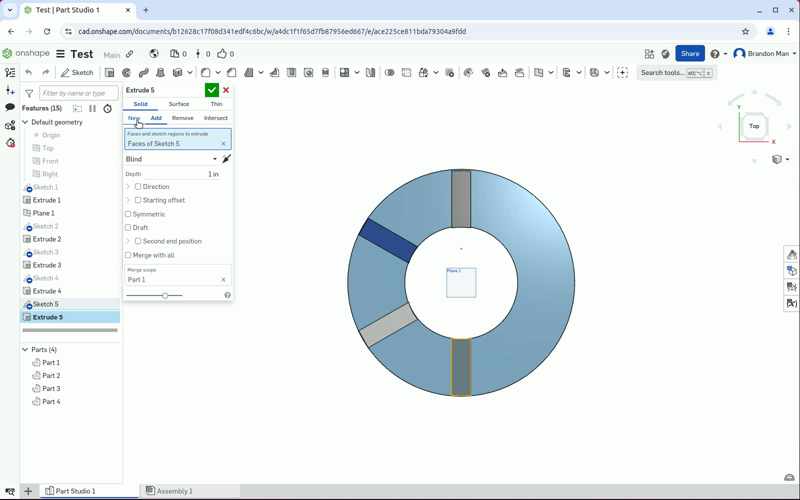
click(137, 120)
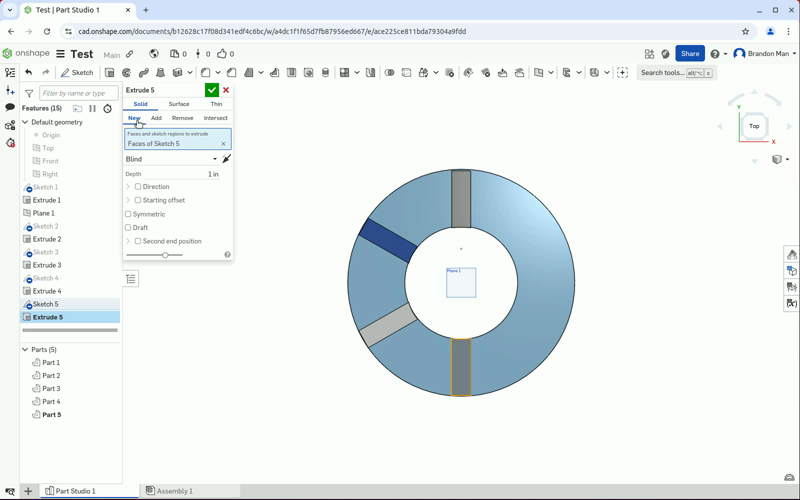
key(tab, 4)
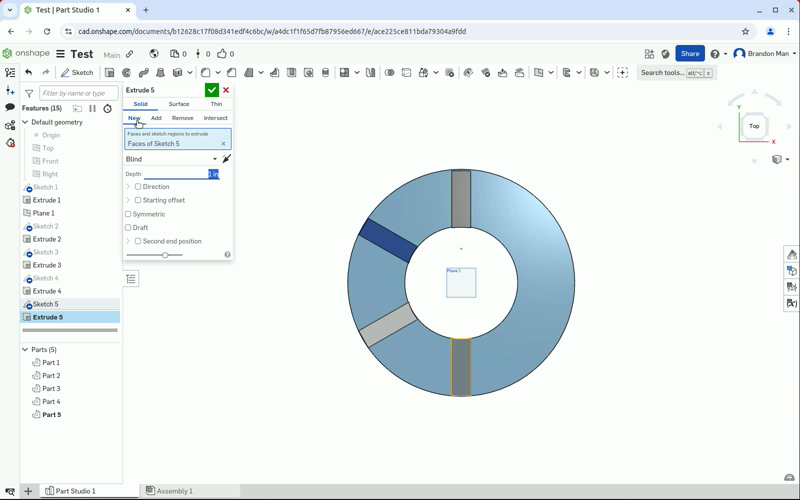
text(4.574)
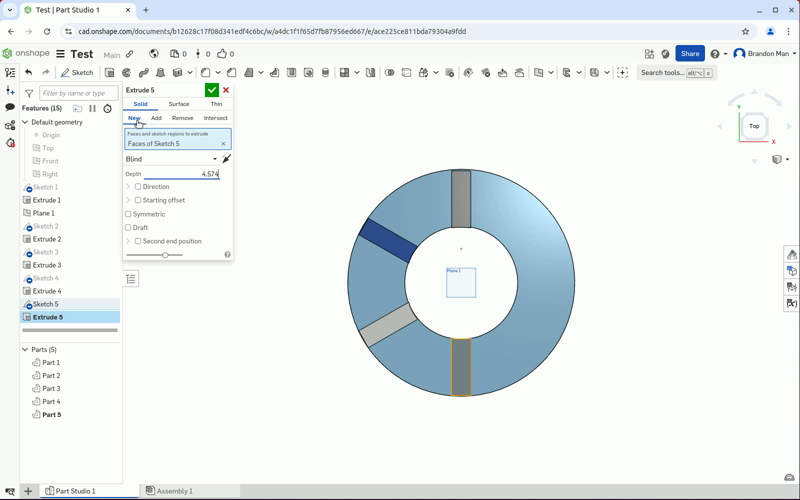
key(enter)
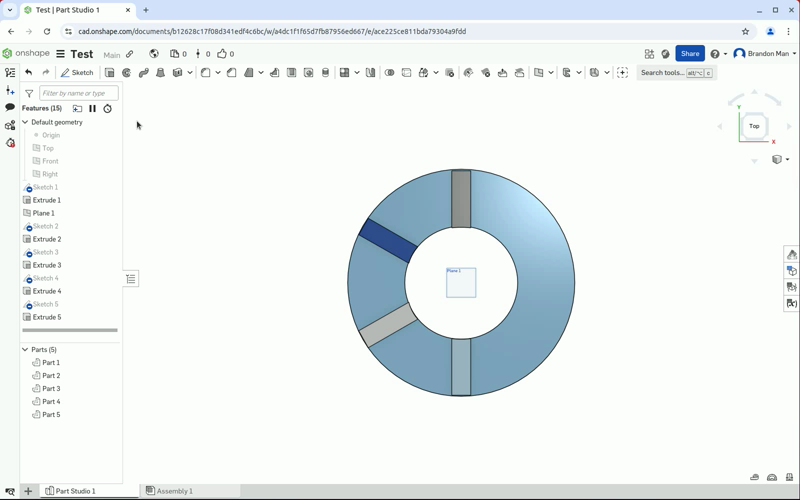
key(shift+h)
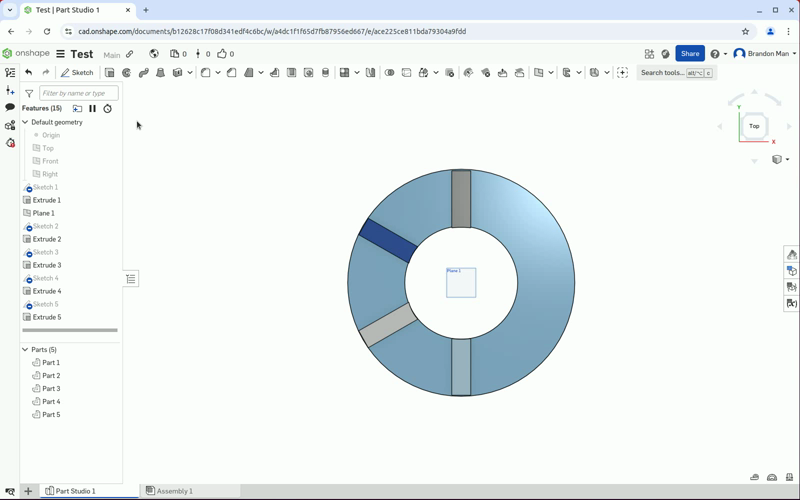
key(shift+h)
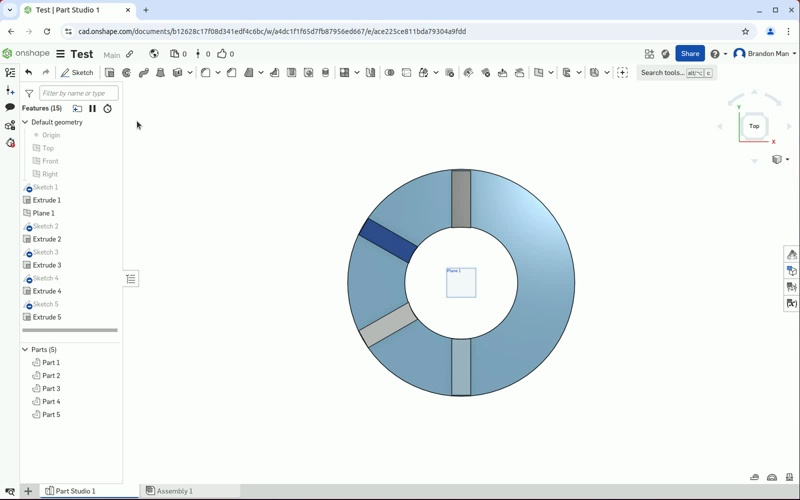
mouse_move(73, 189)
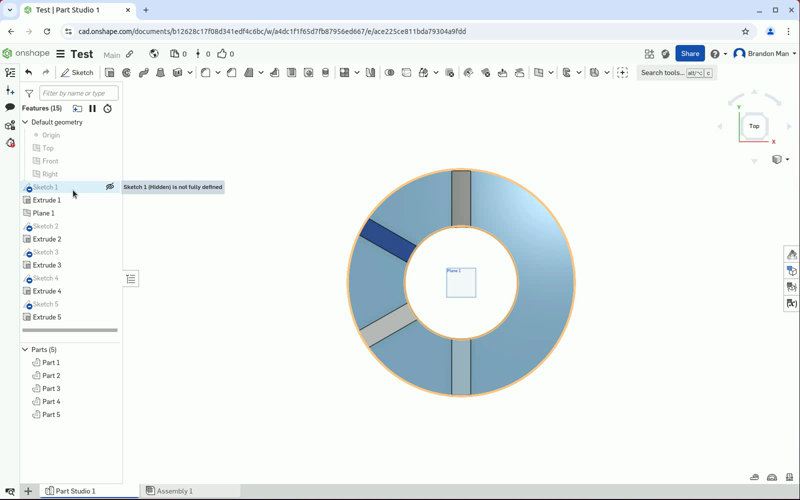
click(73, 189)
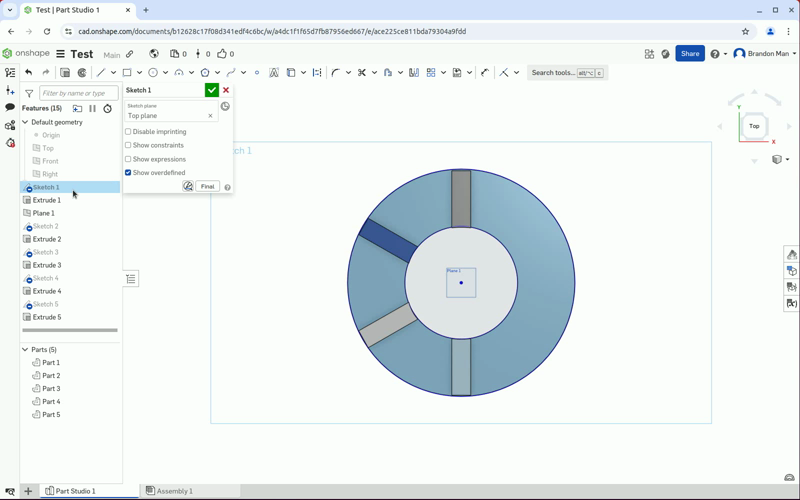
mouse_move(229, 92)
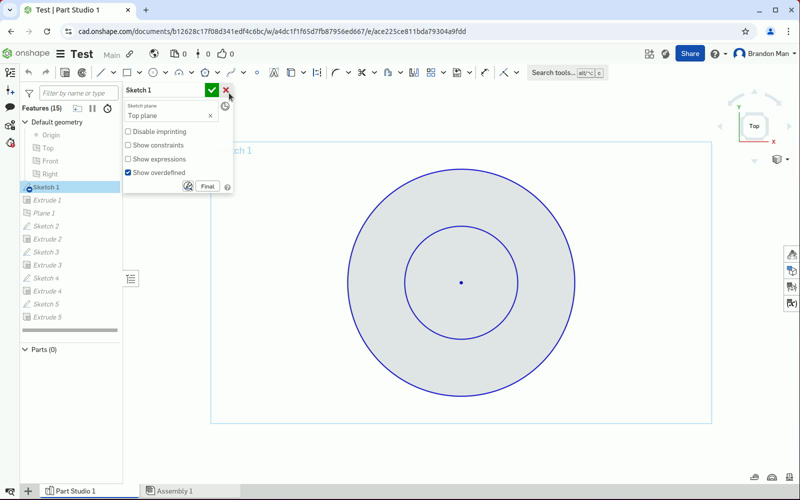
click(229, 92)
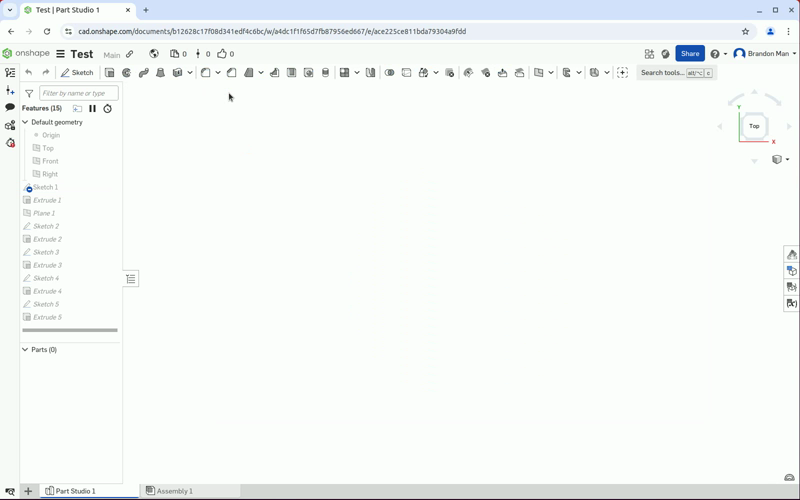
key(shift+s)
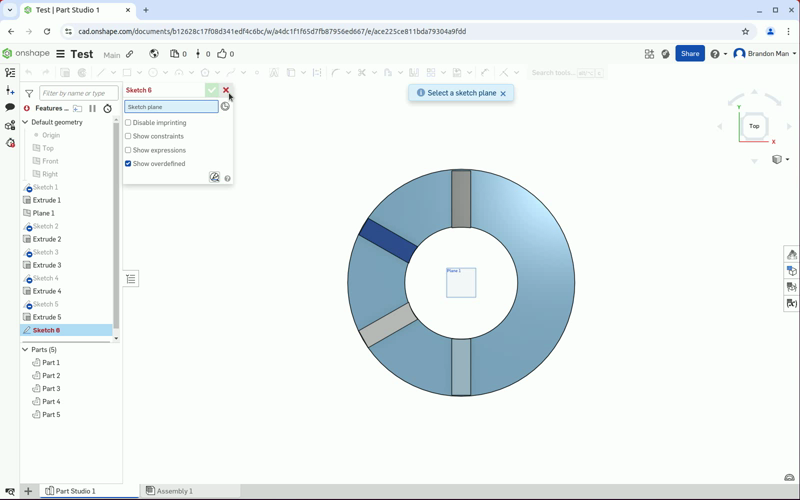
mouse_move(69, 215)
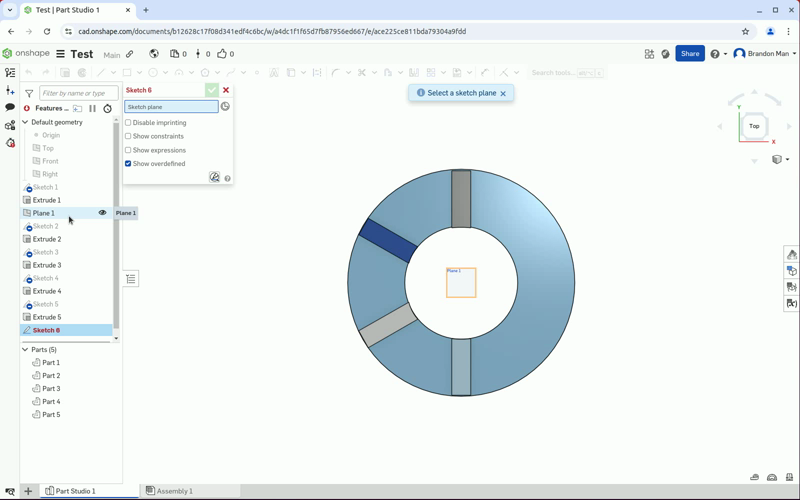
click(69, 215)
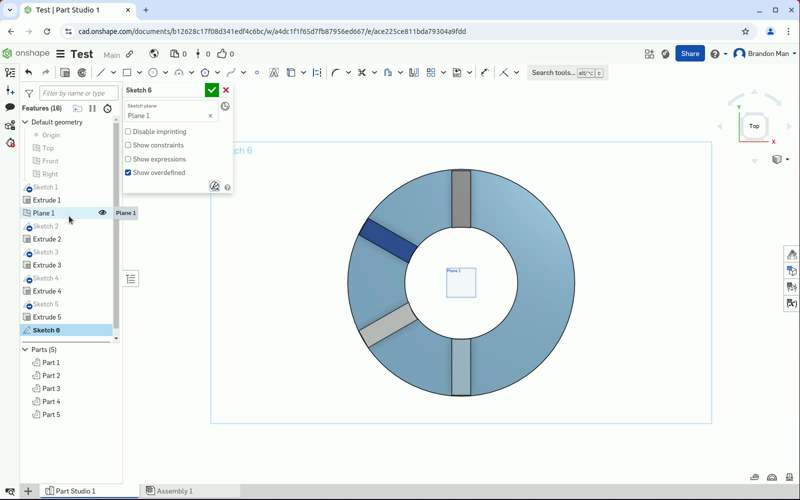
mouse_move(73, 352)
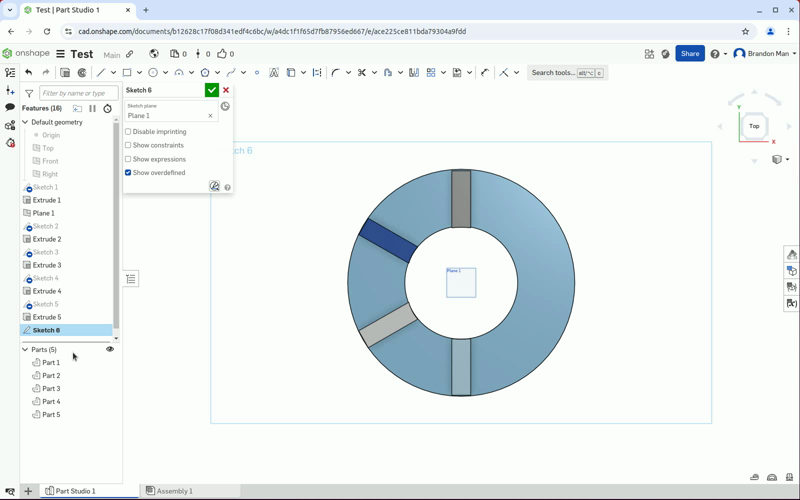
key(y)
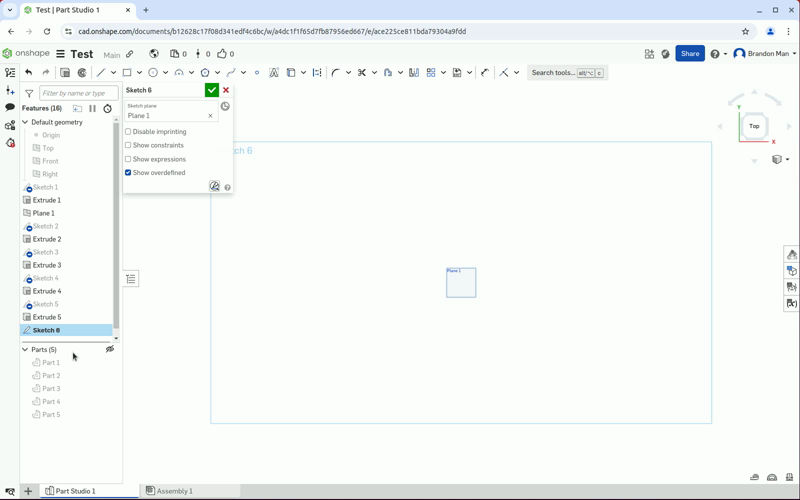
key(l)
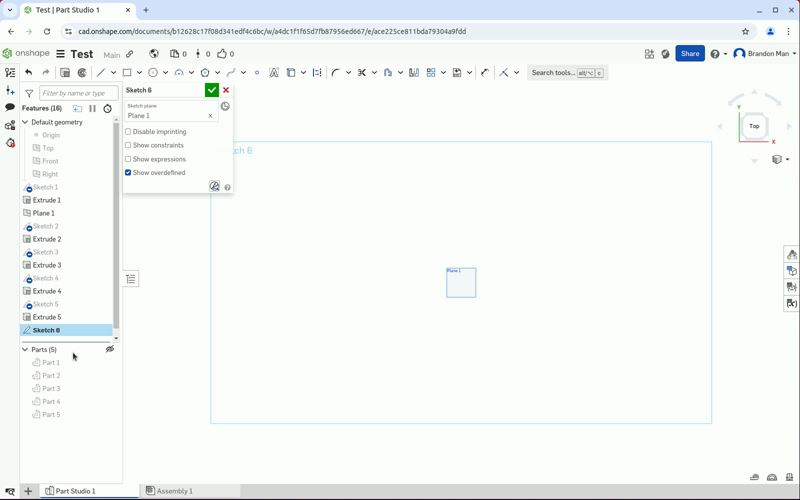
key_down(shift)
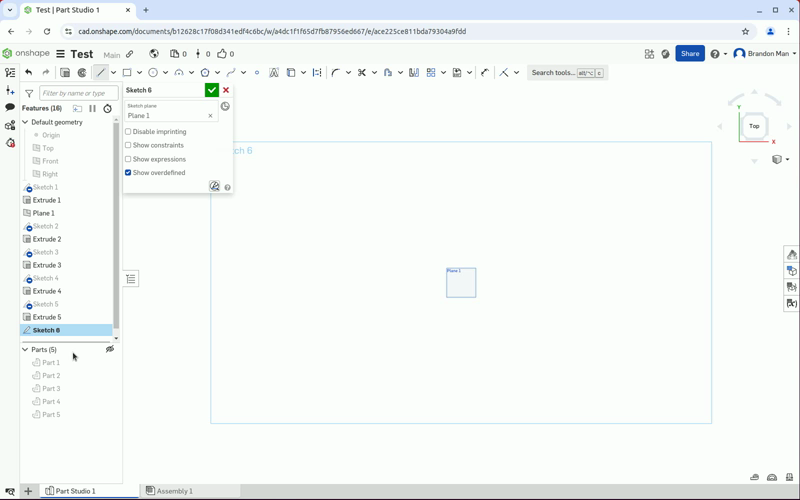
mouse_move(504, 319)
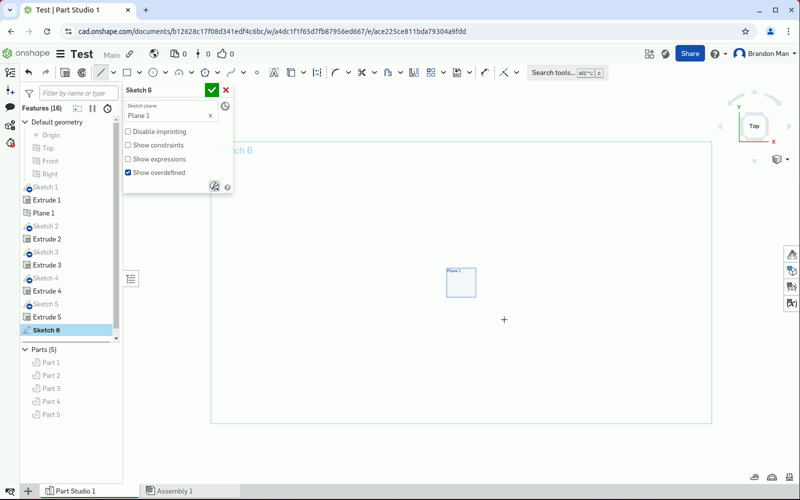
click(504, 319)
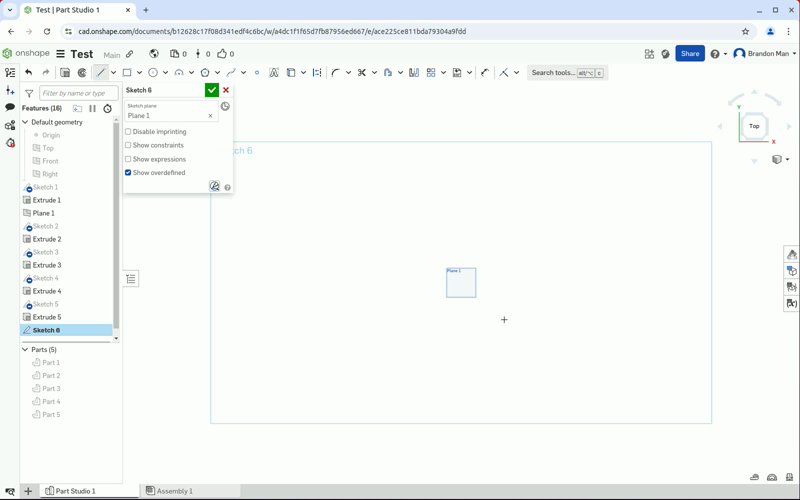
key_up(shift)
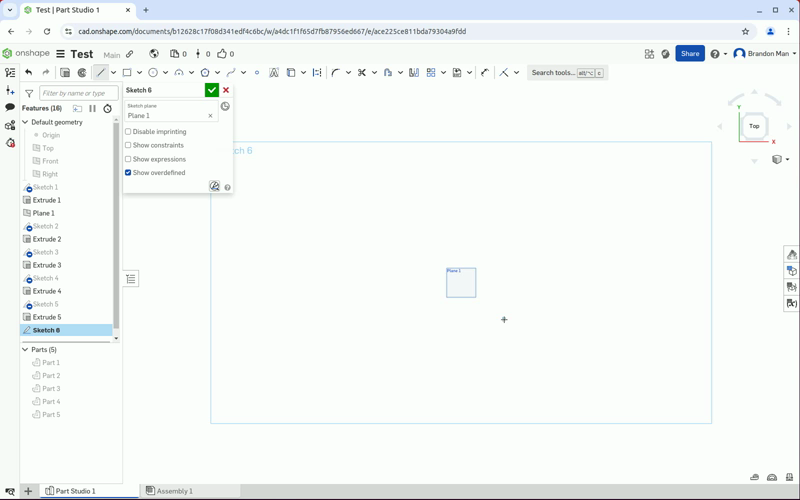
key_down(shift)
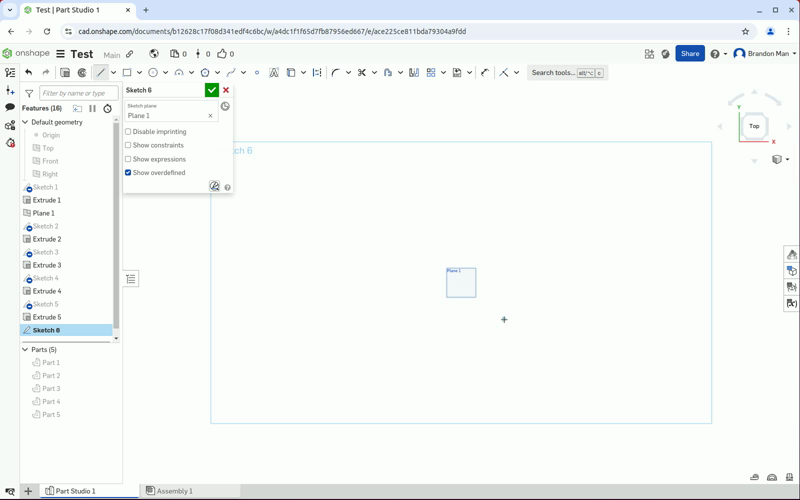
mouse_move(534, 319)
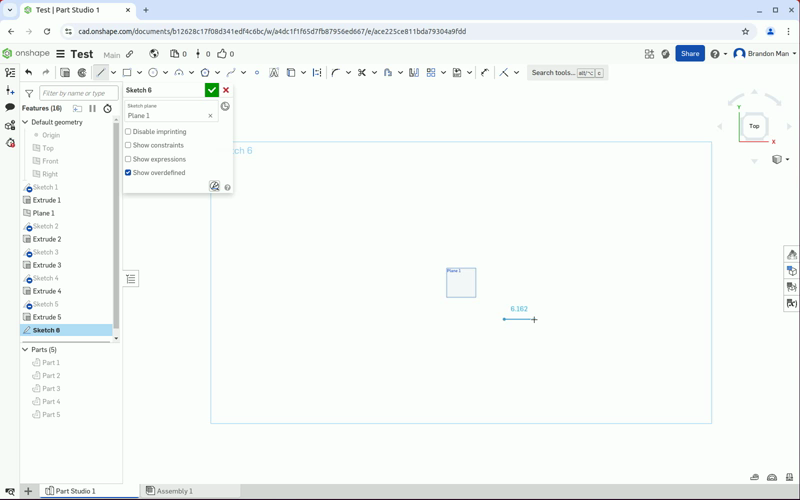
mouse_move(554, 347)
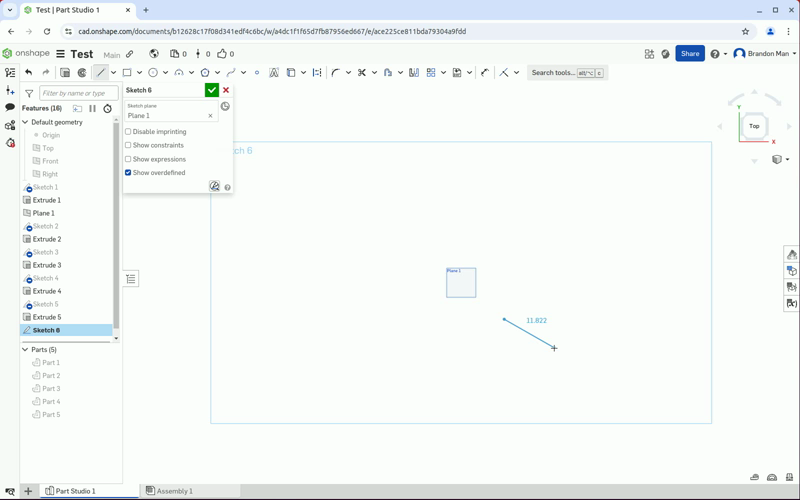
click(554, 347)
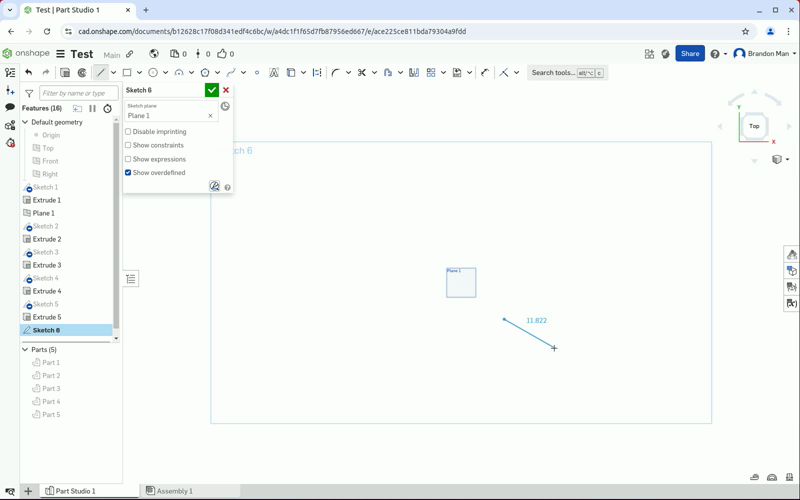
key_up(shift)
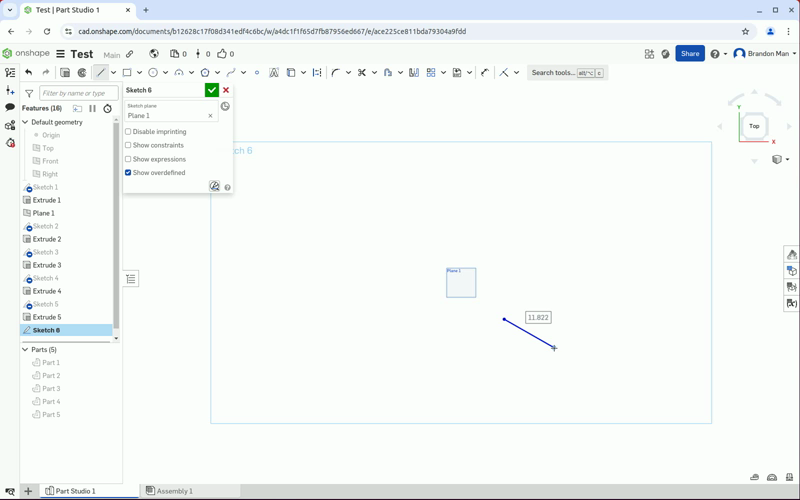
key_down(shift)
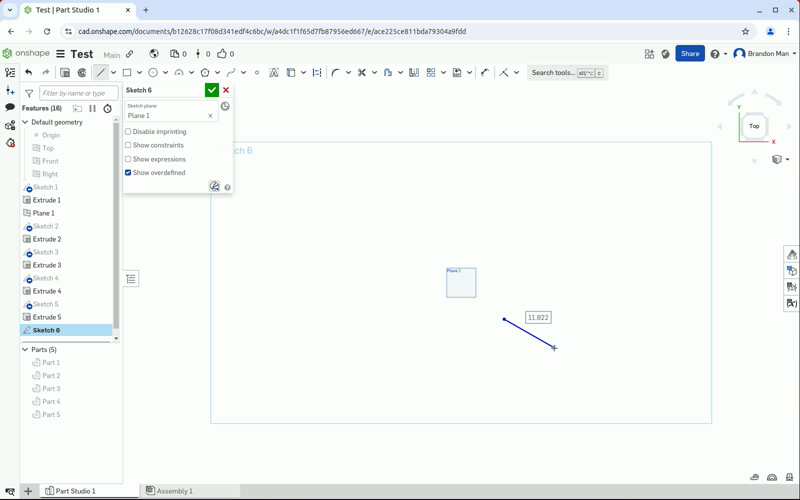
mouse_move(584, 347)
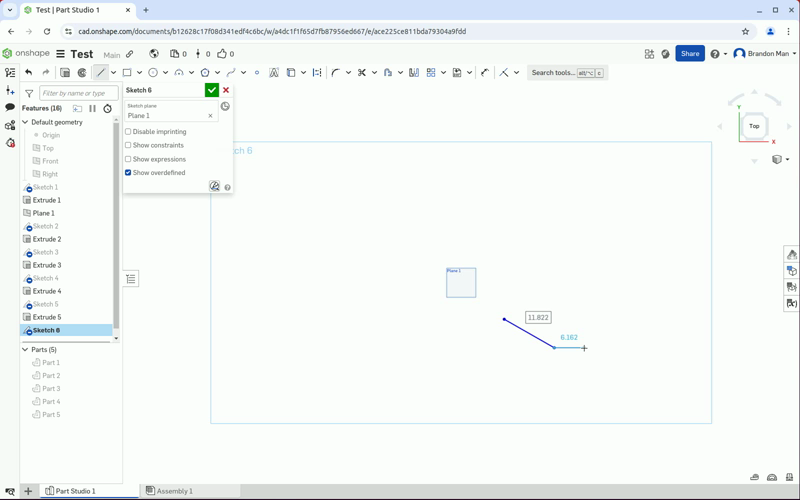
mouse_move(563, 330)
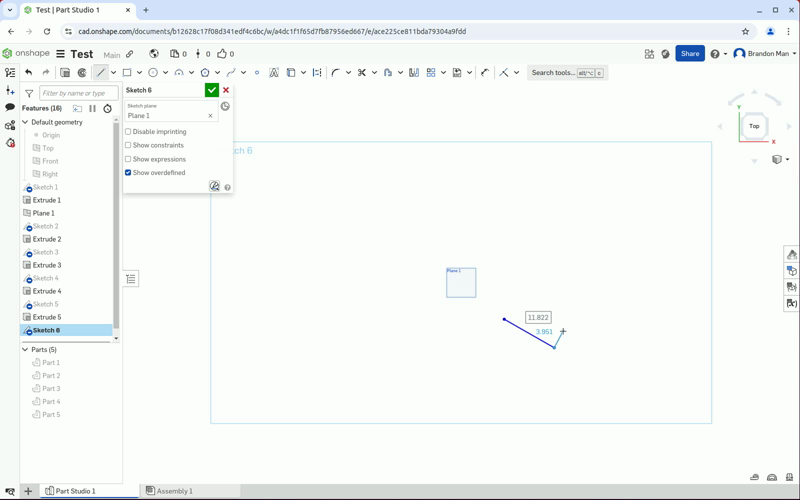
click(563, 330)
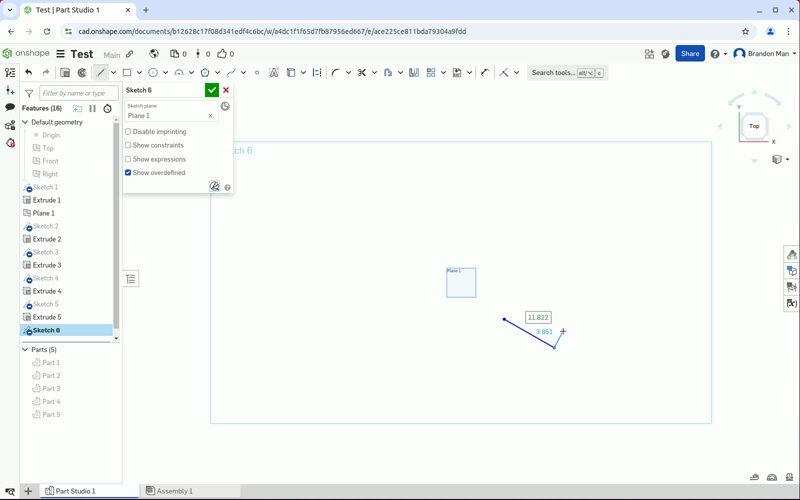
key_up(shift)
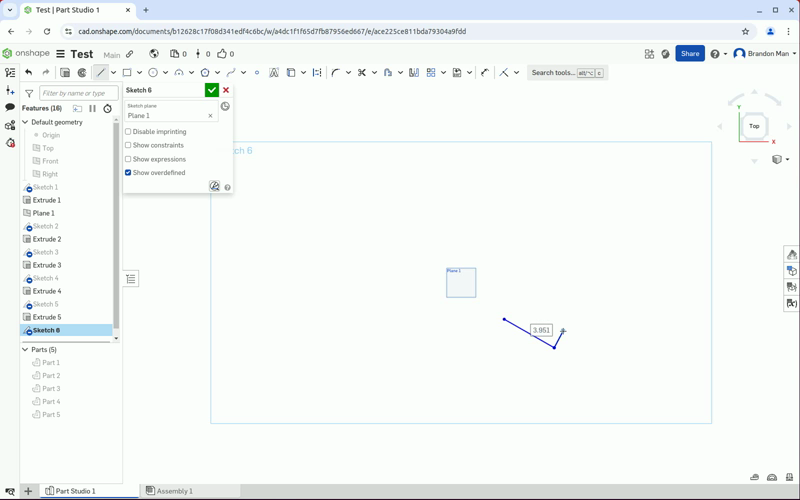
key_down(shift)
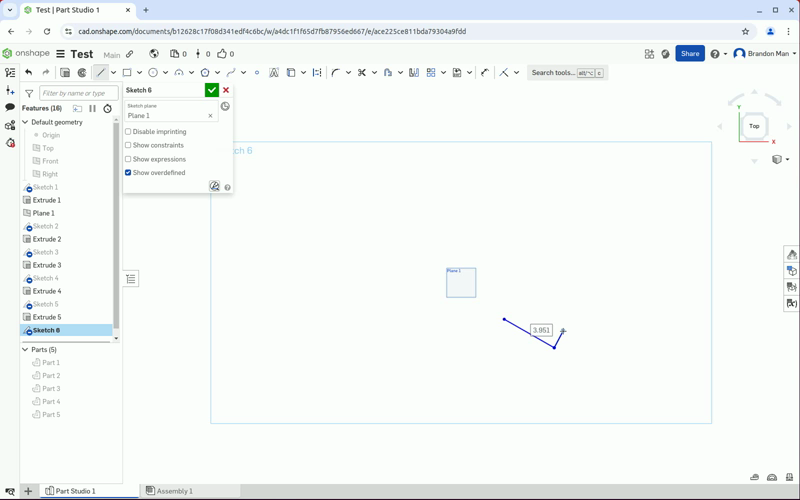
mouse_move(589, 330)
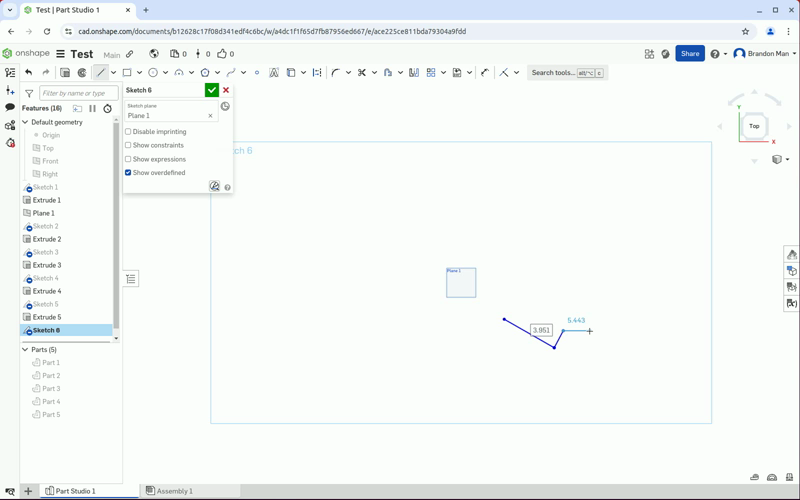
mouse_move(513, 302)
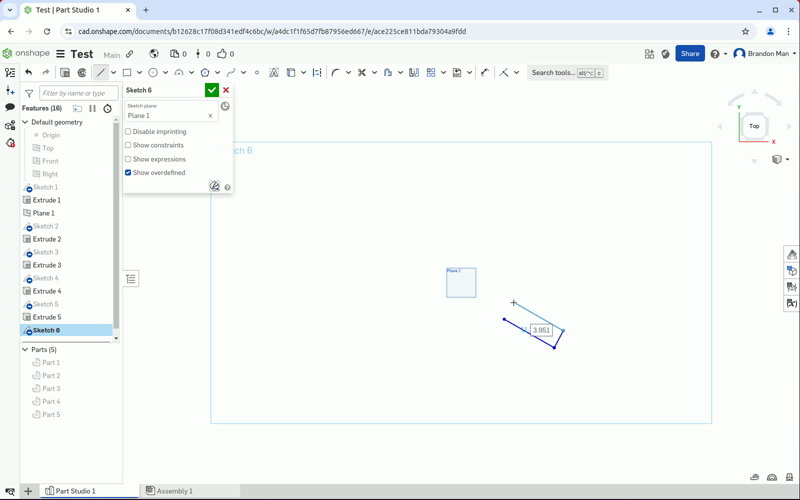
click(513, 302)
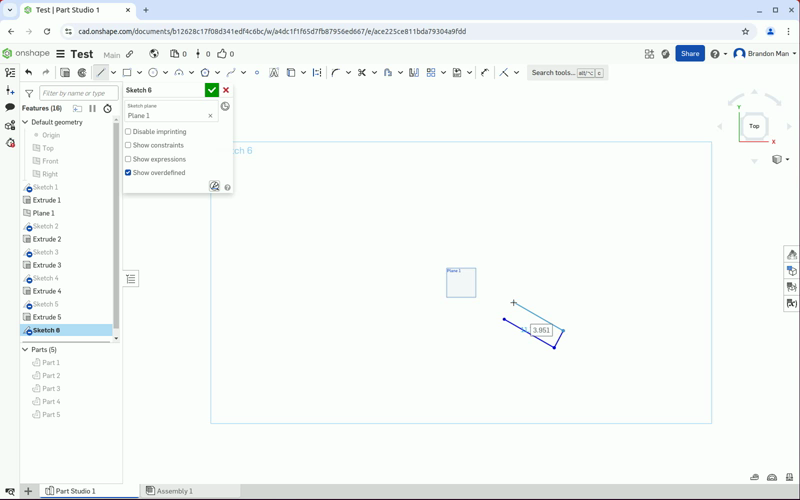
key_up(shift)
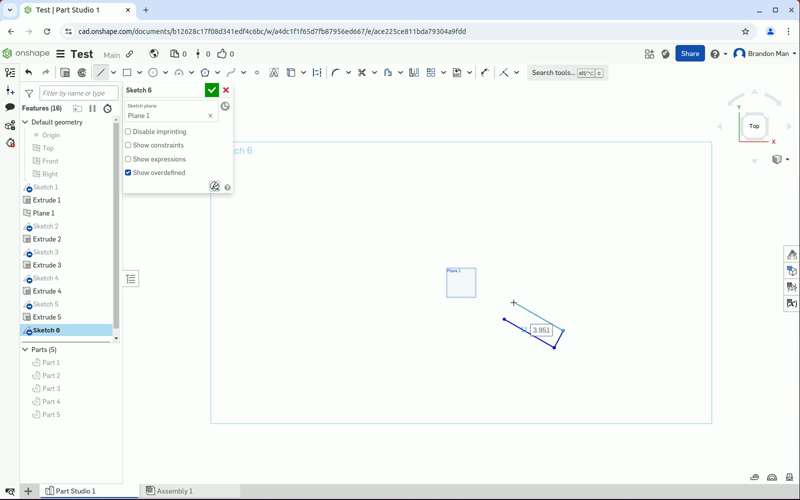
key(esc)
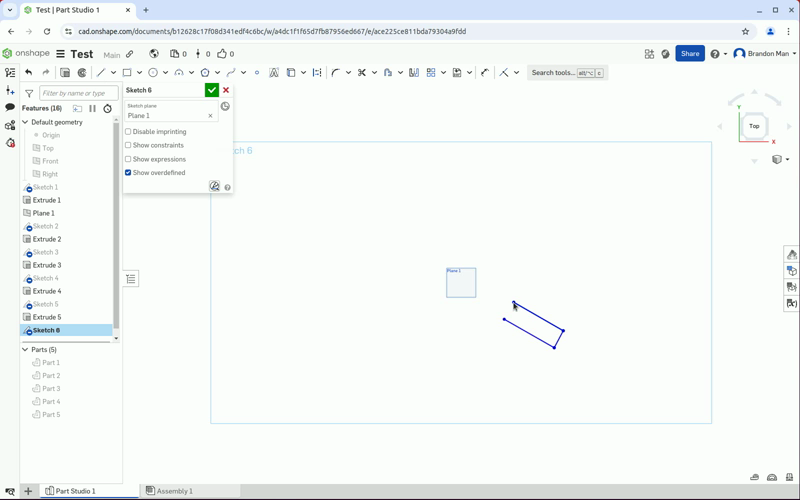
key(a)
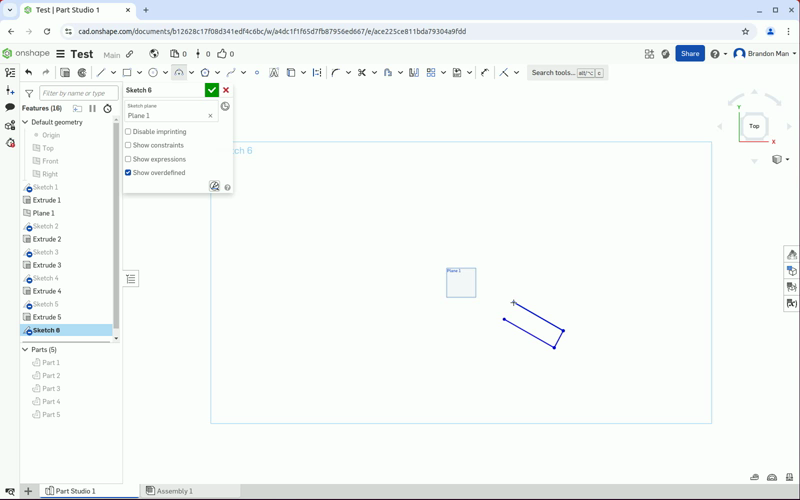
mouse_move(513, 302)
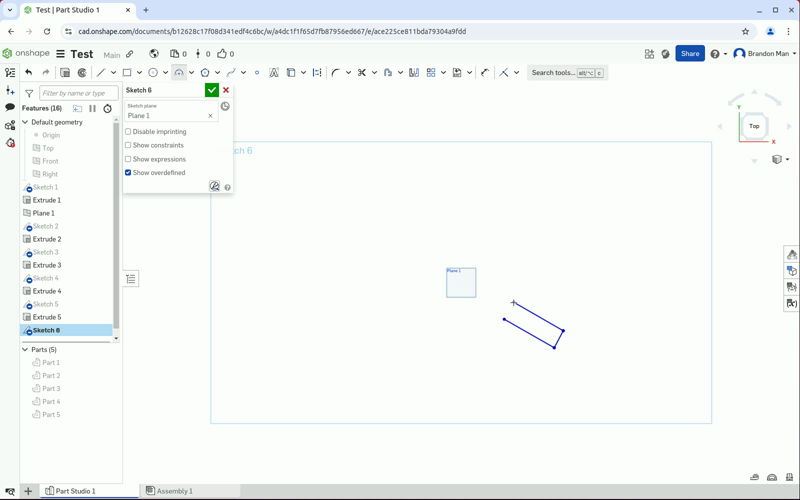
click(513, 302)
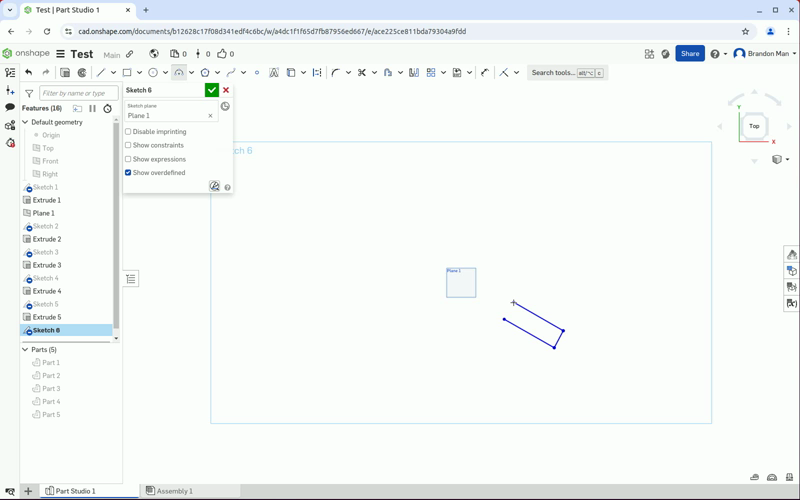
mouse_move(504, 319)
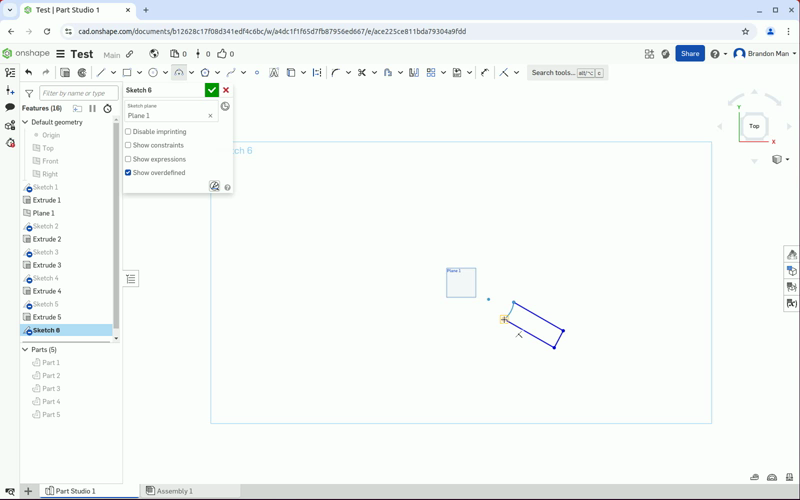
click(504, 319)
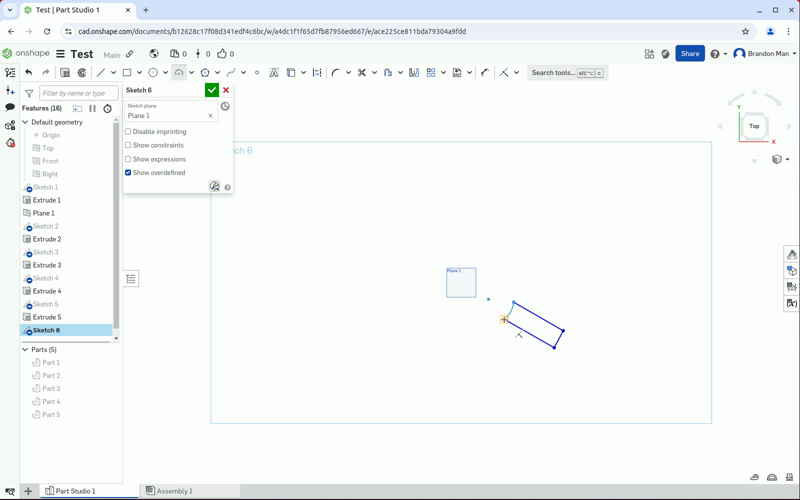
key_down(shift)
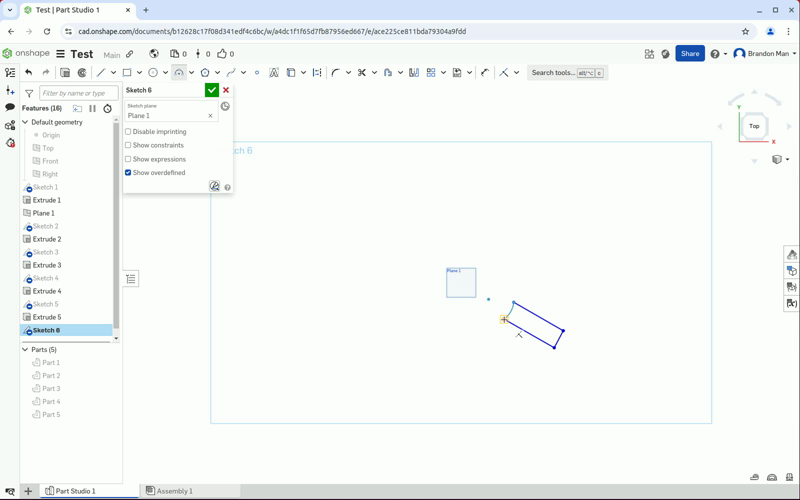
mouse_move(509, 311)
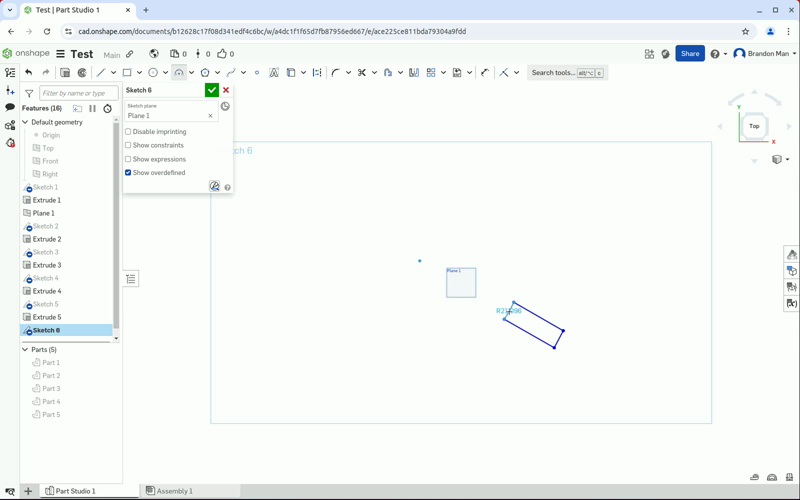
click(509, 311)
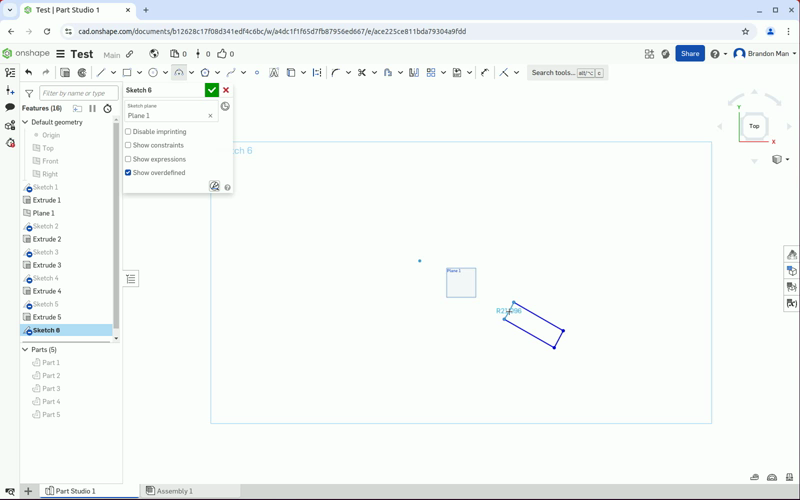
key_up(shift)
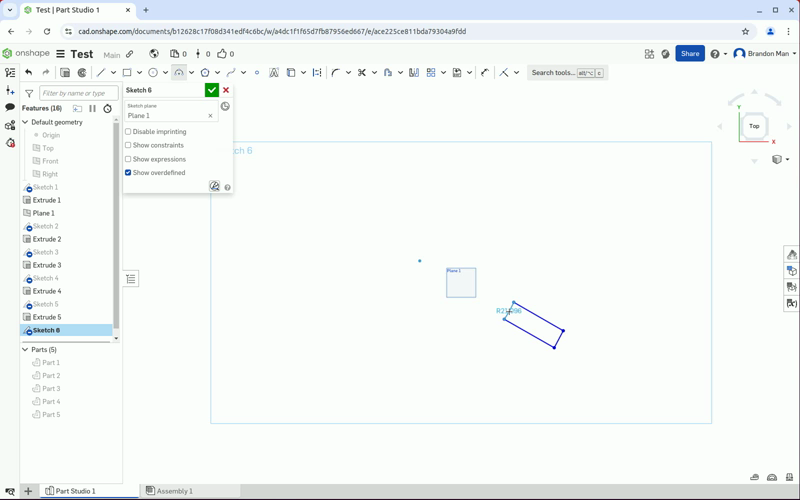
key(esc)
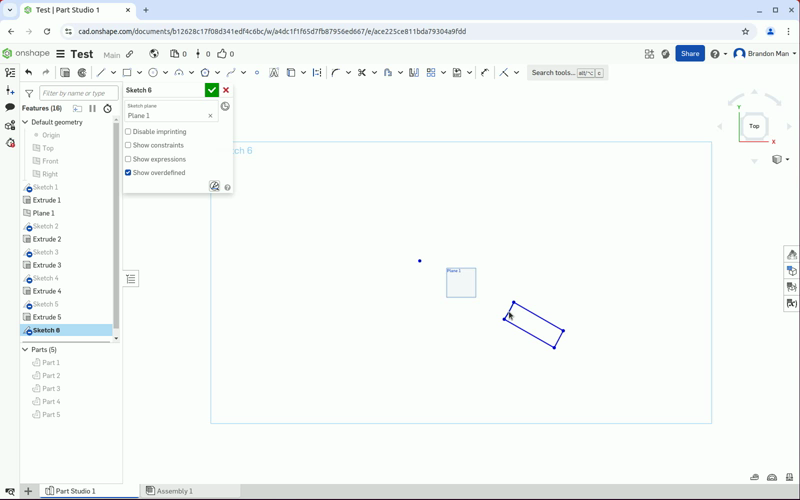
mouse_move(511, 311)
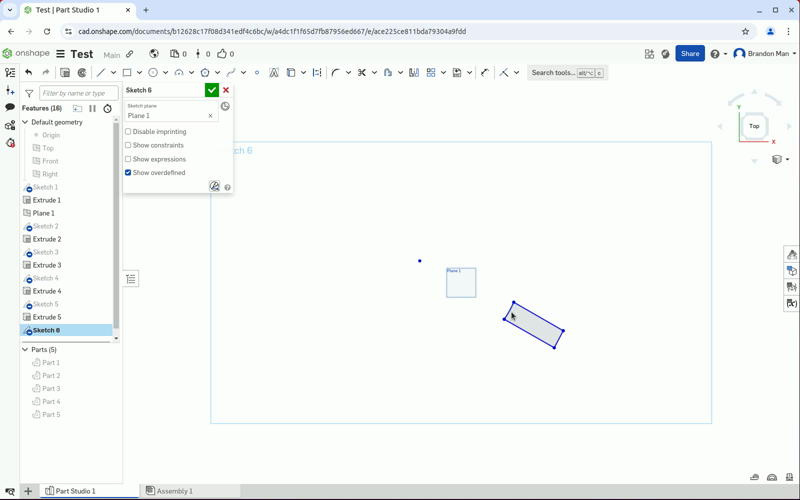
scroll(6)
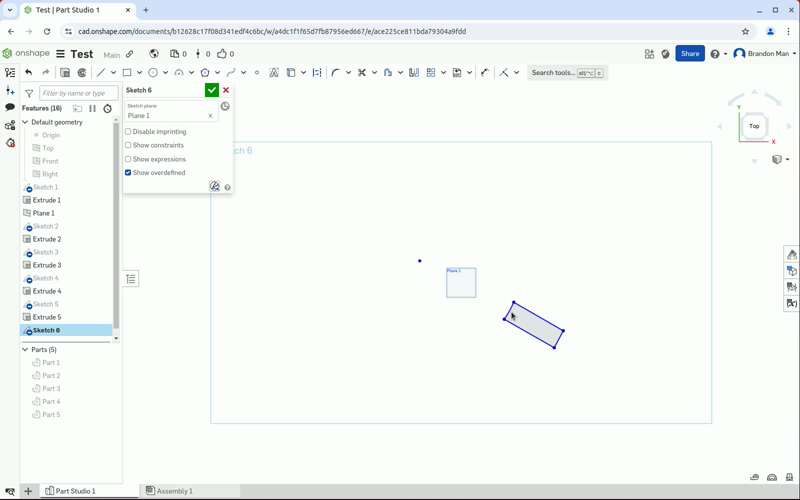
scroll(6)
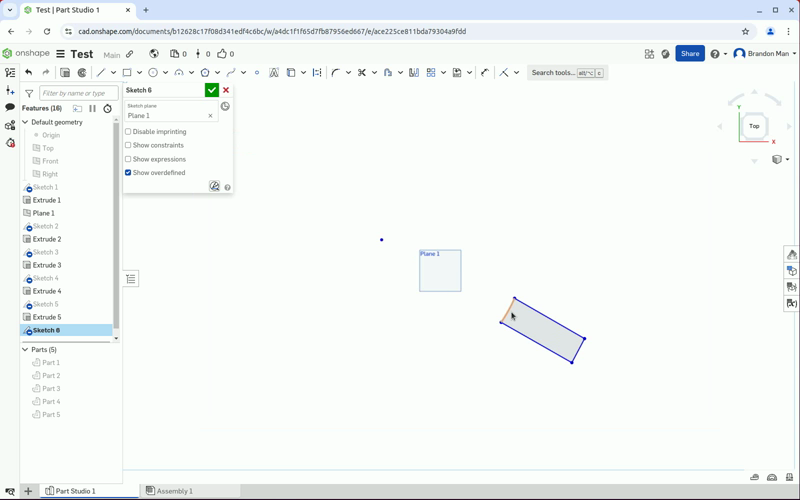
scroll(6)
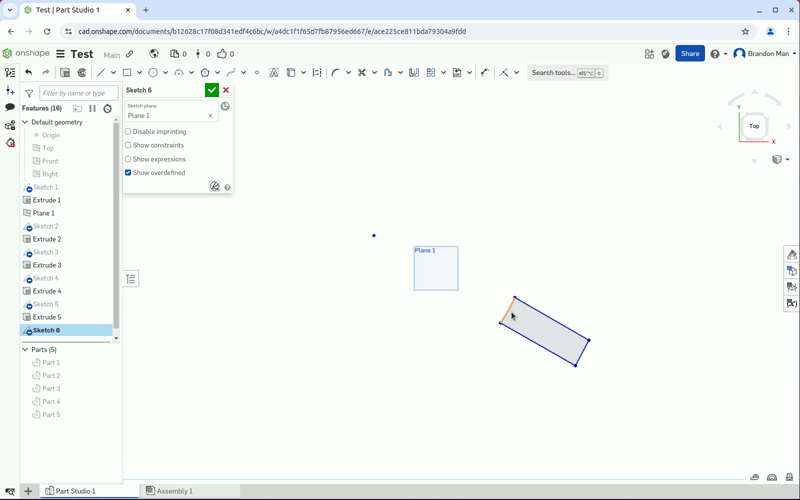
scroll(6)
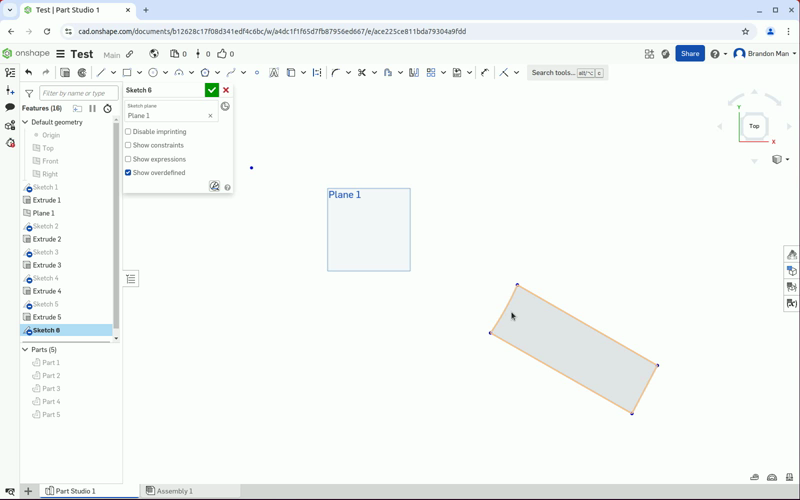
scroll(6)
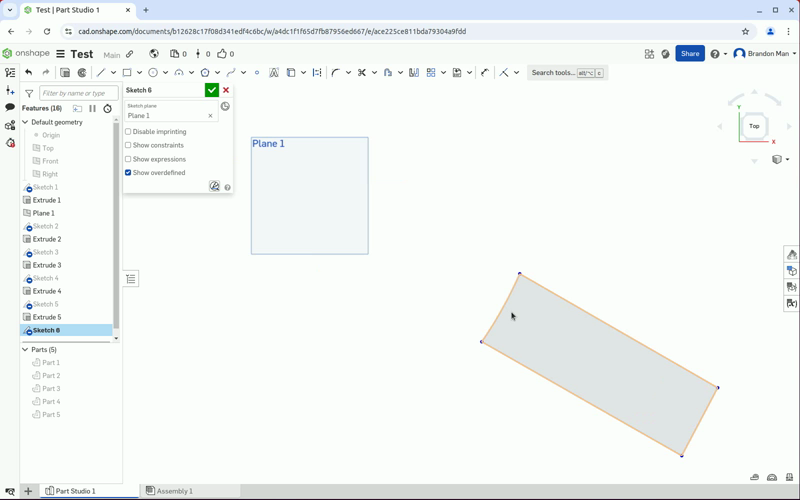
scroll(6)
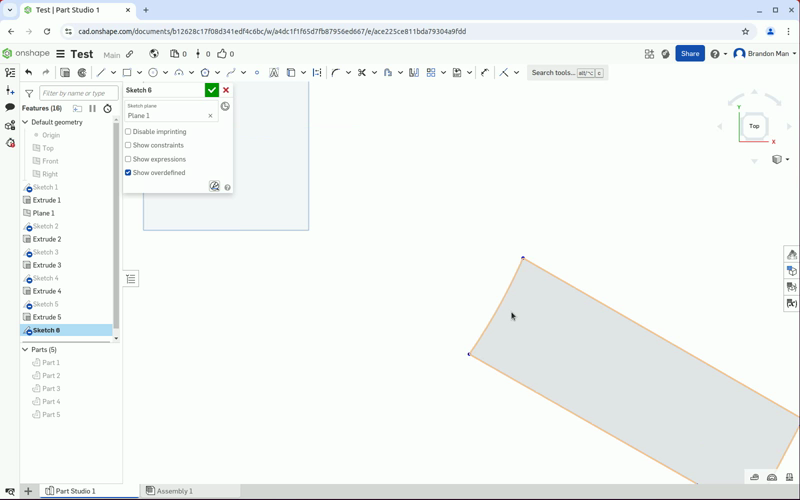
scroll(6)
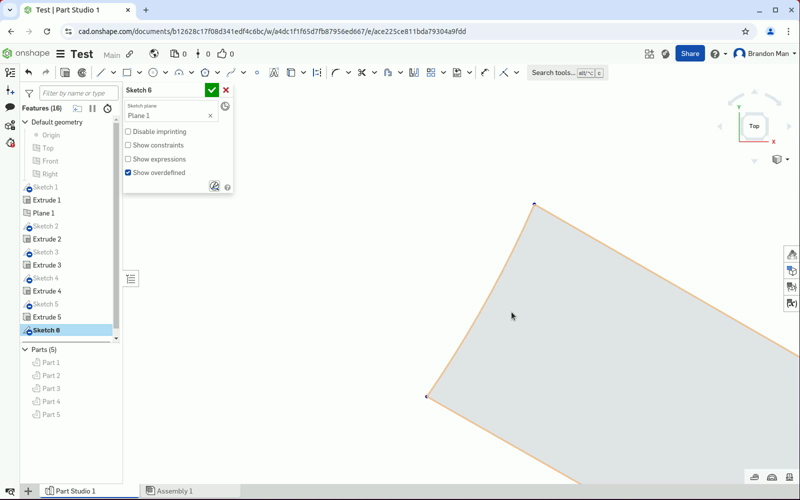
click(511, 311)
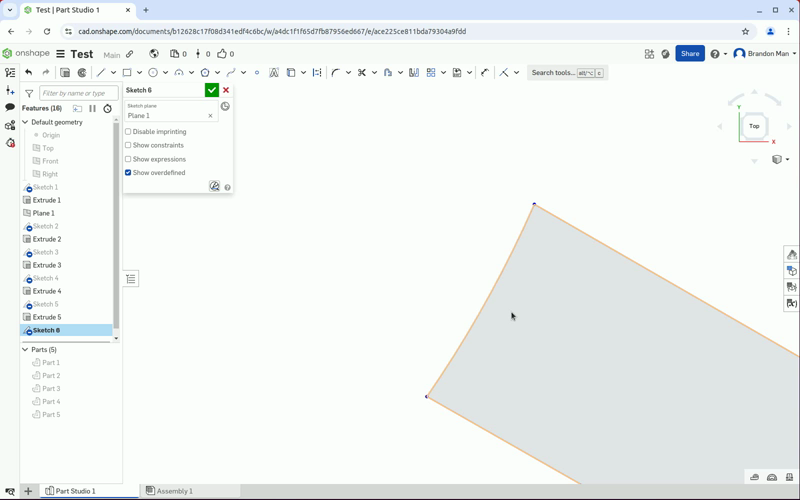
scroll(-6)
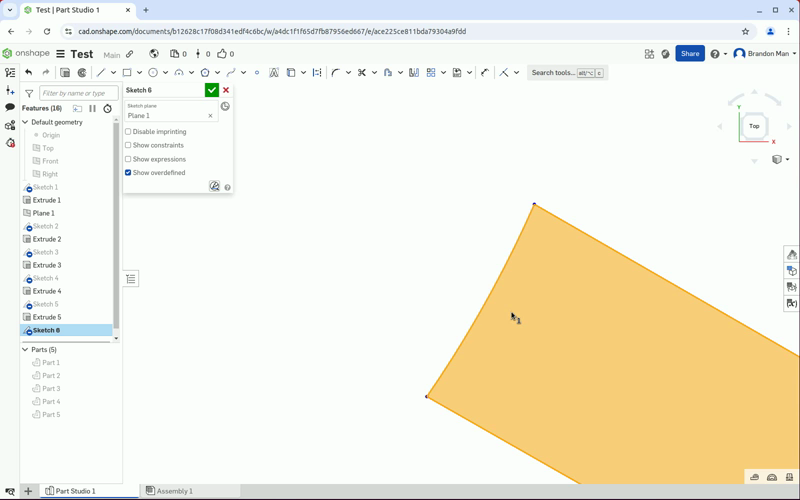
scroll(-6)
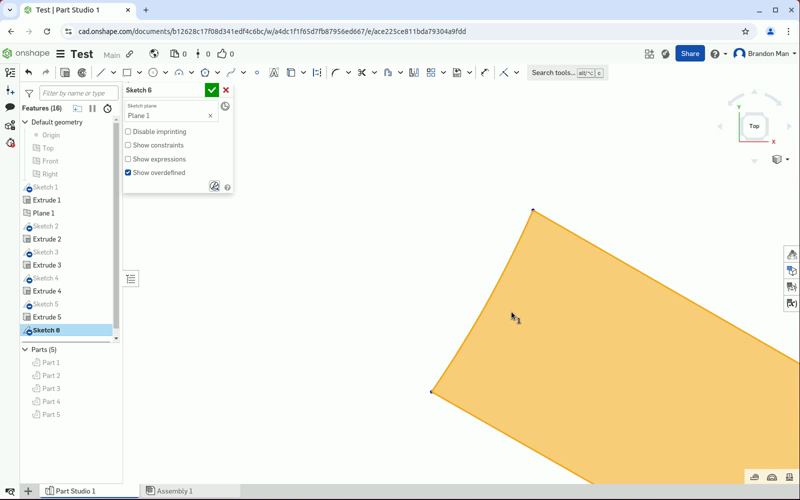
scroll(-6)
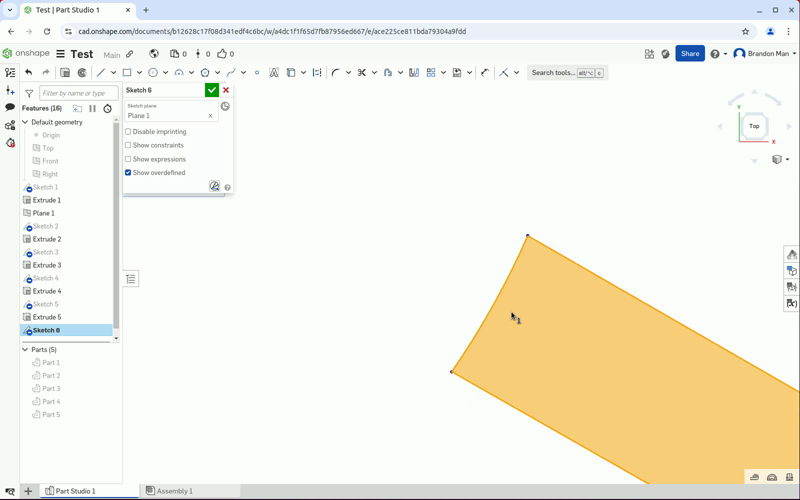
scroll(-6)
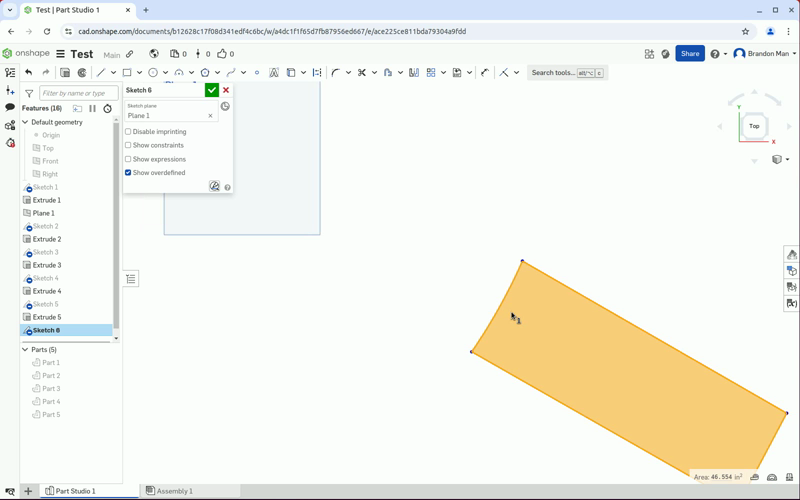
scroll(-6)
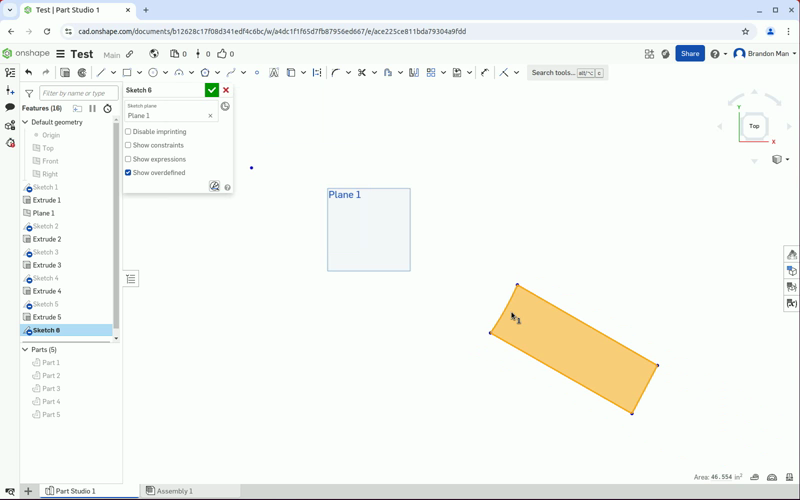
scroll(-6)
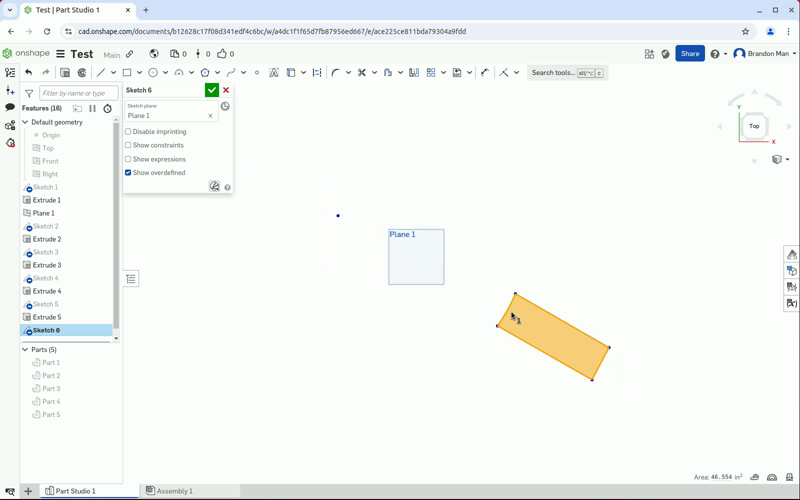
scroll(-6)
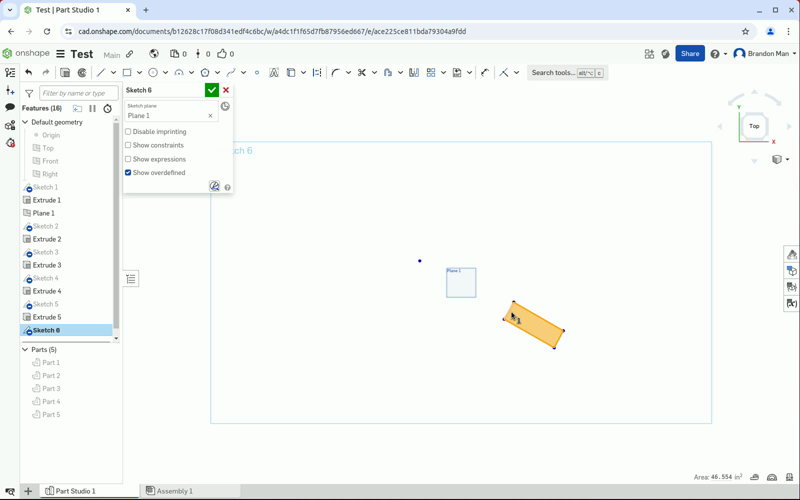
mouse_move(73, 352)
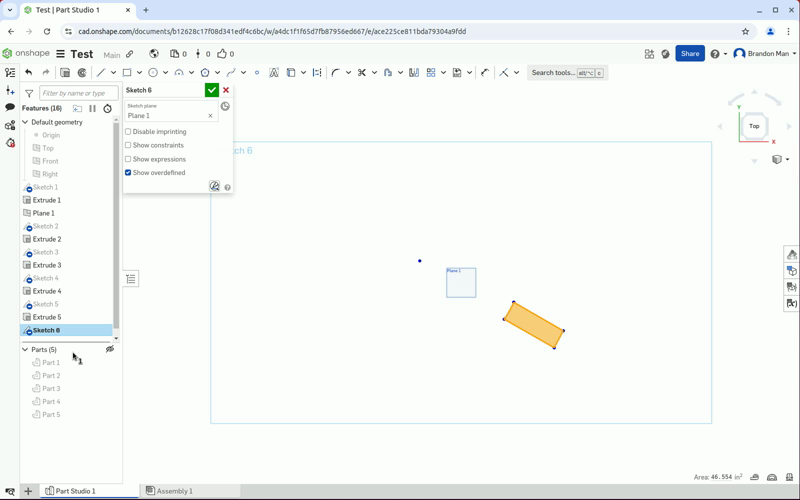
key(shift+y)
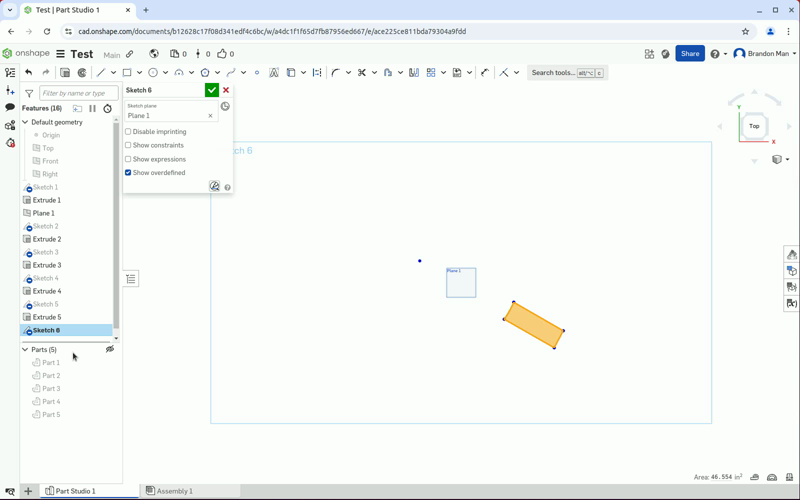
key(shift+e)
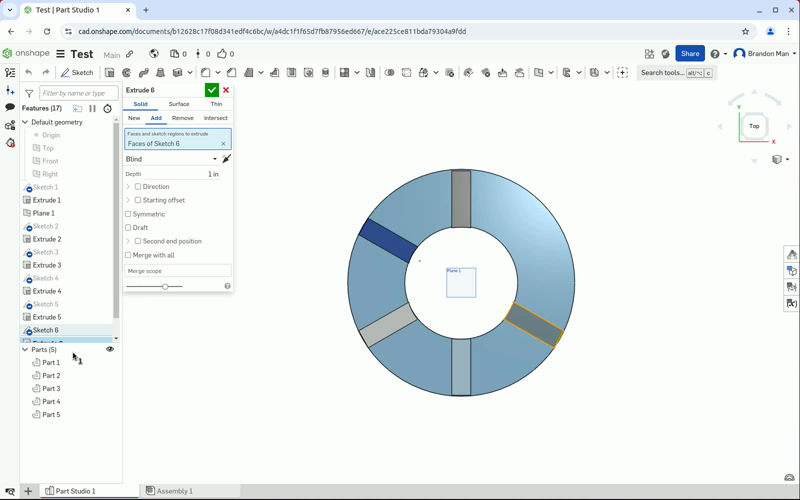
mouse_move(143, 106)
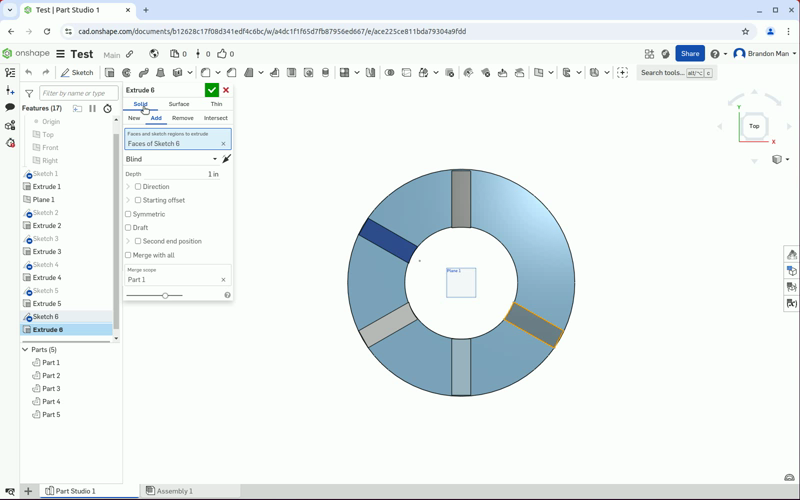
click(143, 106)
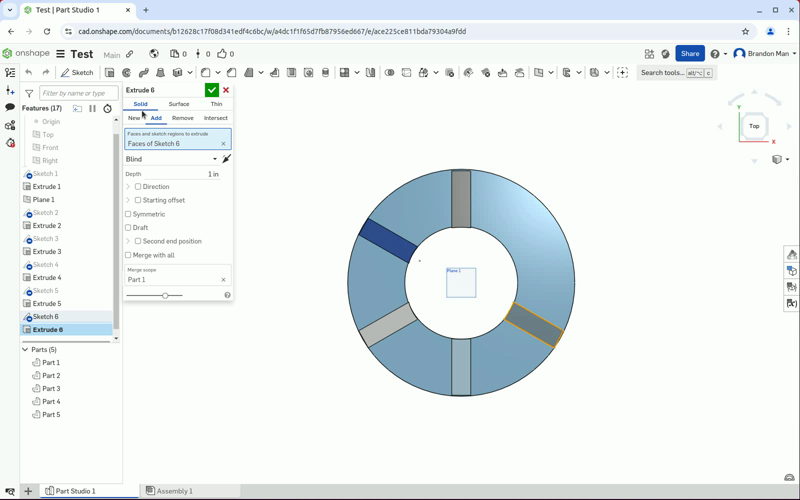
mouse_move(137, 120)
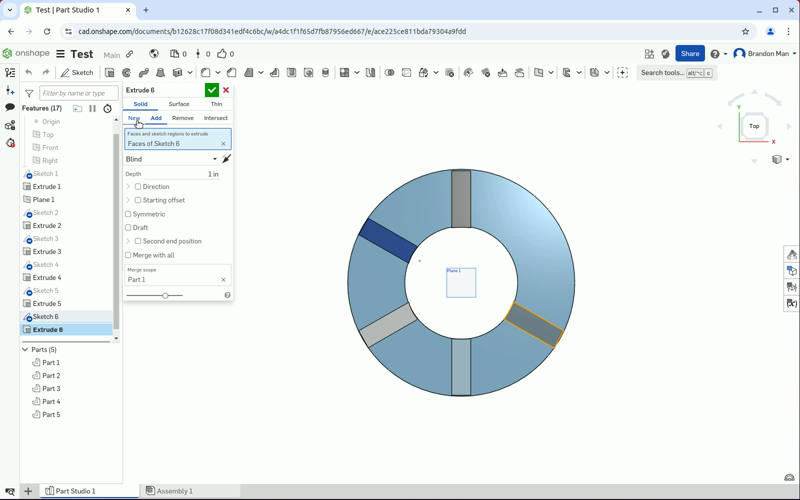
click(137, 120)
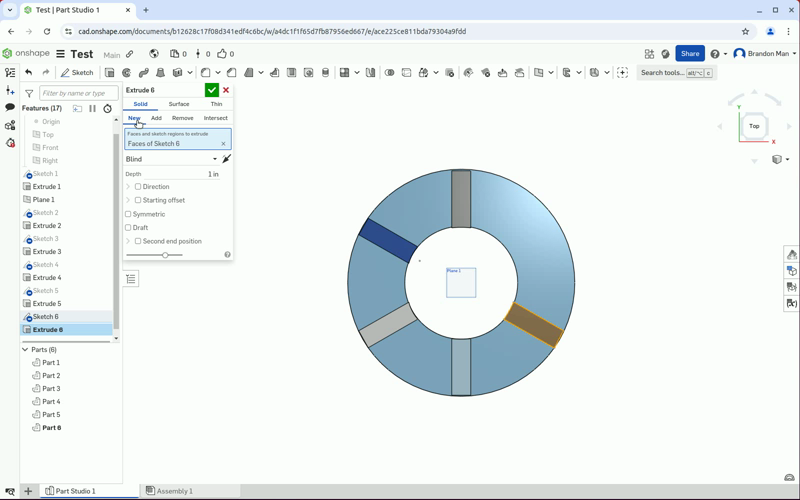
key(tab, 4)
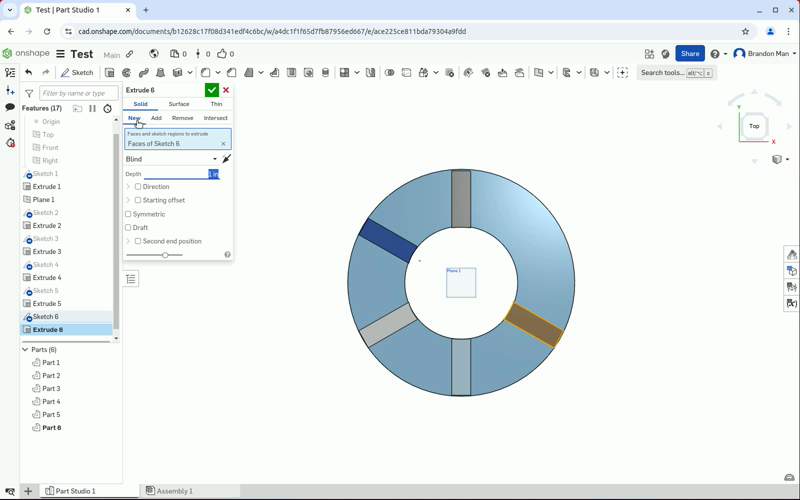
text(4.574)
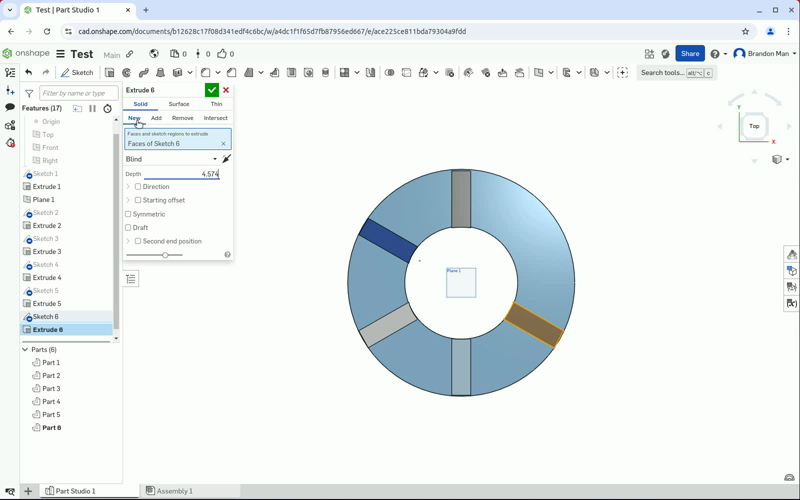
key(enter)
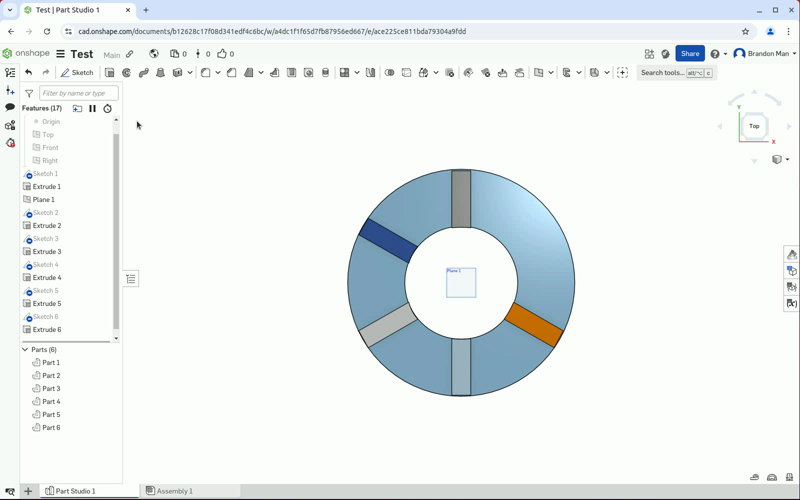
key(shift+h)
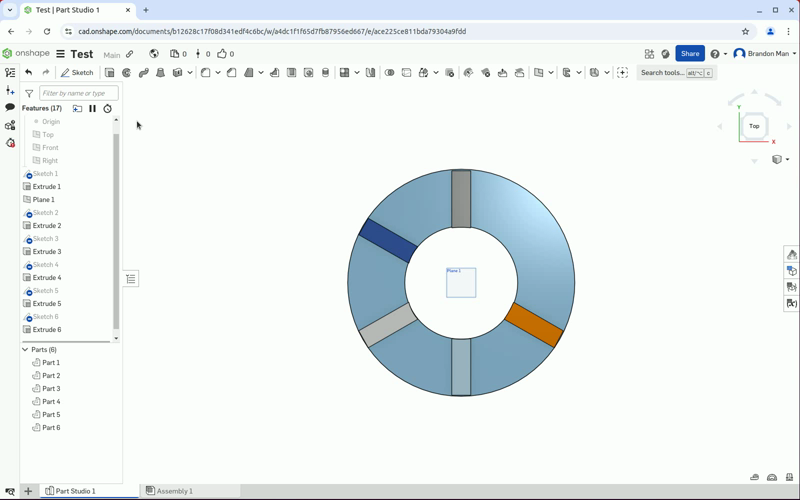
key(shift+h)
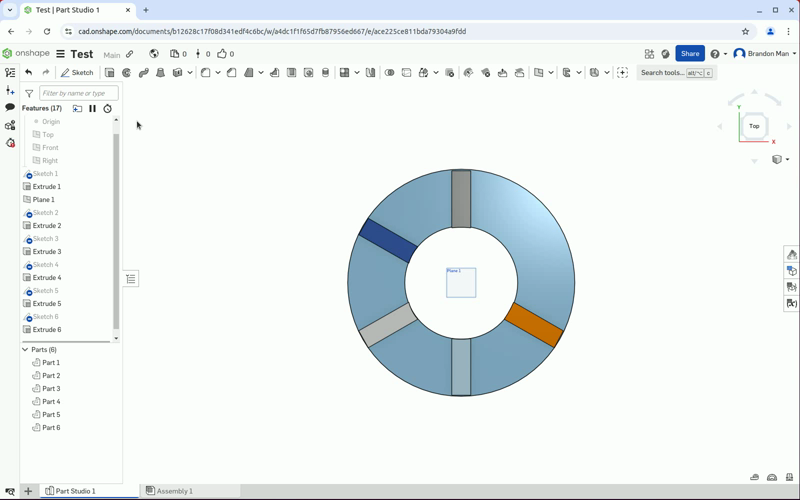
mouse_move(69, 176)
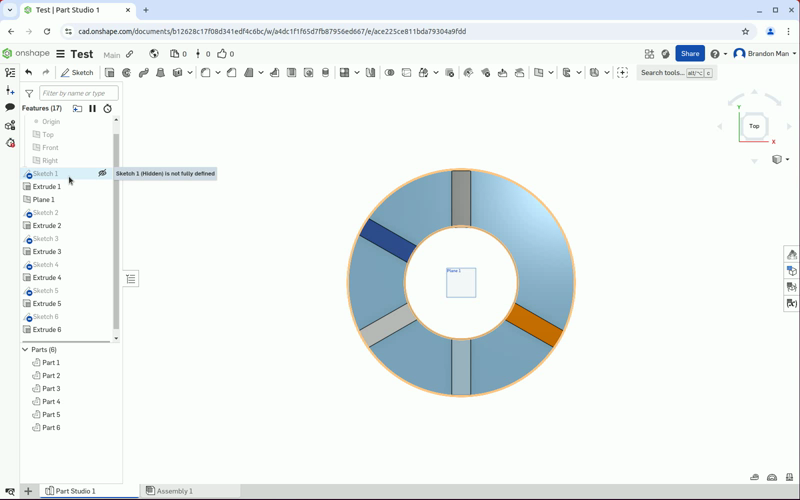
click(69, 176)
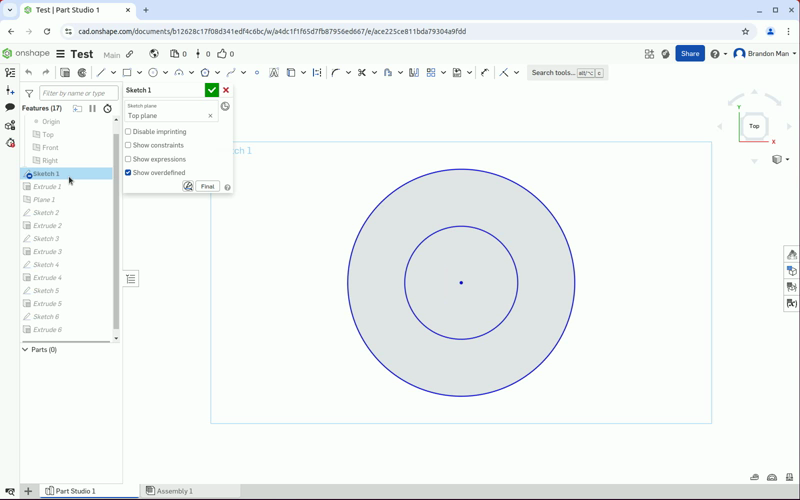
mouse_move(229, 92)
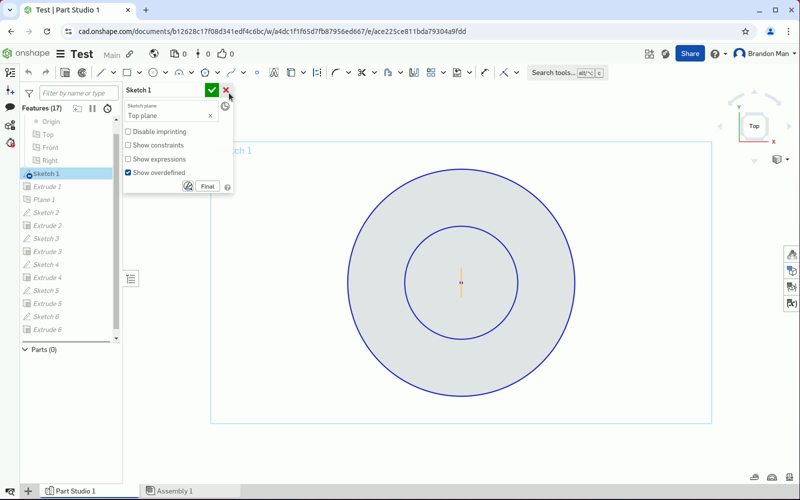
click(229, 92)
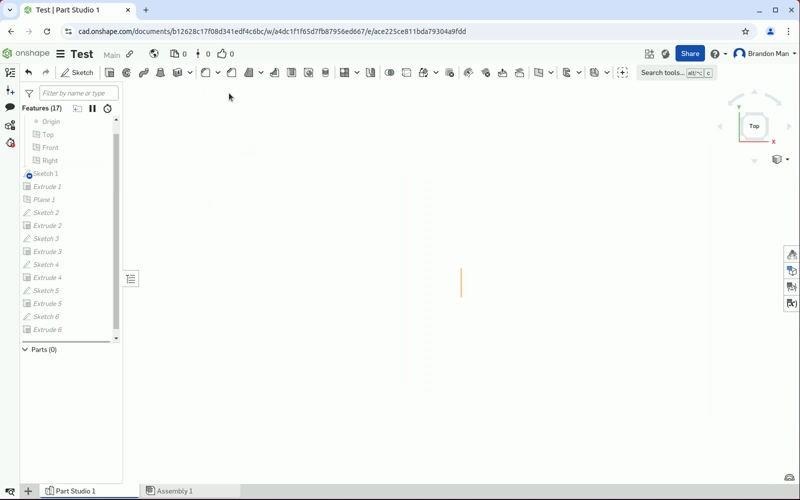
key(shift+s)
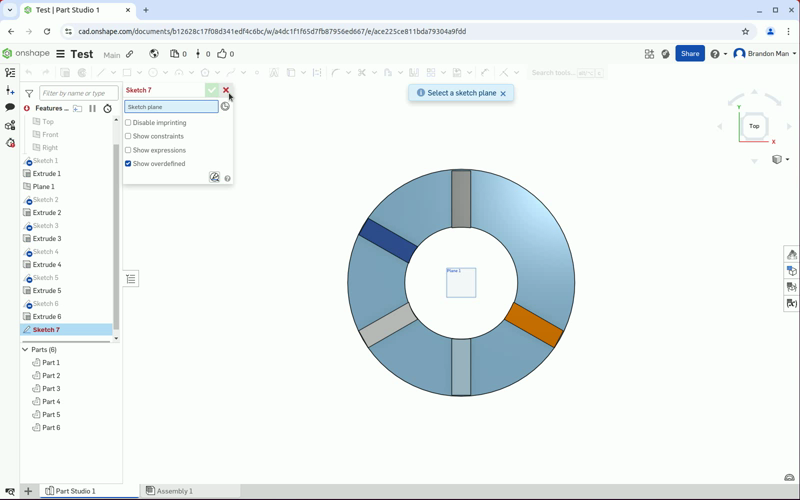
mouse_move(69, 189)
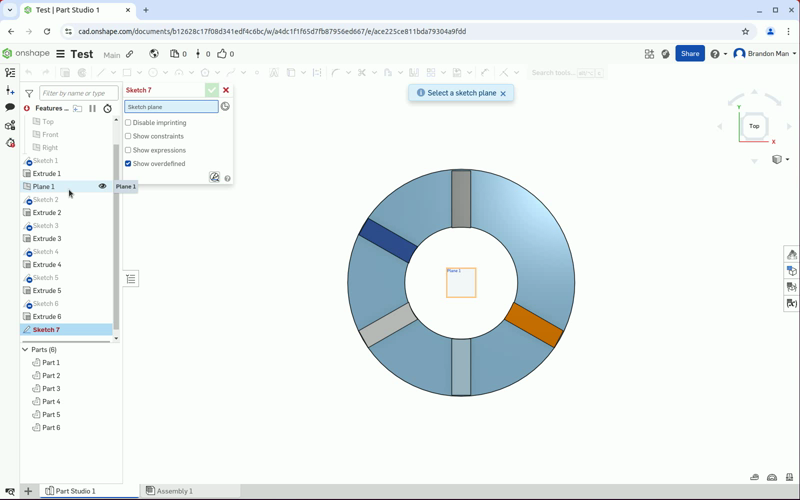
click(69, 189)
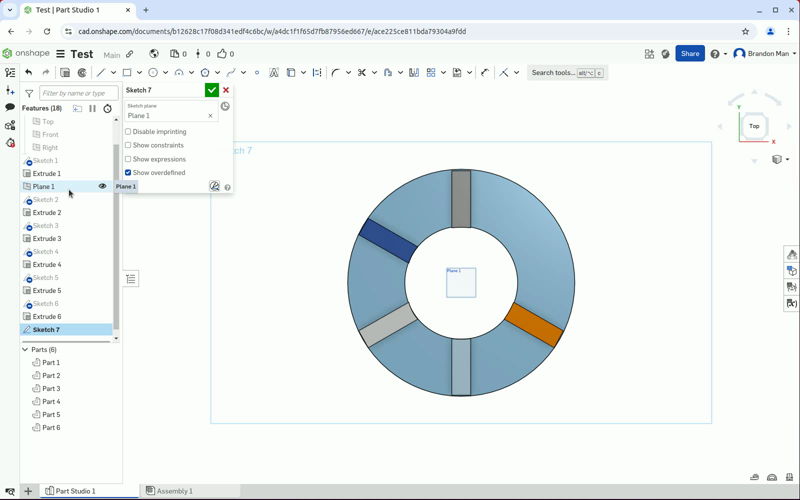
mouse_move(73, 352)
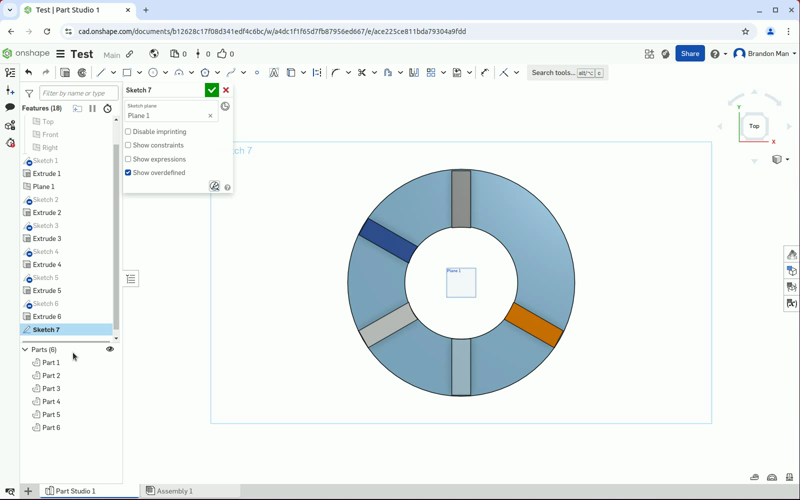
key(y)
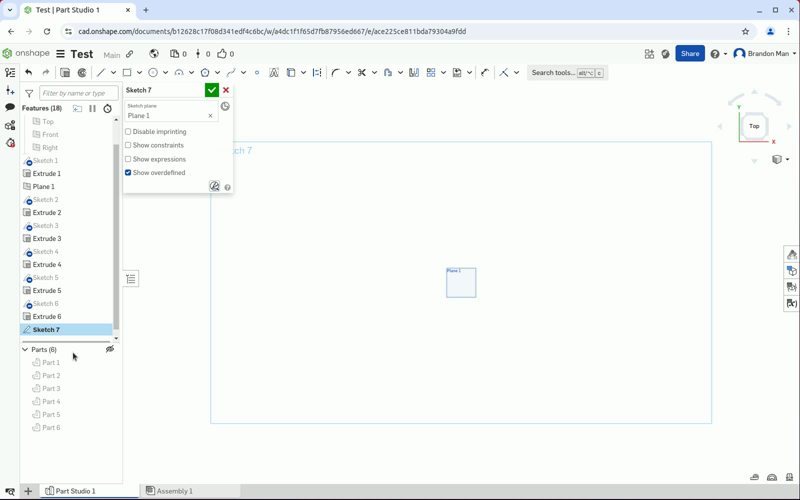
key(a)
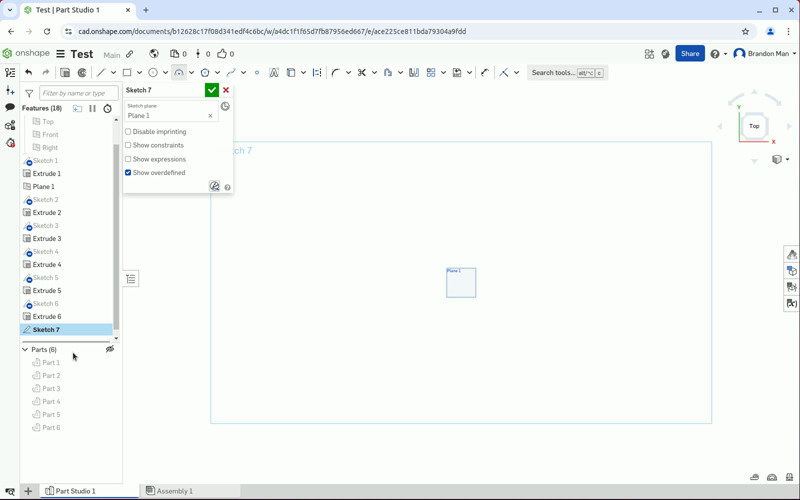
key_down(shift)
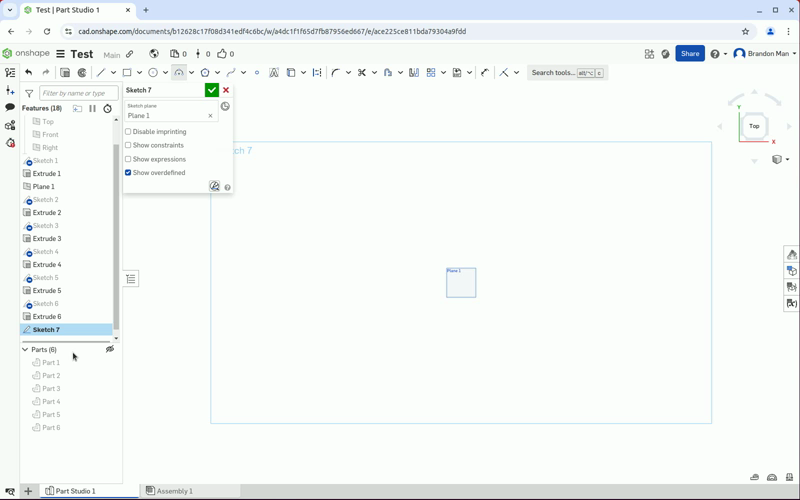
mouse_move(504, 246)
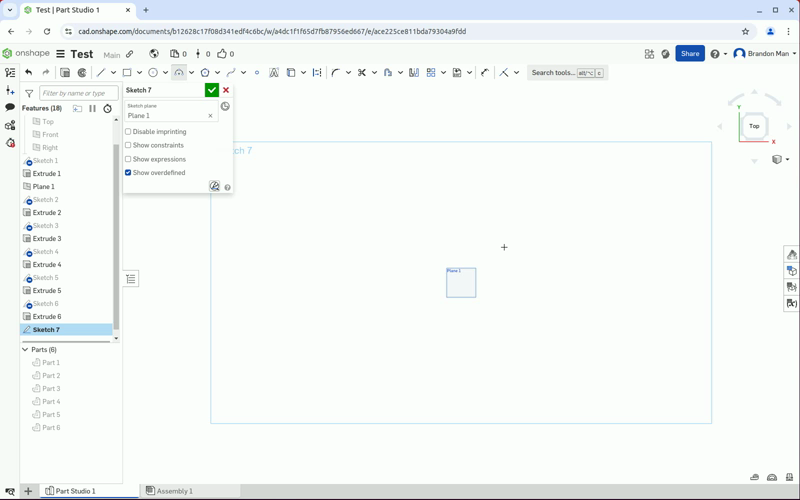
click(504, 246)
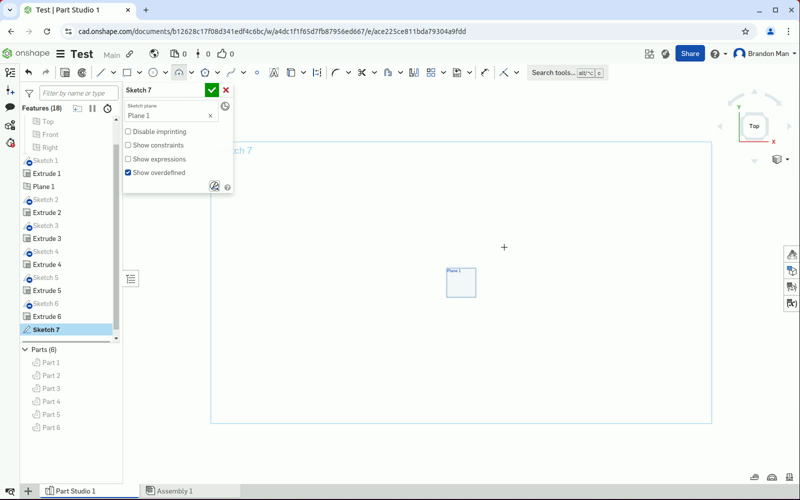
key_up(shift)
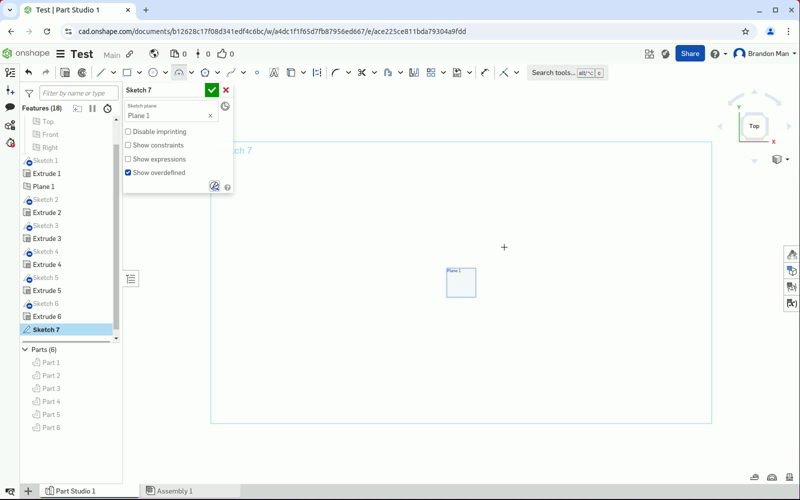
key_down(shift)
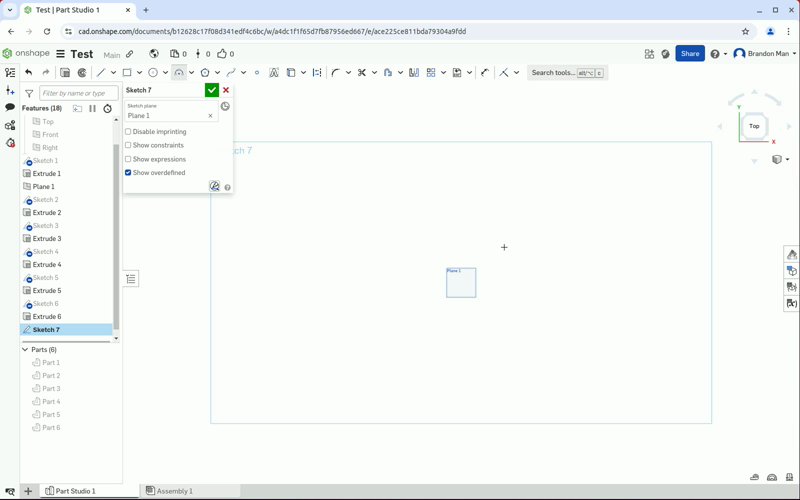
mouse_move(513, 263)
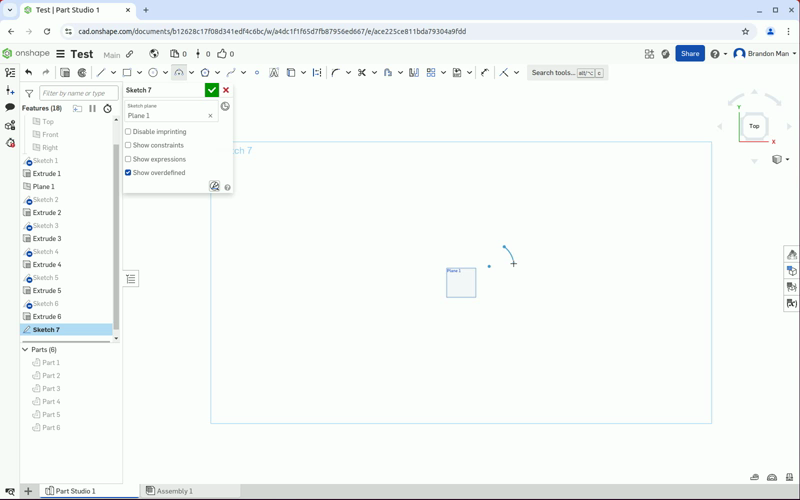
click(513, 263)
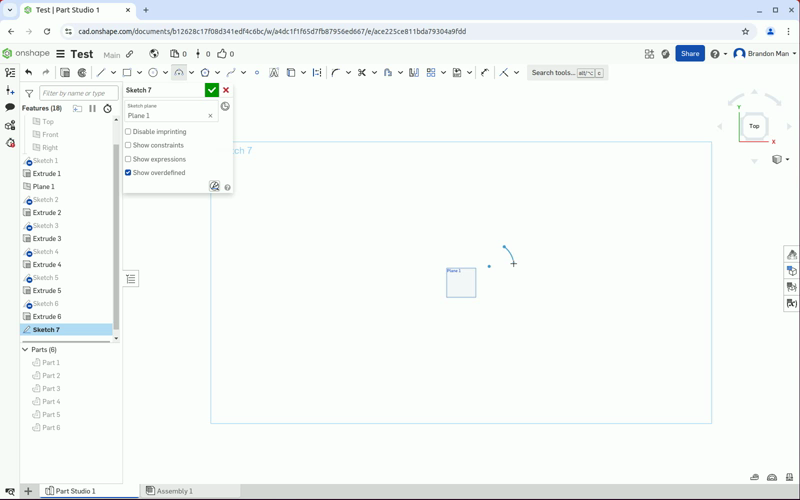
mouse_move(509, 254)
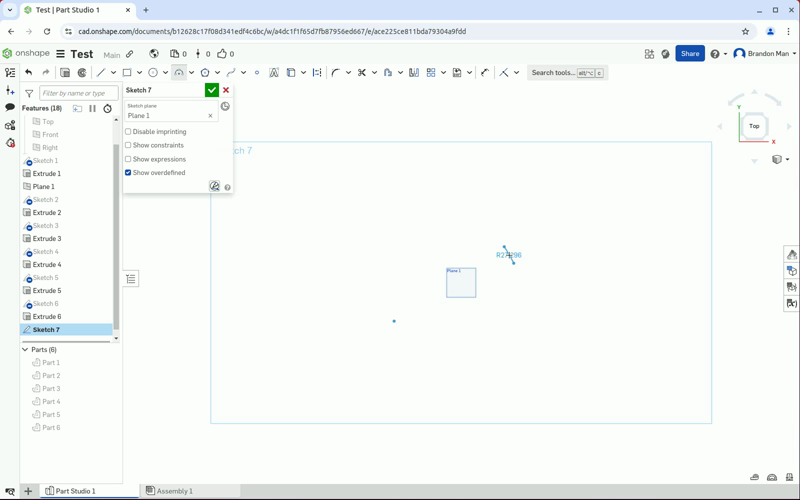
click(509, 254)
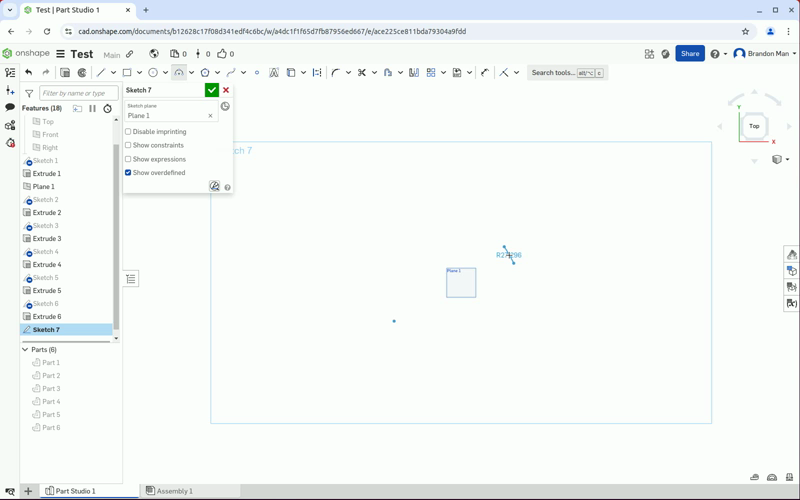
key_up(shift)
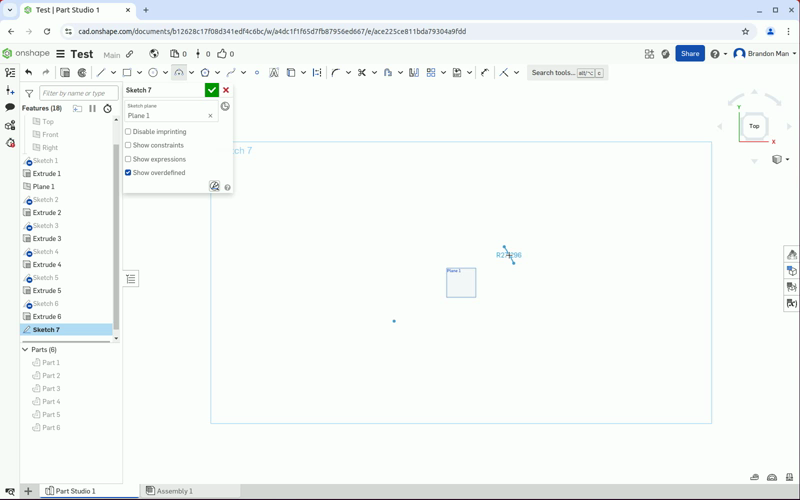
key(esc)
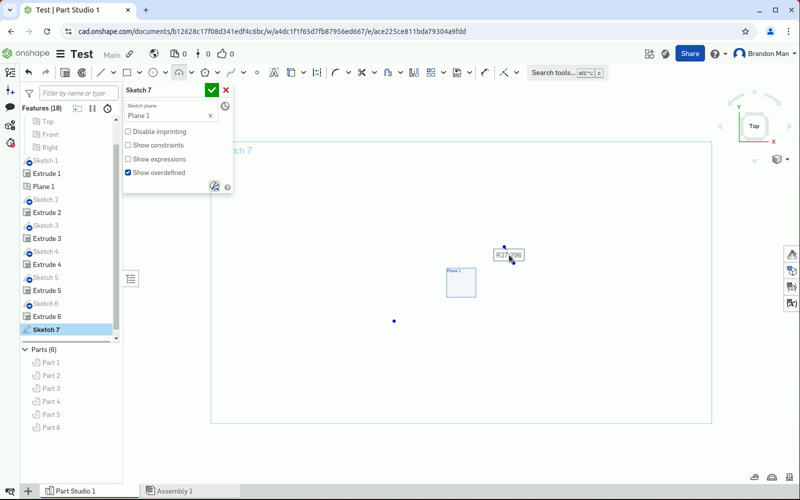
key(l)
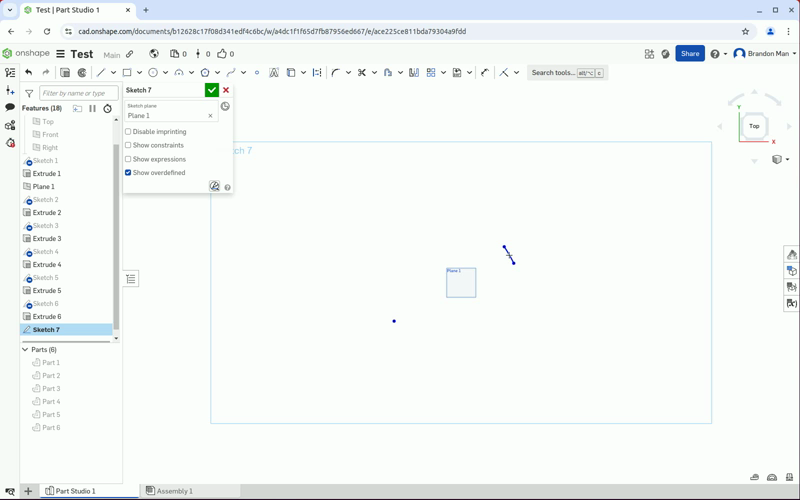
mouse_move(513, 263)
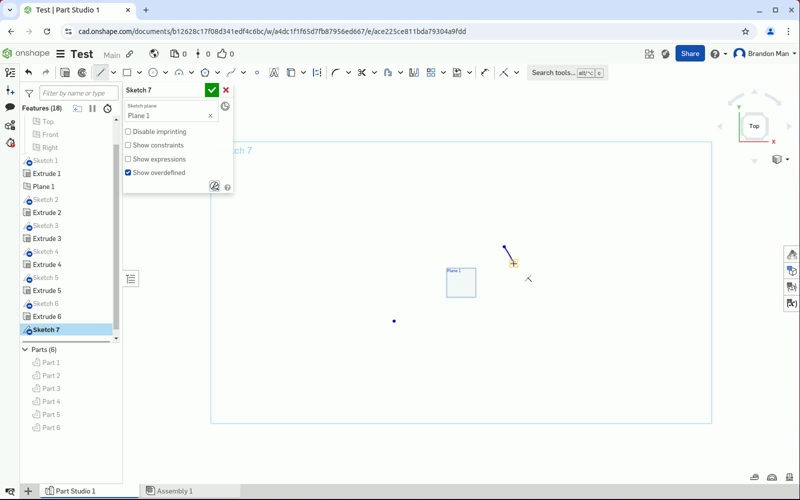
click(513, 263)
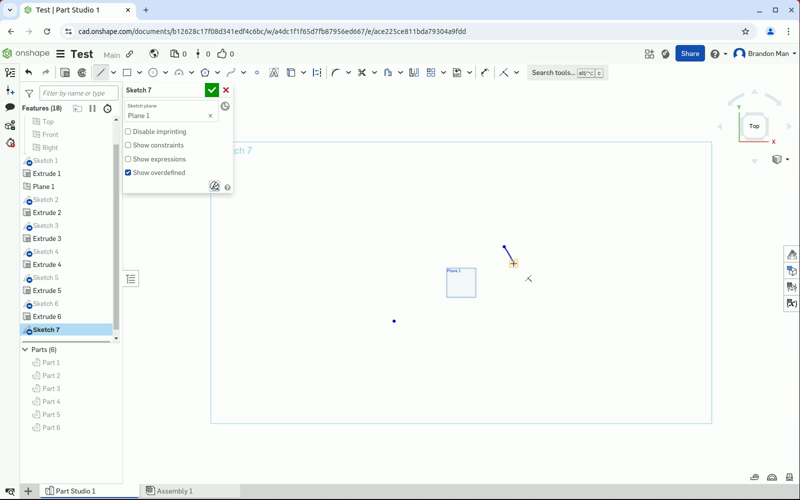
key_down(shift)
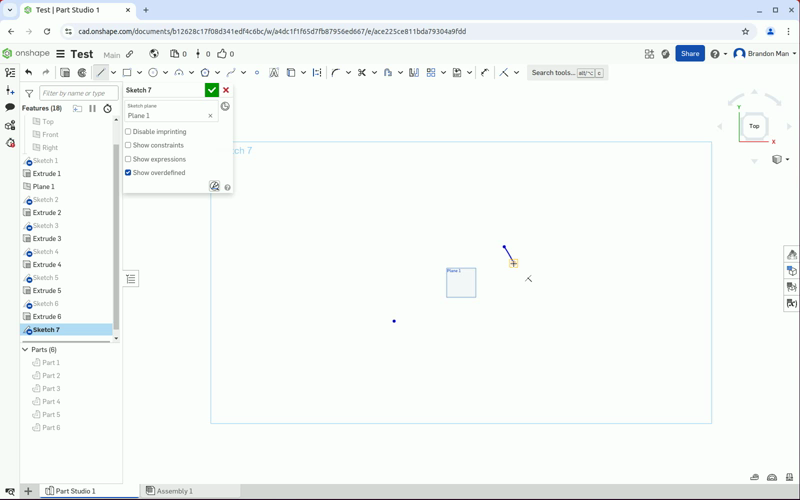
mouse_move(543, 263)
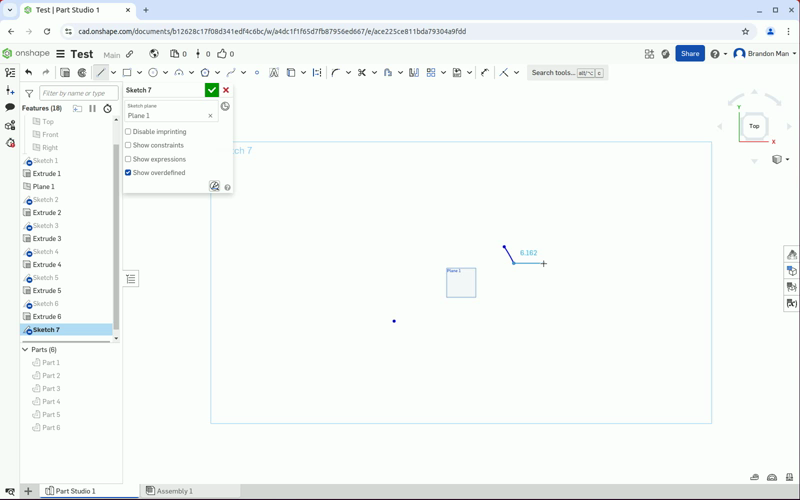
mouse_move(563, 234)
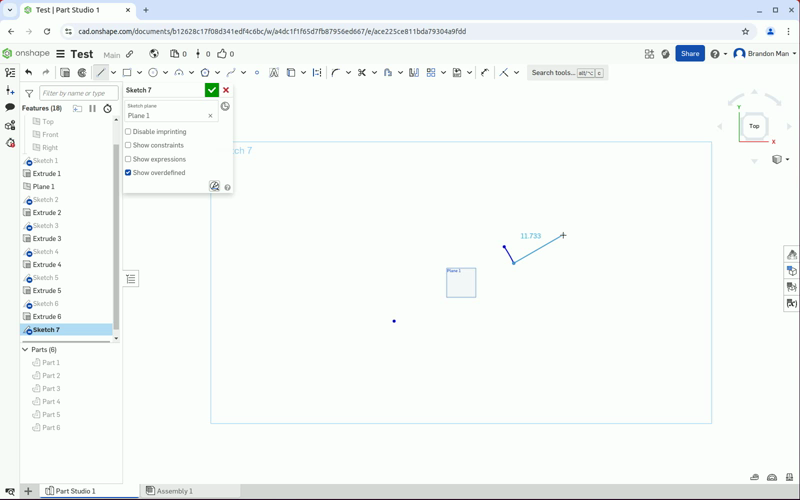
click(563, 234)
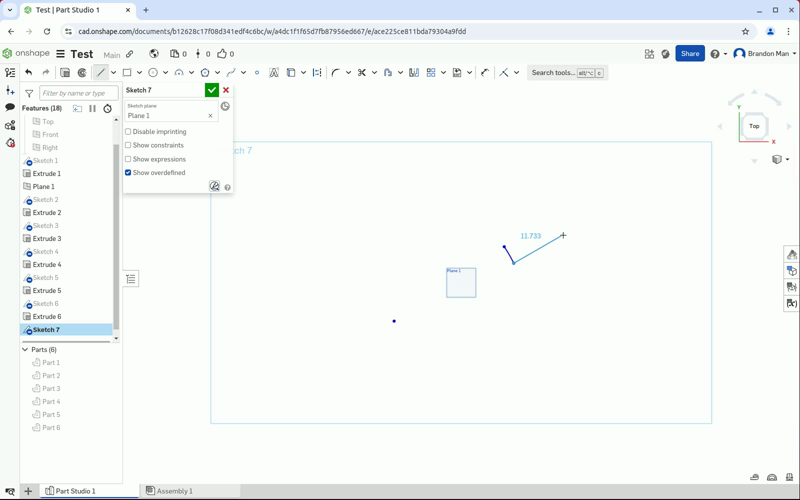
key_up(shift)
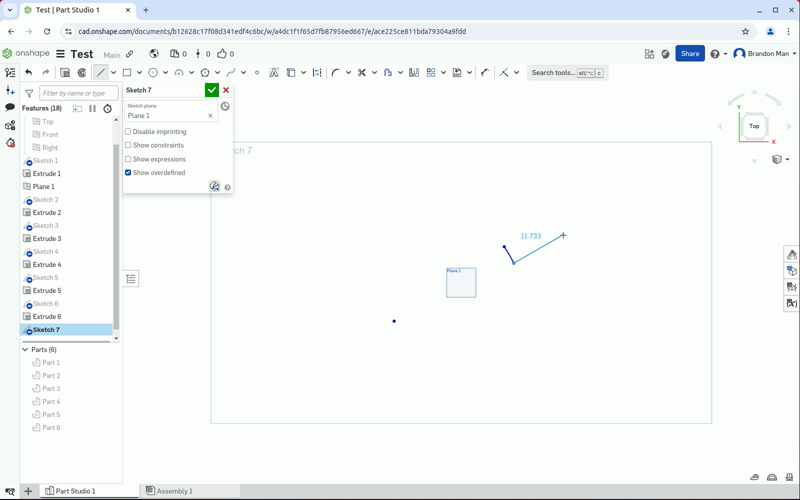
key_down(shift)
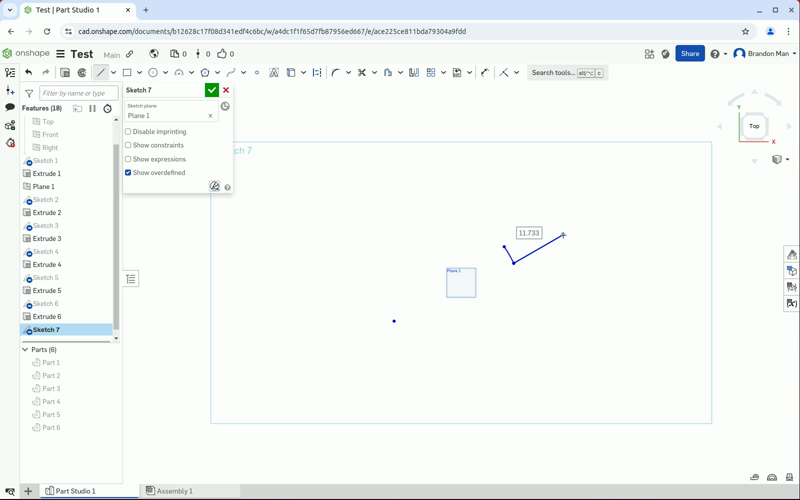
mouse_move(589, 234)
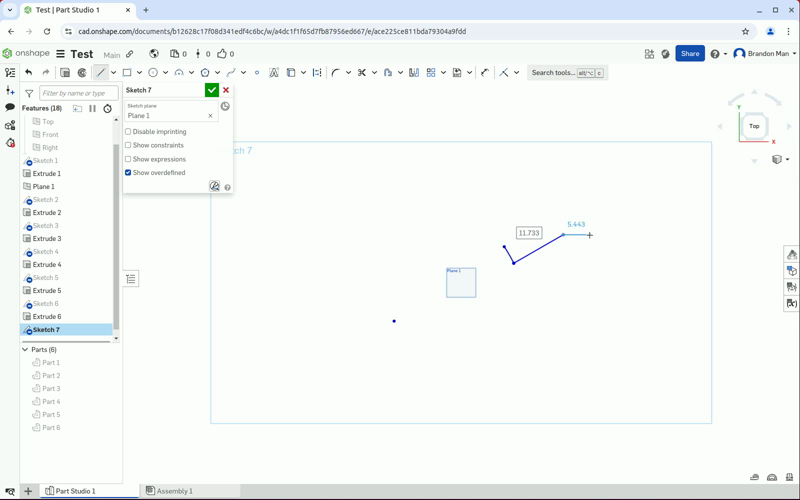
mouse_move(554, 218)
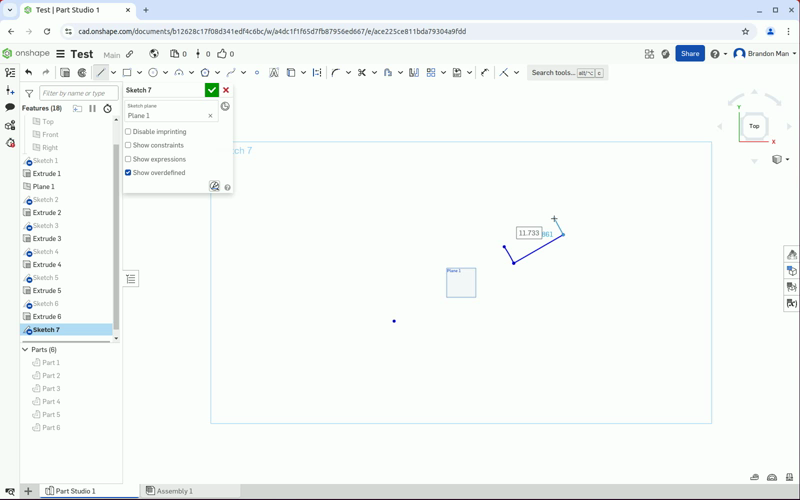
click(554, 218)
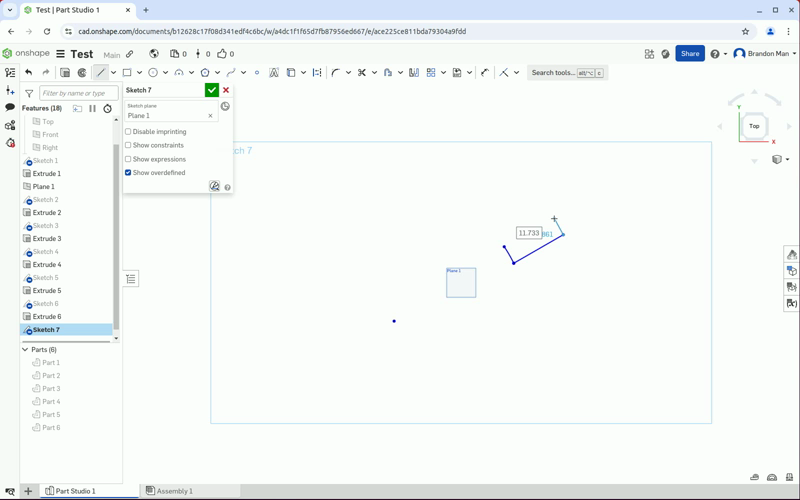
key_up(shift)
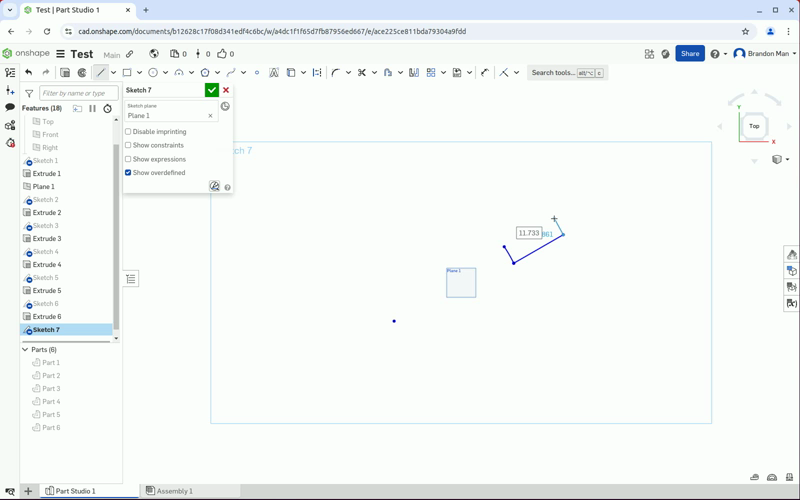
mouse_move(584, 218)
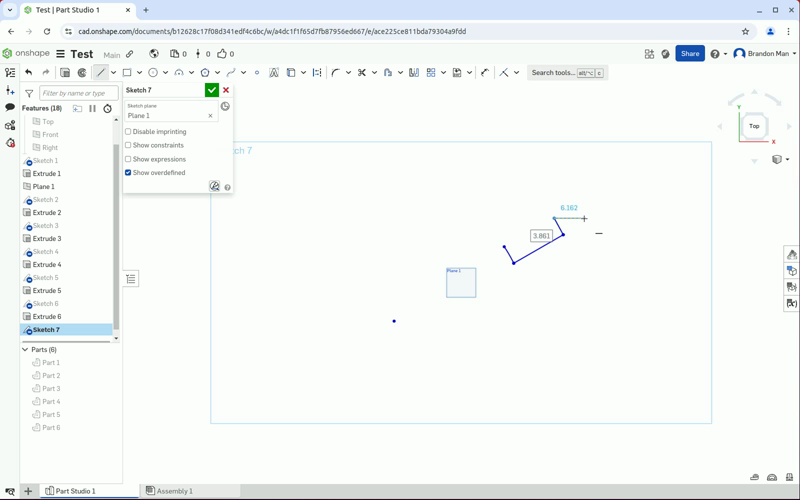
key_down(shift)
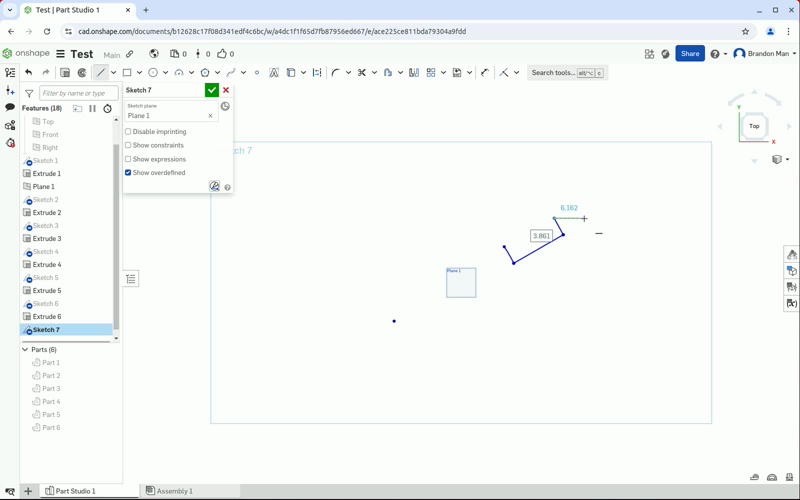
mouse_move(504, 246)
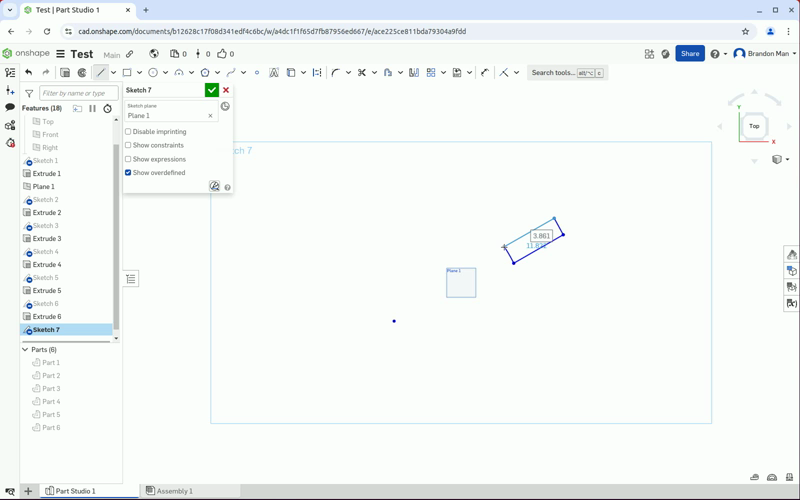
key_up(shift)
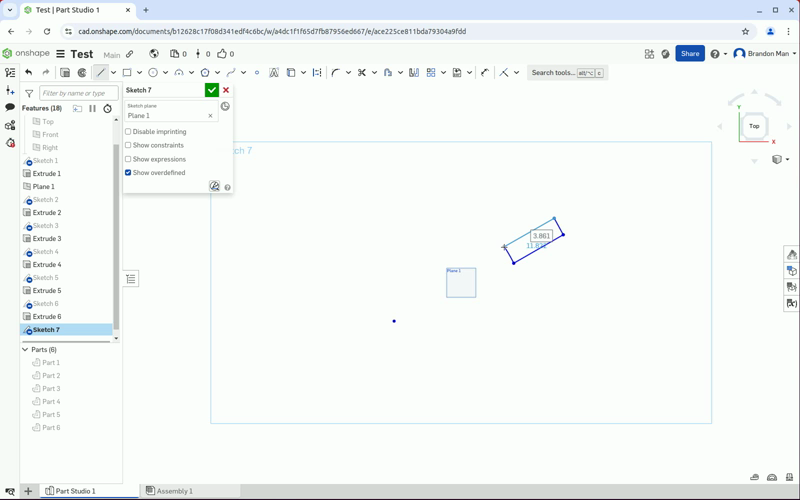
click(504, 246)
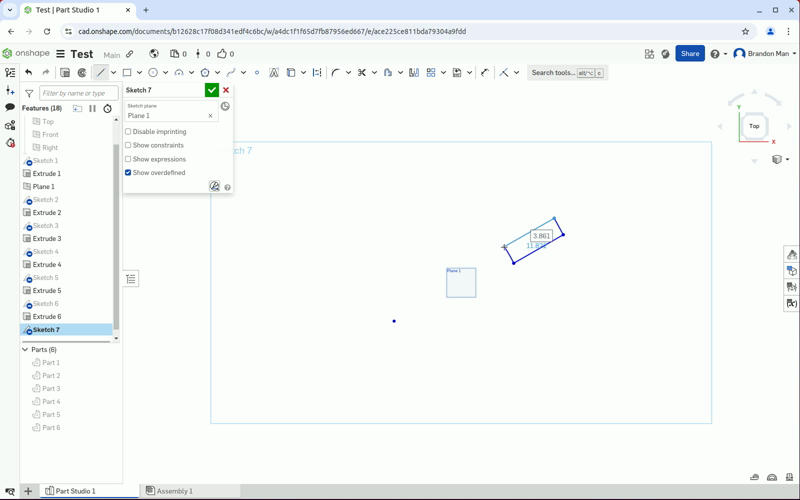
key(esc)
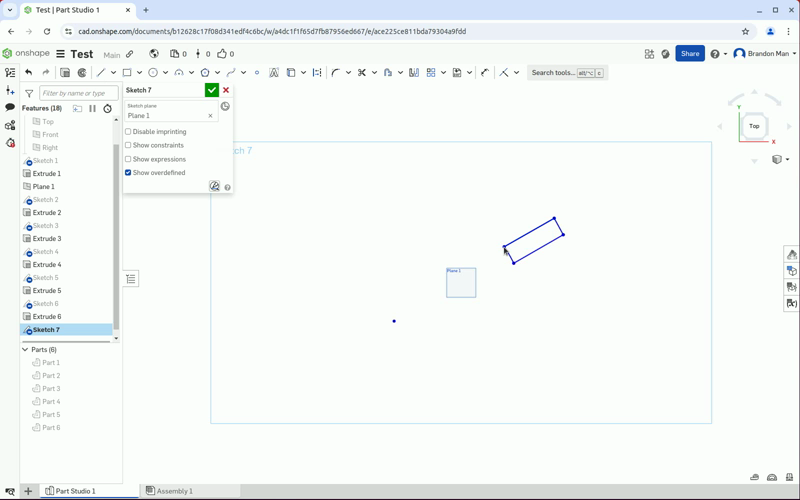
mouse_move(527, 251)
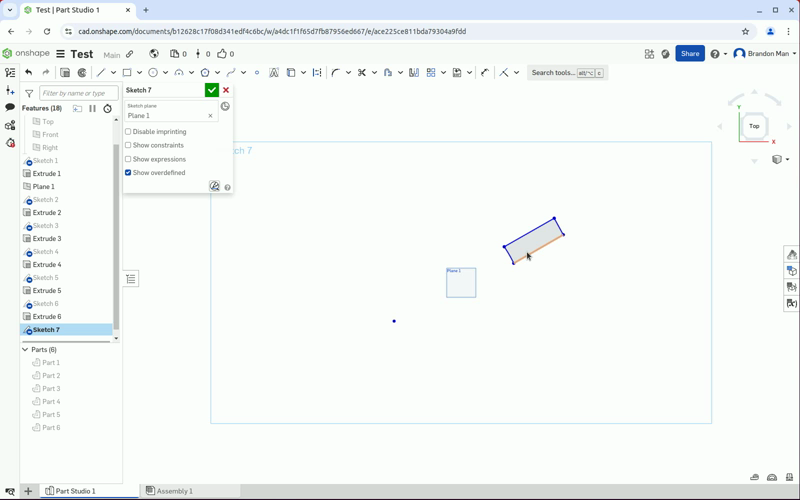
scroll(6)
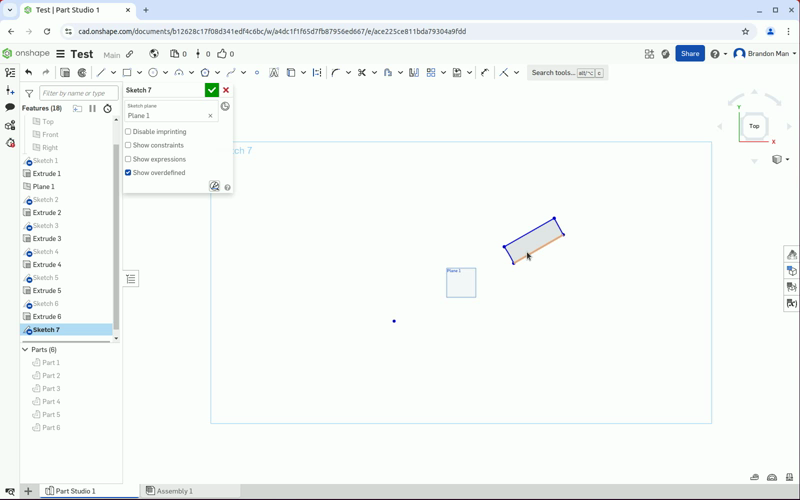
scroll(6)
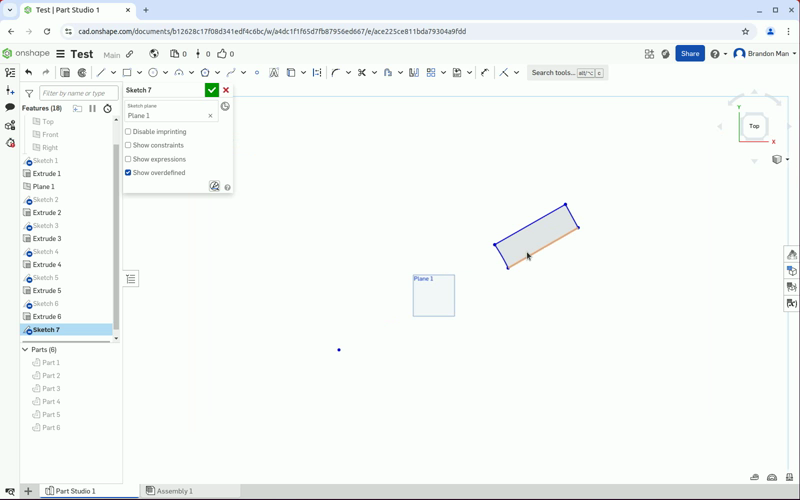
scroll(6)
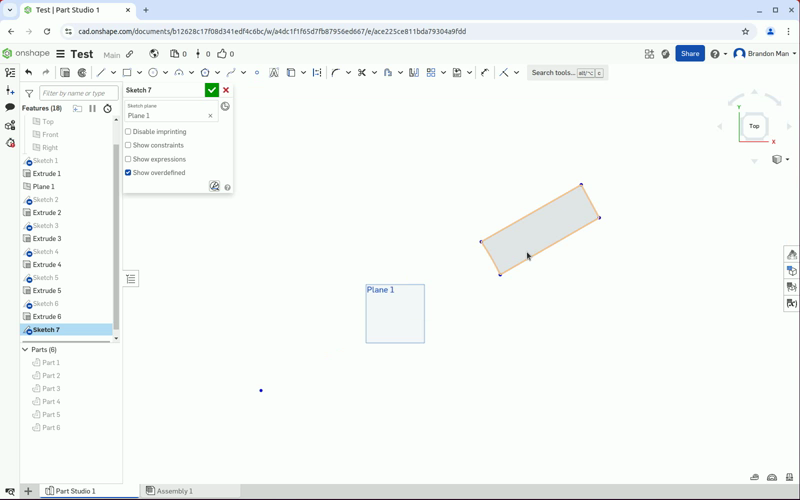
scroll(6)
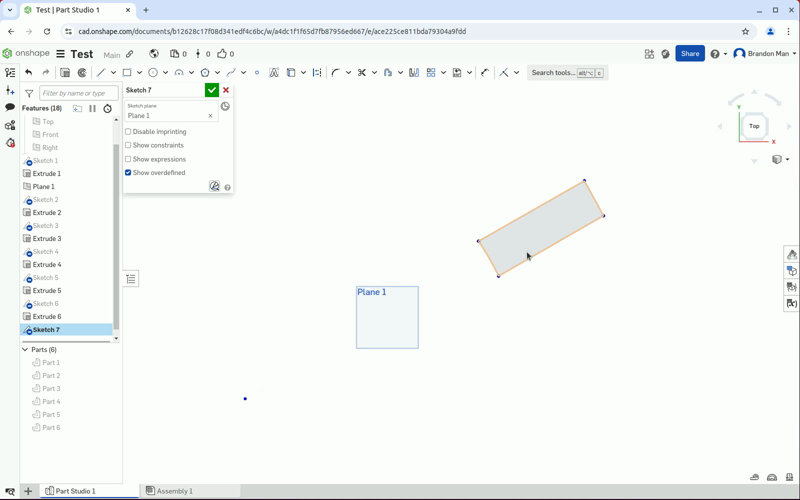
scroll(6)
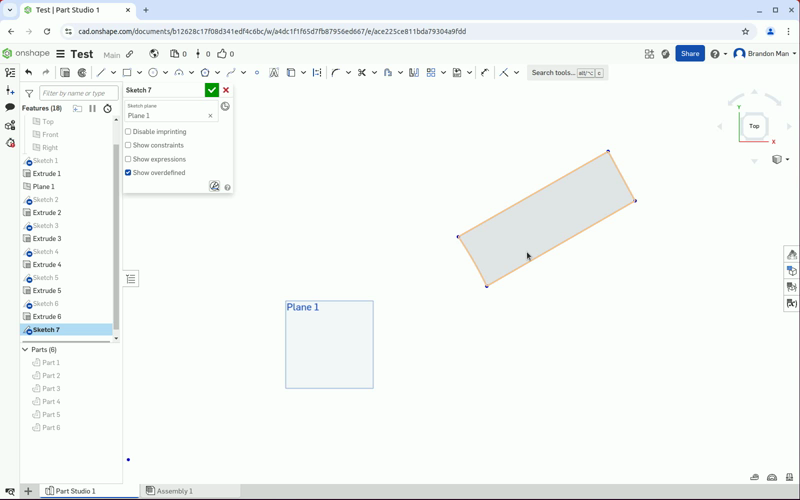
scroll(6)
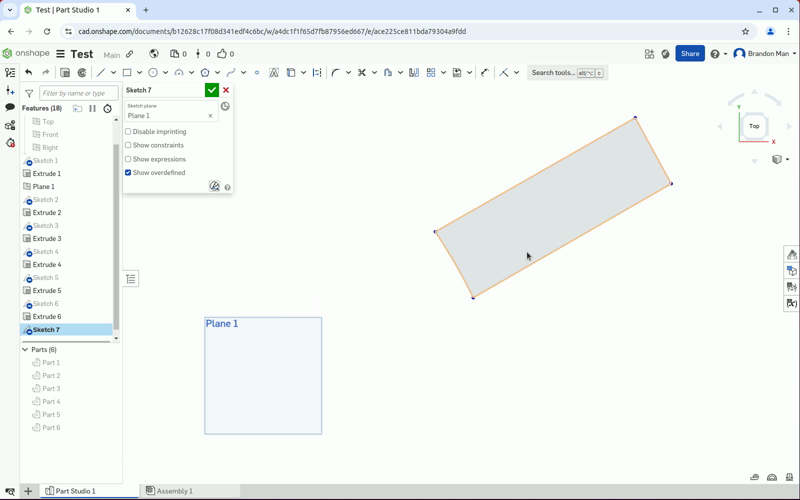
scroll(6)
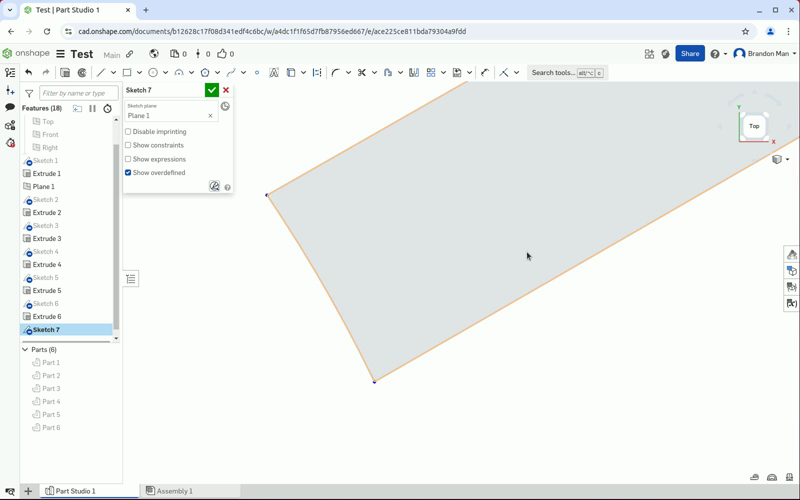
click(527, 251)
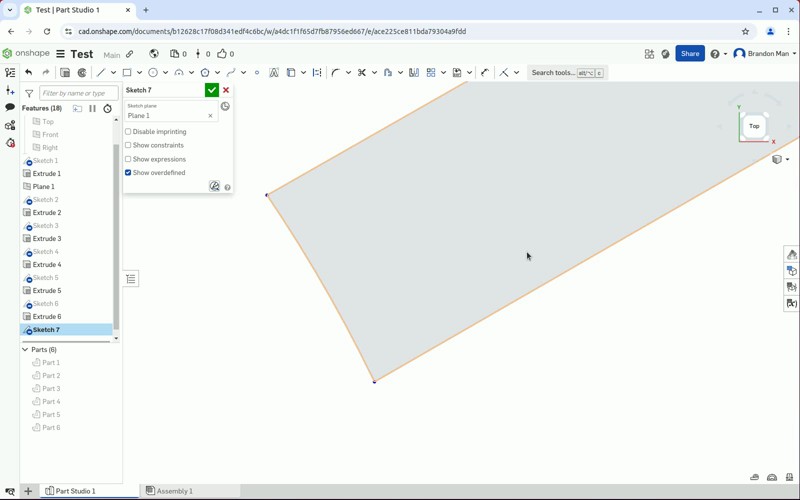
scroll(-6)
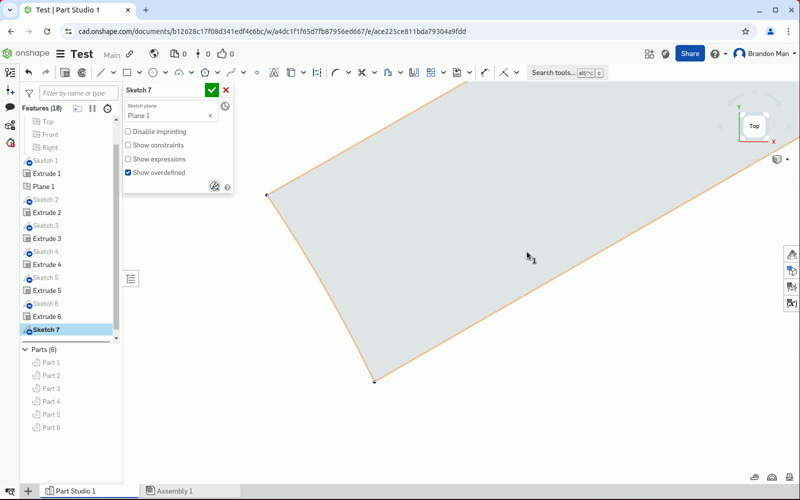
scroll(-6)
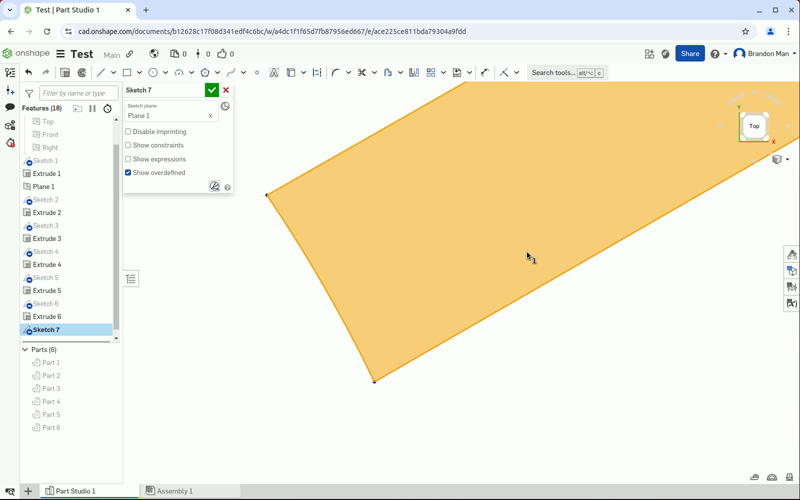
scroll(-6)
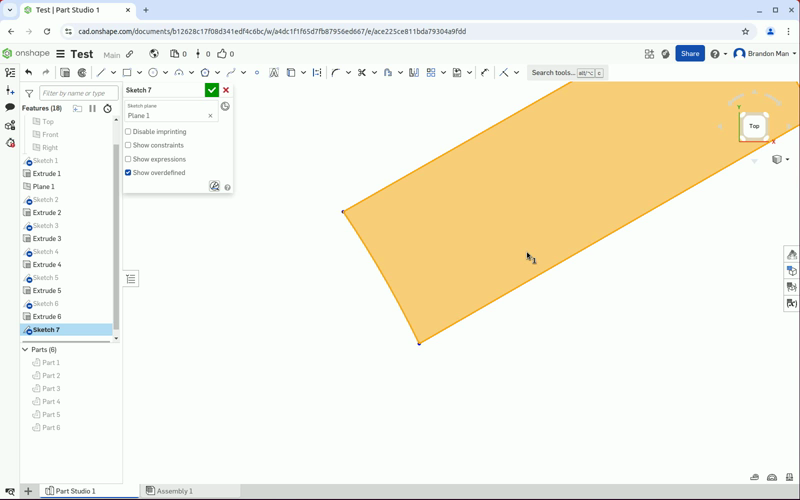
scroll(-6)
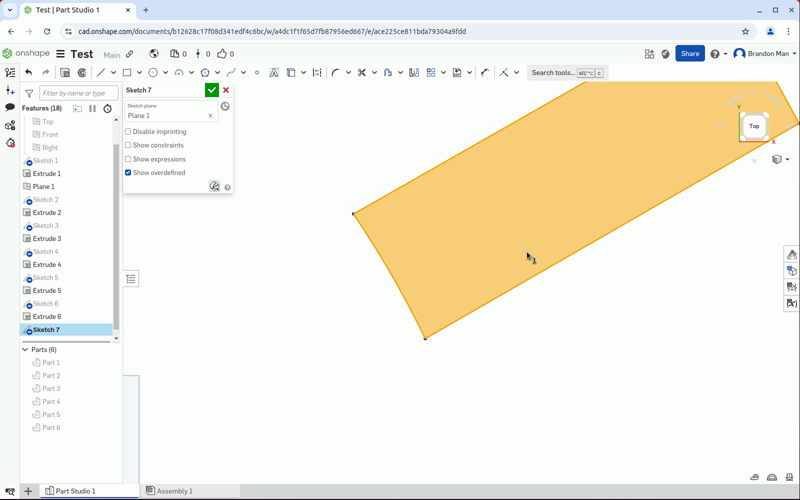
scroll(-6)
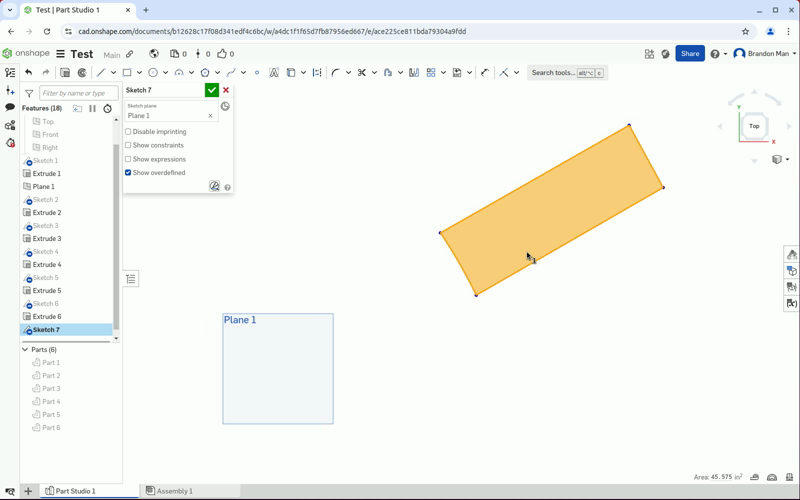
scroll(-6)
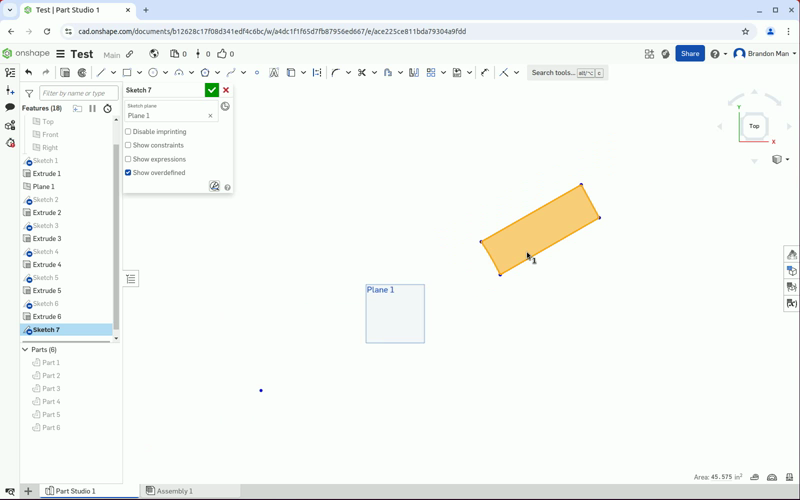
scroll(-6)
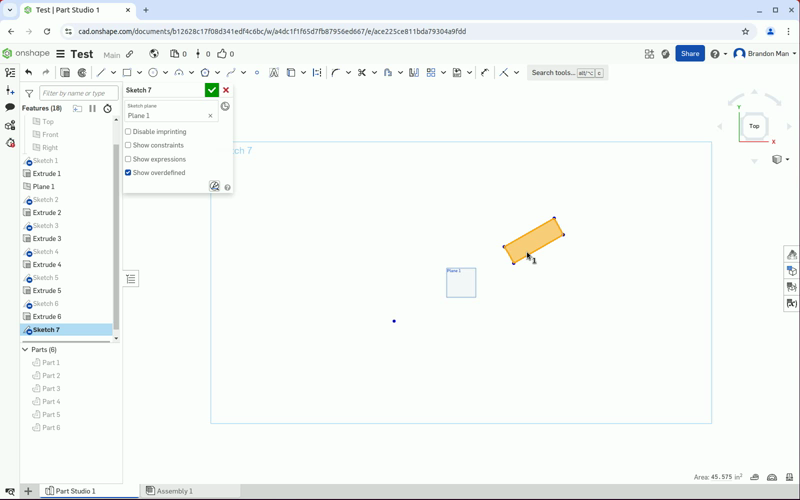
mouse_move(73, 352)
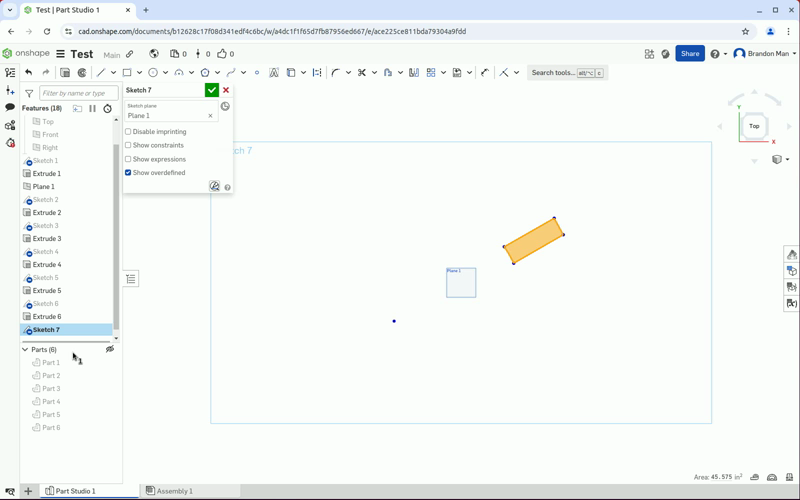
key(shift+y)
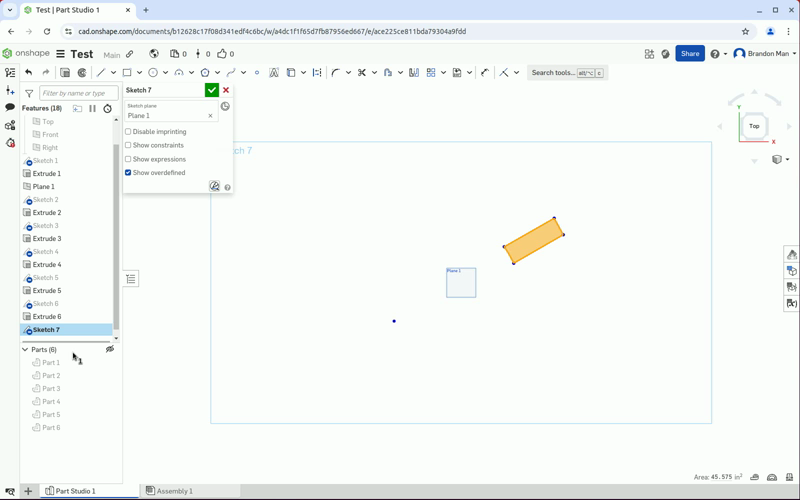
key(shift+e)
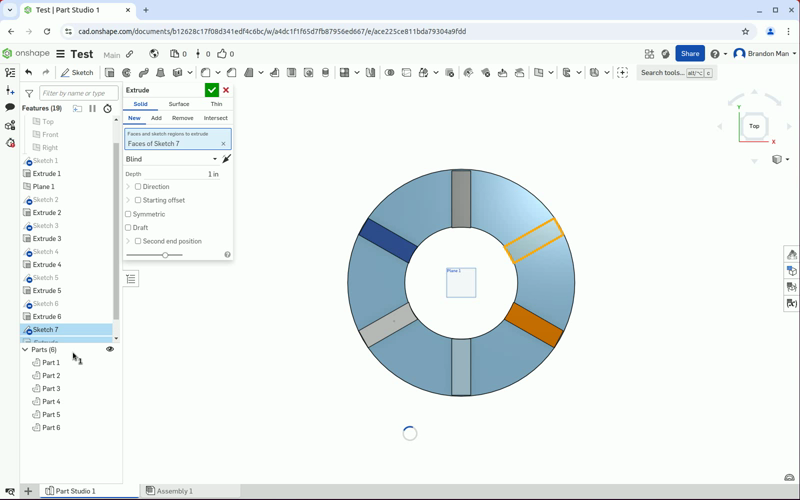
mouse_move(143, 106)
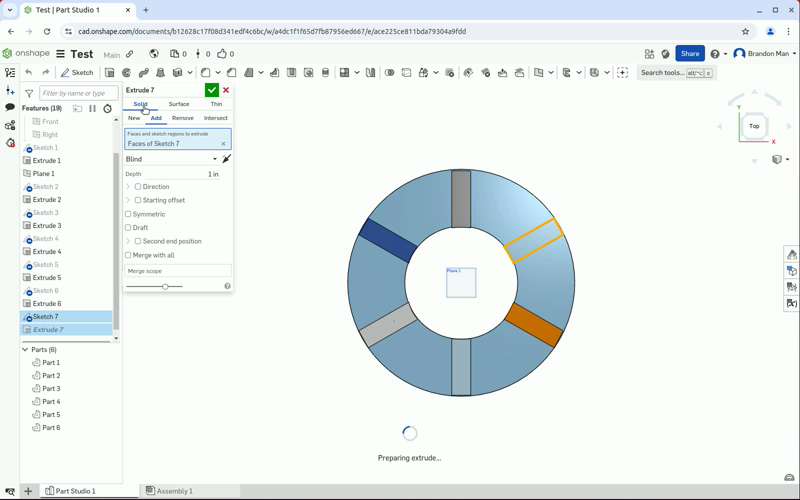
click(143, 106)
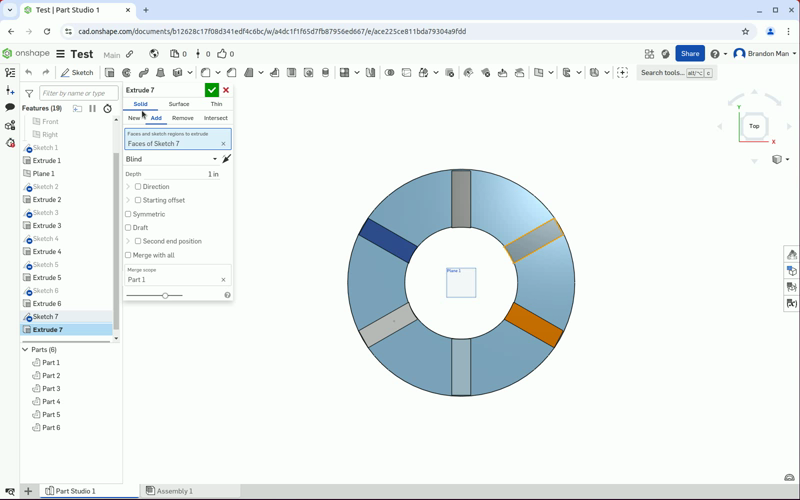
mouse_move(137, 120)
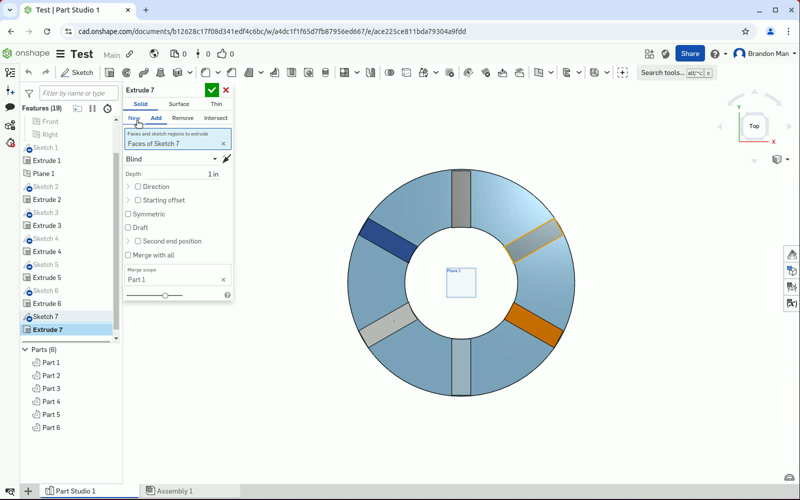
click(137, 120)
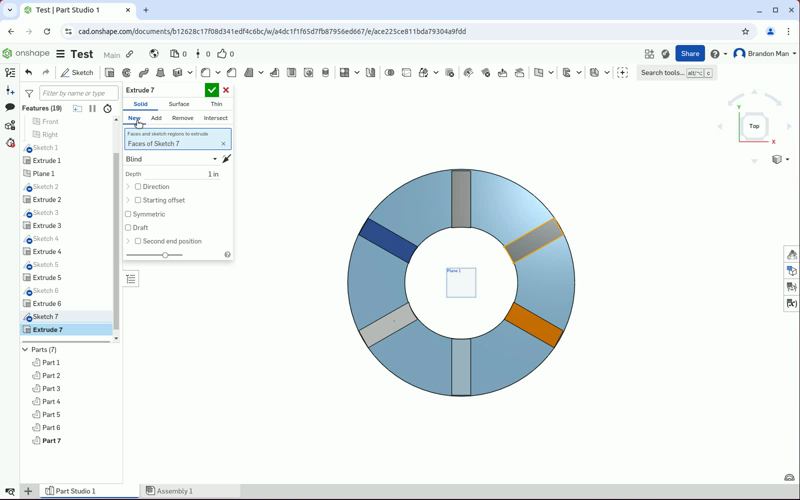
key(tab, 4)
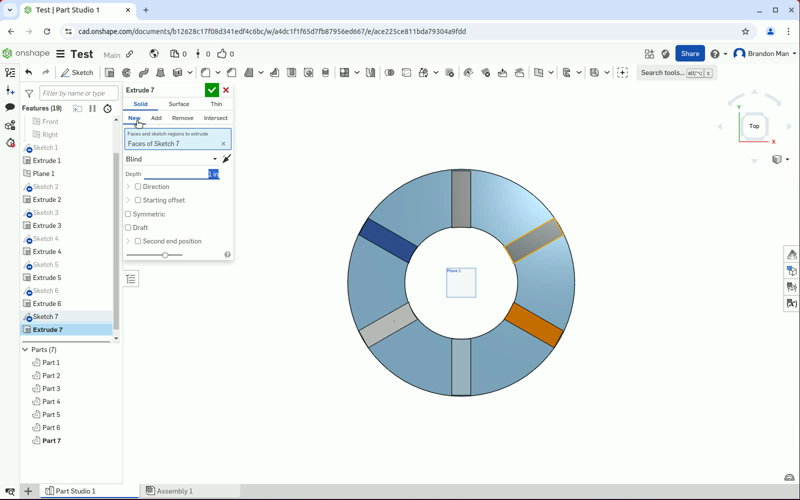
text(4.574)
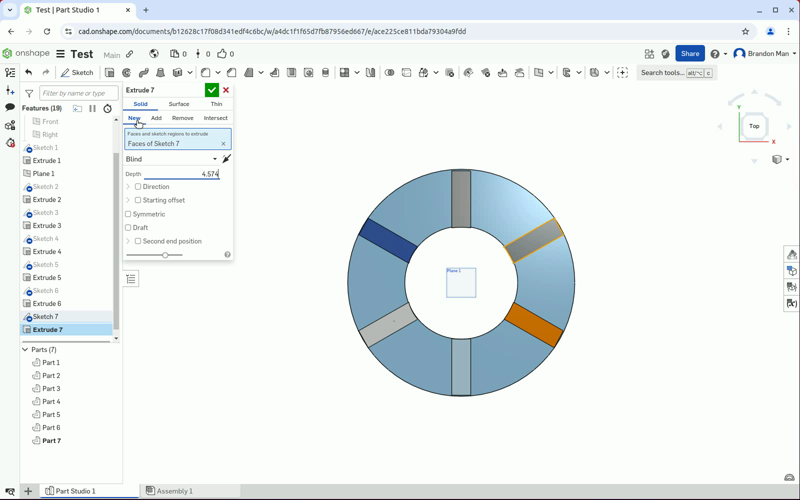
key(enter)
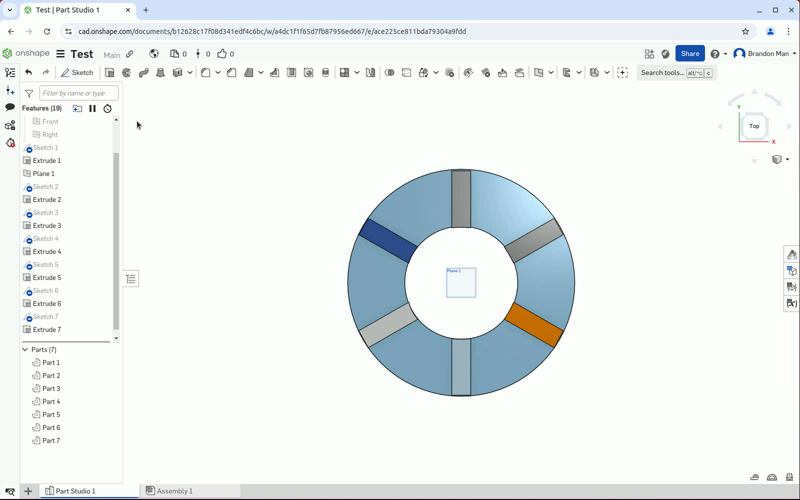
key(shift+h)
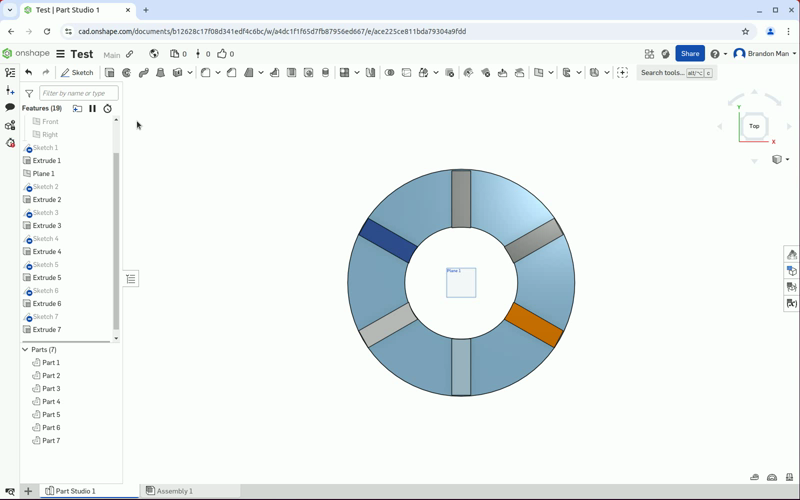
key(shift+h)
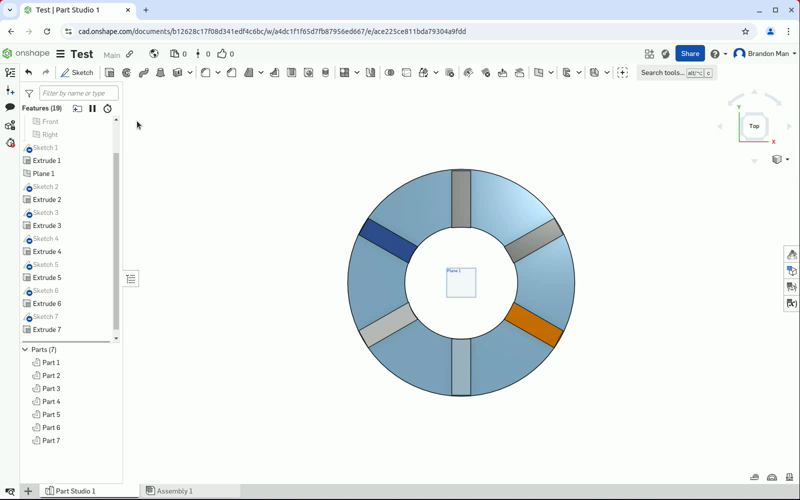
key(shift+7)
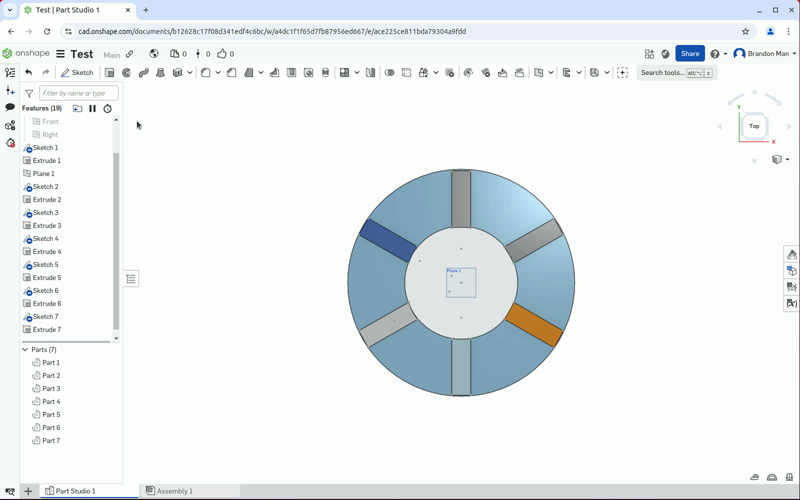
key(up, 3)
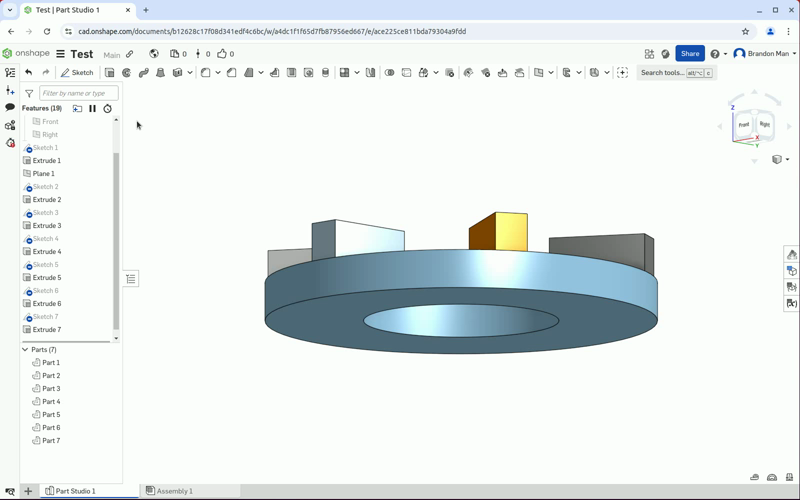
key(left, 3)
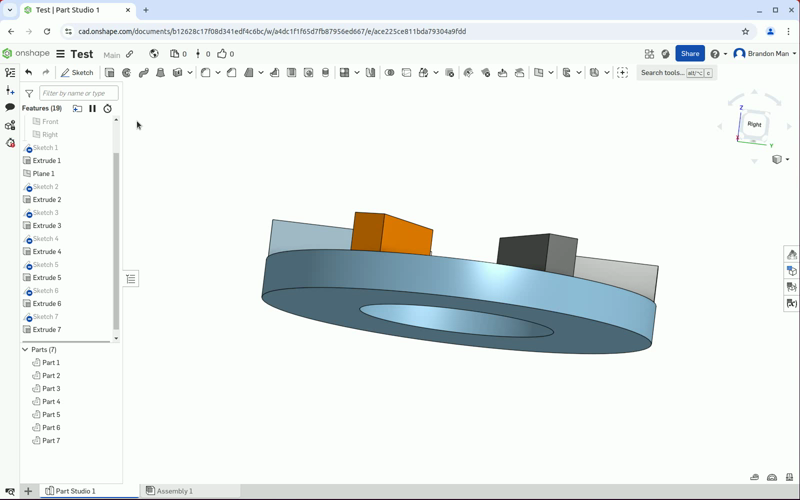
key(right, 3)
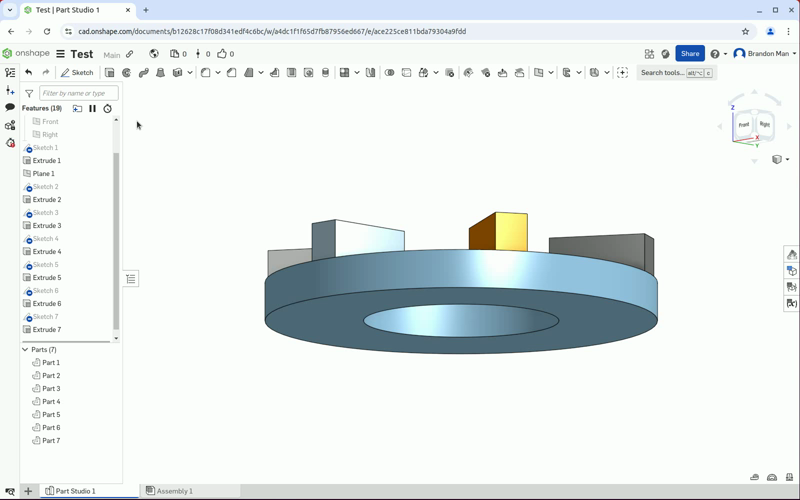
key(down, 3)
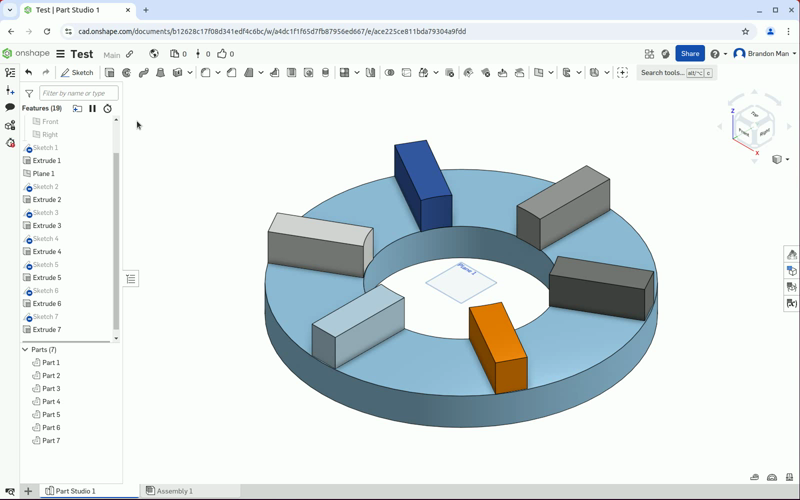
mouse_move(69, 150)
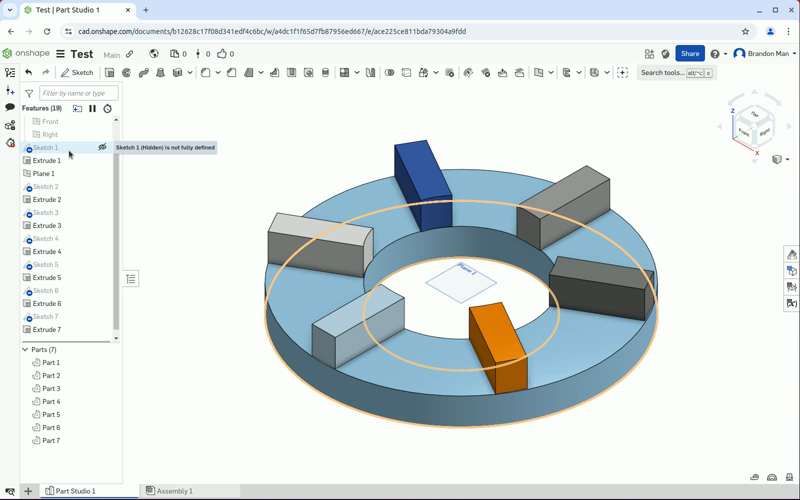
click(69, 150)